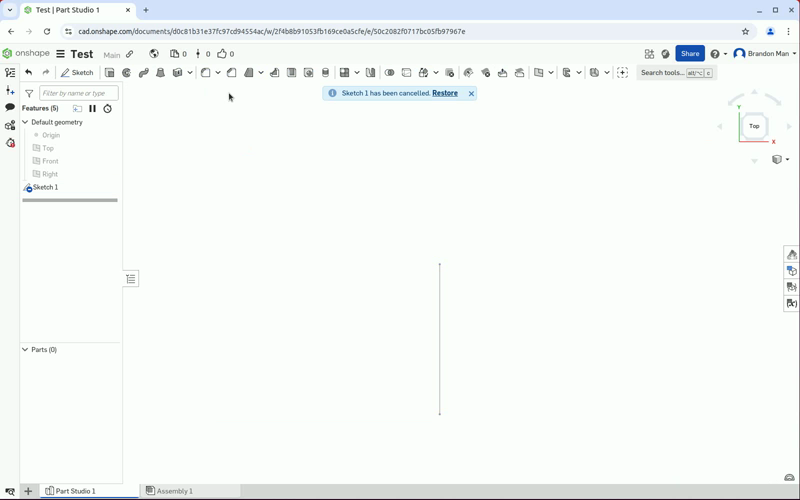
key(shift+h)
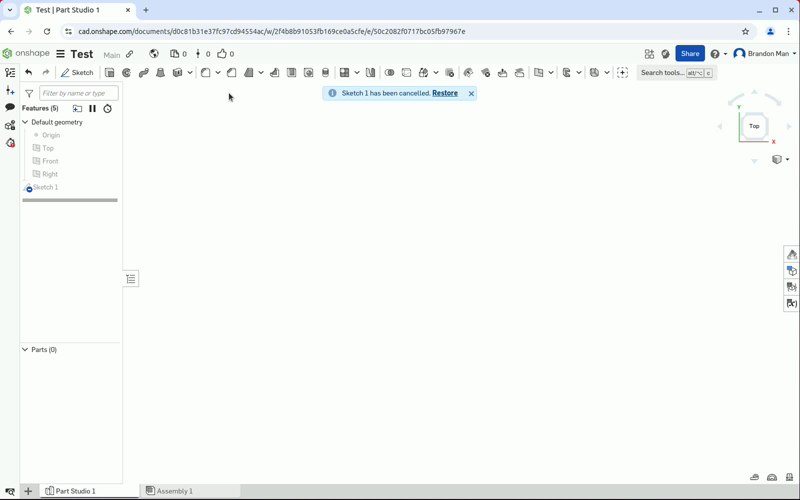
mouse_move(73, 352)
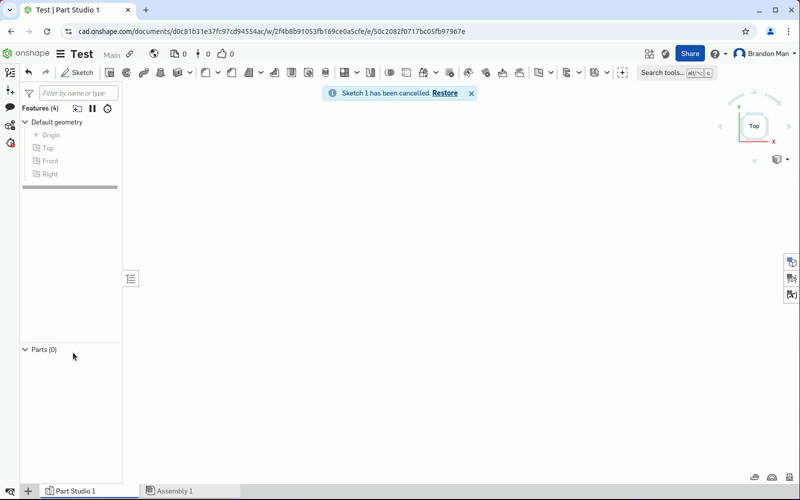
key(y)
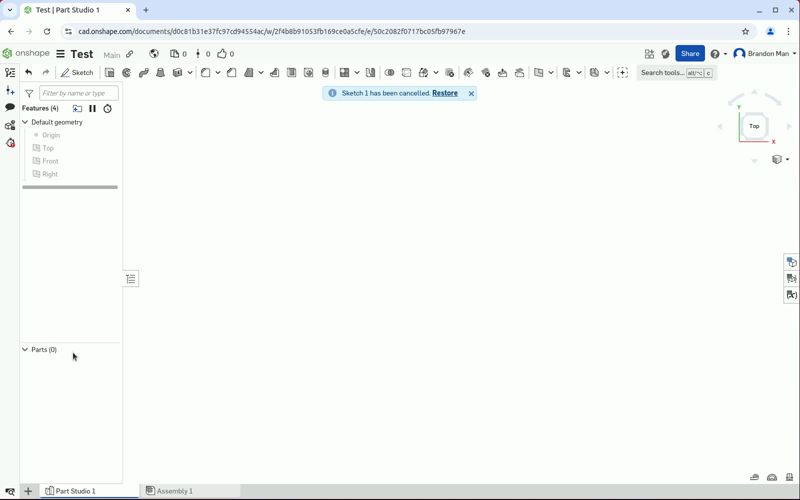
key(shift+p)
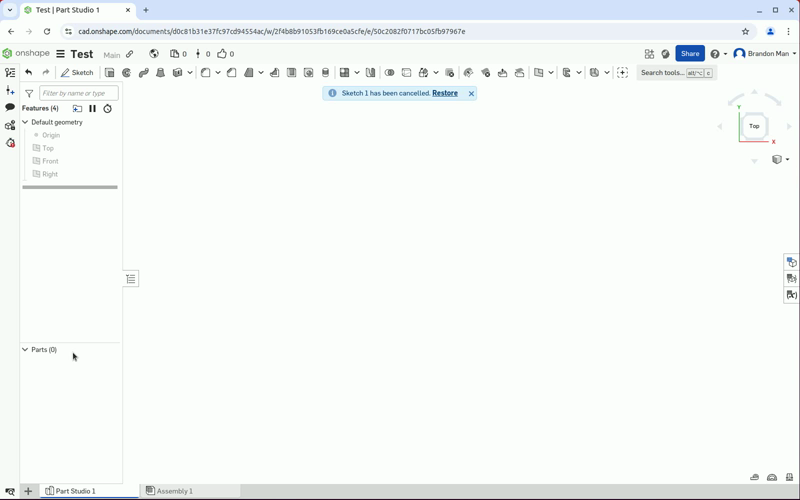
key(space)
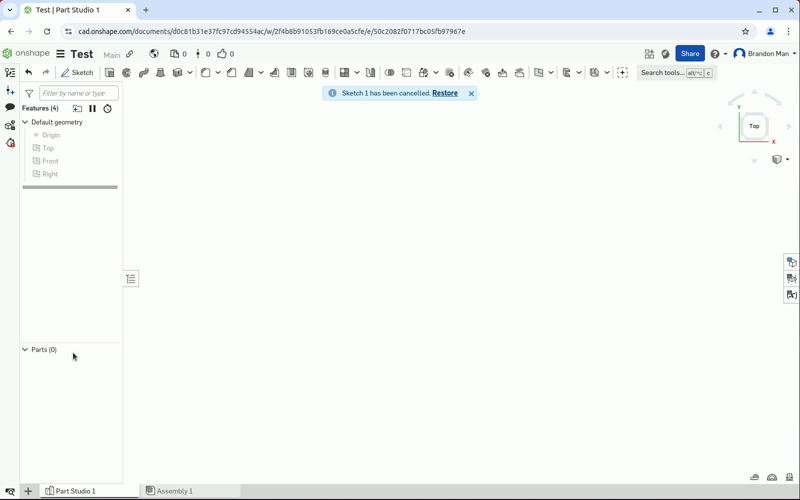
key_down(shift)
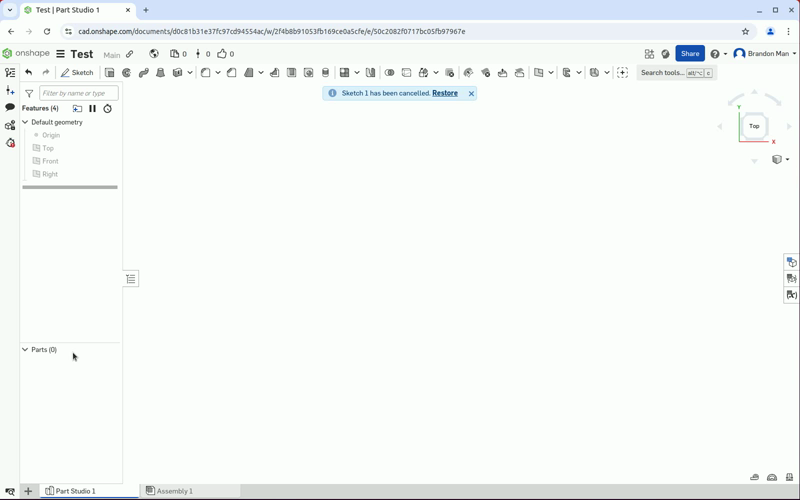
key(up)
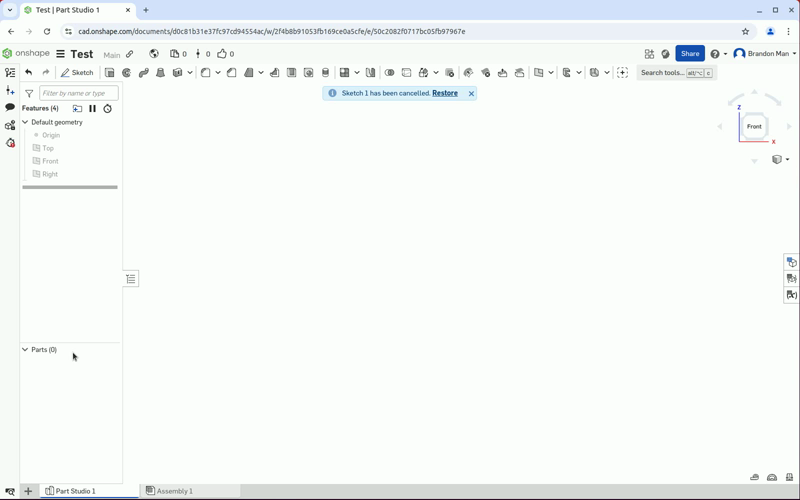
key_up(shift)
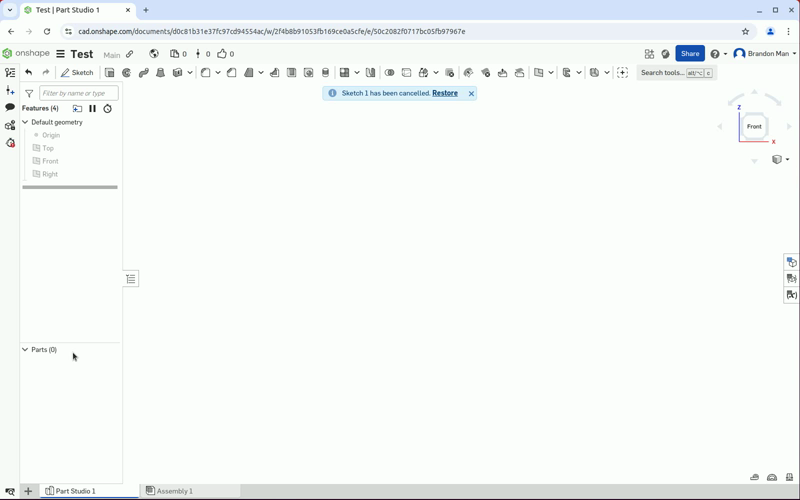
mouse_move(73, 352)
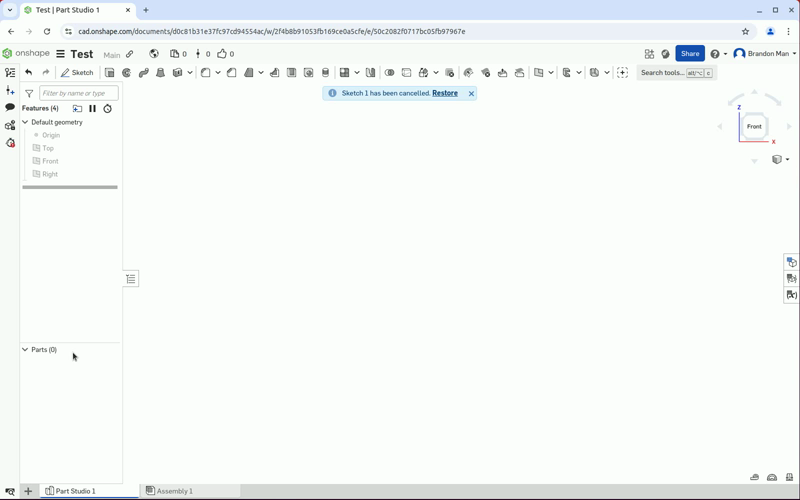
key(shift+y)
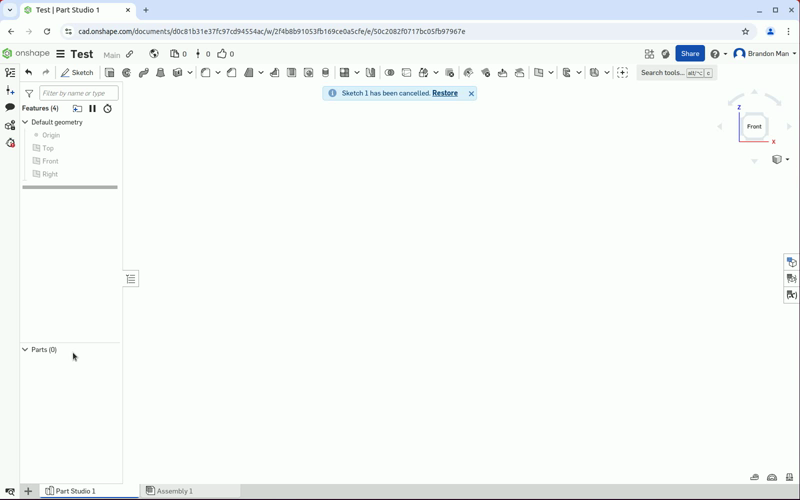
key(shift+s)
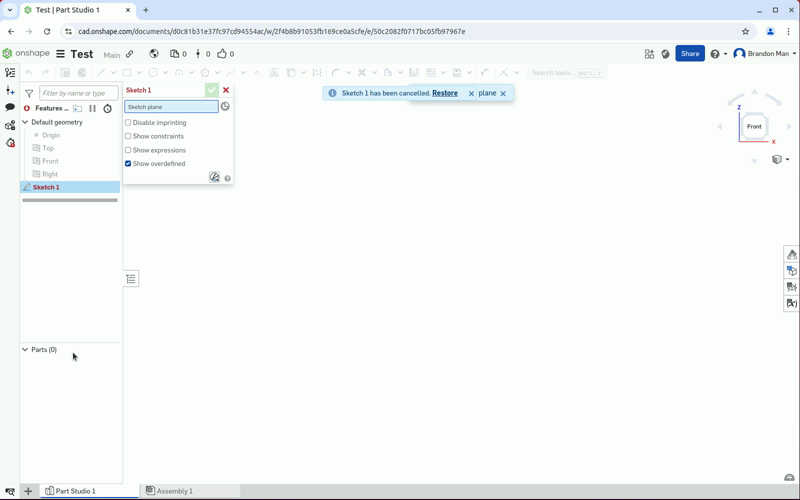
mouse_move(73, 163)
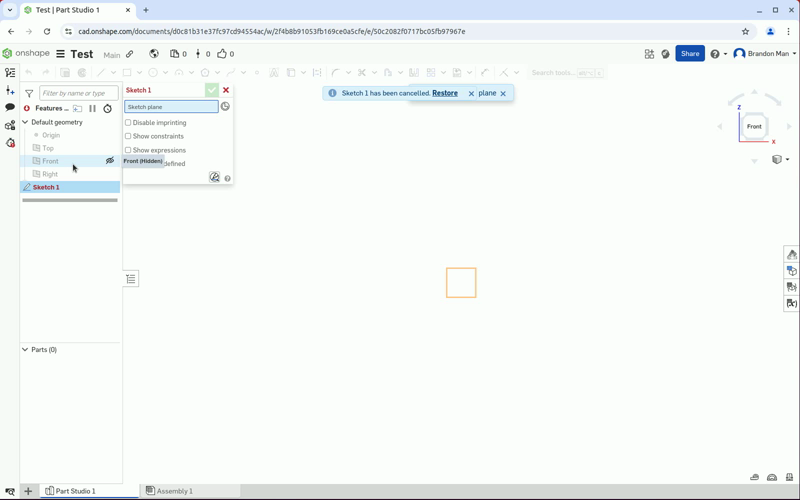
click(73, 163)
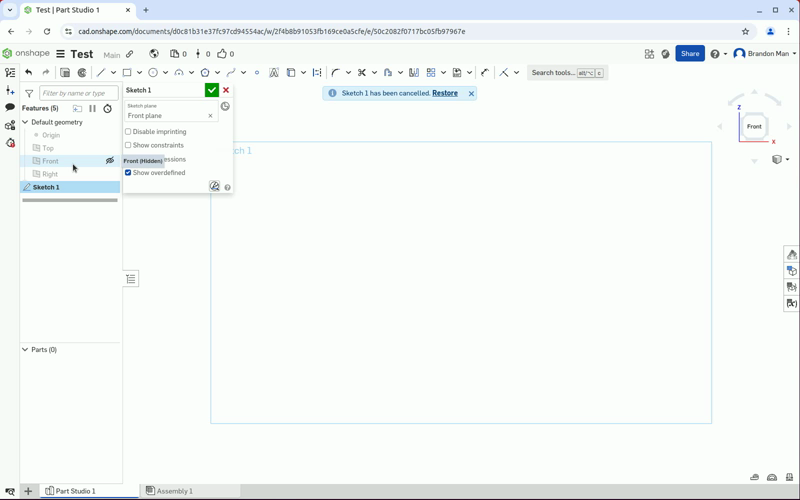
mouse_move(73, 352)
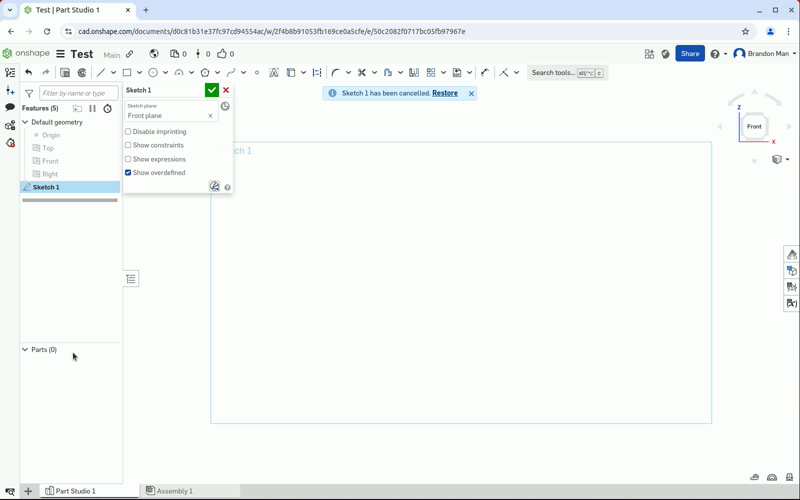
key(y)
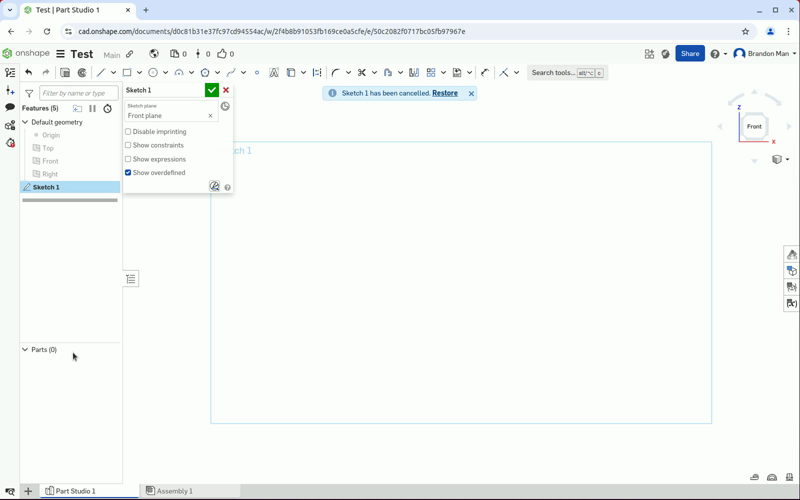
key(l)
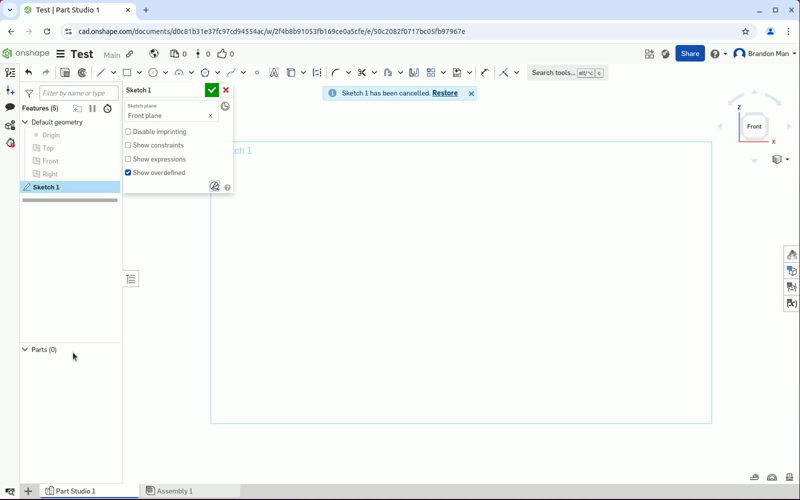
key_down(shift)
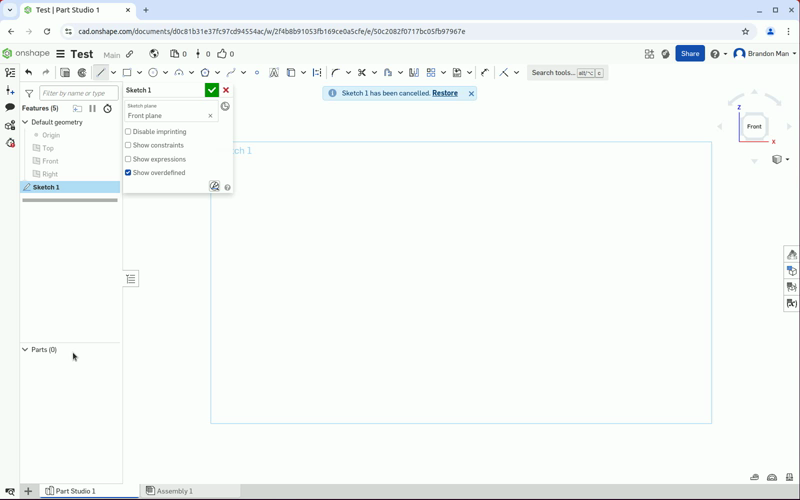
mouse_move(457, 287)
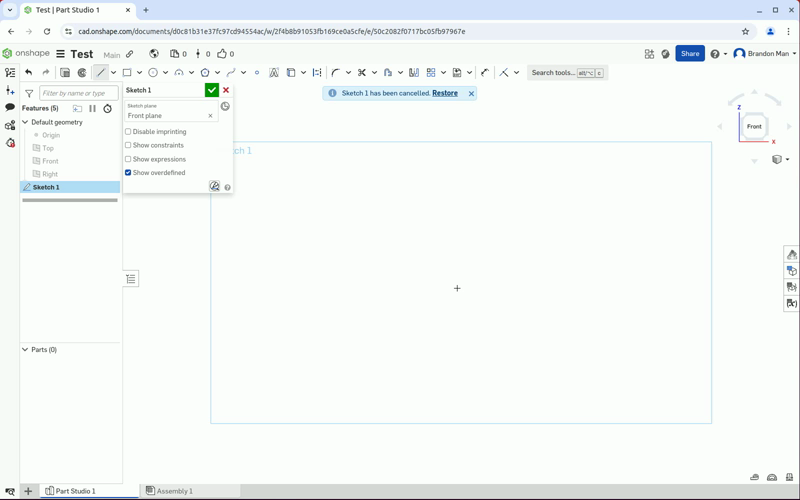
click(457, 287)
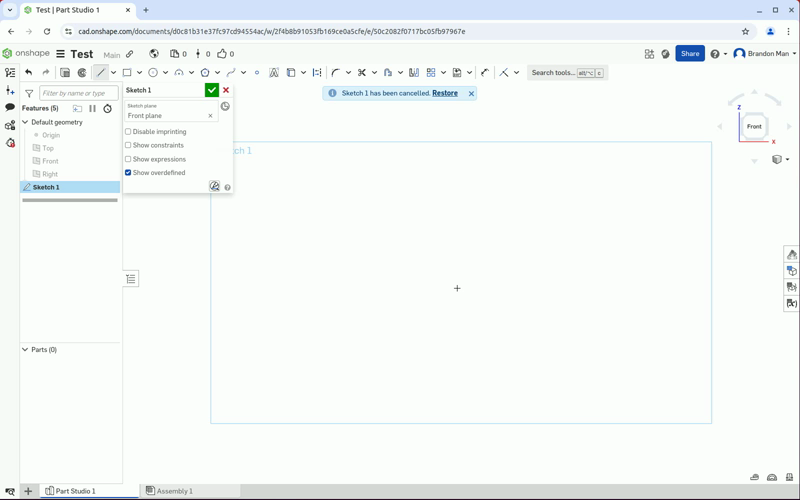
key_up(shift)
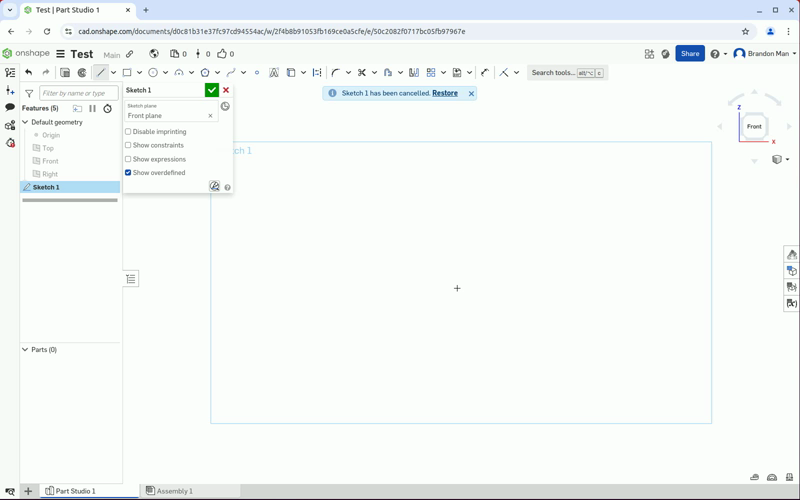
key_down(shift)
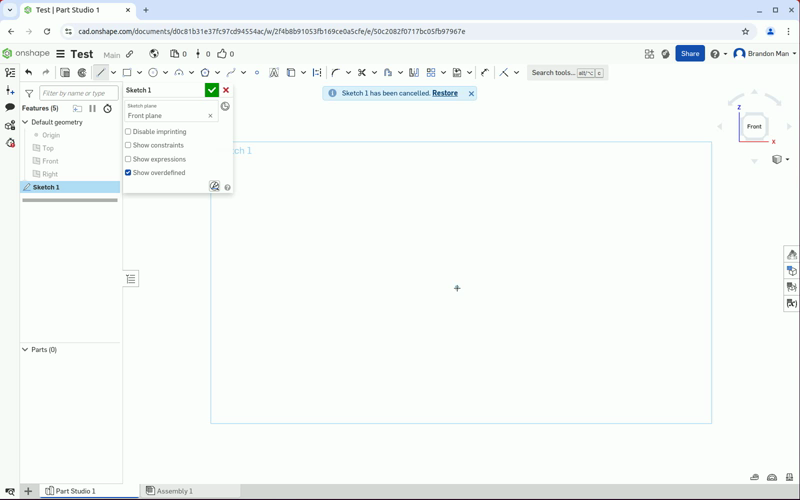
mouse_move(487, 287)
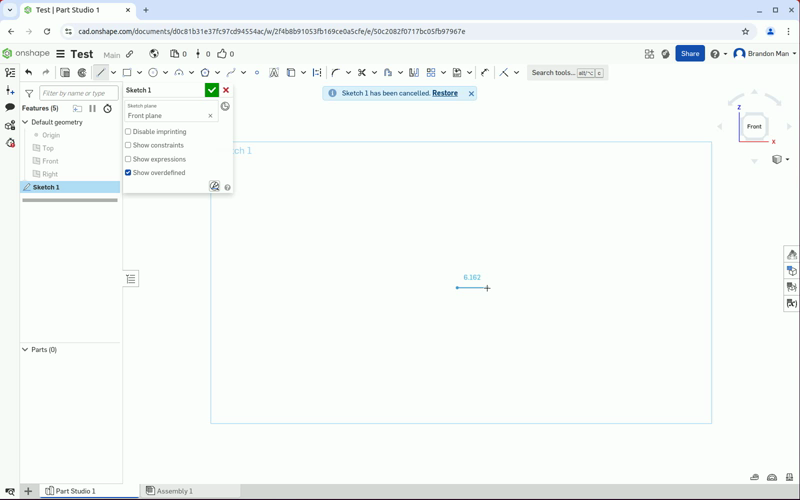
mouse_move(464, 287)
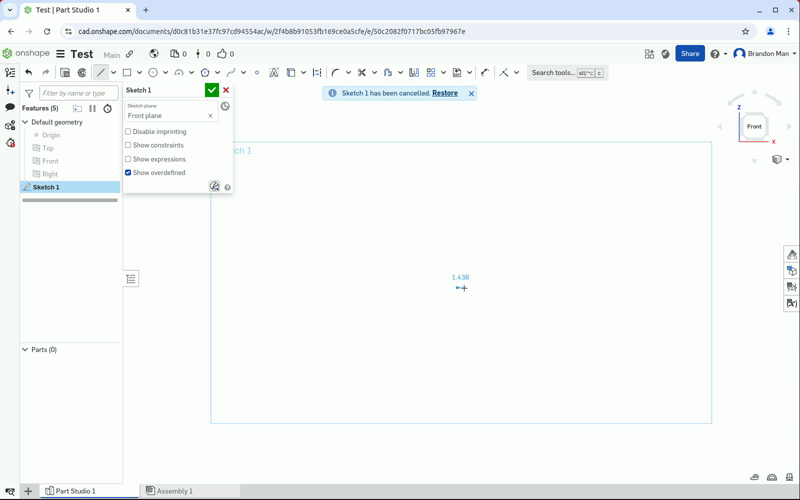
scroll(6)
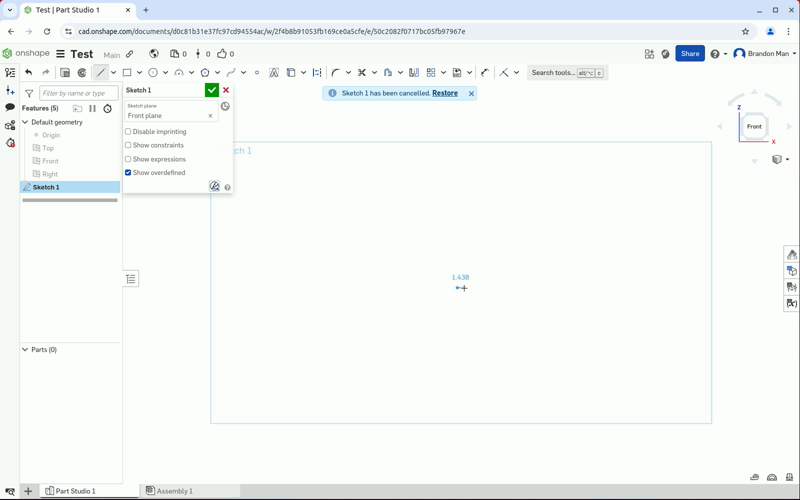
scroll(6)
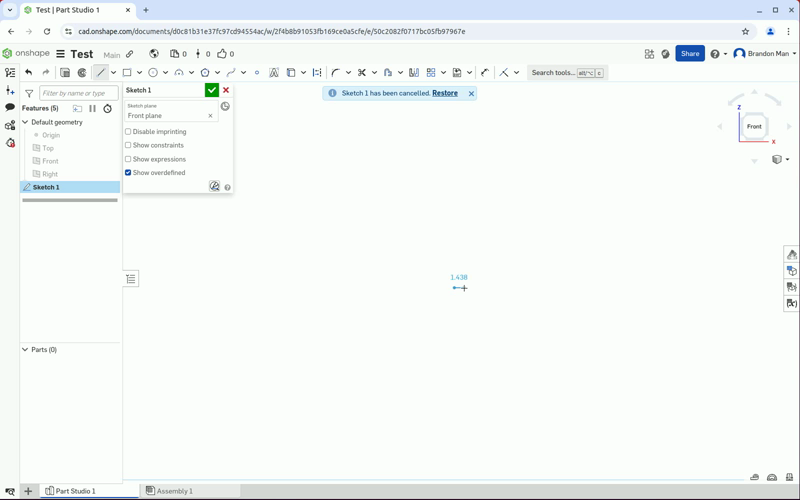
scroll(6)
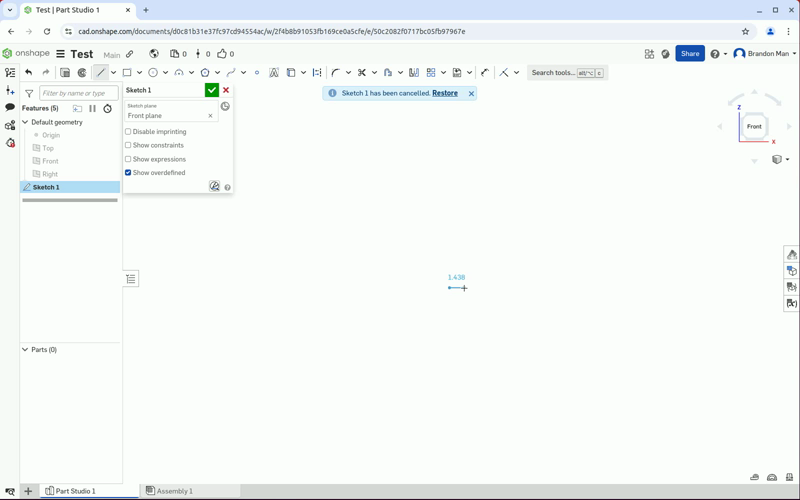
scroll(6)
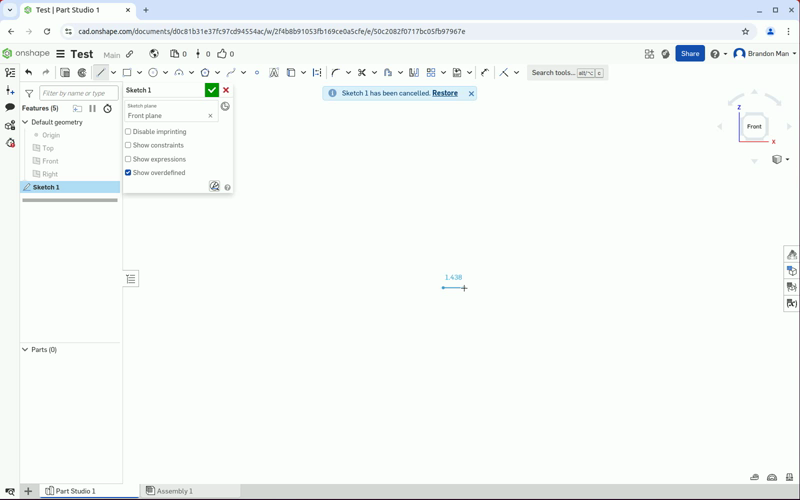
scroll(6)
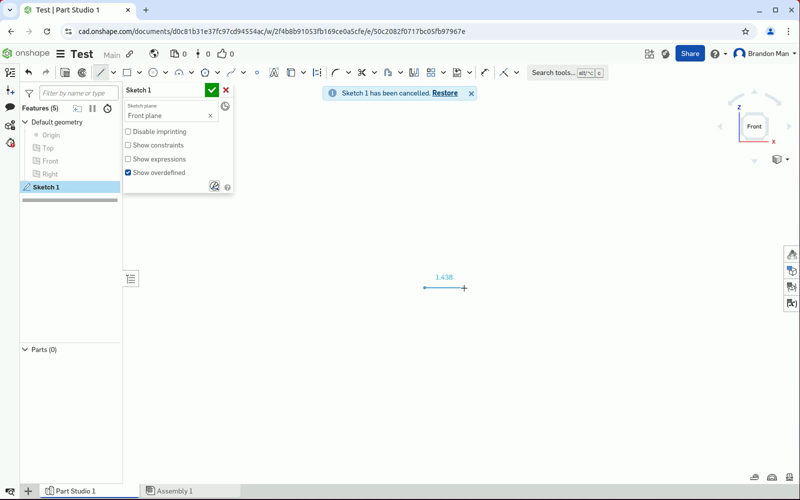
scroll(6)
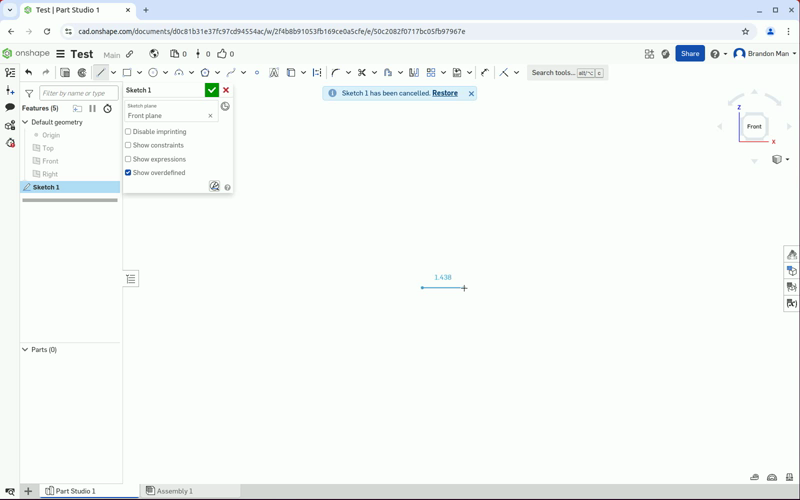
scroll(6)
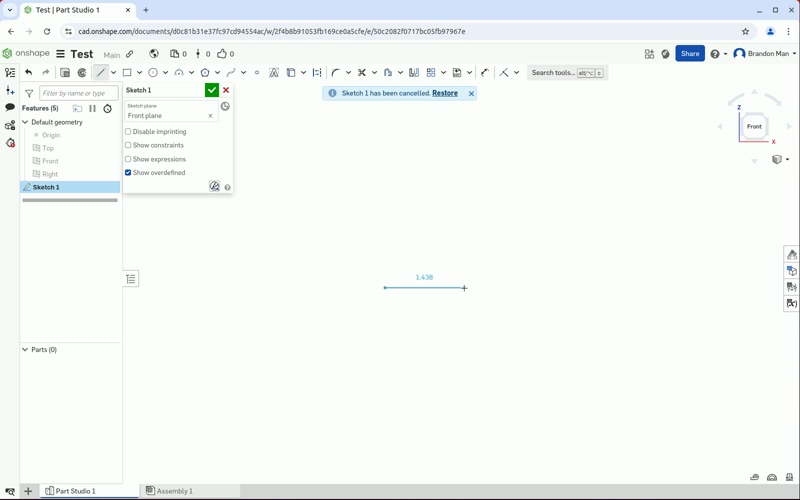
click(464, 287)
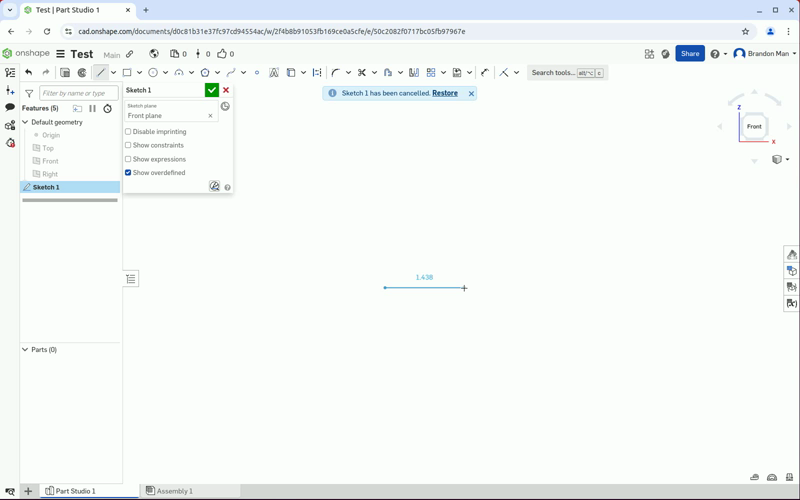
scroll(-6)
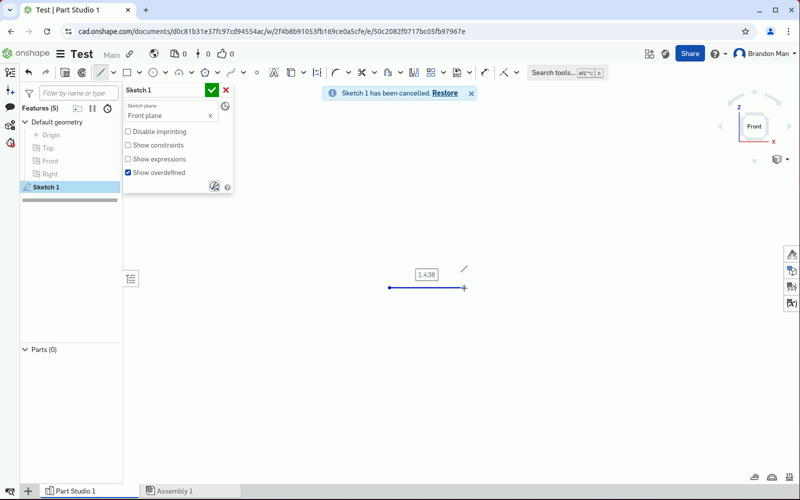
scroll(-6)
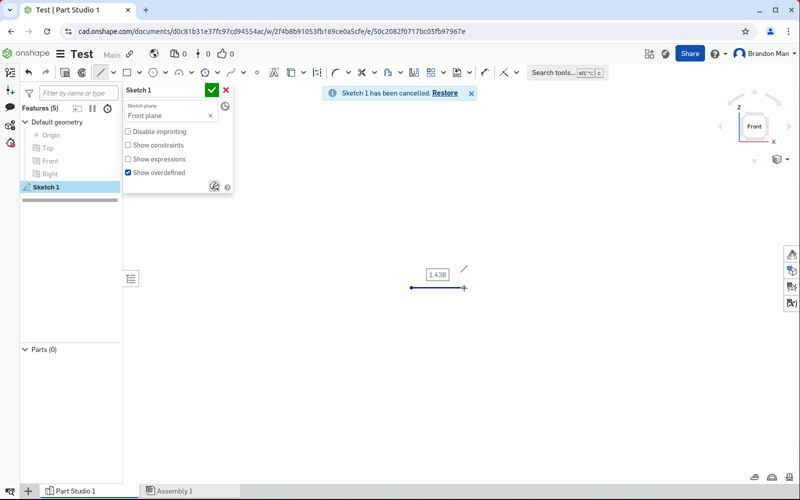
scroll(-6)
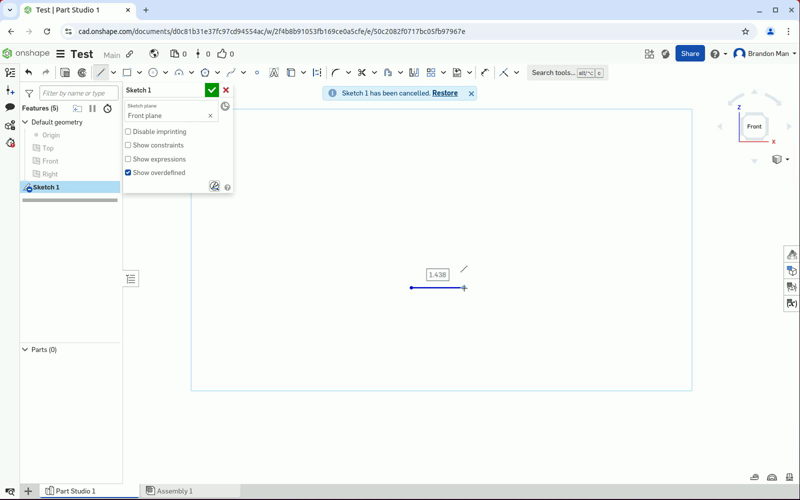
scroll(-6)
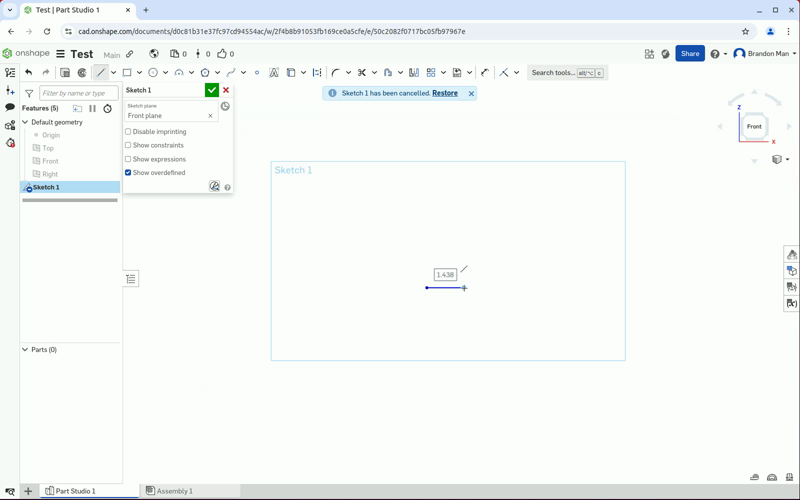
scroll(-6)
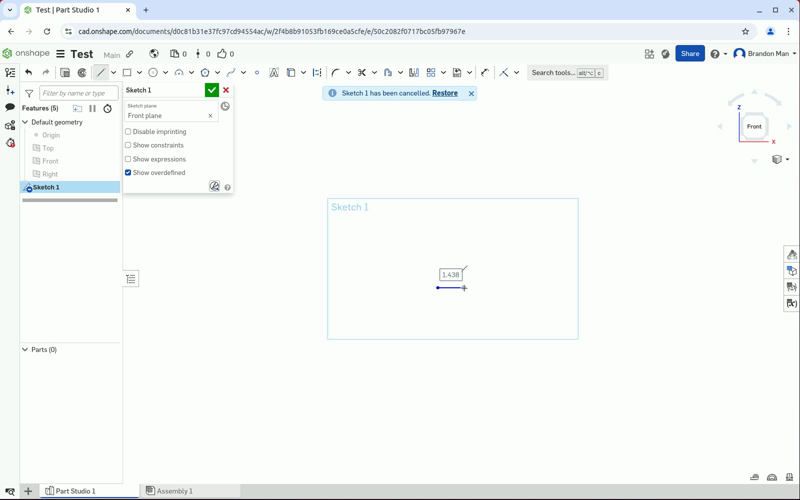
scroll(-6)
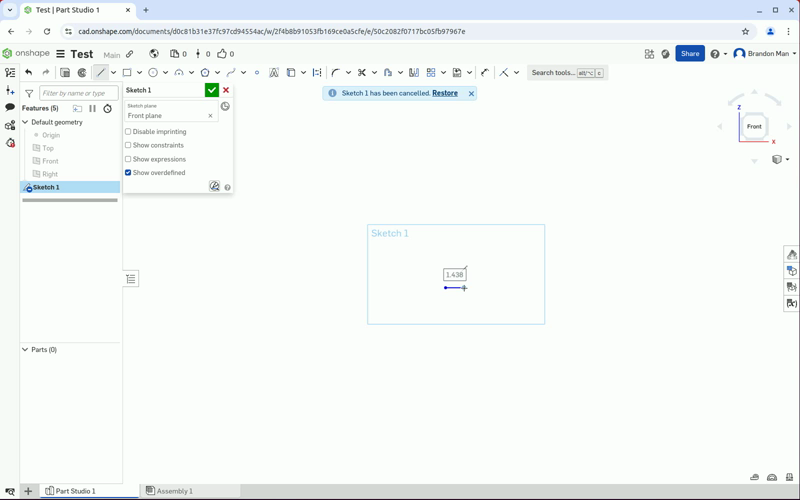
scroll(-6)
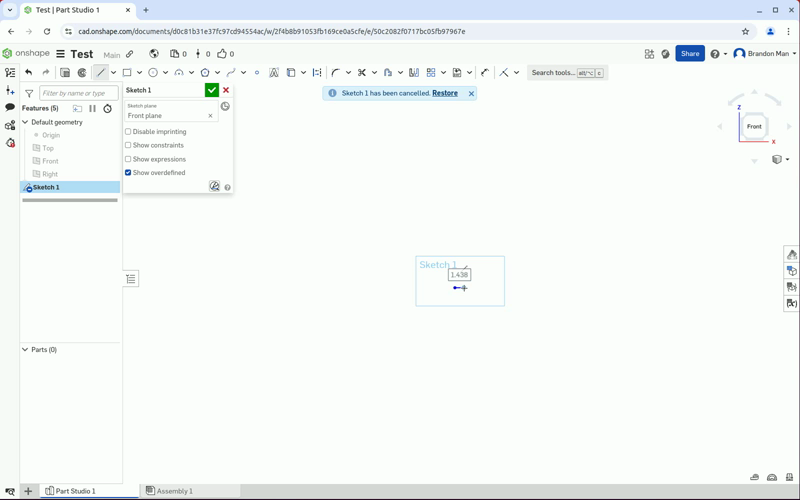
key_up(shift)
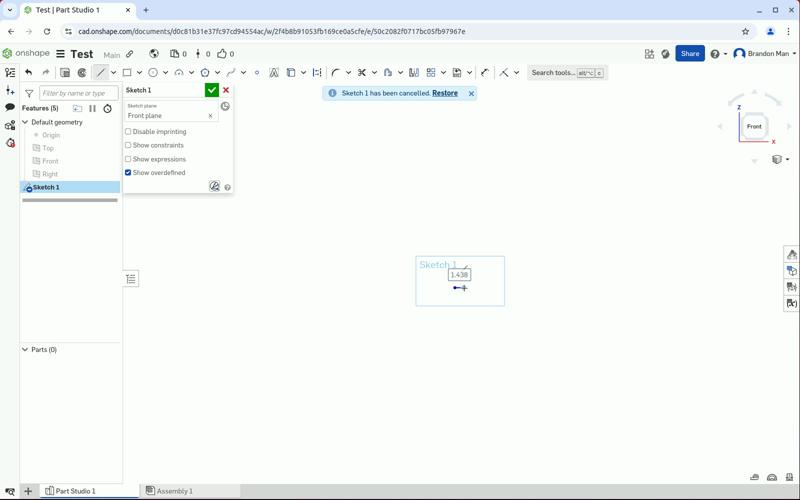
key_down(shift)
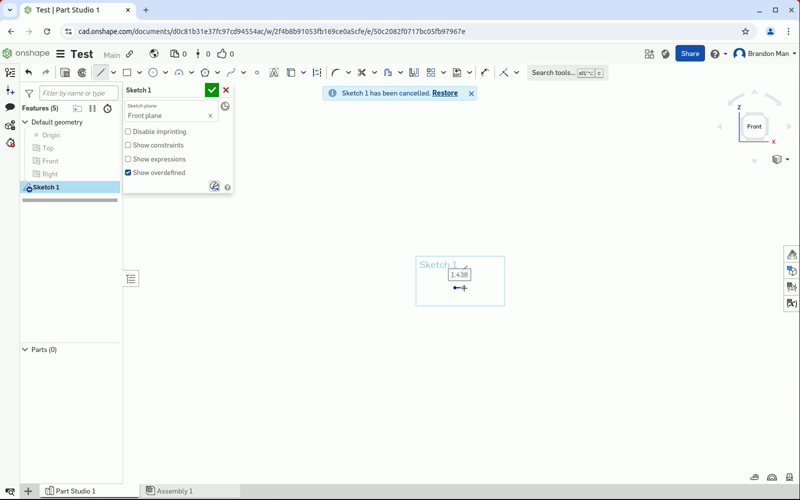
mouse_move(494, 287)
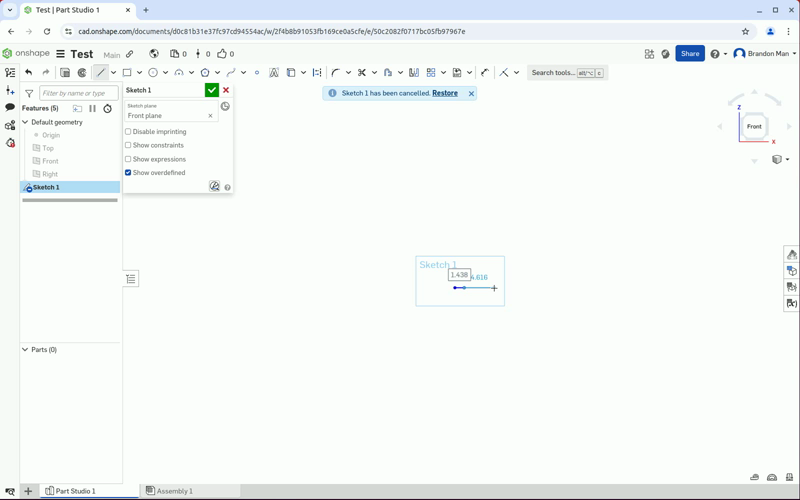
mouse_move(464, 286)
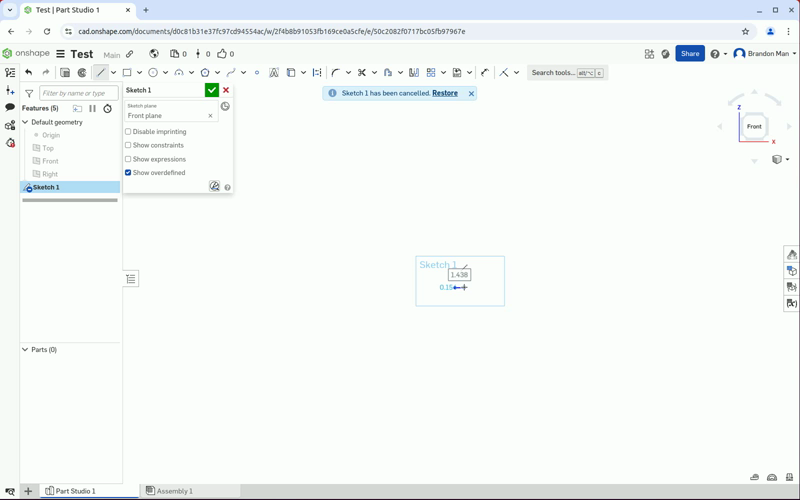
scroll(6)
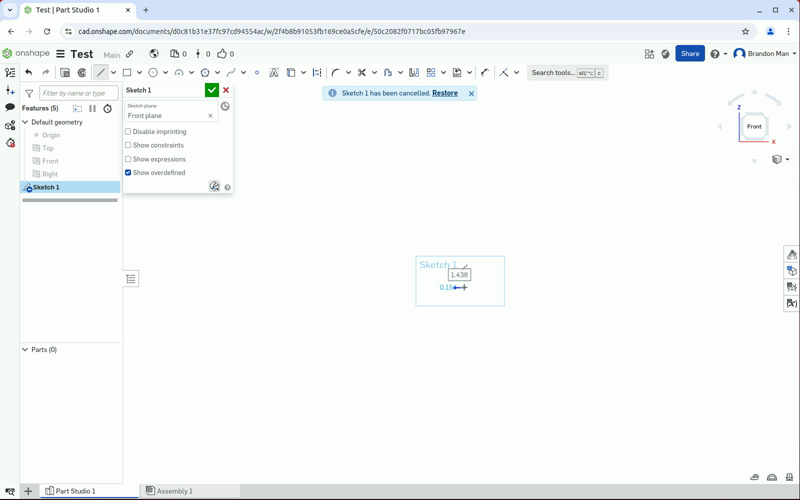
scroll(6)
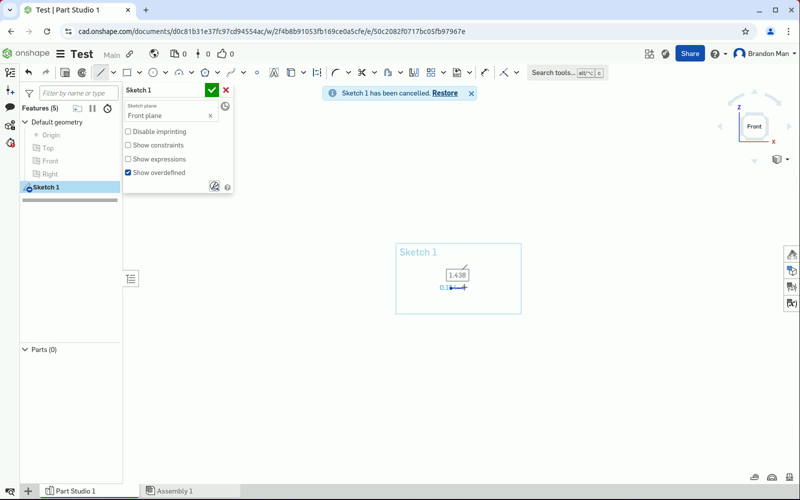
scroll(6)
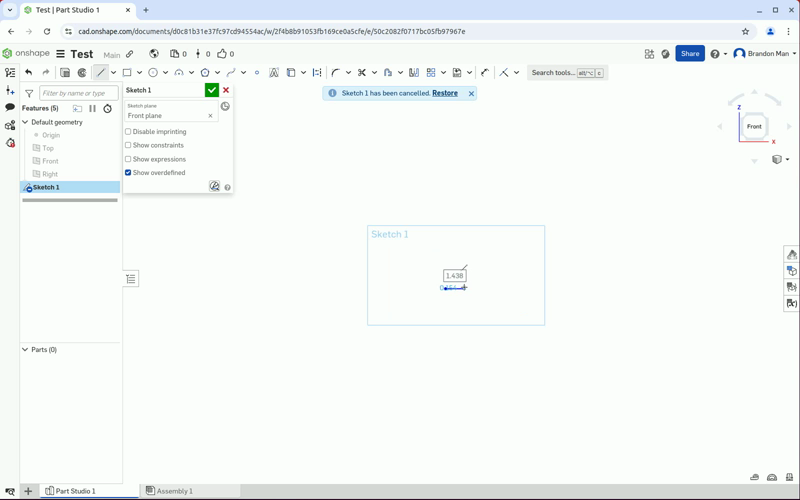
scroll(6)
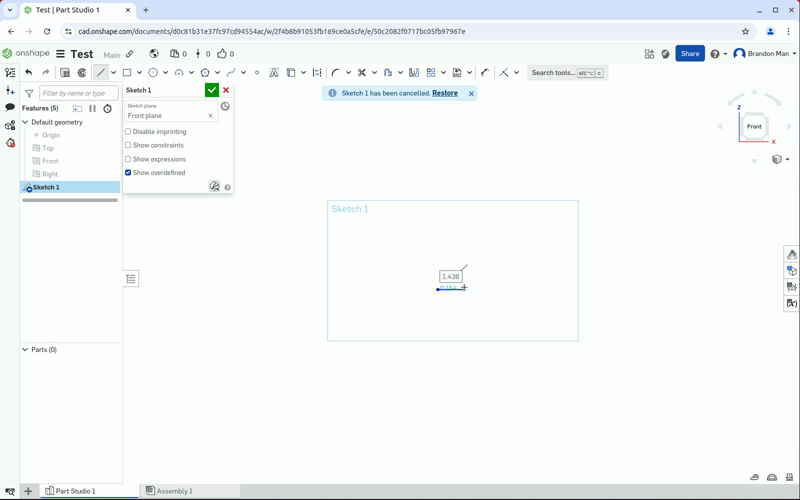
scroll(6)
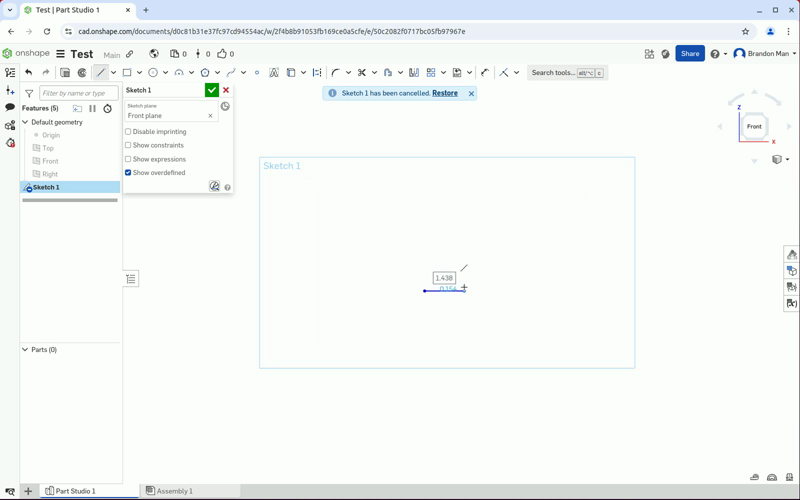
scroll(6)
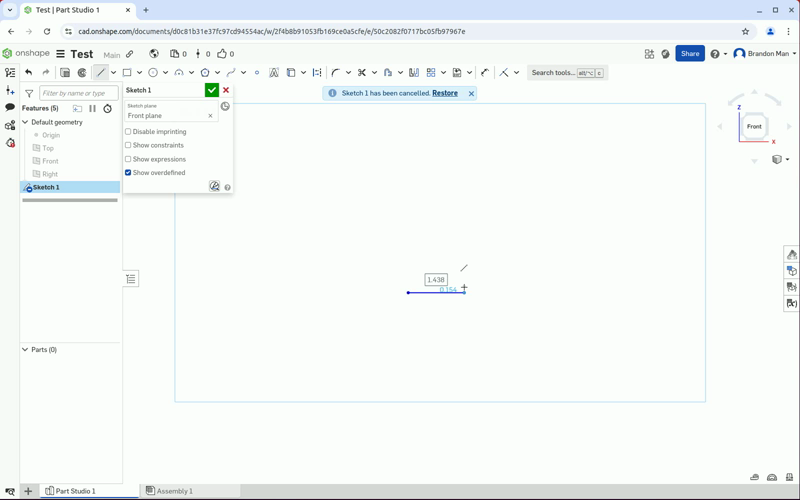
scroll(6)
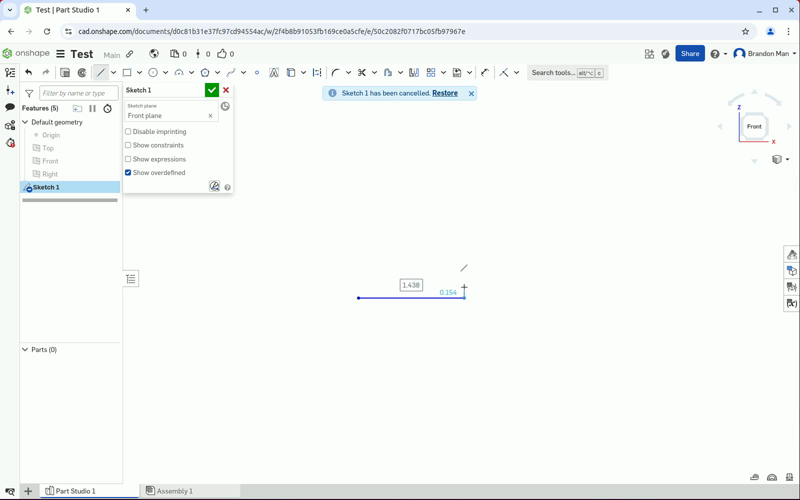
click(464, 286)
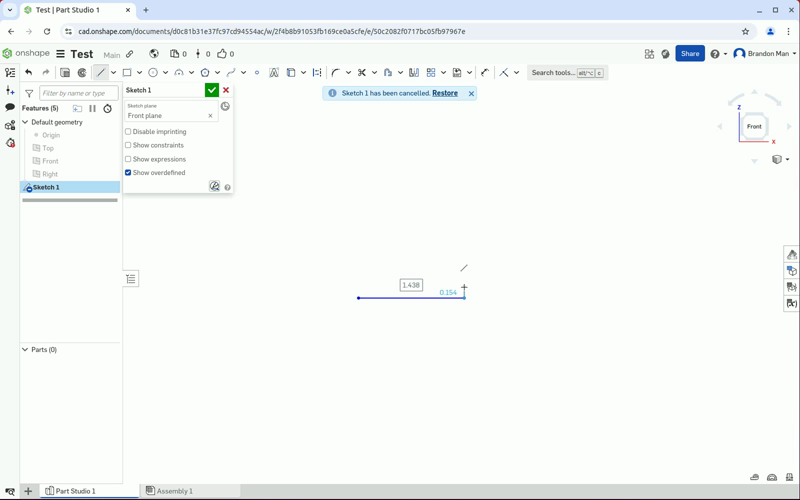
scroll(-6)
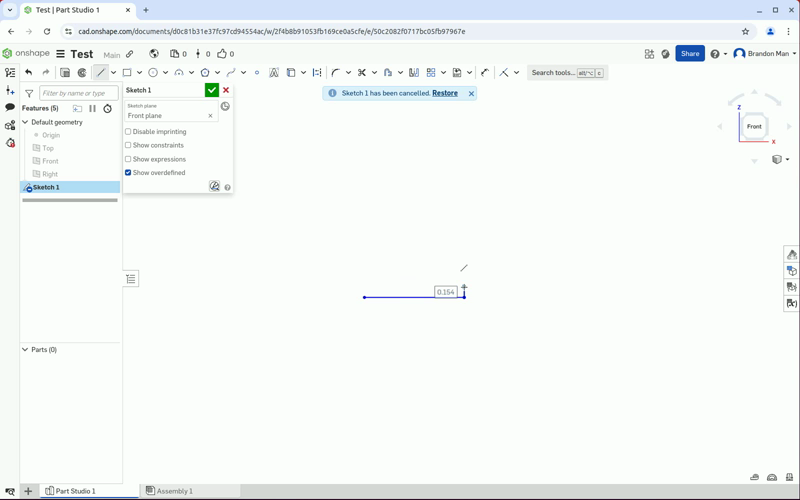
scroll(-6)
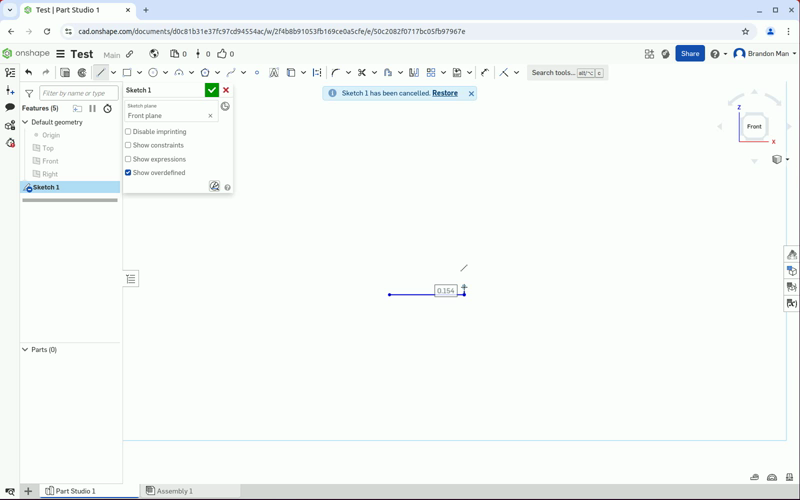
scroll(-6)
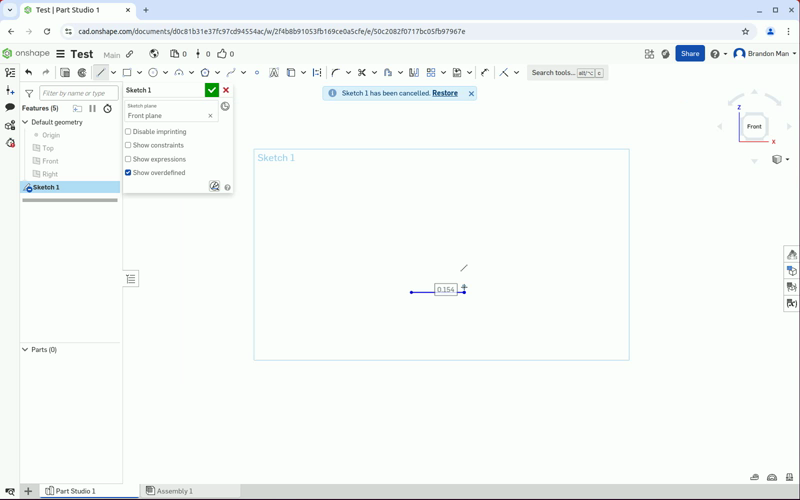
scroll(-6)
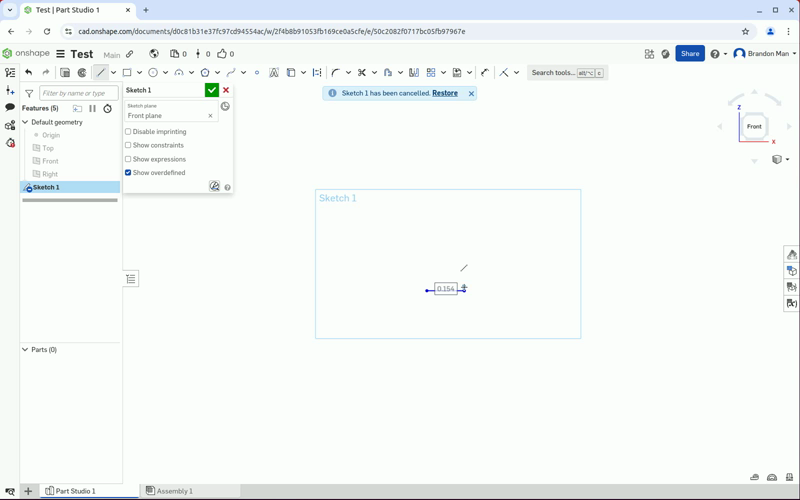
scroll(-6)
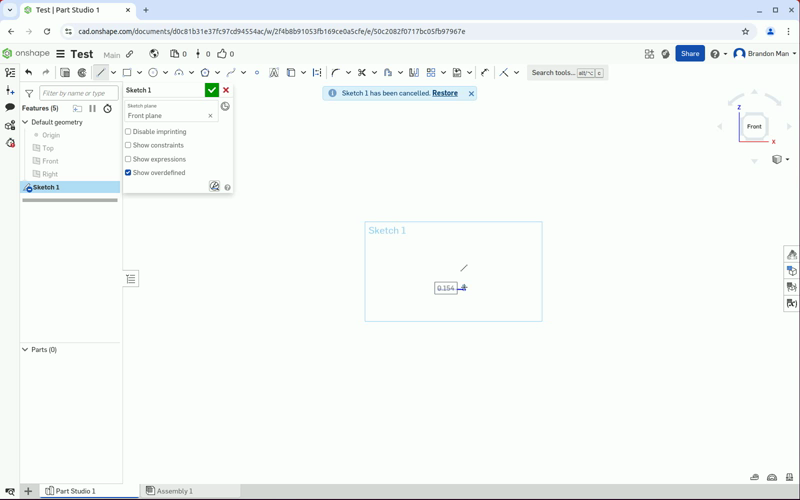
scroll(-6)
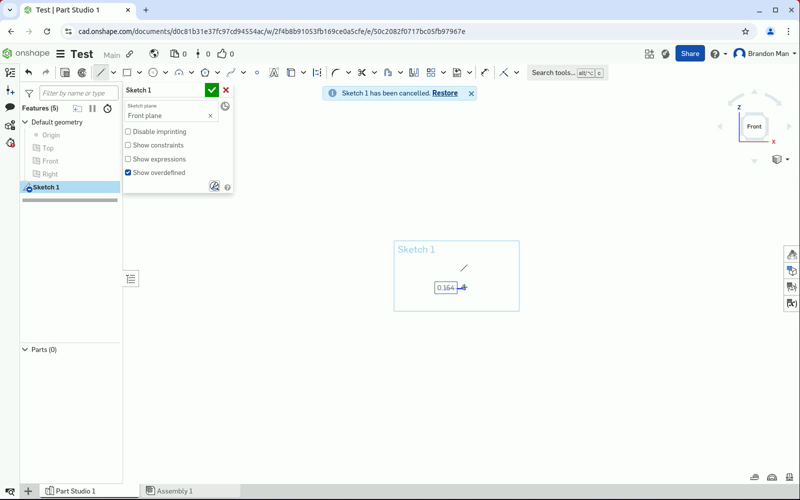
scroll(-6)
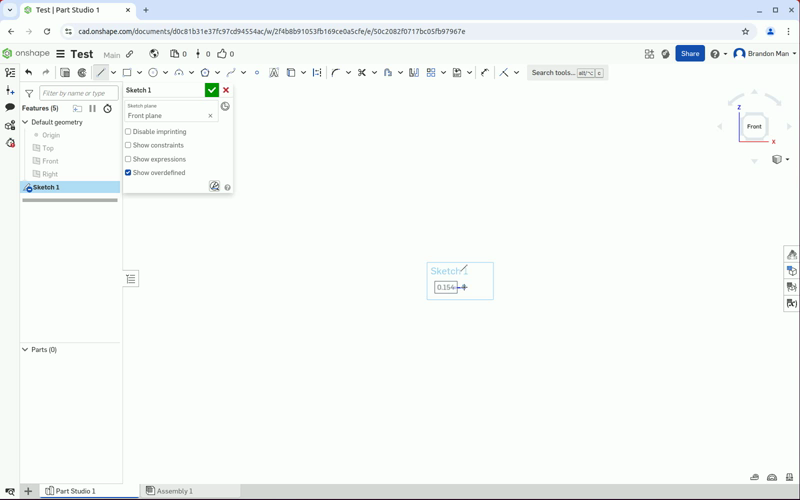
key_up(shift)
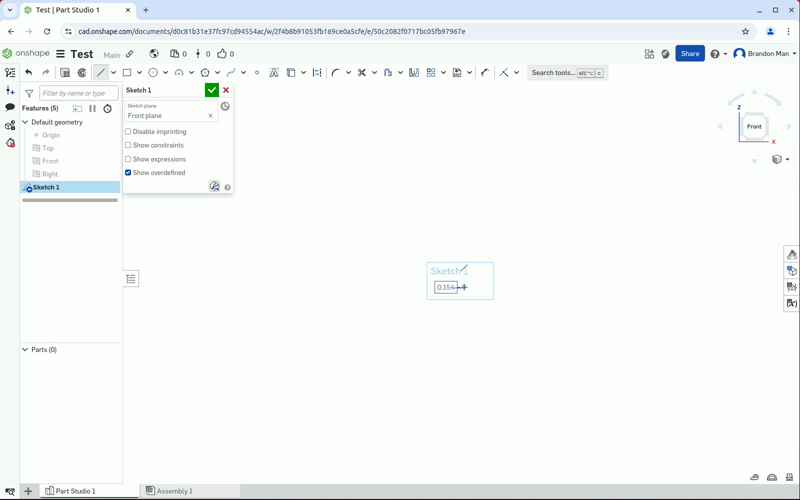
key_down(shift)
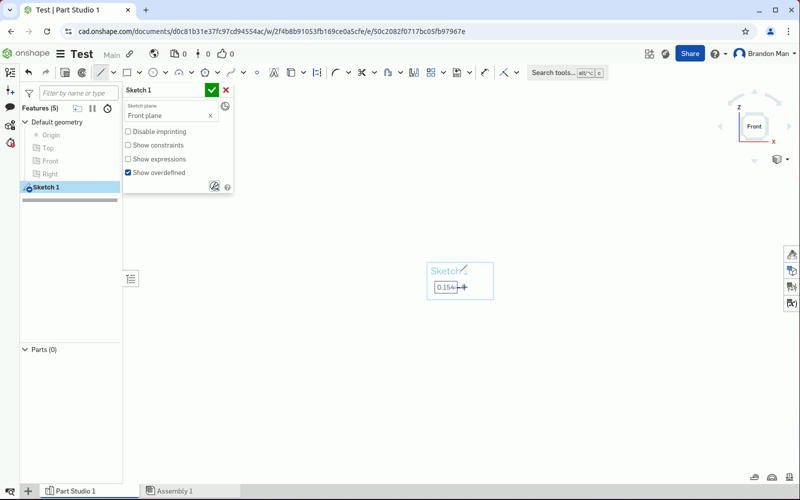
mouse_move(494, 286)
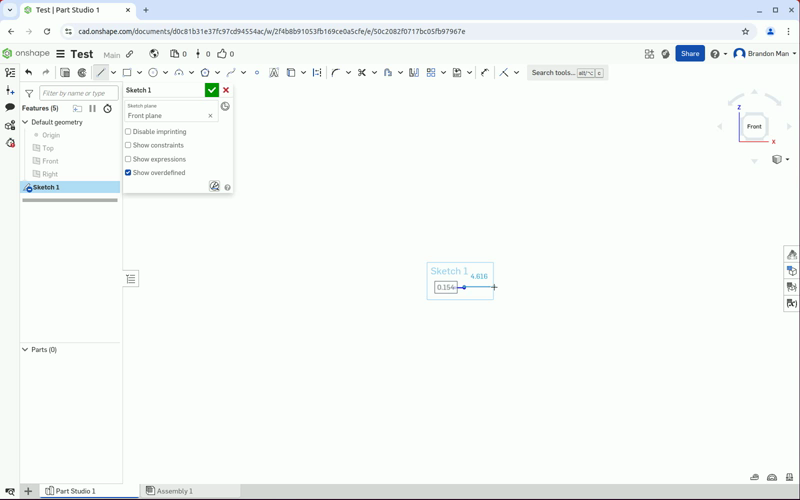
mouse_move(463, 286)
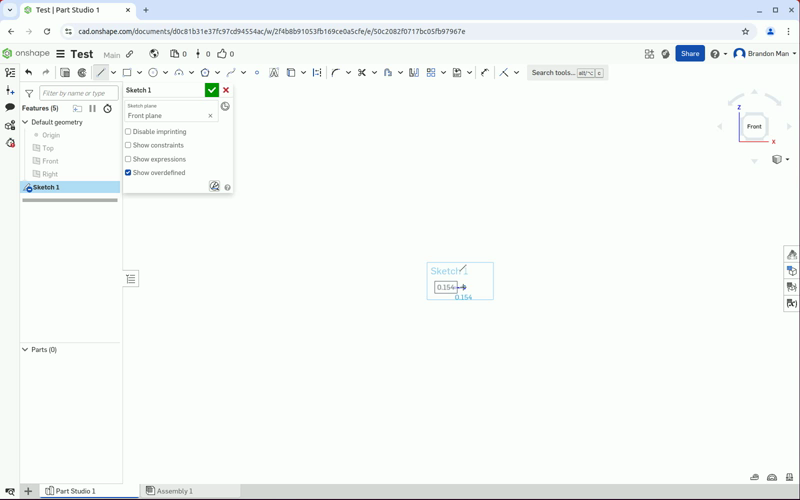
scroll(6)
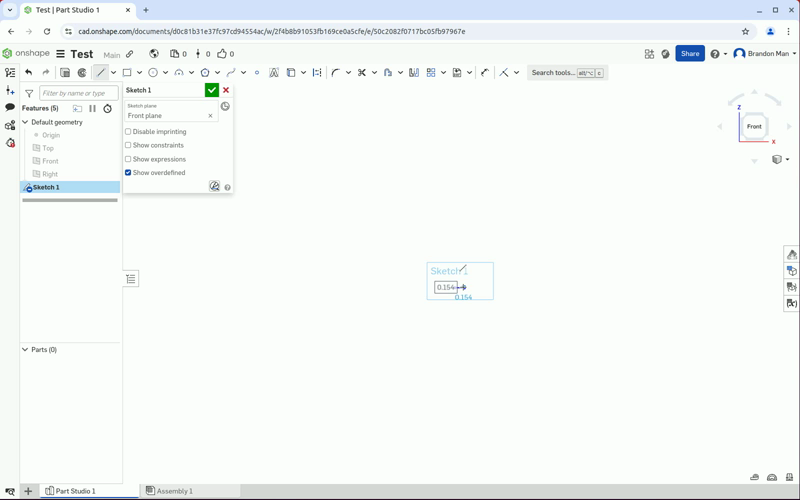
scroll(6)
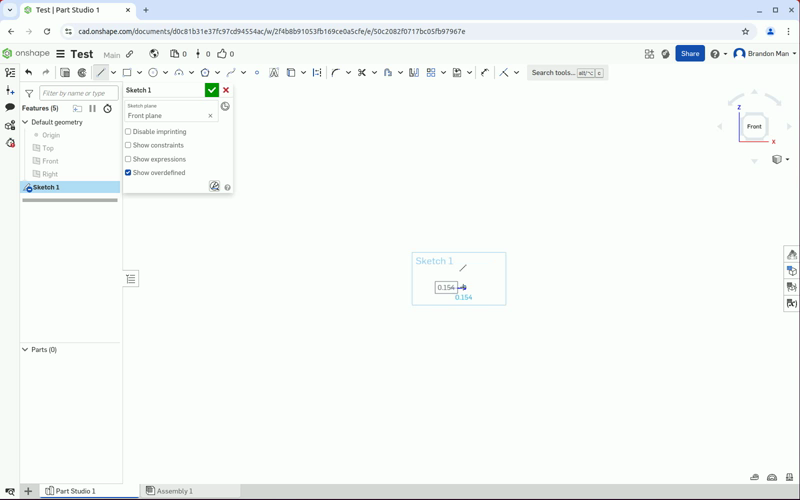
scroll(6)
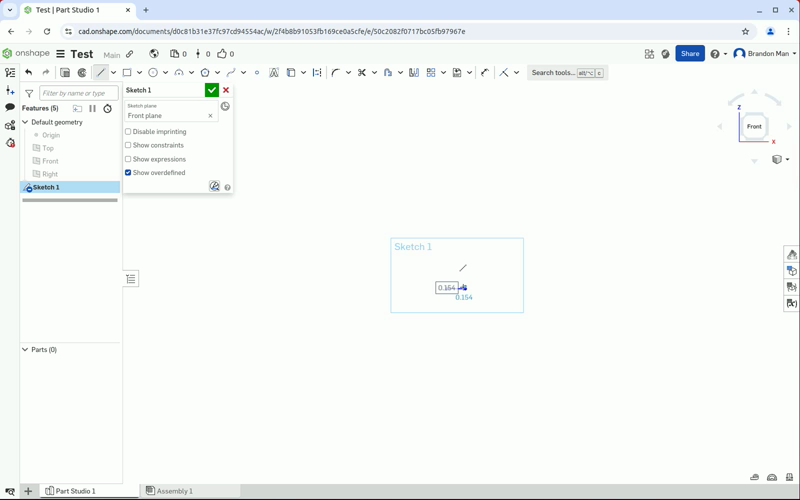
scroll(6)
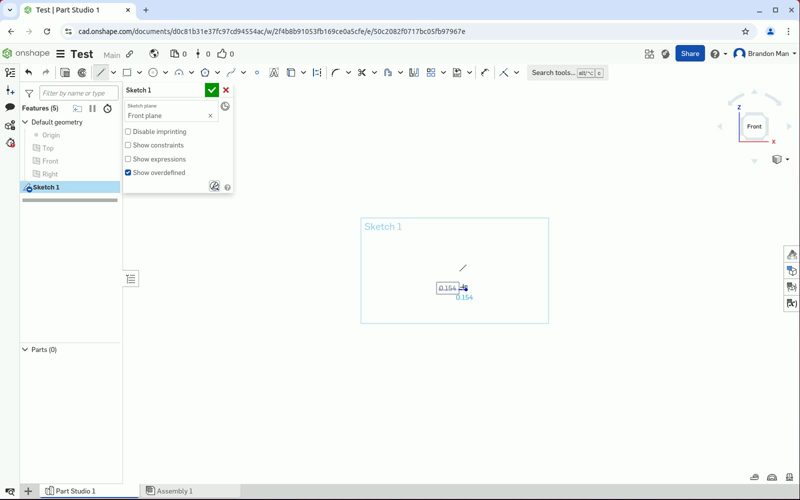
scroll(6)
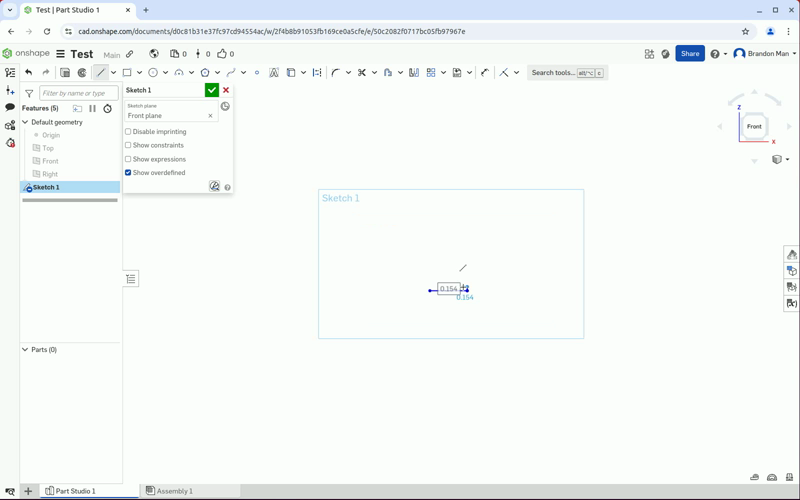
scroll(6)
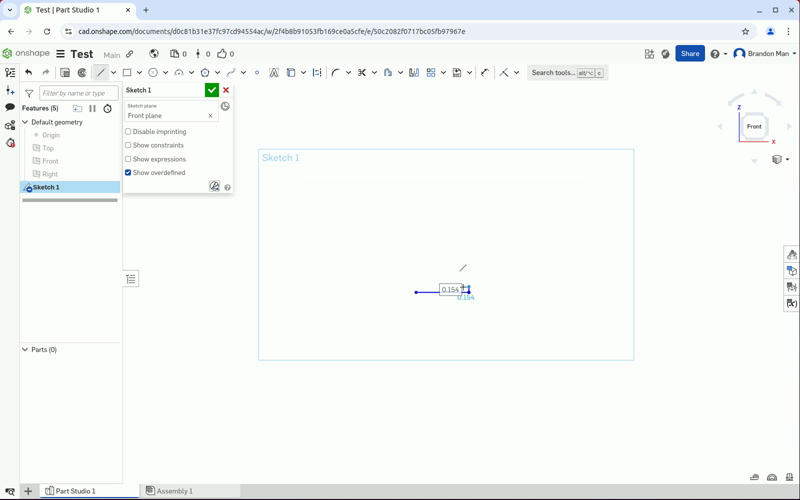
scroll(6)
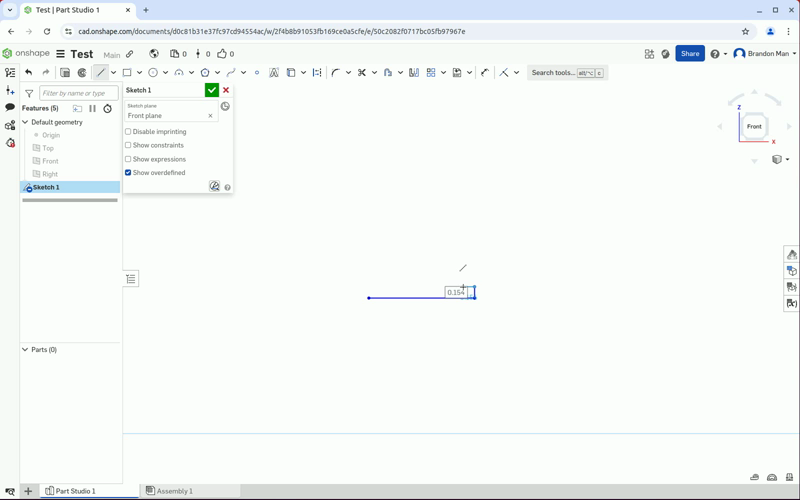
click(463, 286)
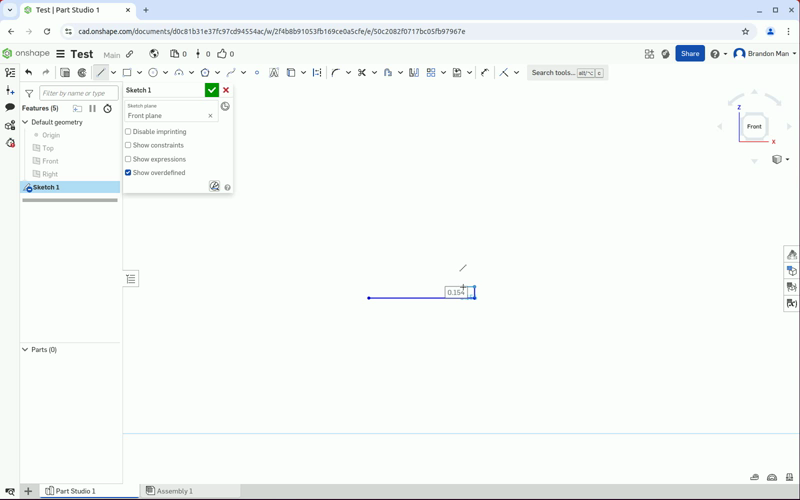
scroll(-6)
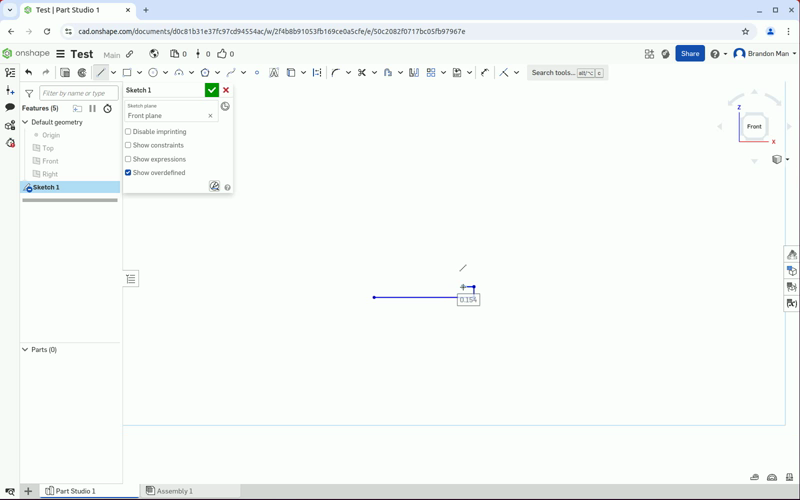
scroll(-6)
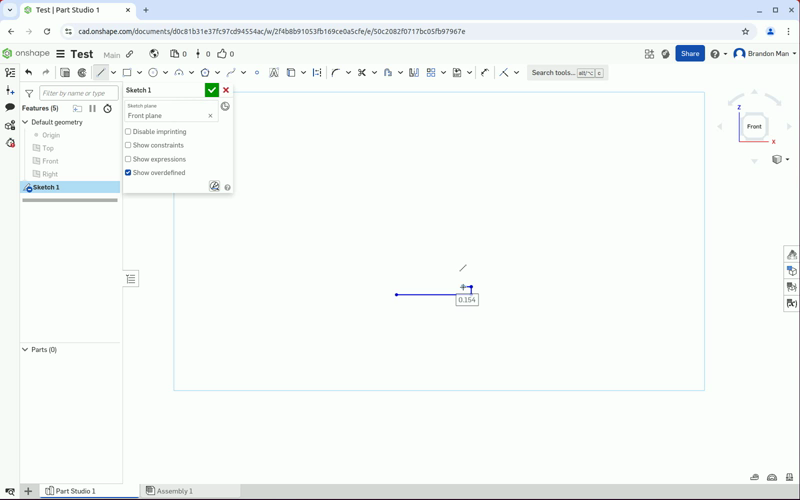
scroll(-6)
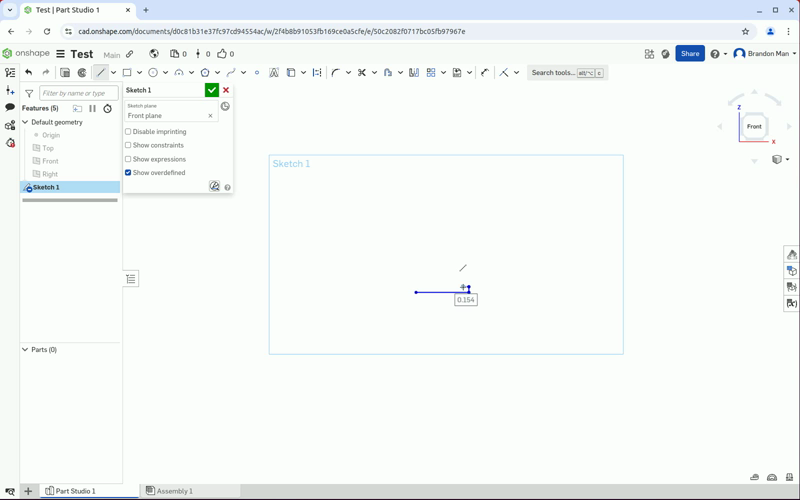
scroll(-6)
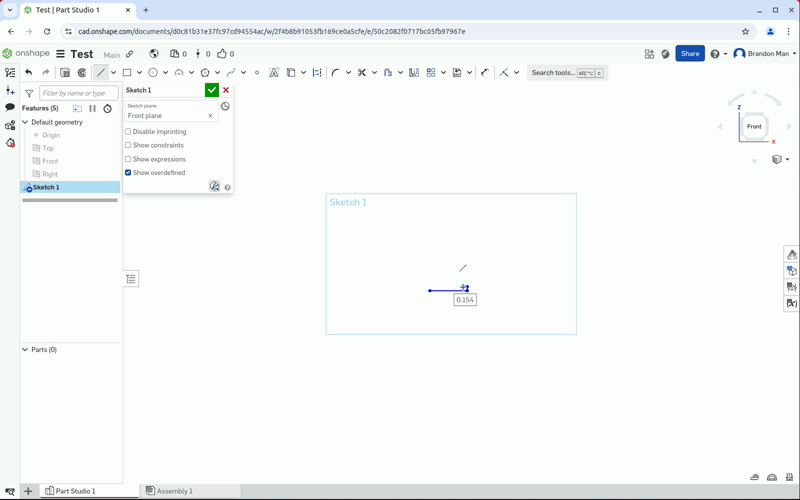
scroll(-6)
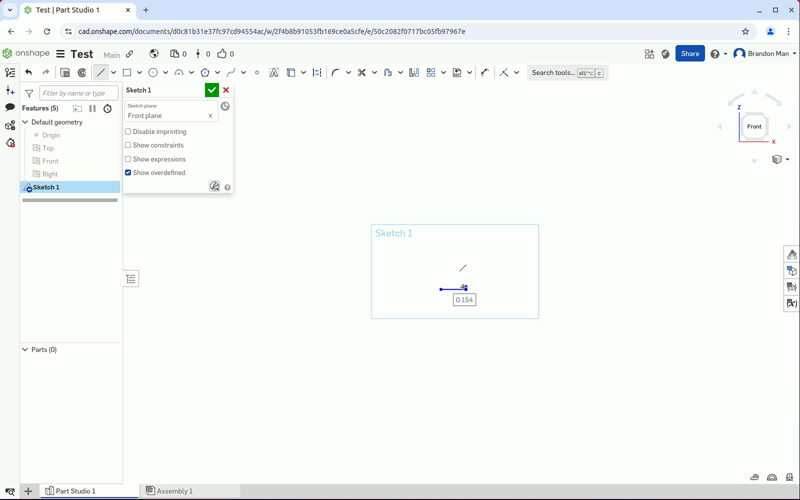
scroll(-6)
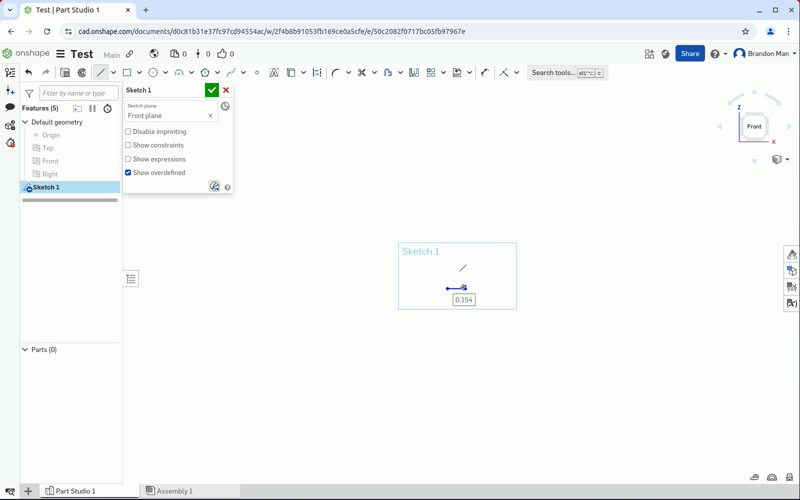
scroll(-6)
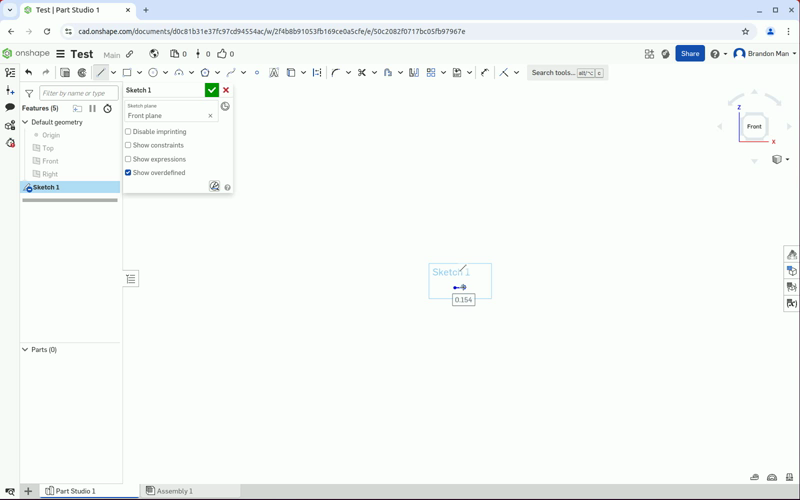
key_up(shift)
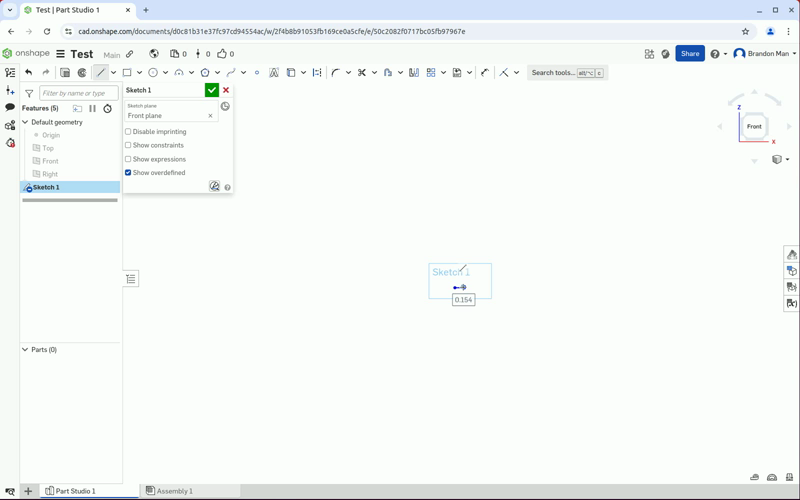
key_down(shift)
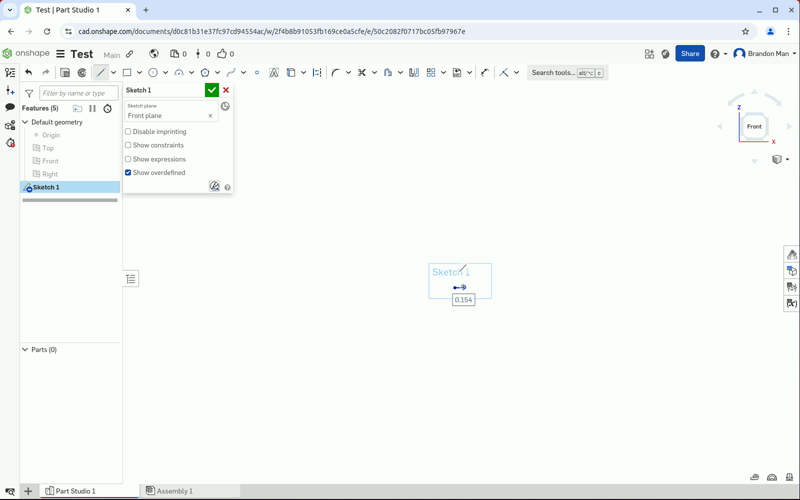
mouse_move(493, 286)
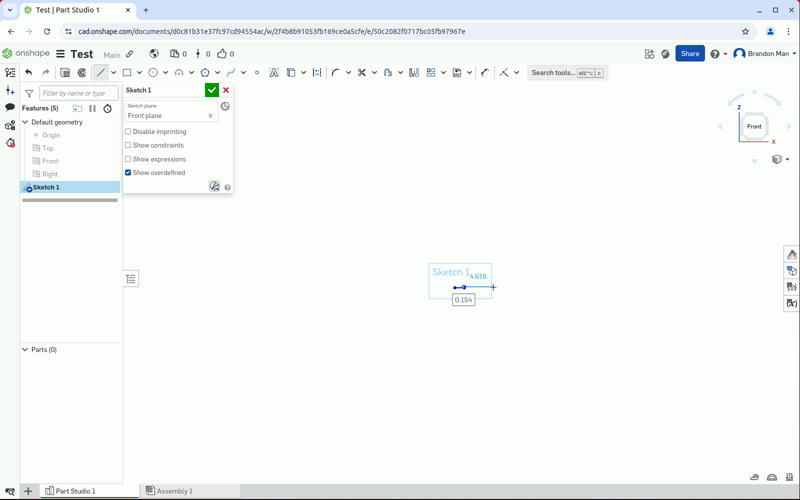
mouse_move(463, 285)
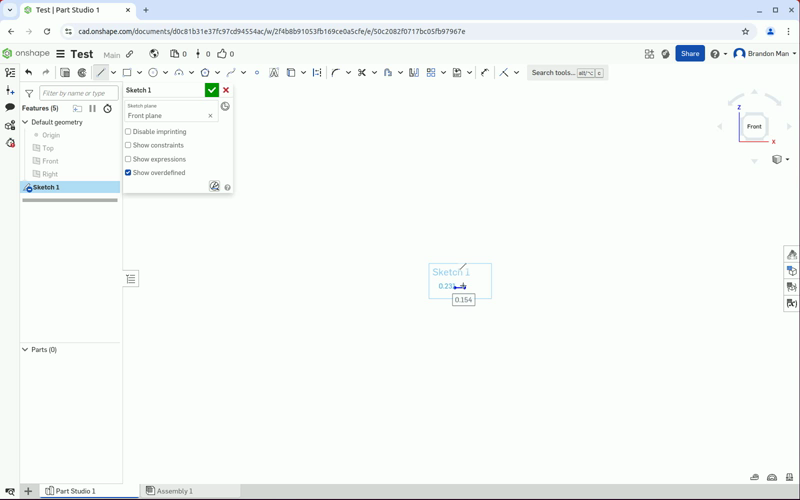
scroll(6)
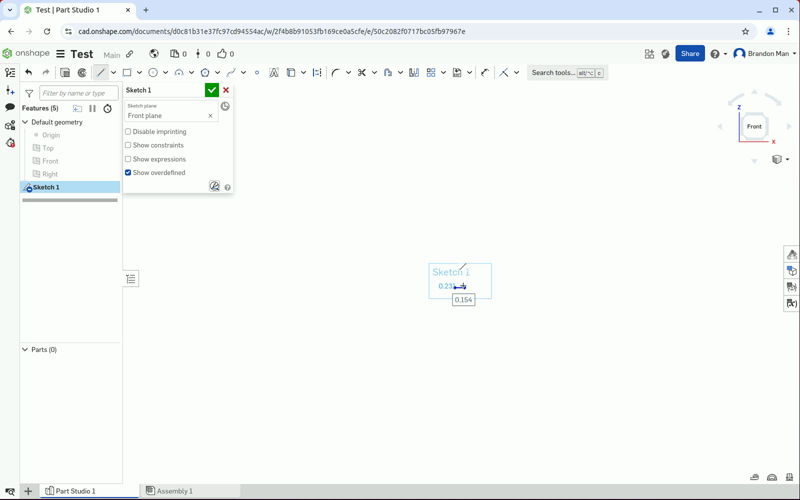
scroll(6)
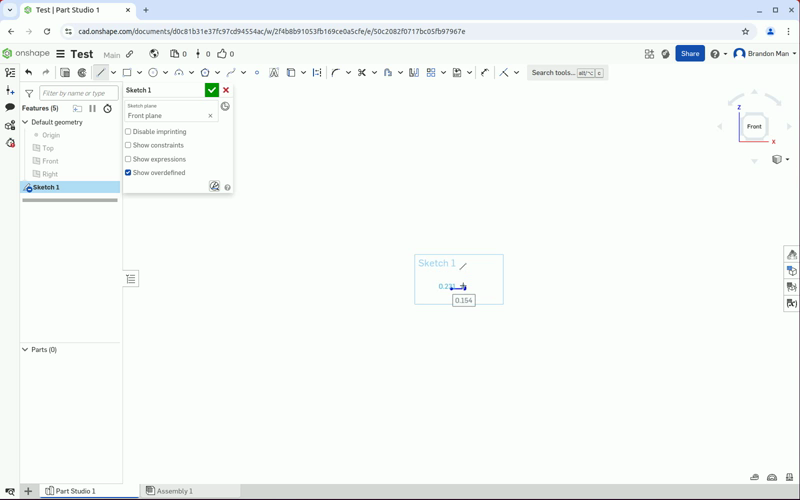
scroll(6)
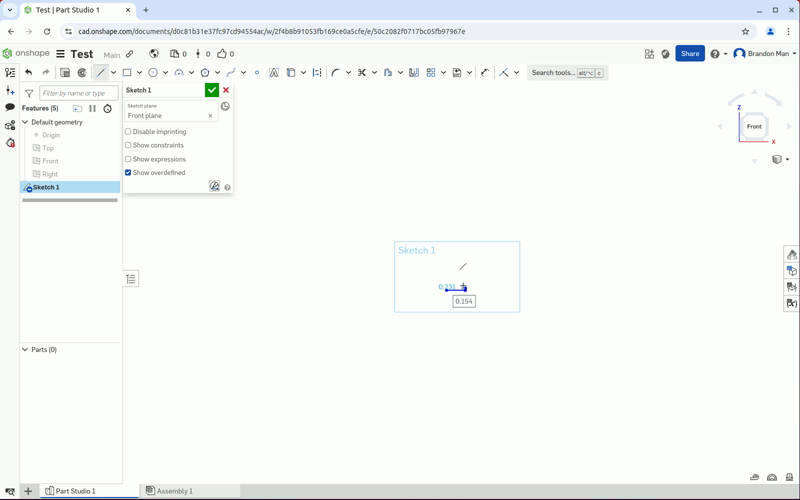
scroll(6)
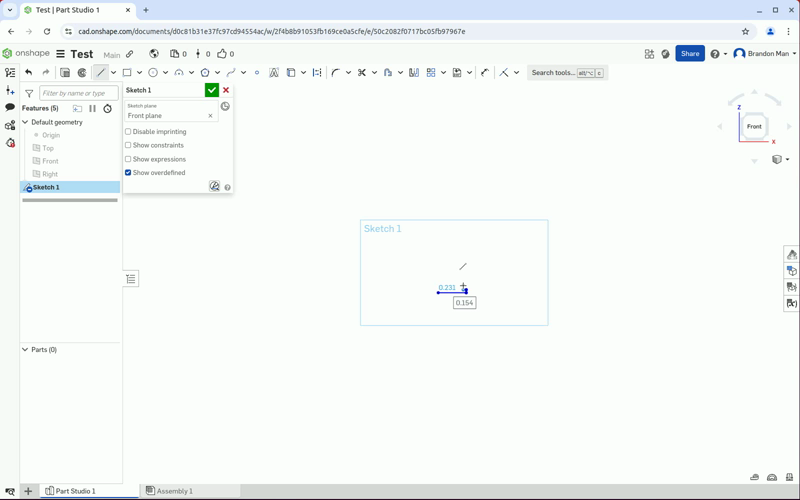
scroll(6)
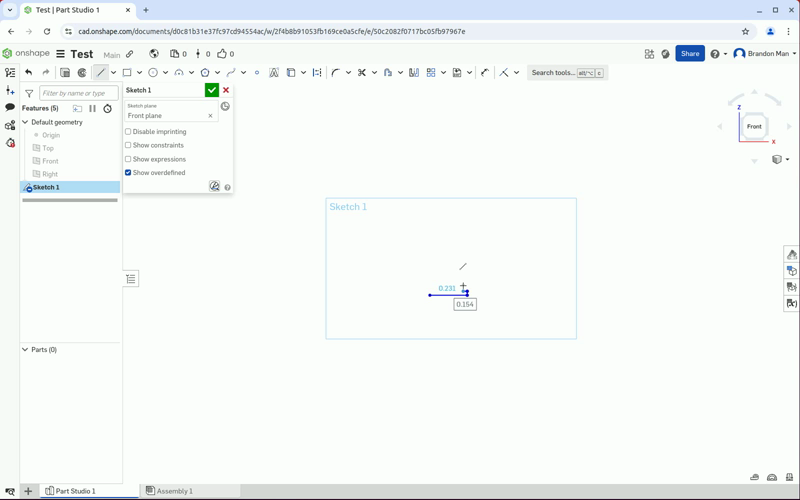
scroll(6)
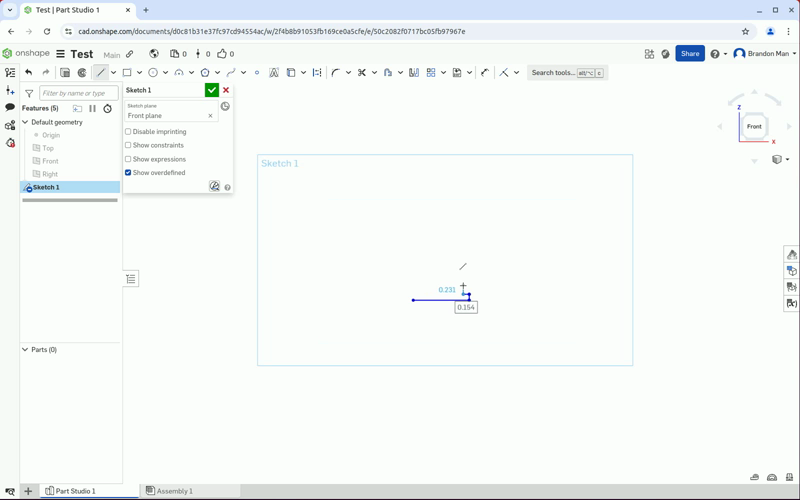
scroll(6)
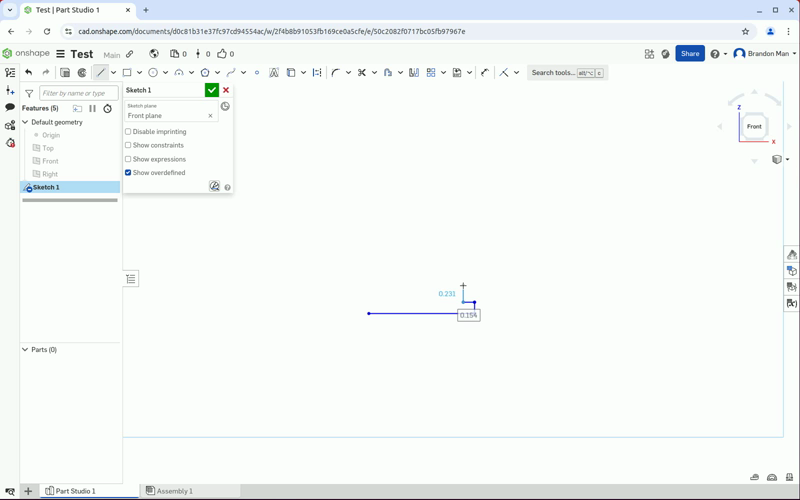
click(463, 285)
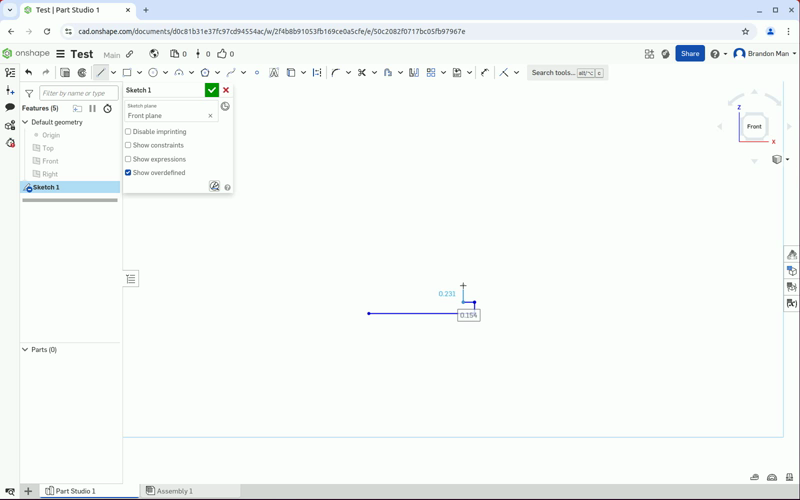
scroll(-6)
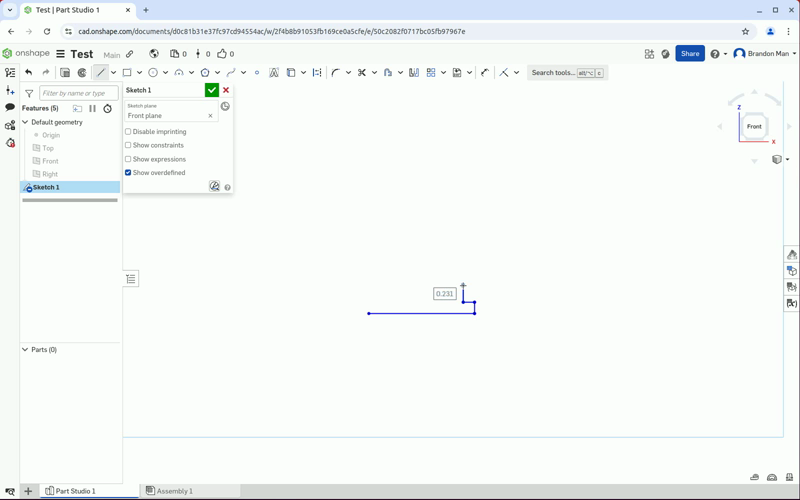
scroll(-6)
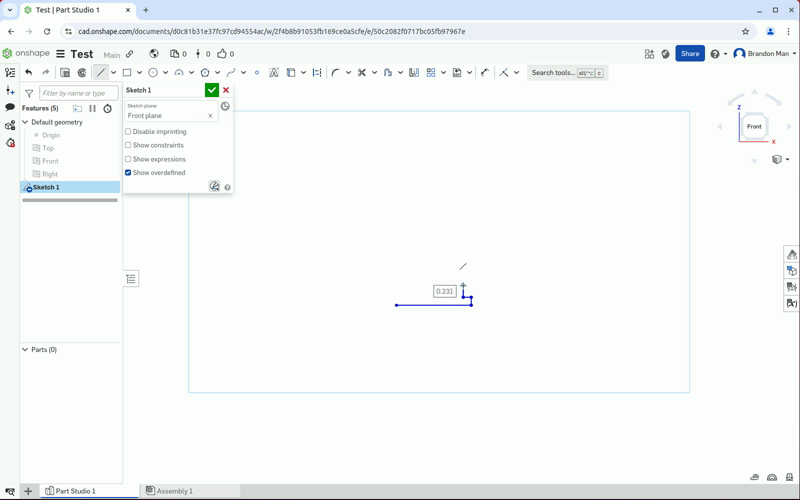
scroll(-6)
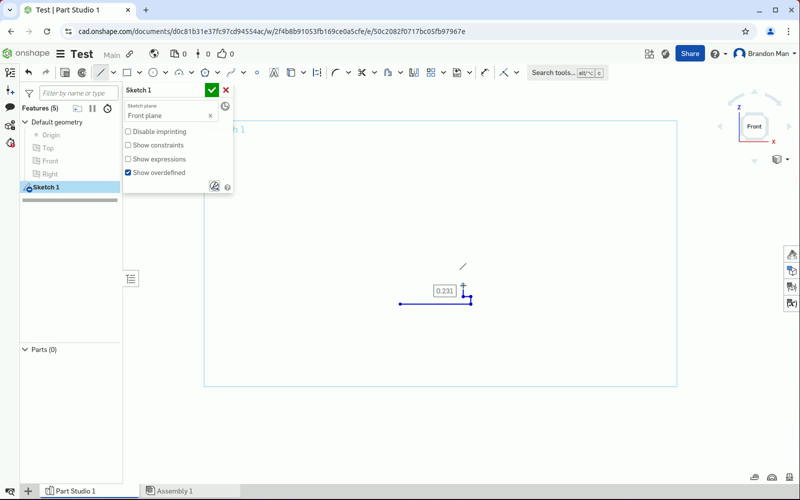
scroll(-6)
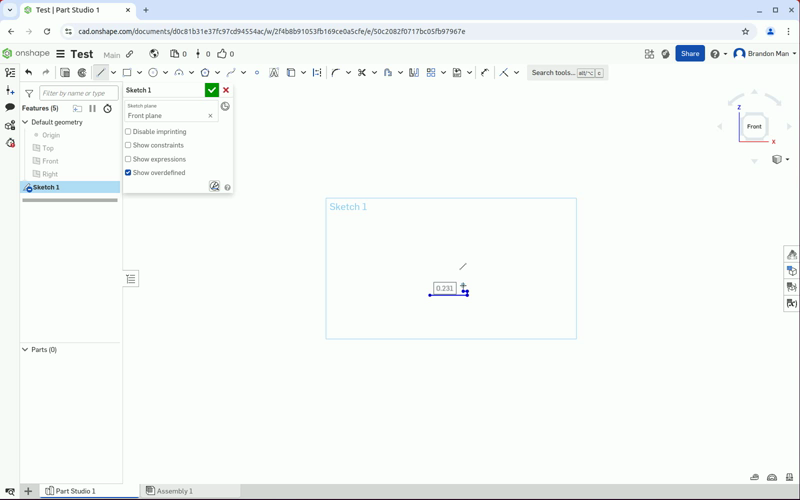
scroll(-6)
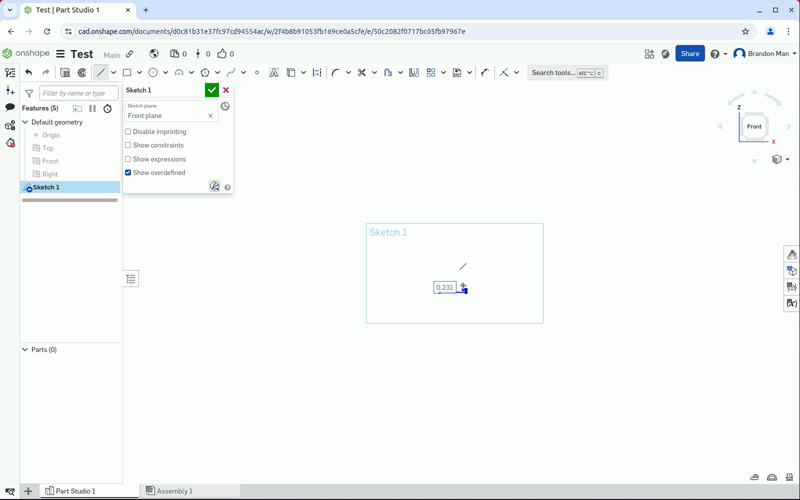
scroll(-6)
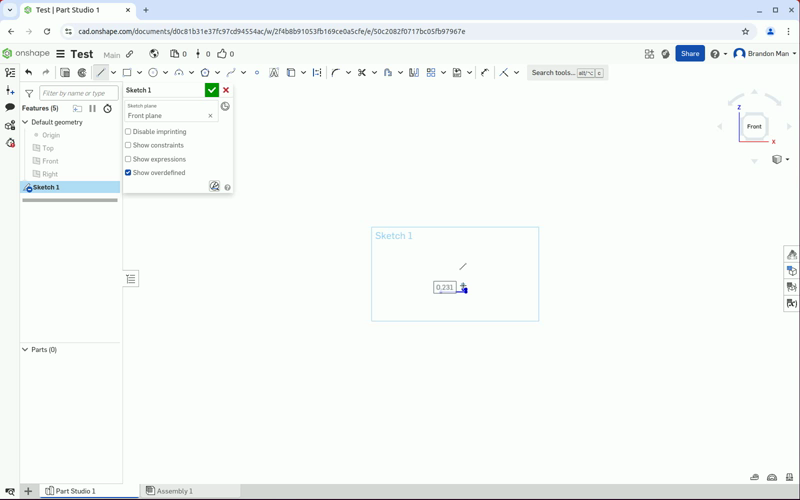
scroll(-6)
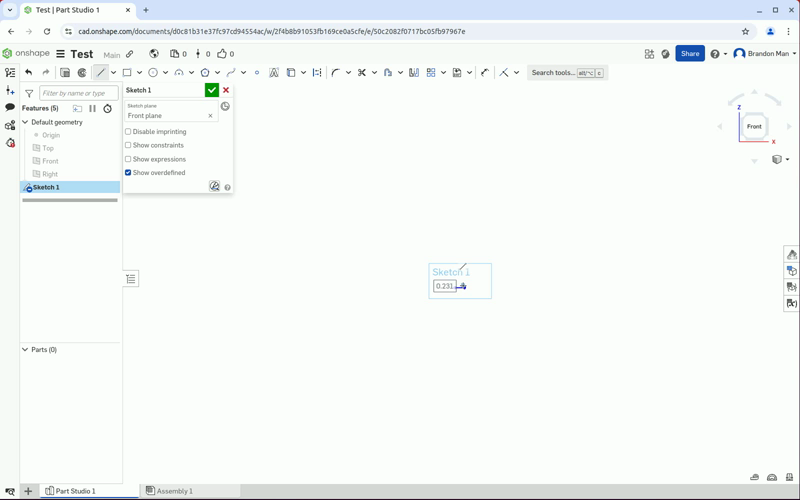
key_up(shift)
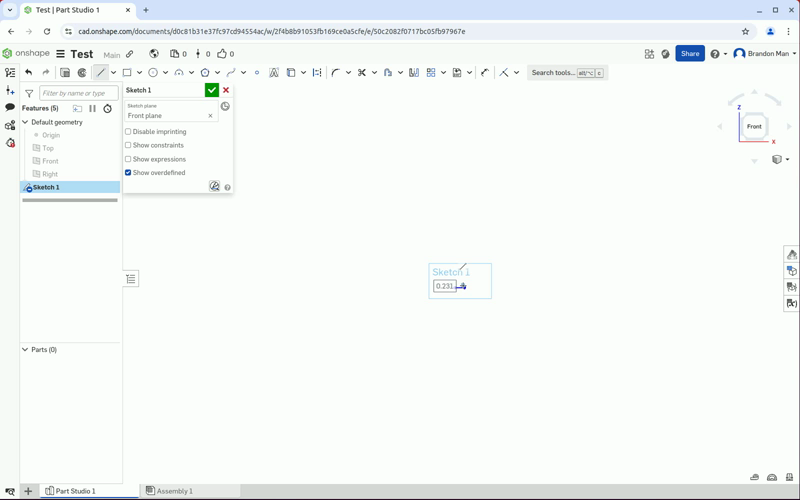
key_down(shift)
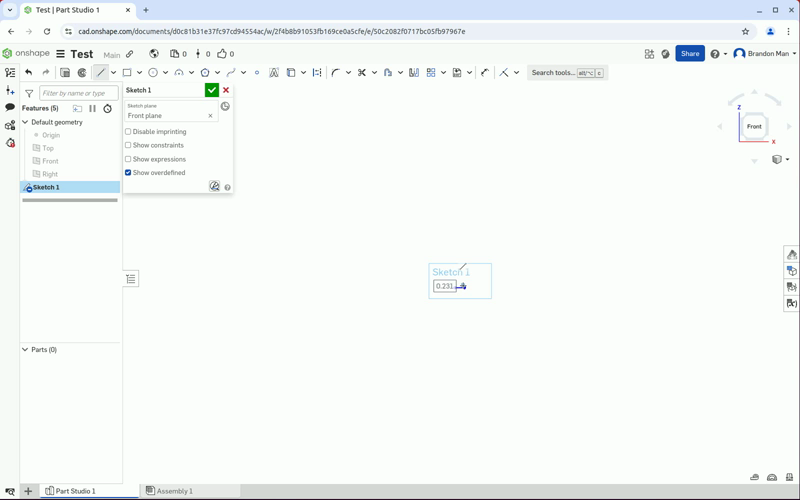
mouse_move(493, 285)
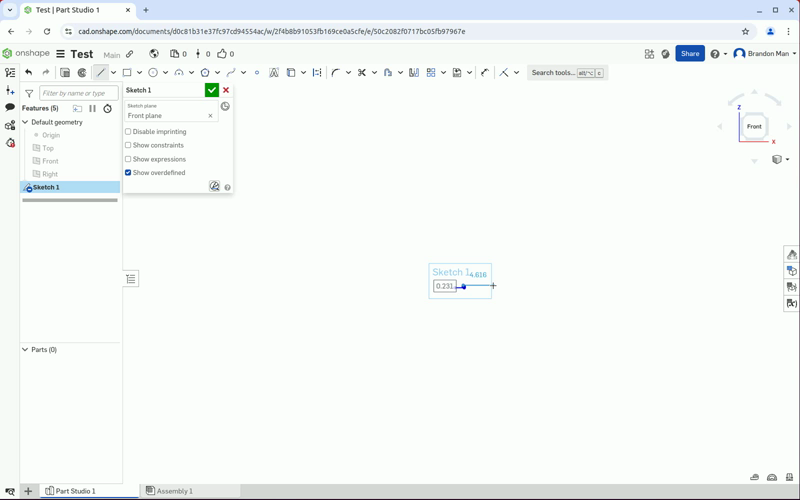
mouse_move(464, 285)
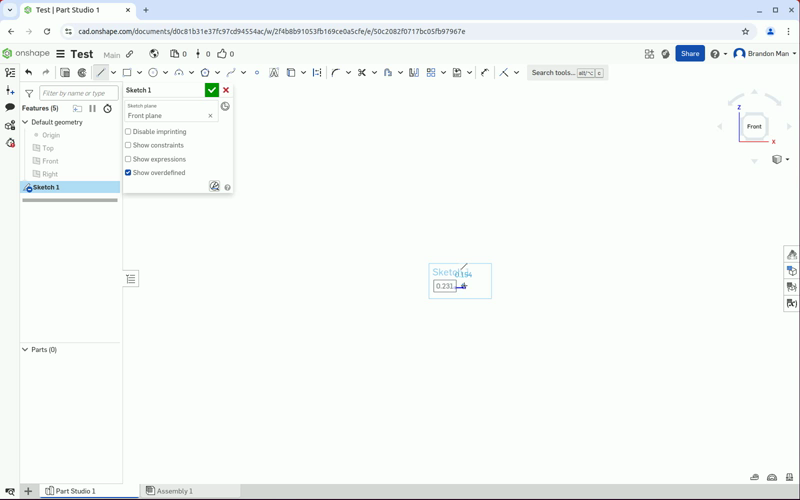
scroll(6)
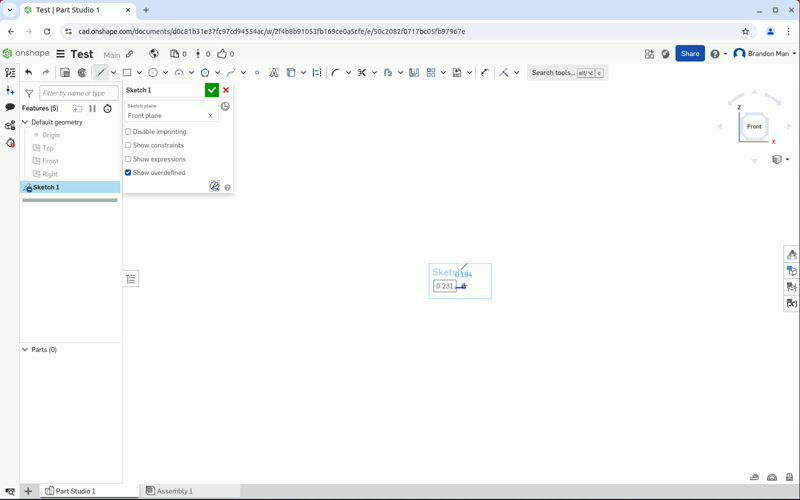
scroll(6)
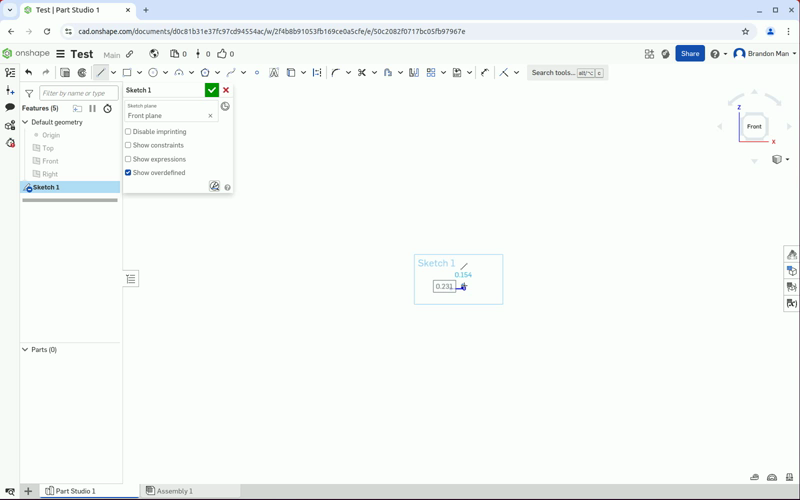
scroll(6)
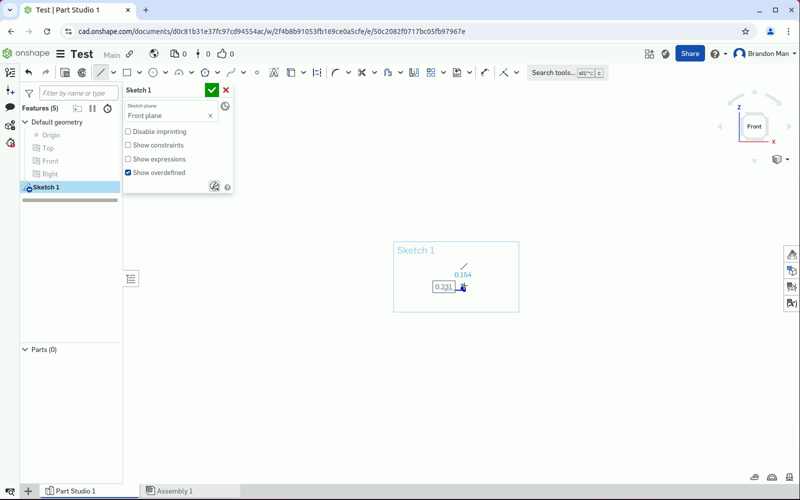
scroll(6)
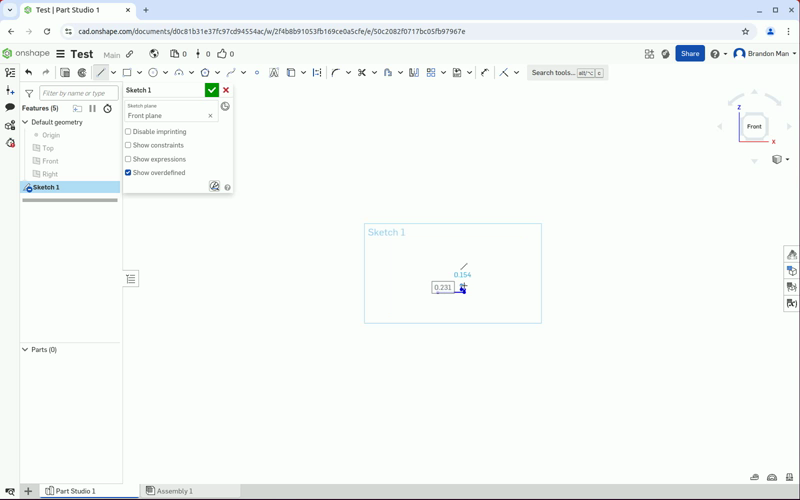
scroll(6)
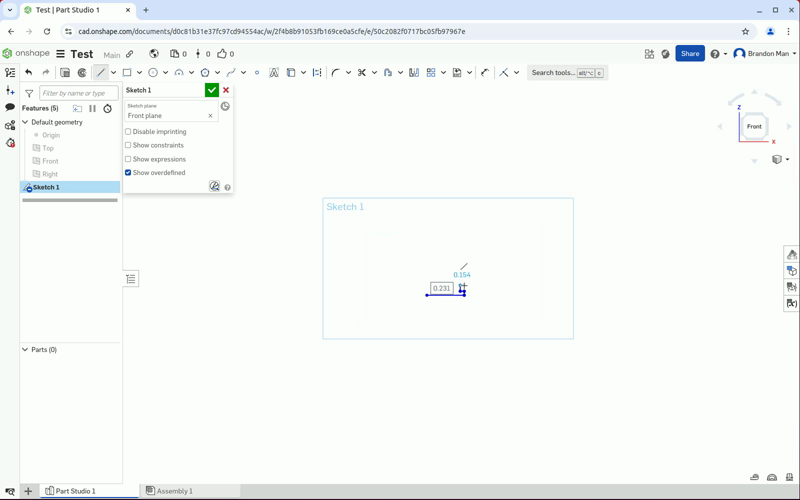
scroll(6)
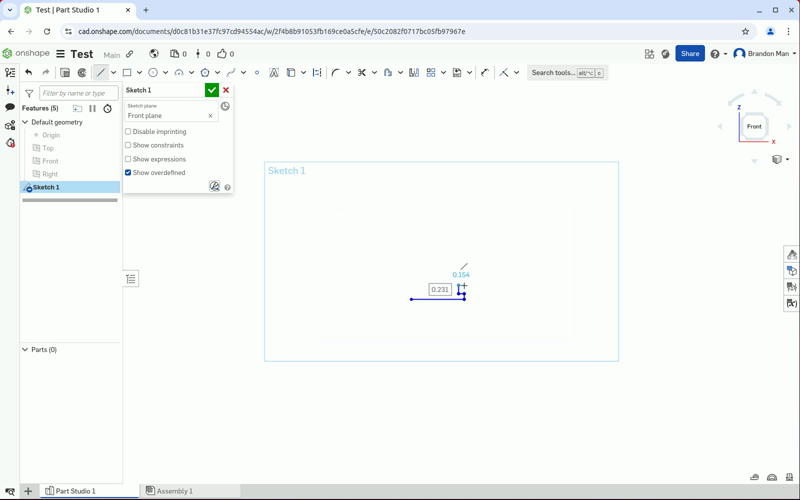
scroll(6)
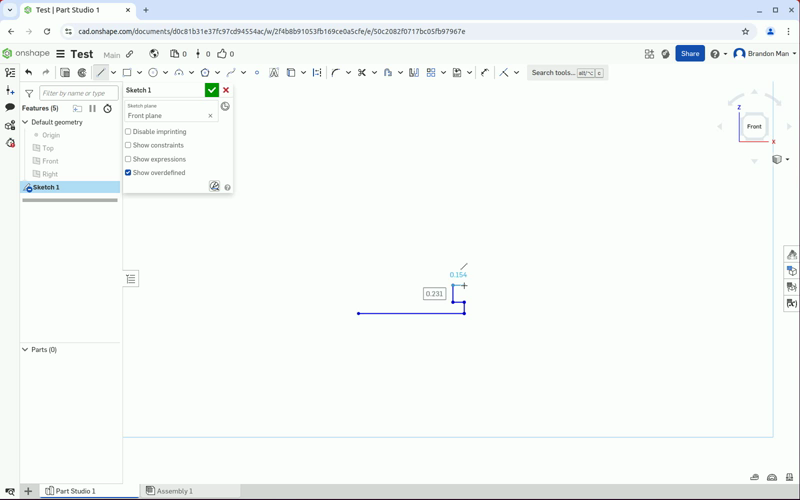
click(464, 285)
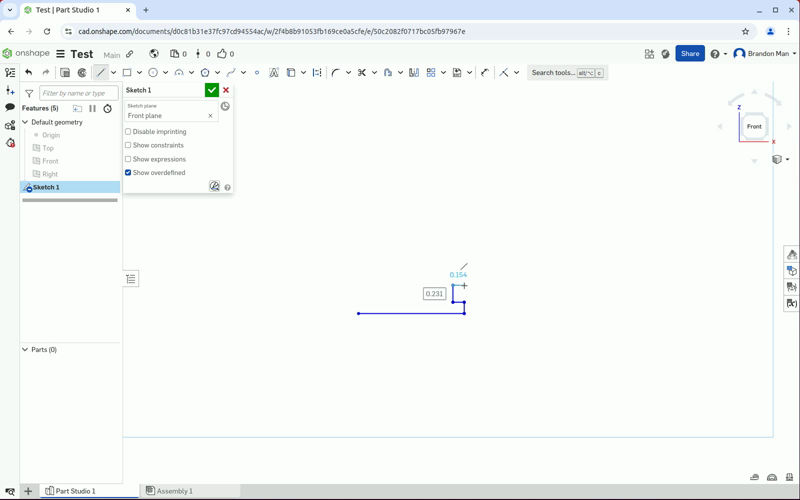
scroll(-6)
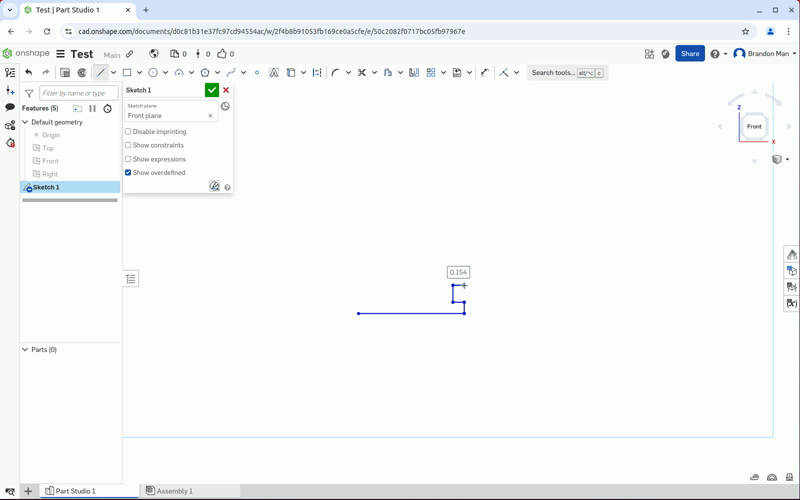
scroll(-6)
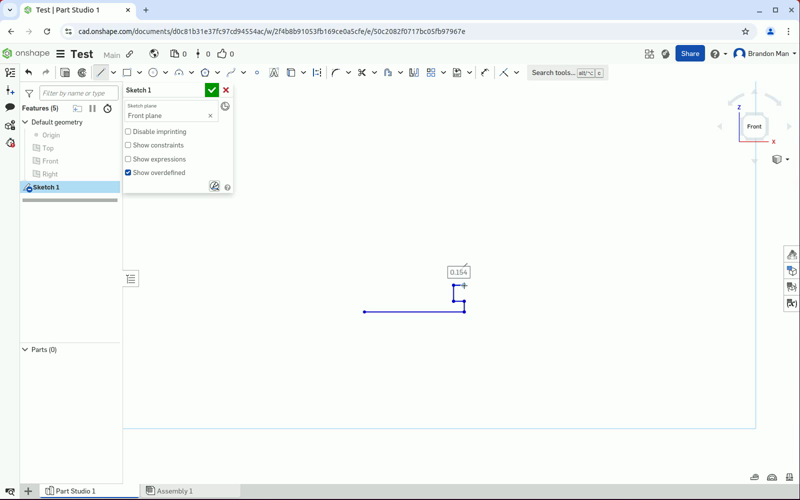
scroll(-6)
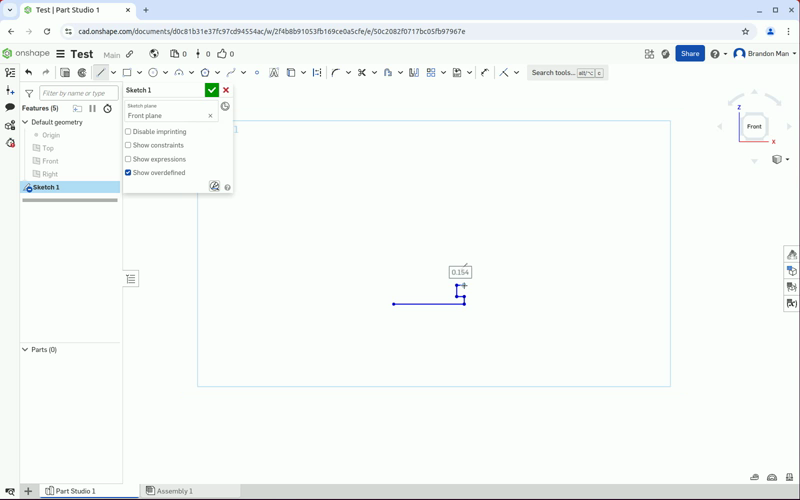
scroll(-6)
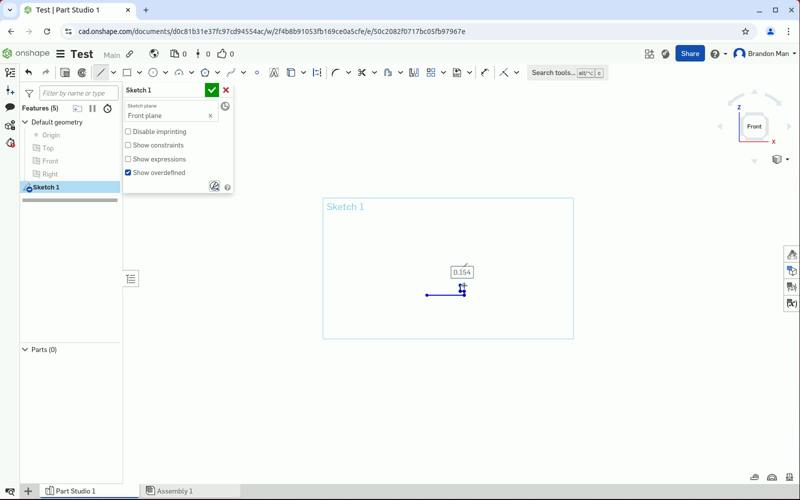
scroll(-6)
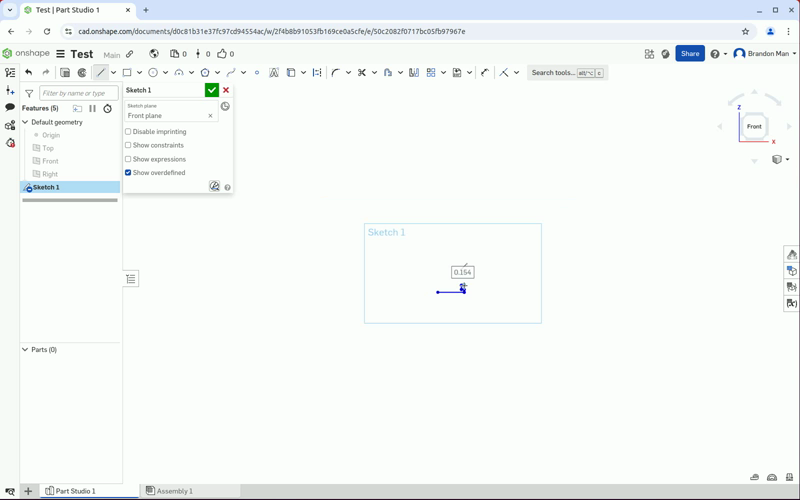
scroll(-6)
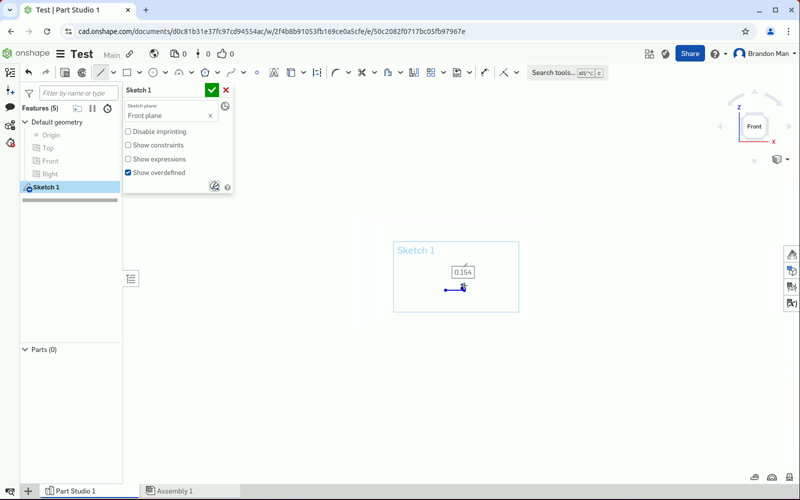
scroll(-6)
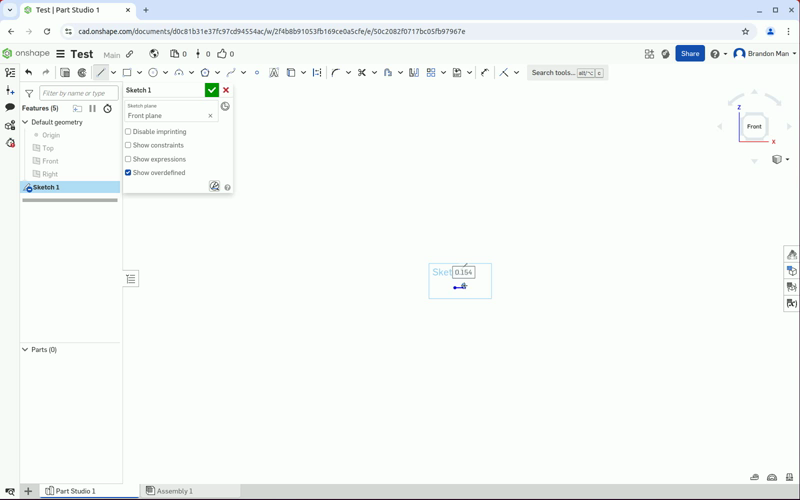
key_up(shift)
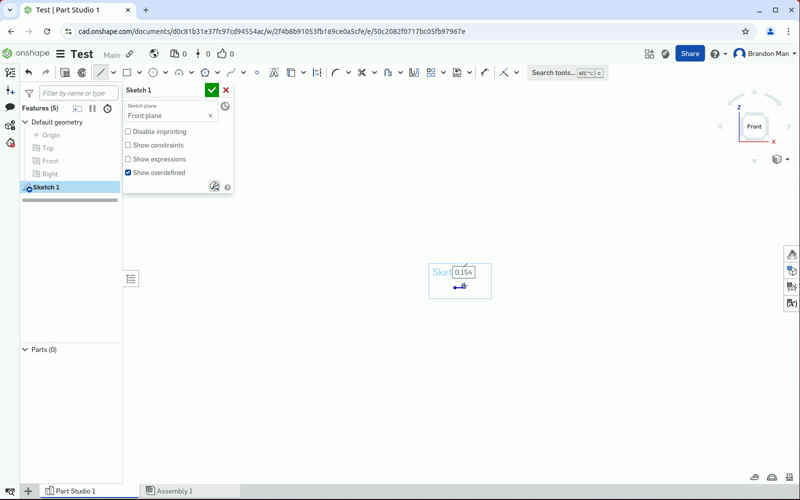
key_down(shift)
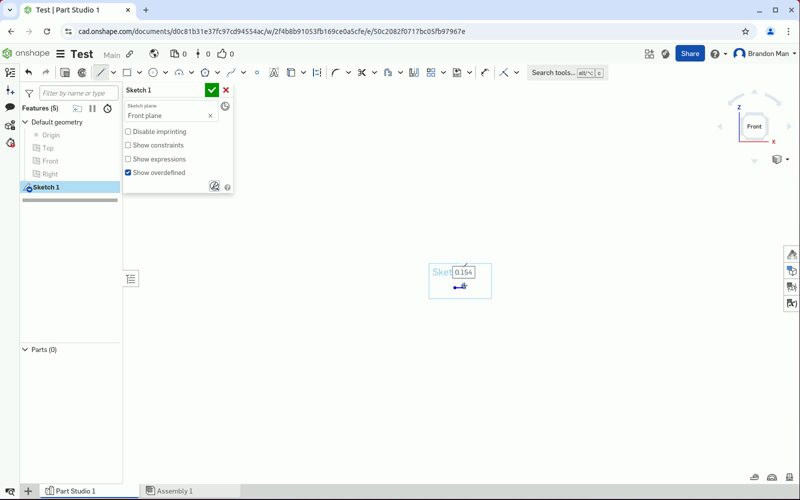
mouse_move(494, 285)
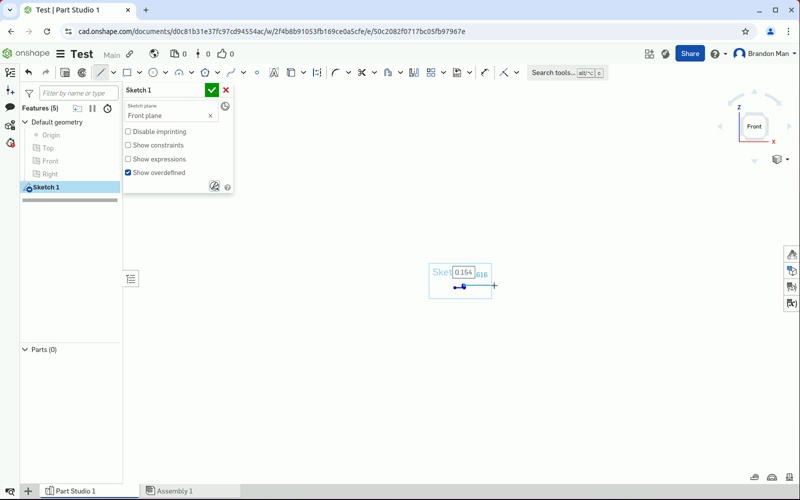
mouse_move(464, 281)
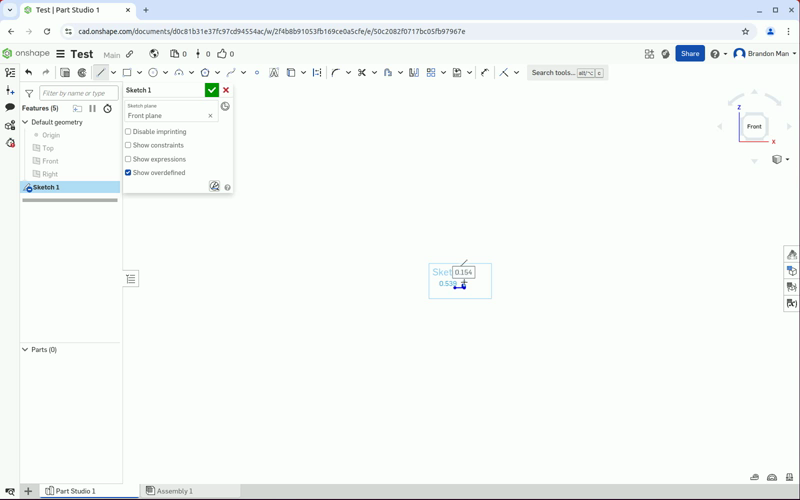
scroll(6)
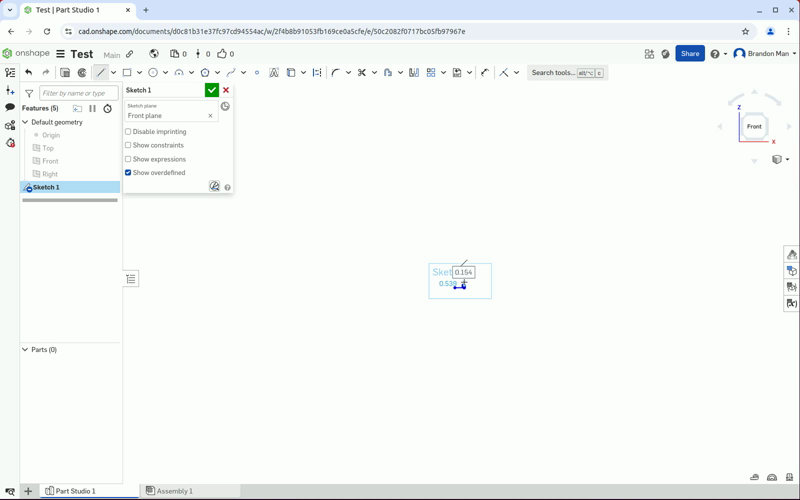
scroll(6)
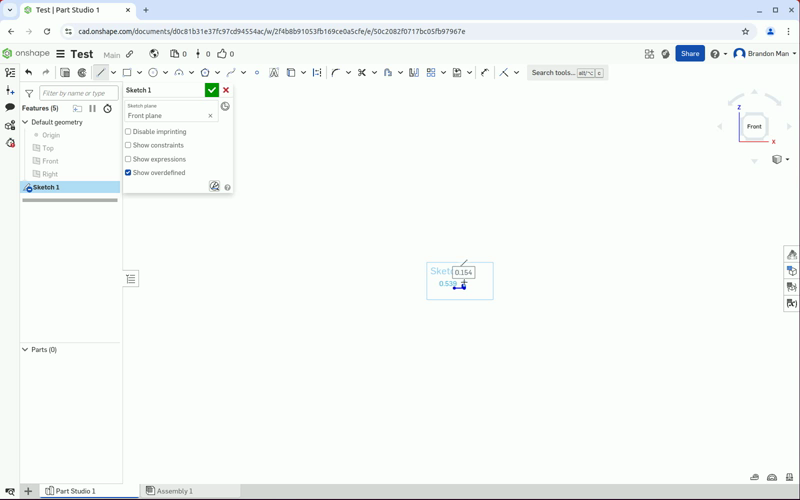
scroll(6)
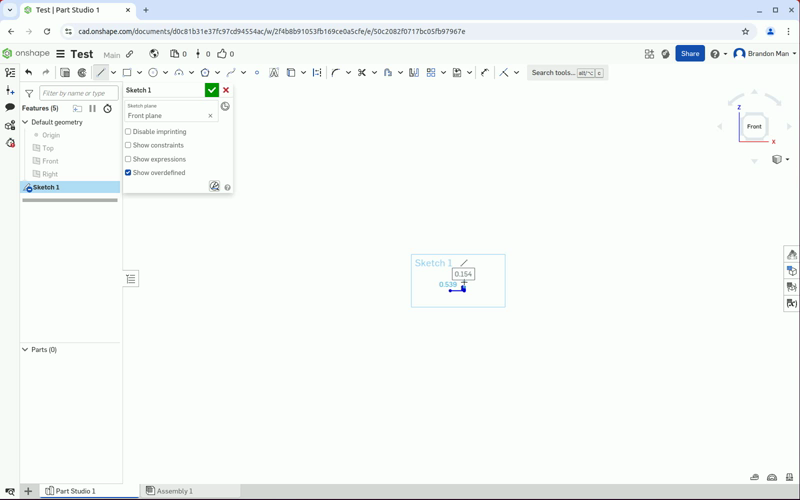
scroll(6)
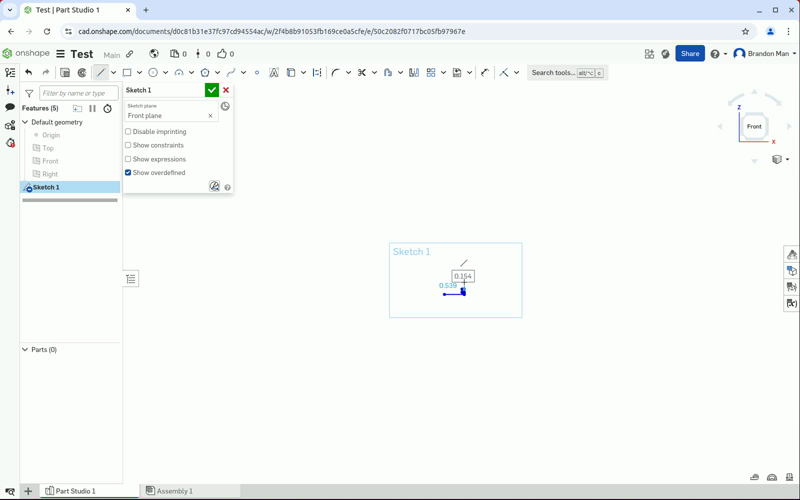
scroll(6)
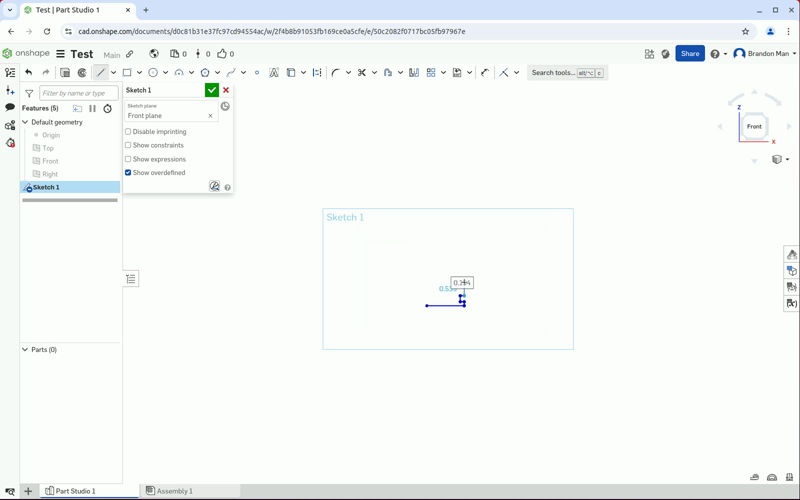
scroll(6)
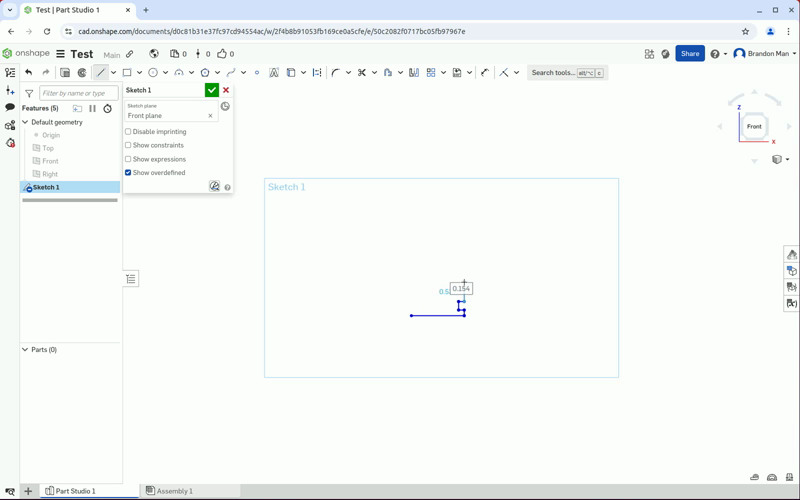
scroll(6)
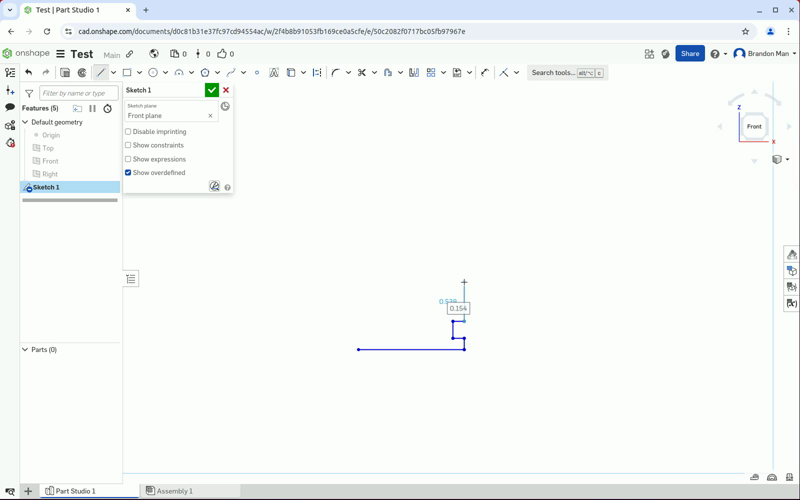
click(464, 281)
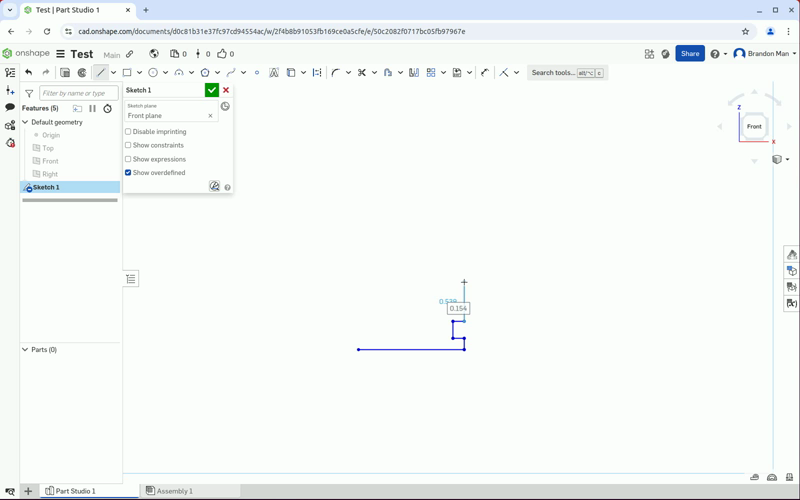
scroll(-6)
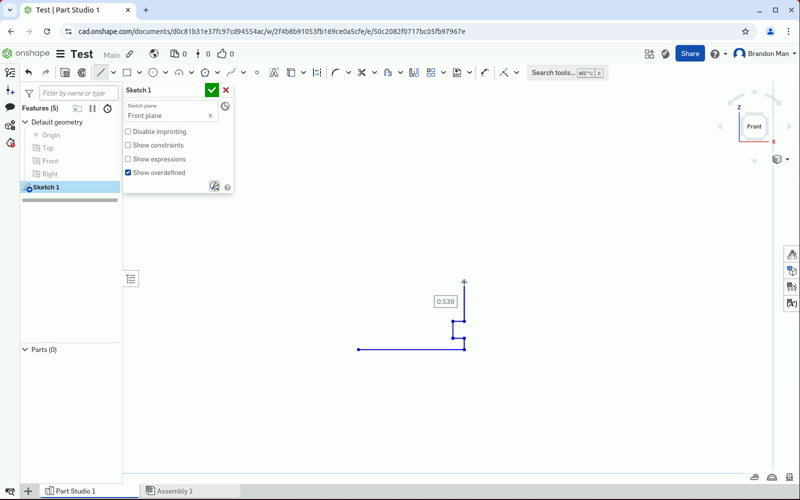
scroll(-6)
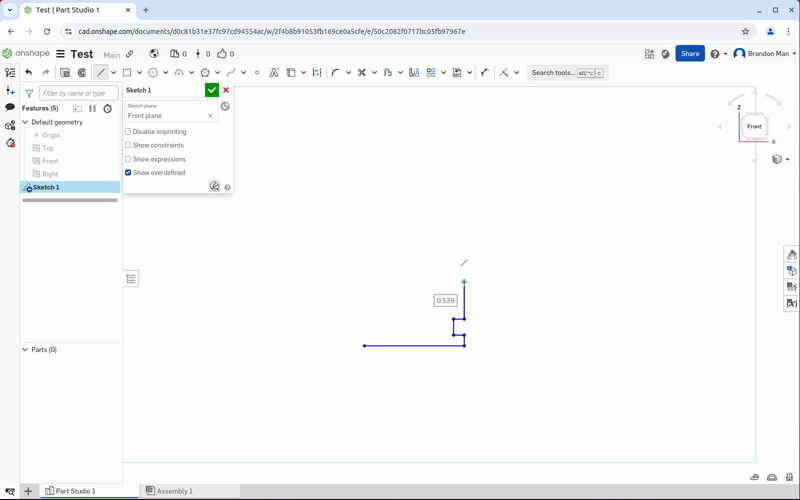
scroll(-6)
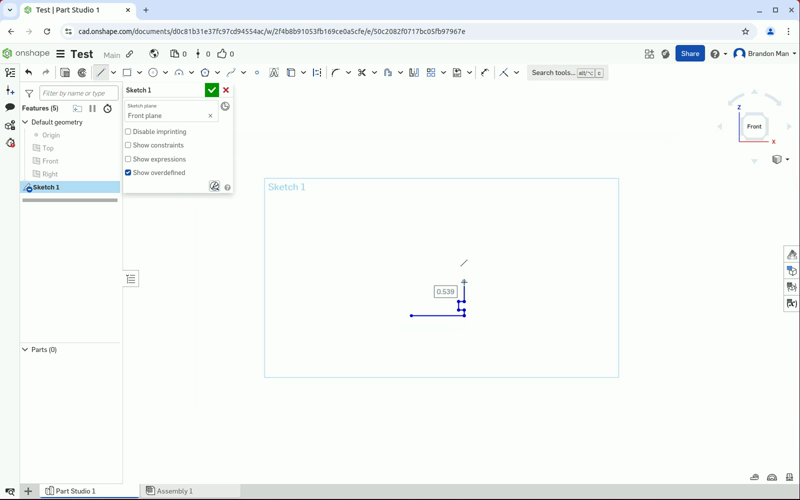
scroll(-6)
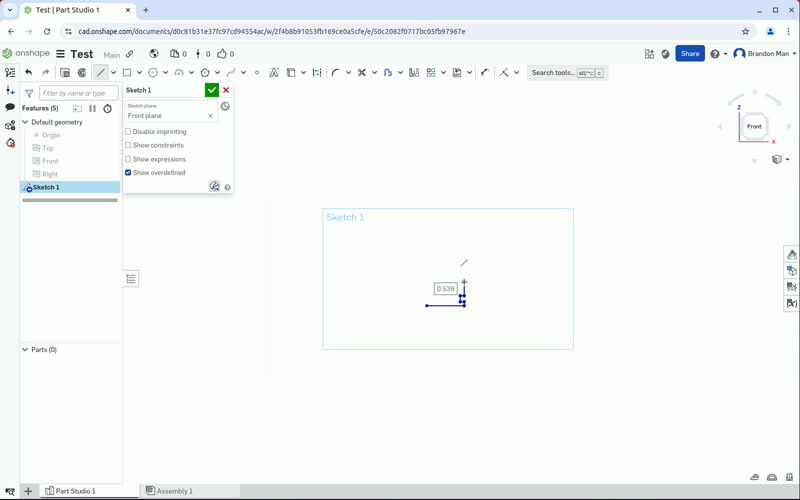
scroll(-6)
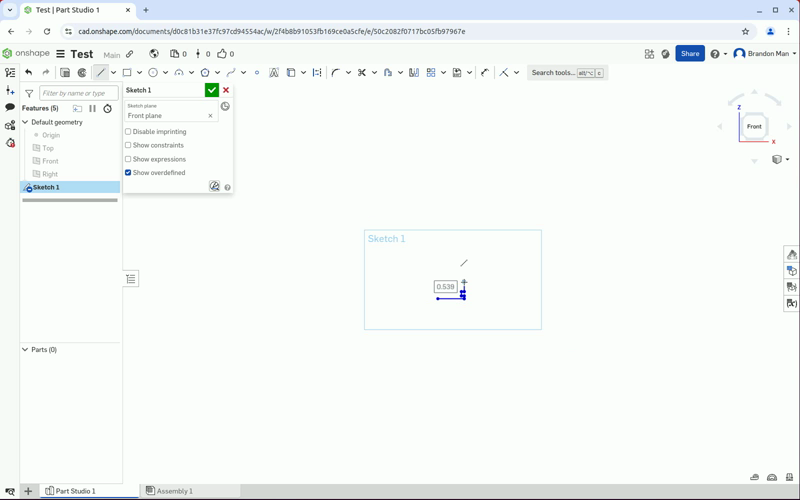
scroll(-6)
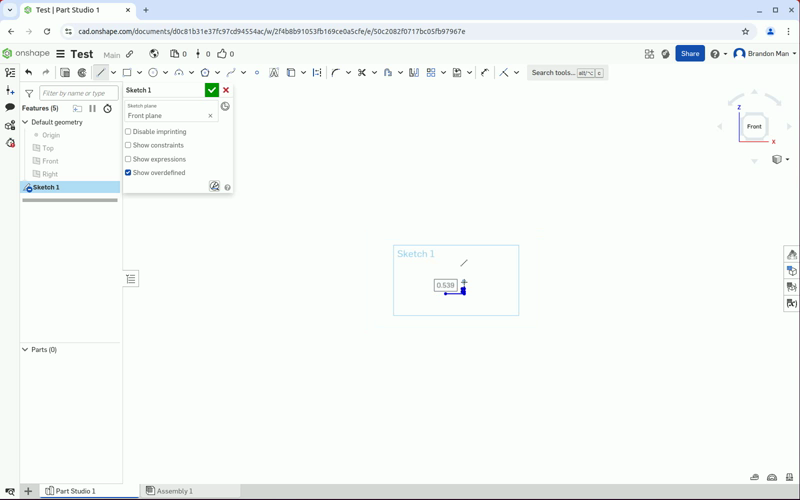
scroll(-6)
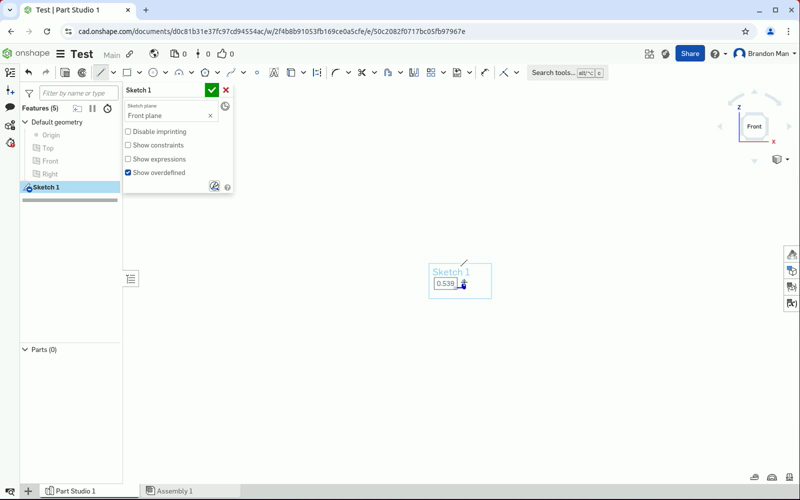
key_up(shift)
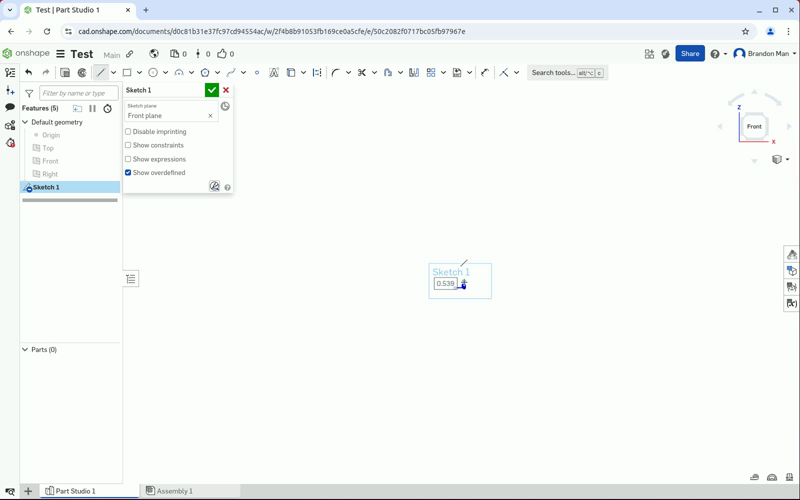
key_down(shift)
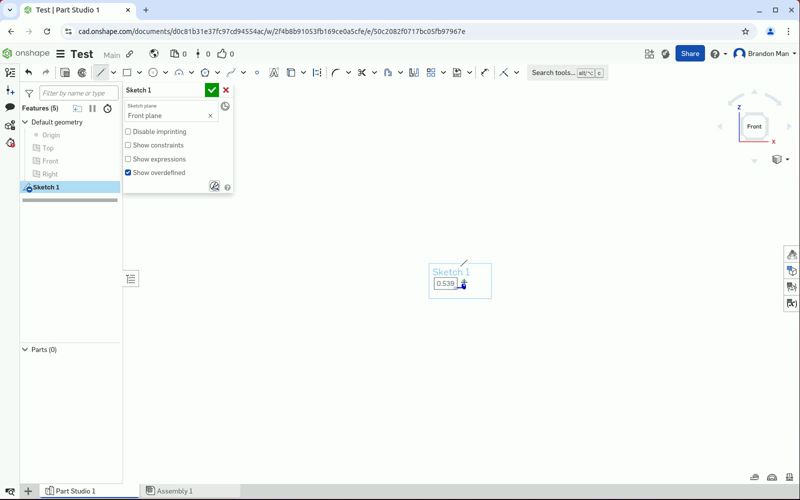
mouse_move(494, 281)
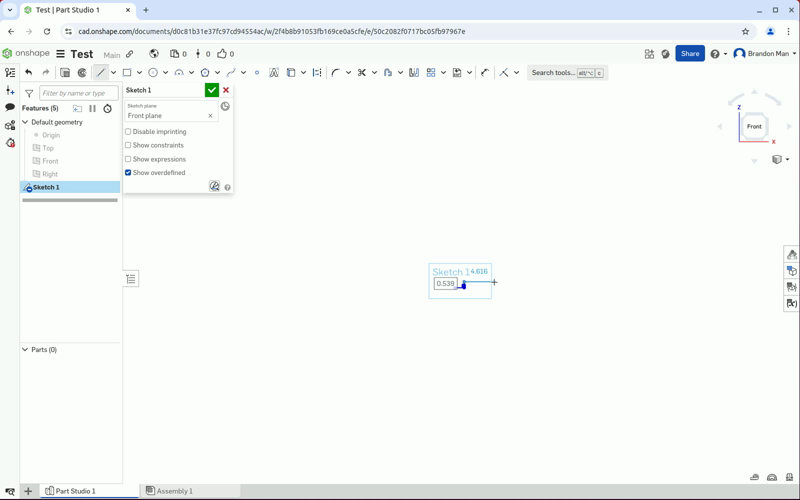
mouse_move(460, 281)
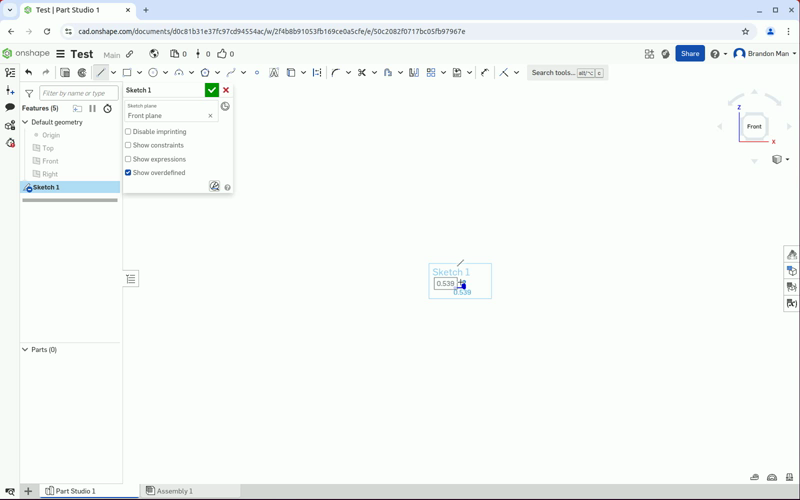
scroll(6)
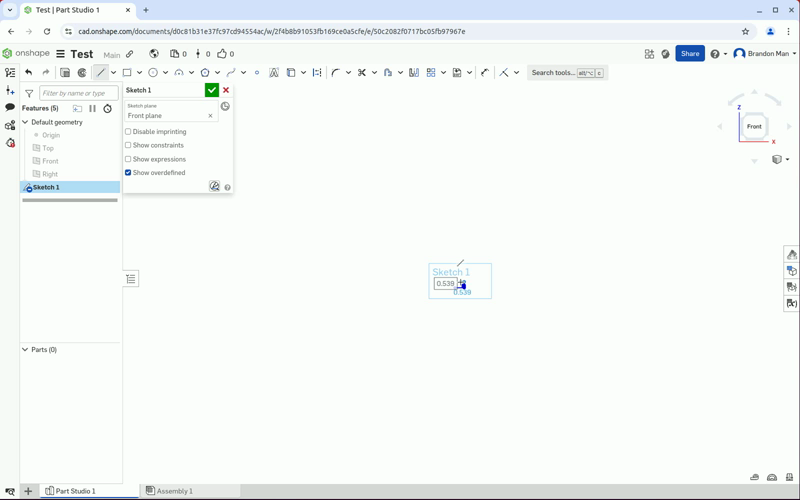
scroll(6)
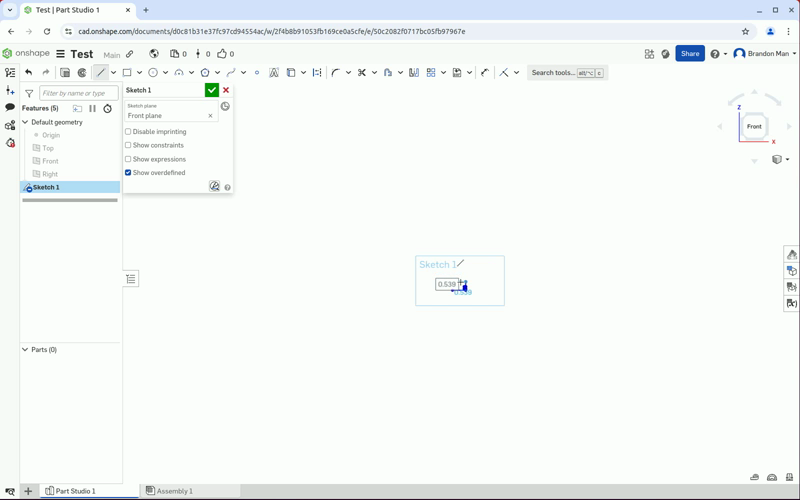
scroll(6)
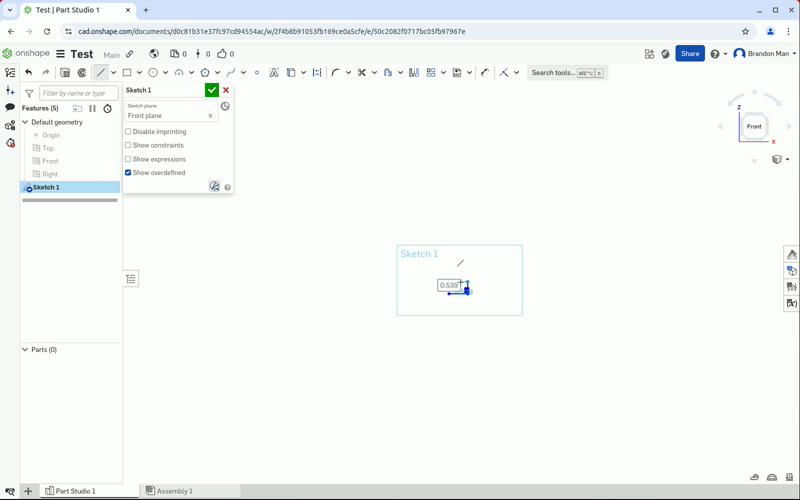
scroll(6)
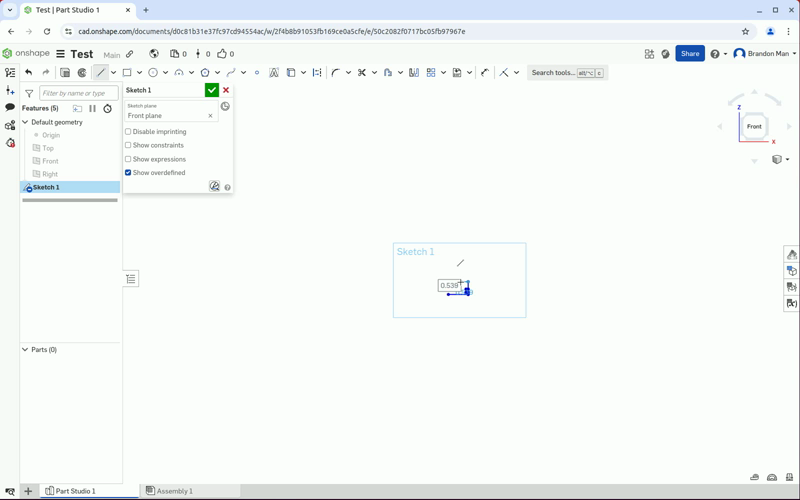
scroll(6)
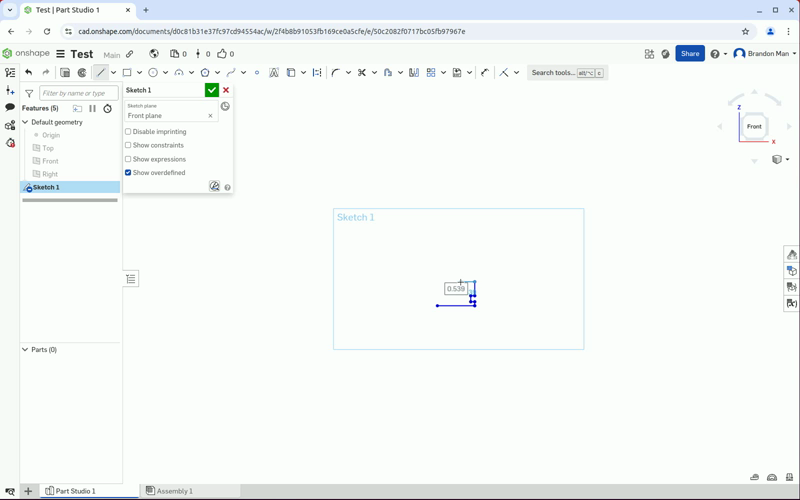
scroll(6)
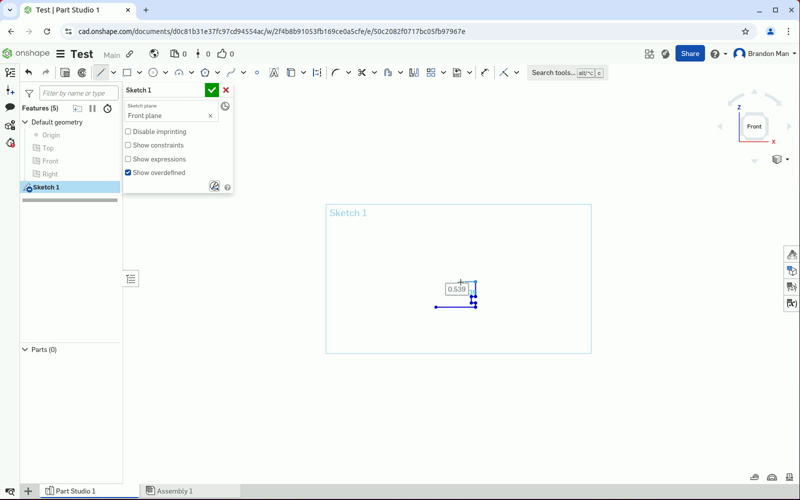
scroll(6)
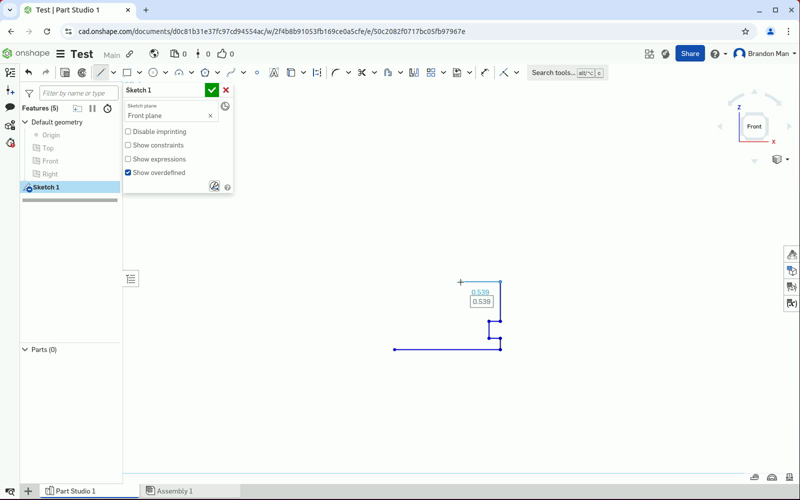
click(460, 281)
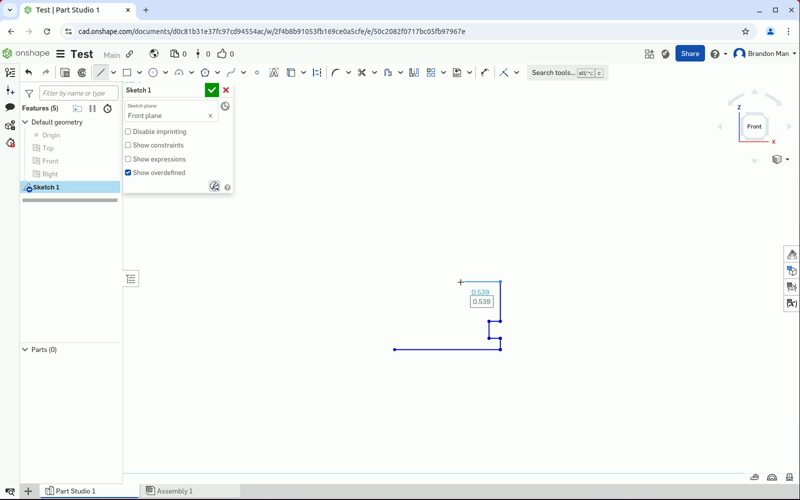
scroll(-6)
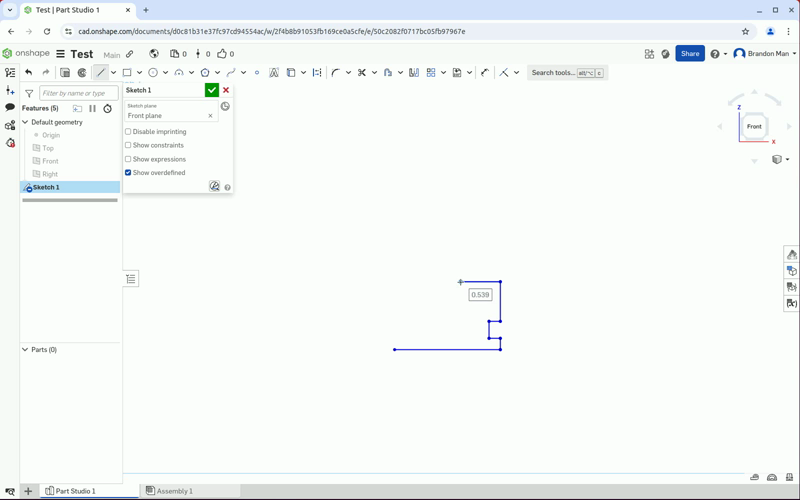
scroll(-6)
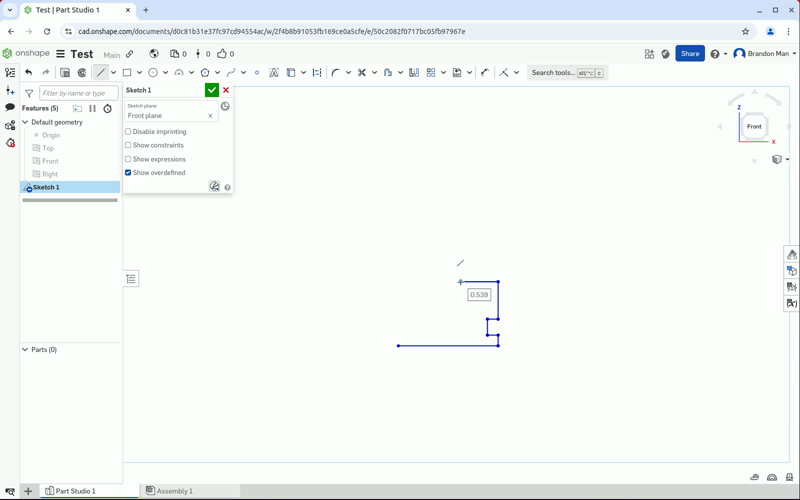
scroll(-6)
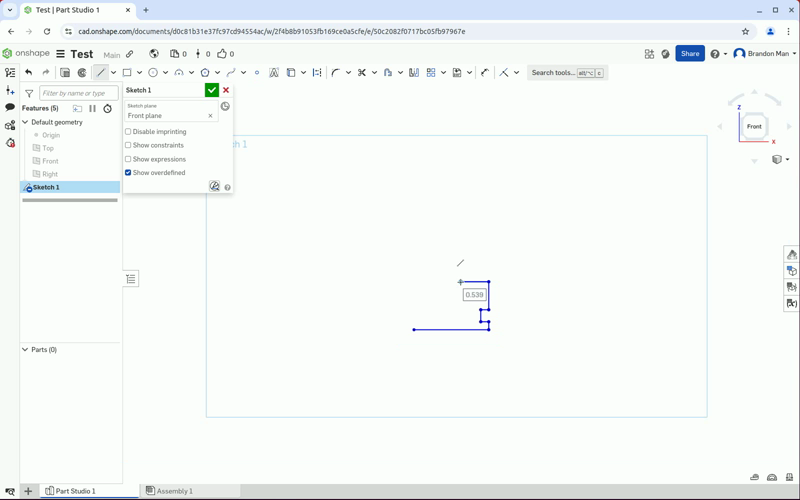
scroll(-6)
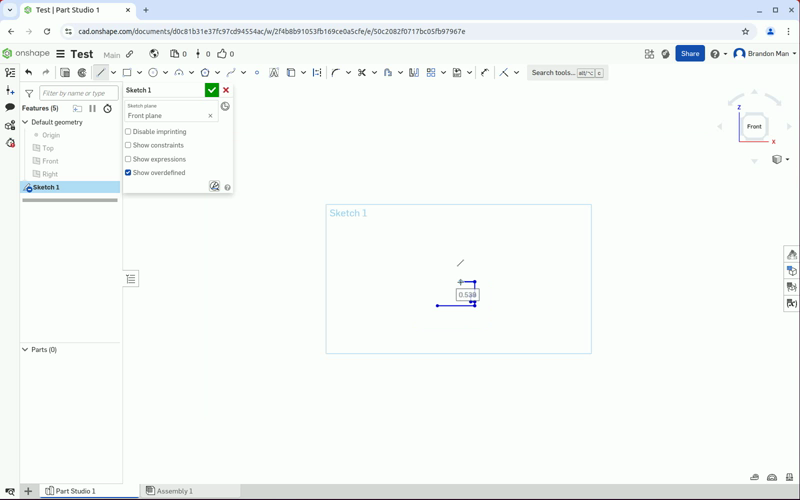
scroll(-6)
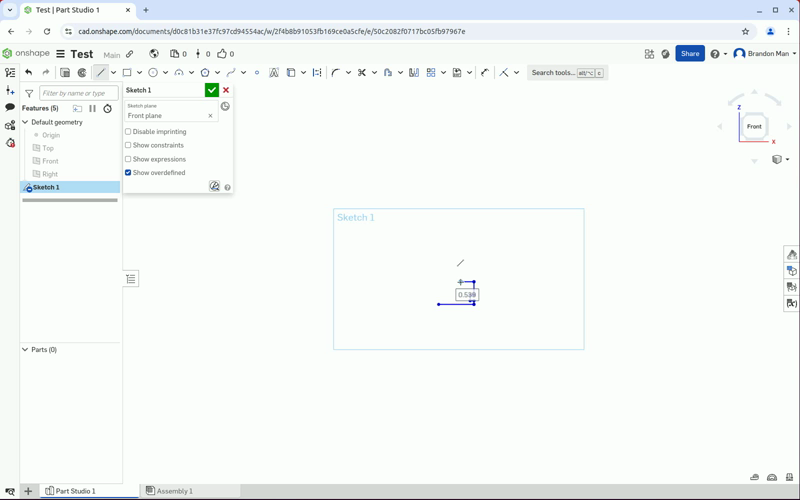
scroll(-6)
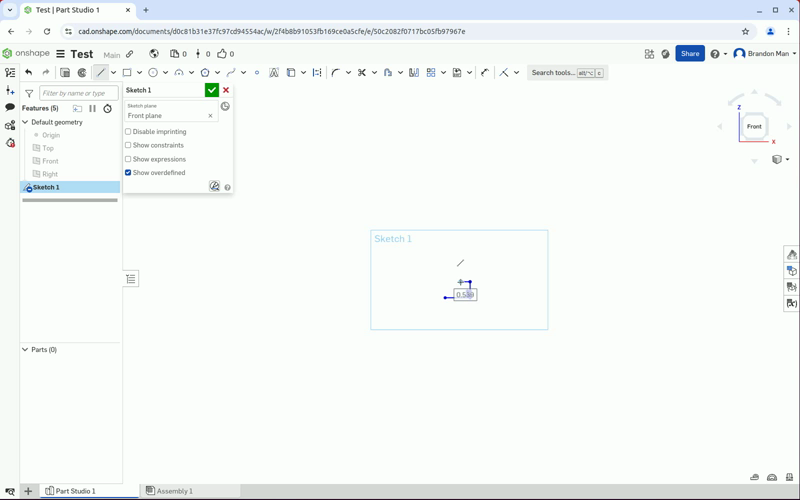
scroll(-6)
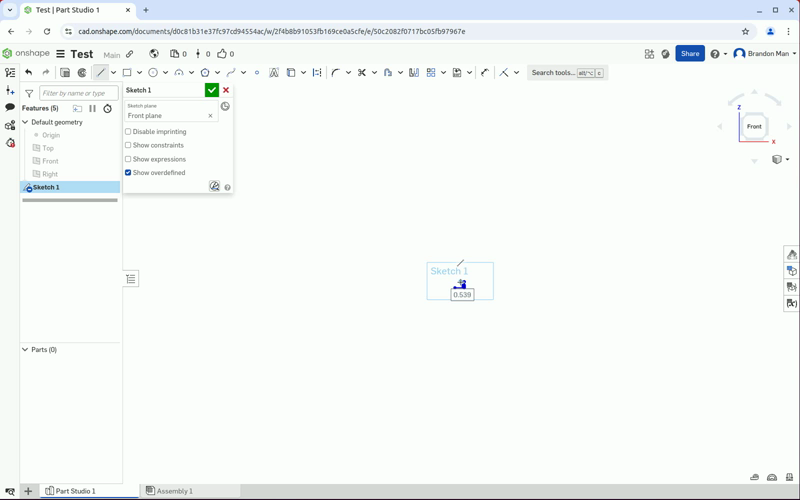
key_up(shift)
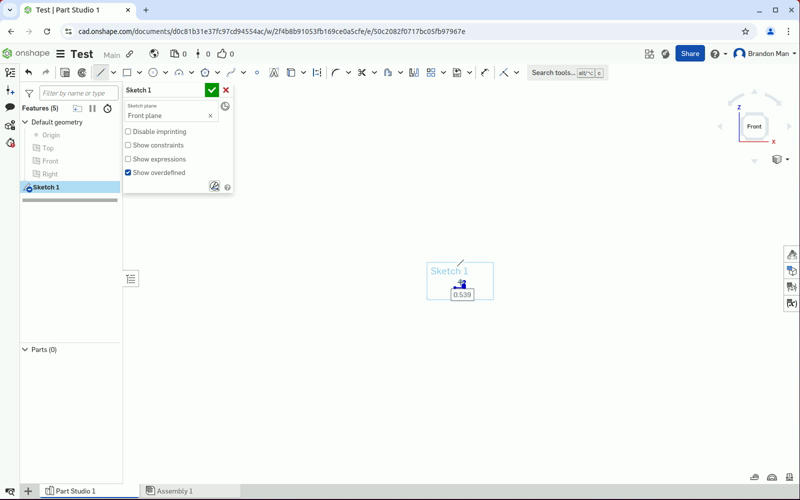
key_down(shift)
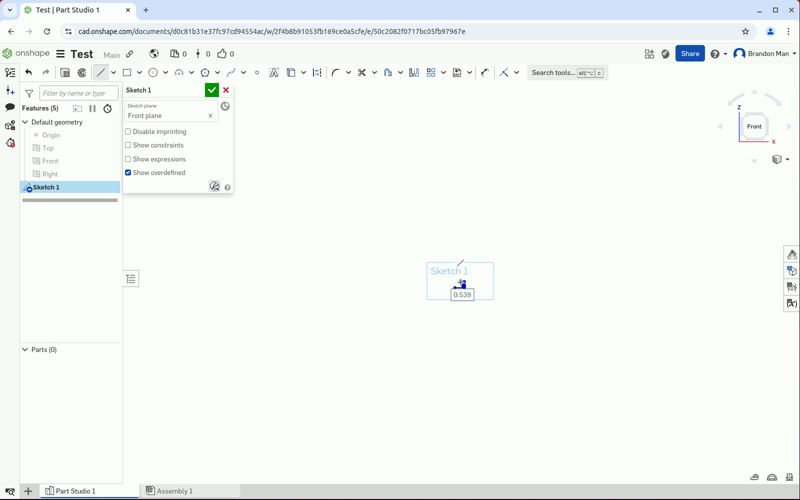
mouse_move(490, 281)
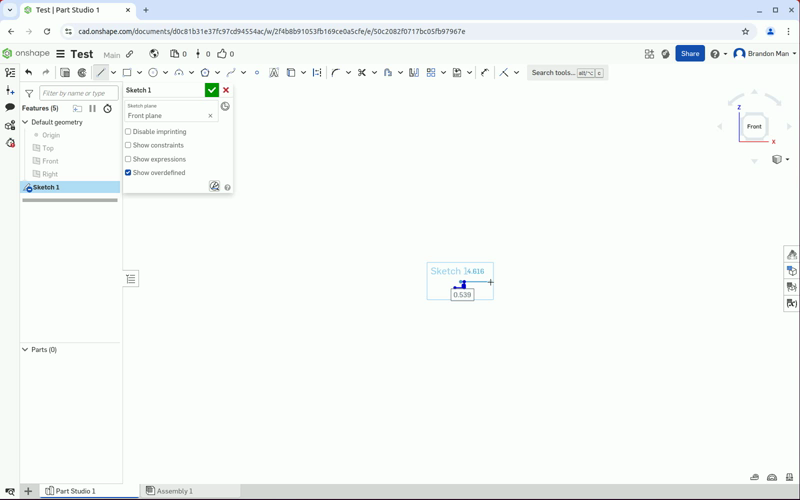
mouse_move(457, 281)
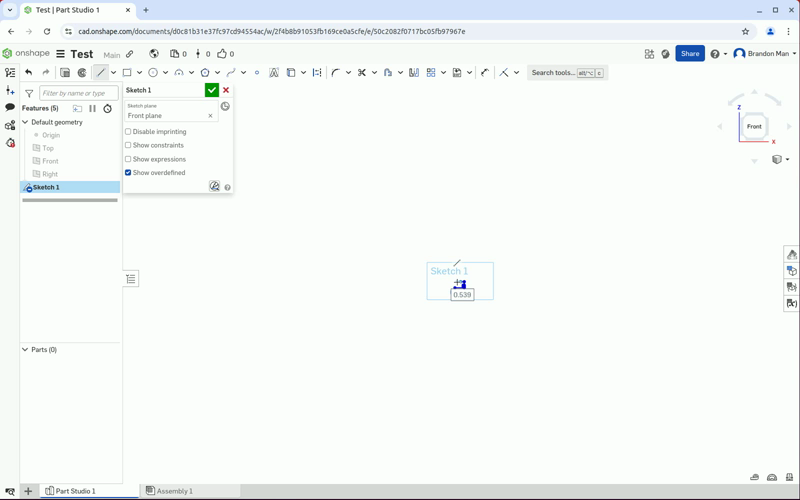
scroll(6)
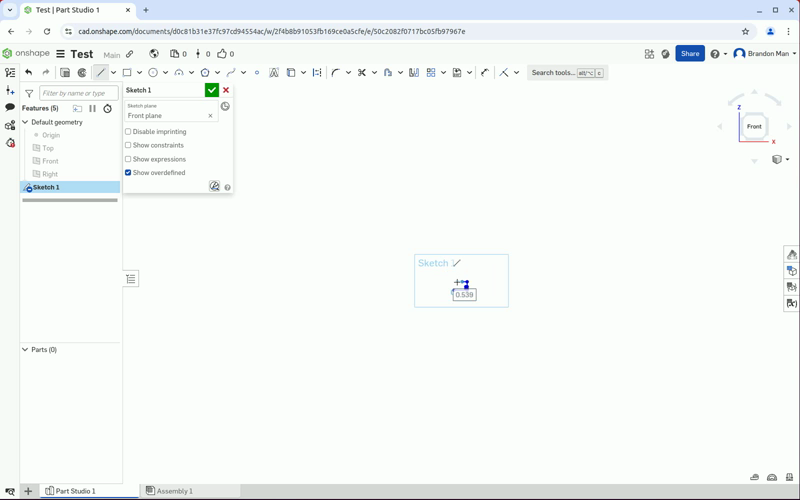
scroll(6)
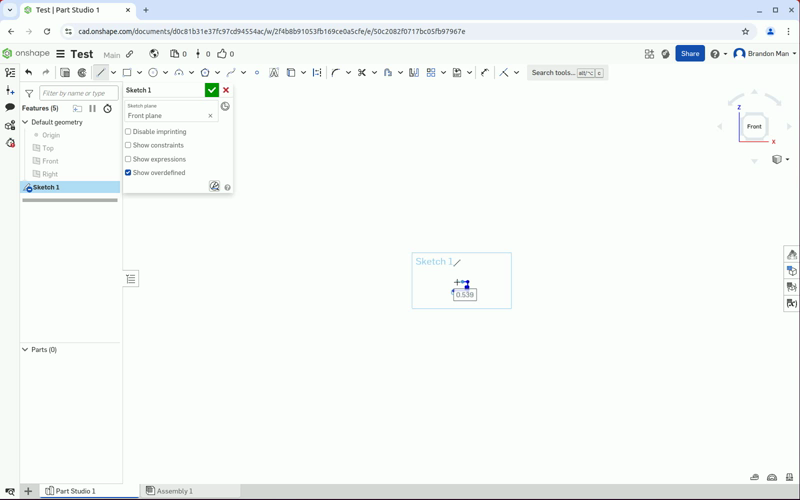
scroll(6)
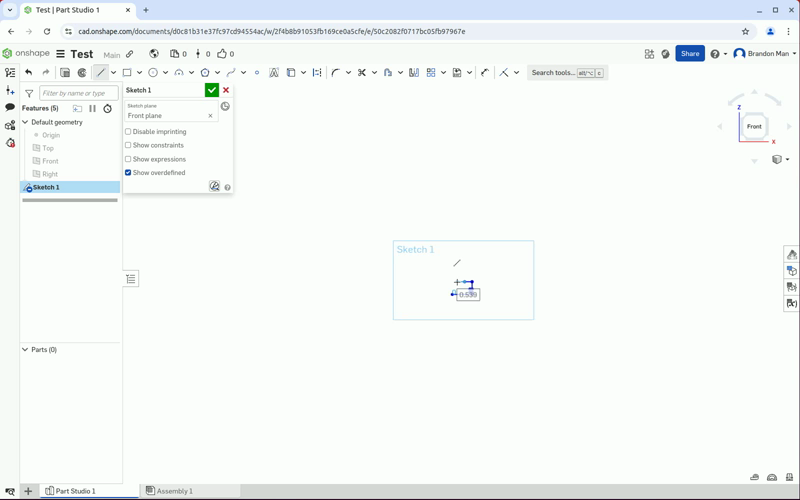
scroll(6)
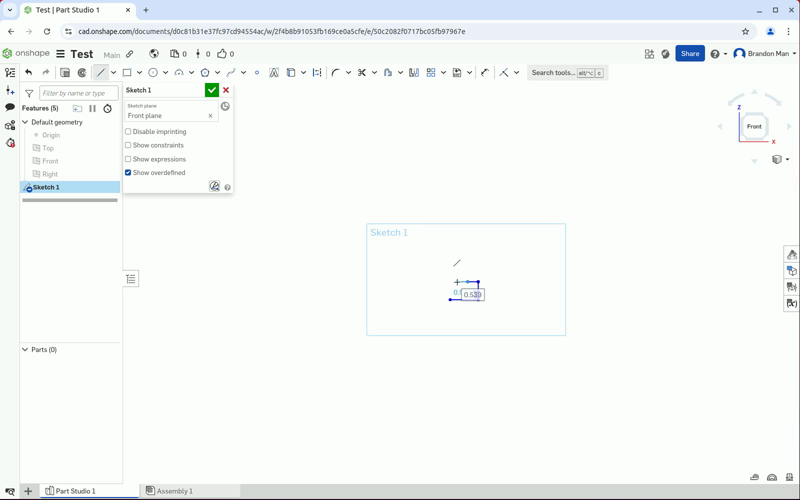
scroll(6)
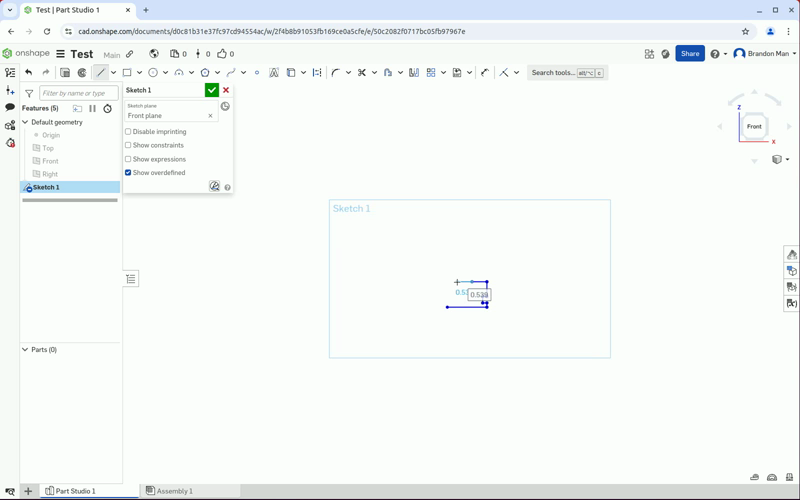
scroll(6)
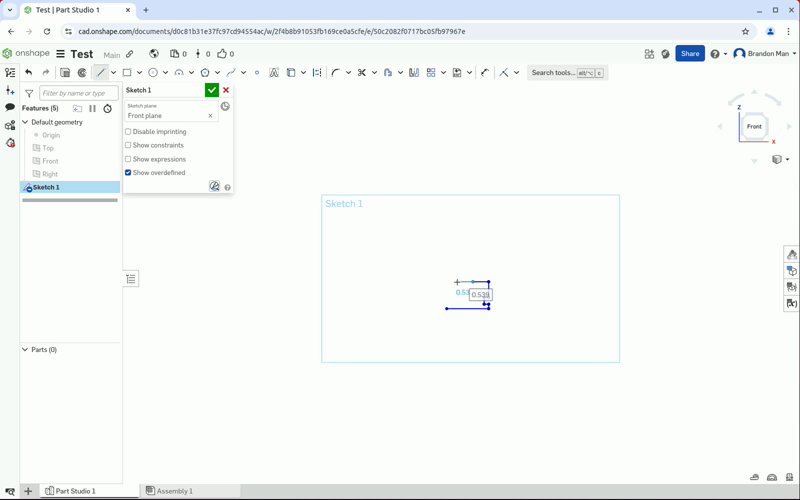
scroll(6)
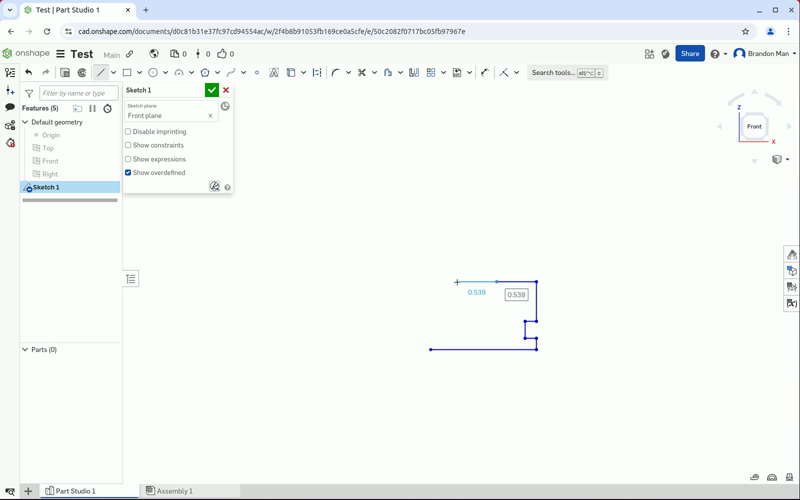
click(457, 281)
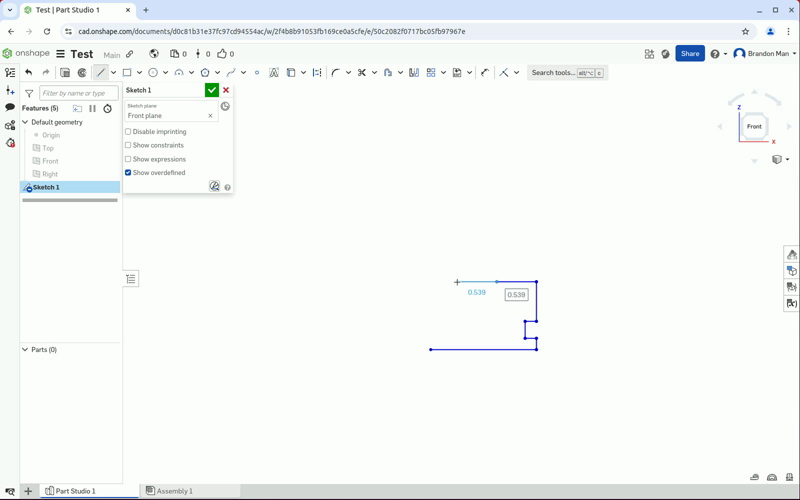
scroll(-6)
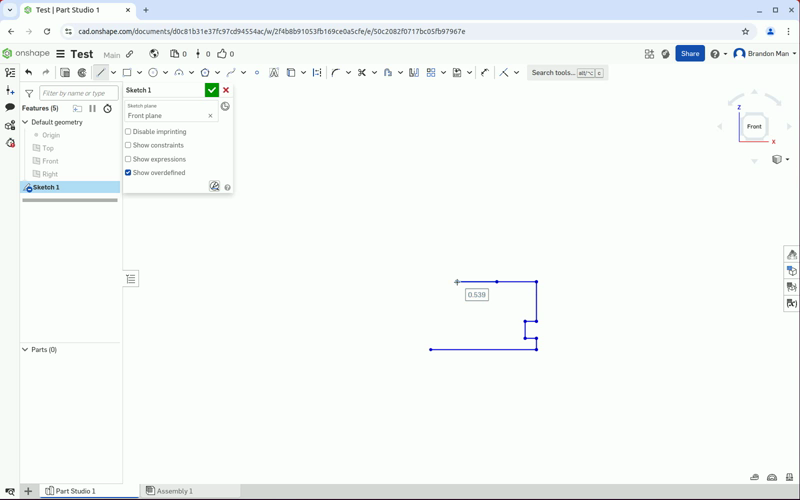
scroll(-6)
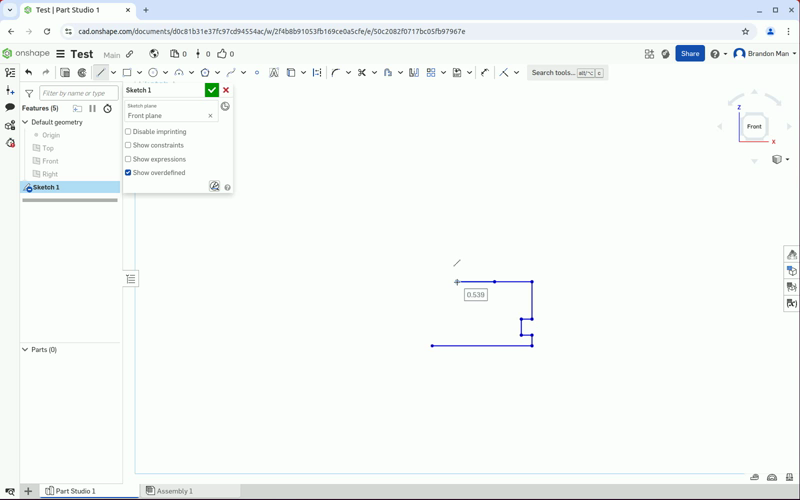
scroll(-6)
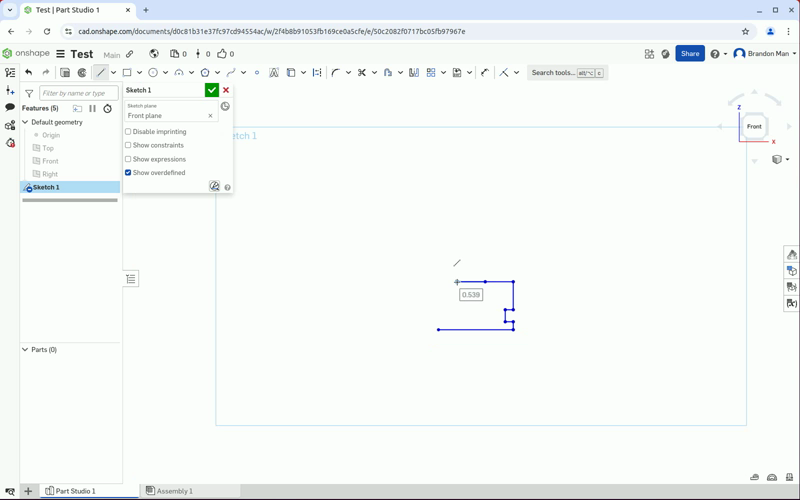
scroll(-6)
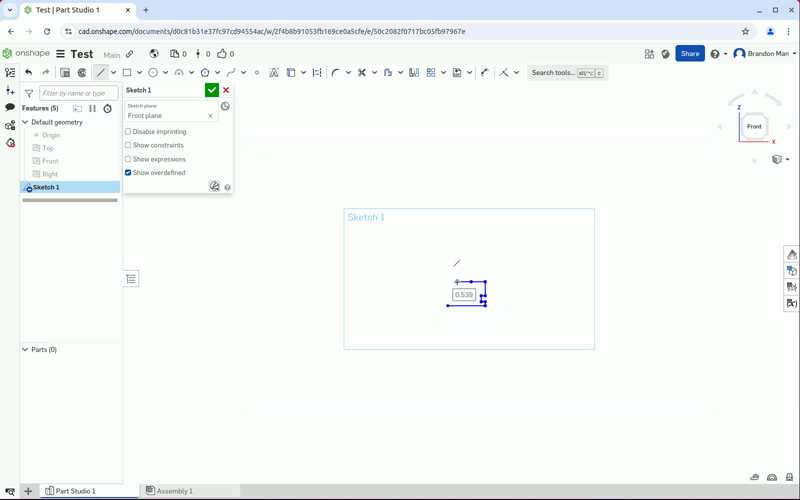
scroll(-6)
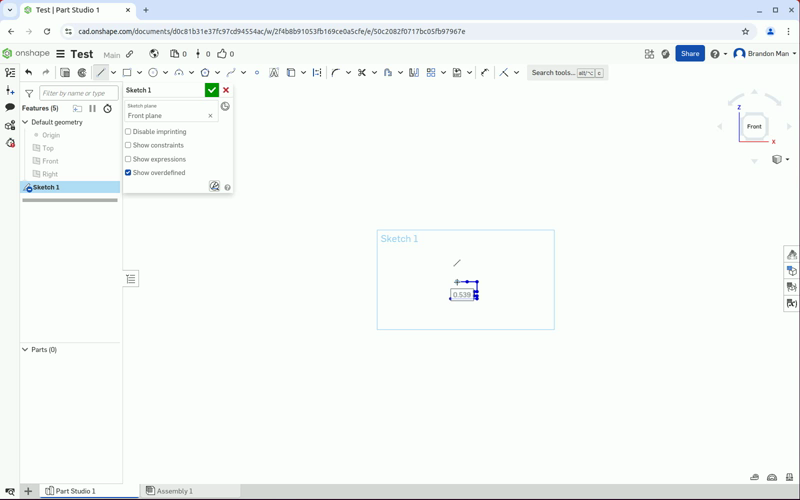
scroll(-6)
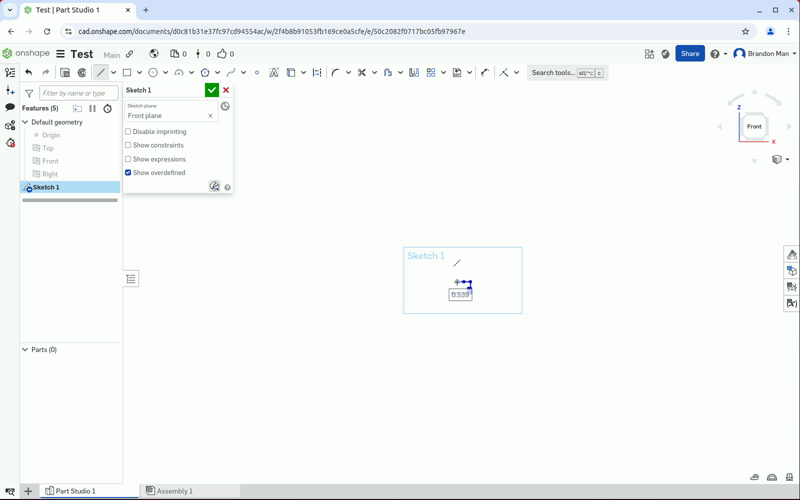
scroll(-6)
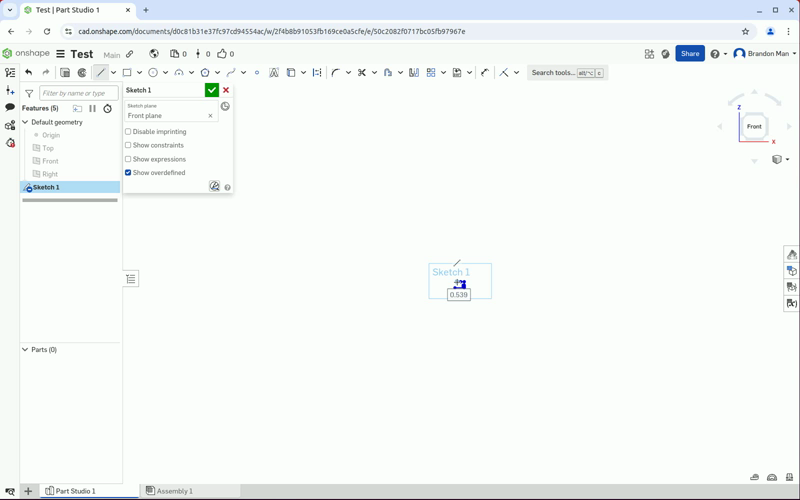
key_up(shift)
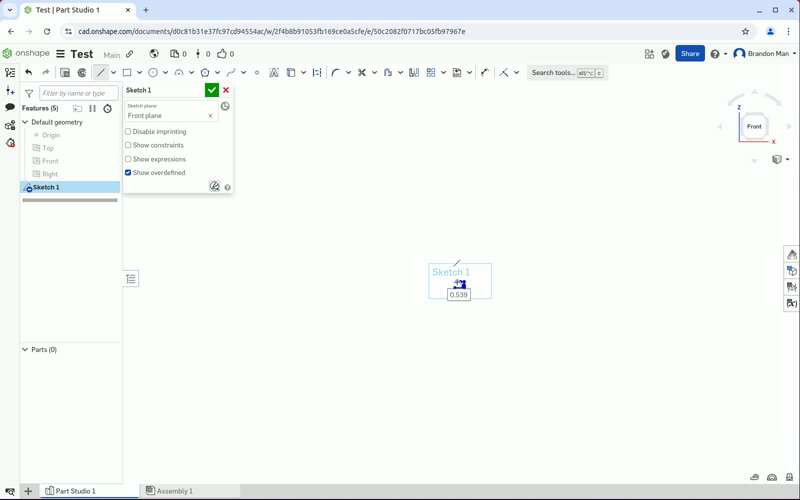
key_down(shift)
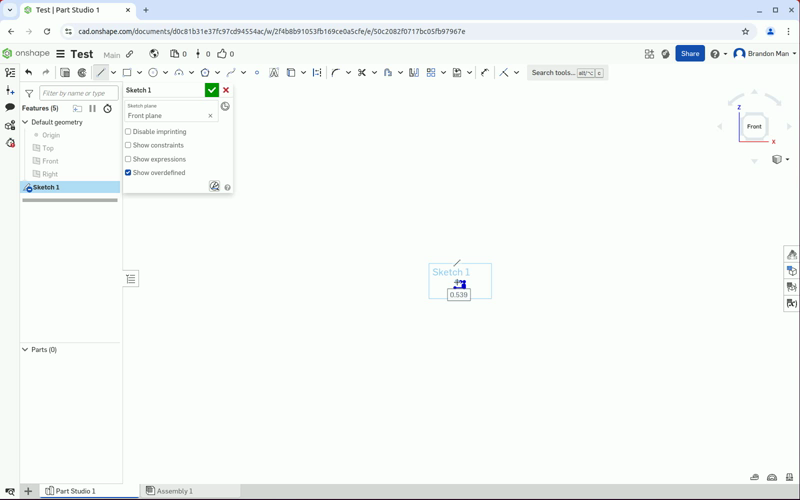
mouse_move(487, 281)
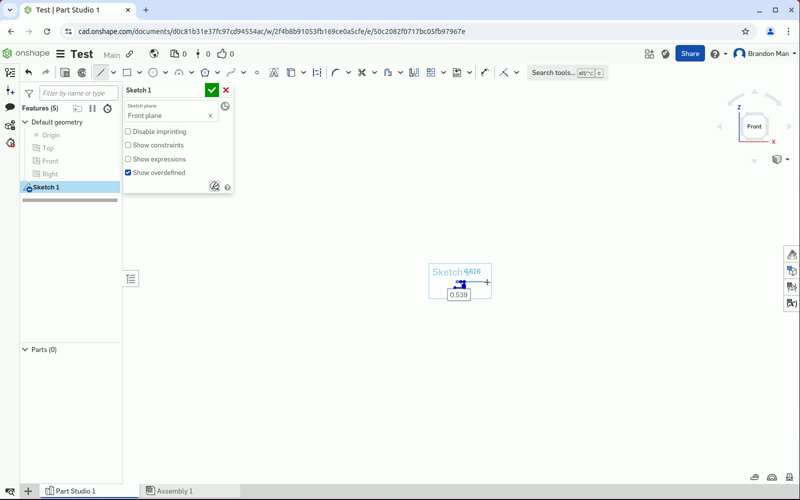
mouse_move(457, 285)
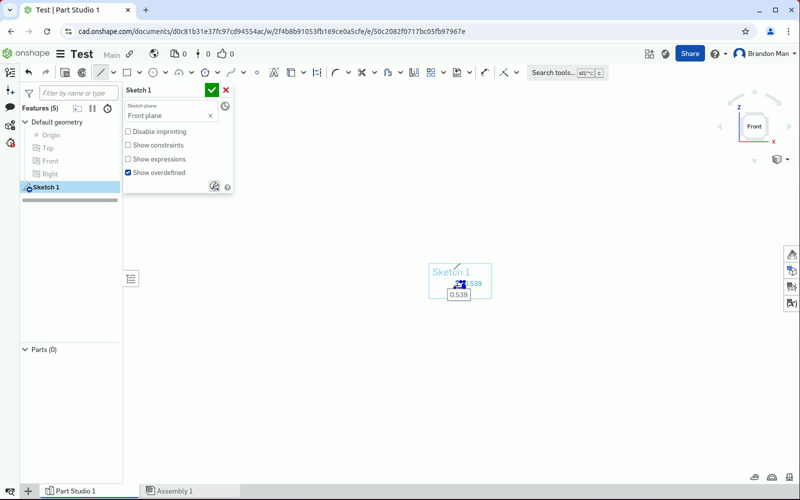
scroll(6)
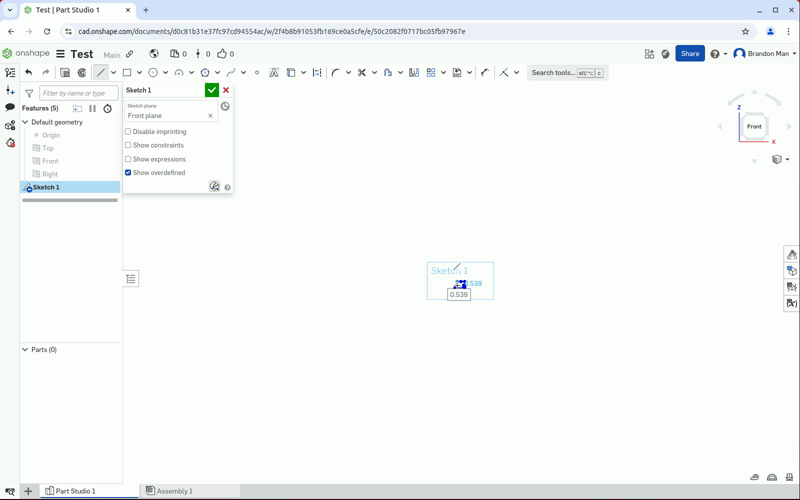
scroll(6)
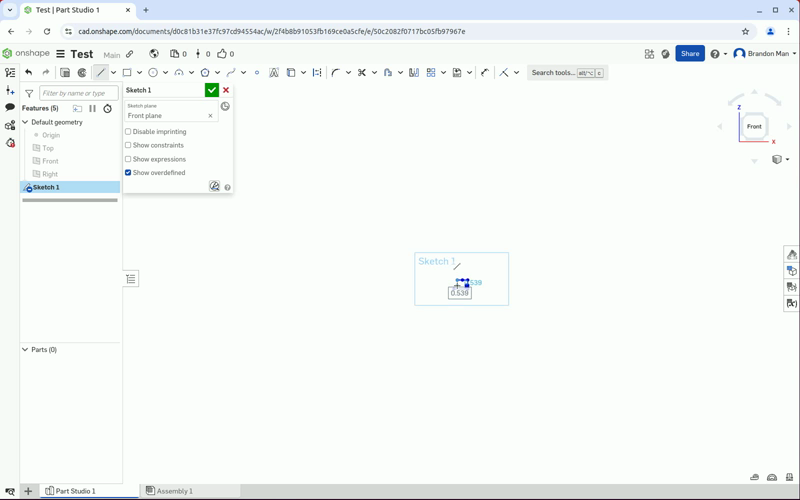
scroll(6)
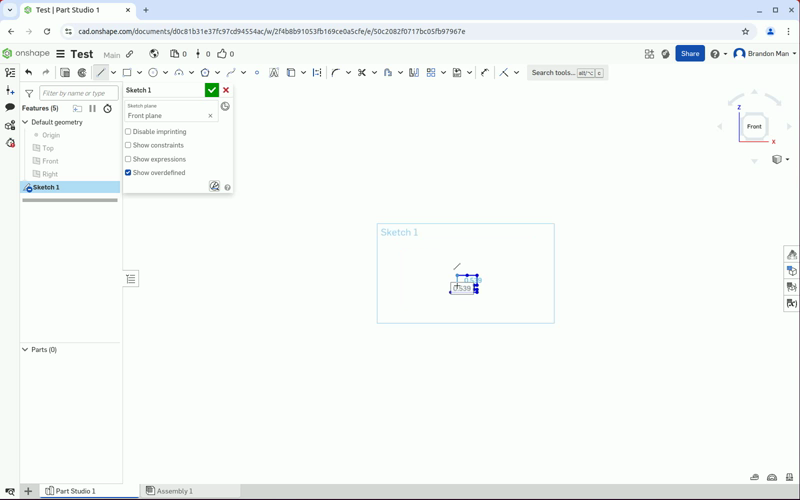
scroll(6)
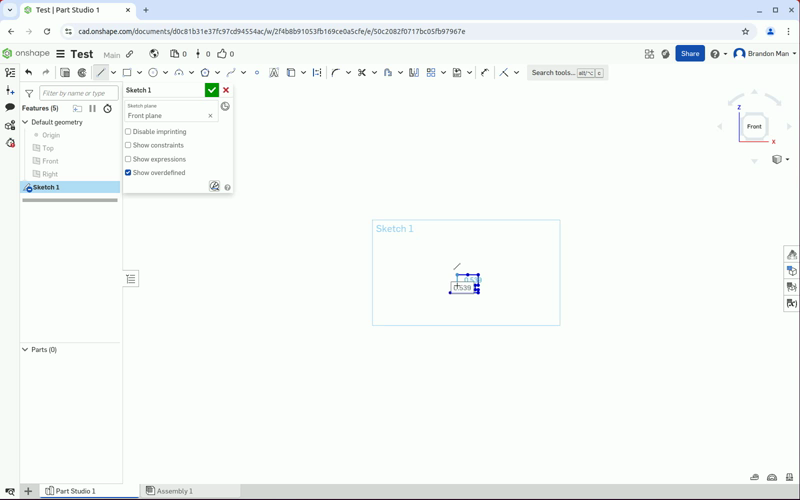
scroll(6)
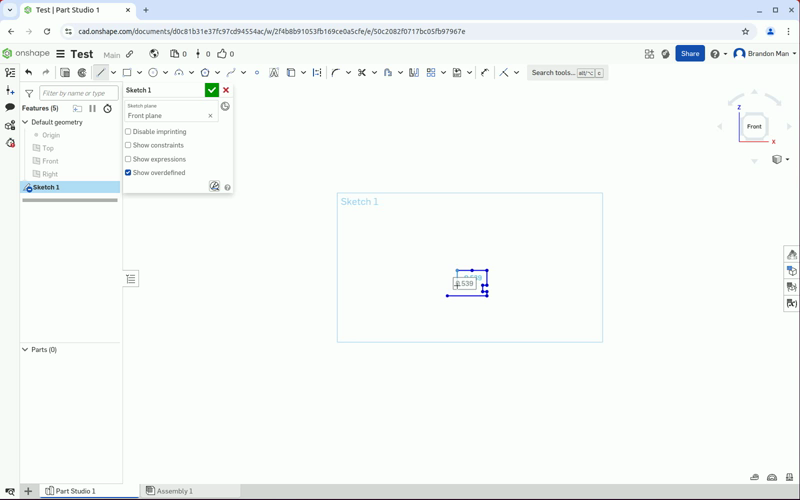
scroll(6)
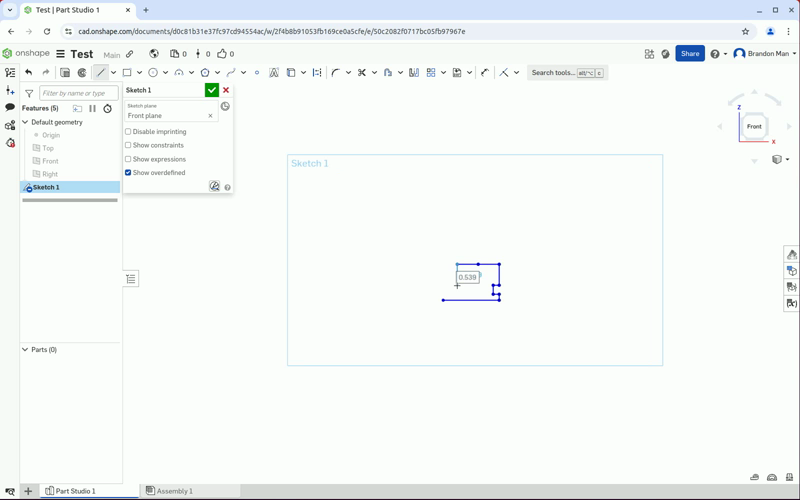
scroll(6)
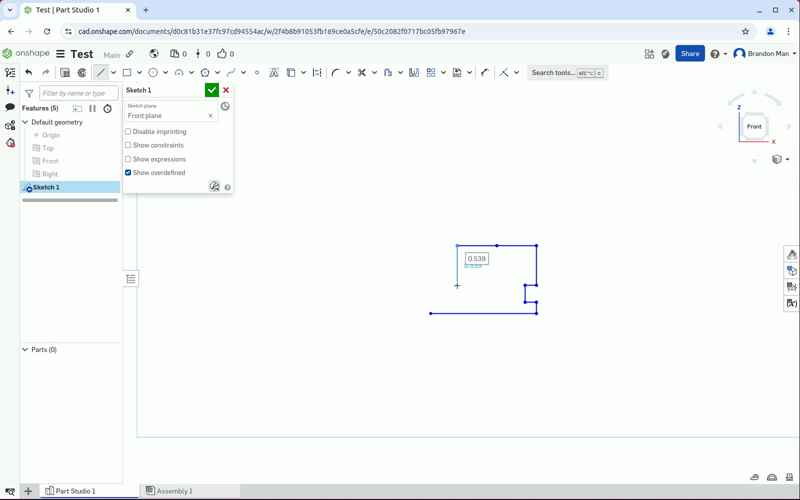
click(457, 285)
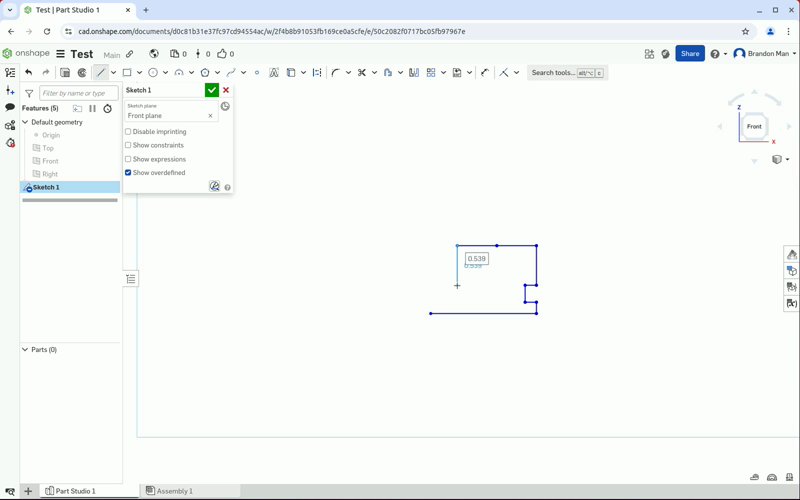
scroll(-6)
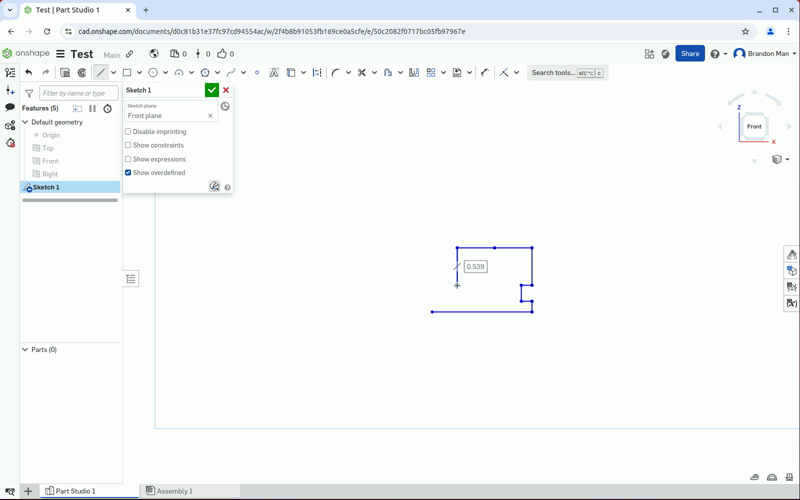
scroll(-6)
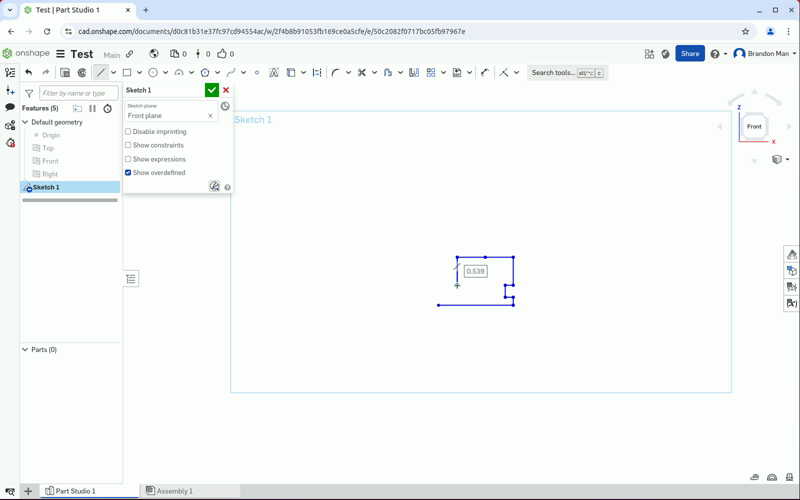
scroll(-6)
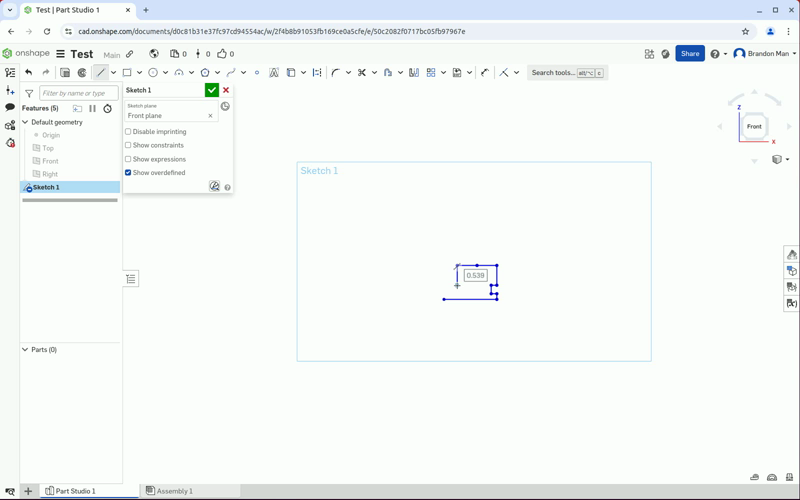
scroll(-6)
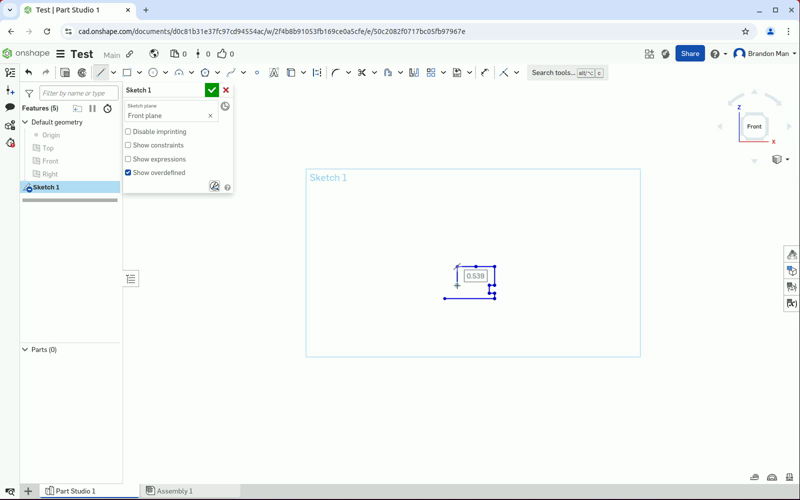
scroll(-6)
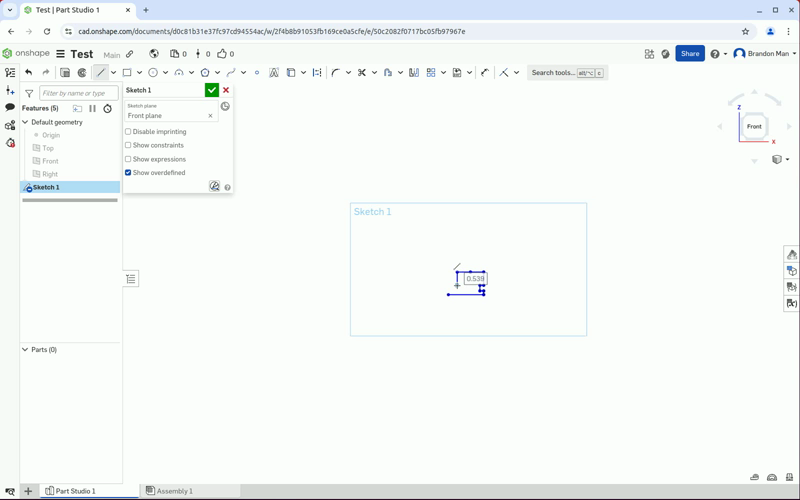
scroll(-6)
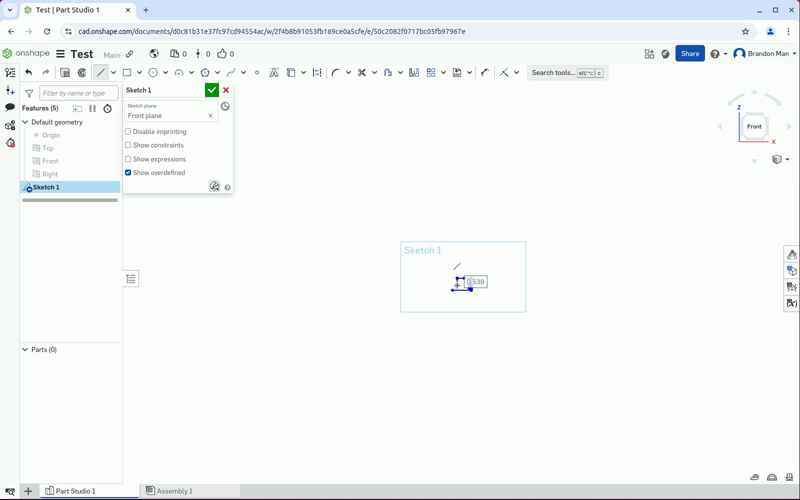
scroll(-6)
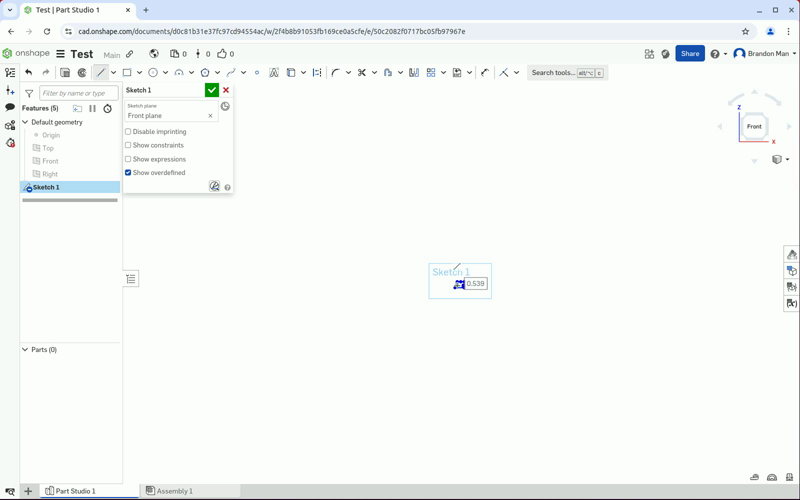
key_up(shift)
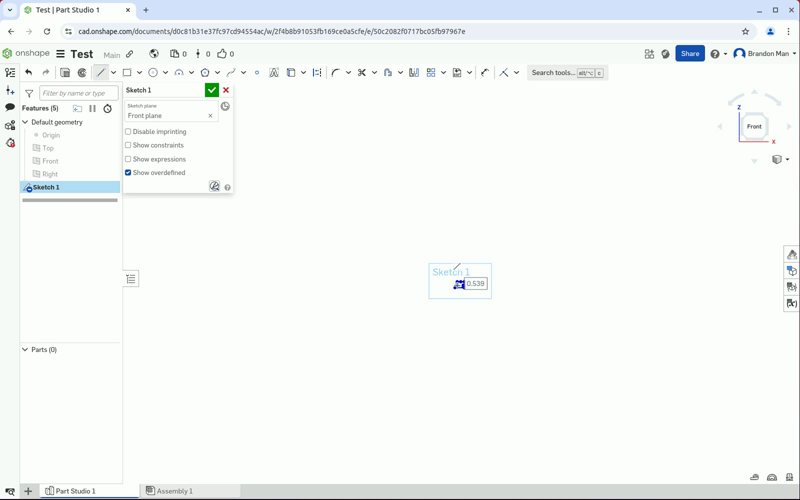
key_down(shift)
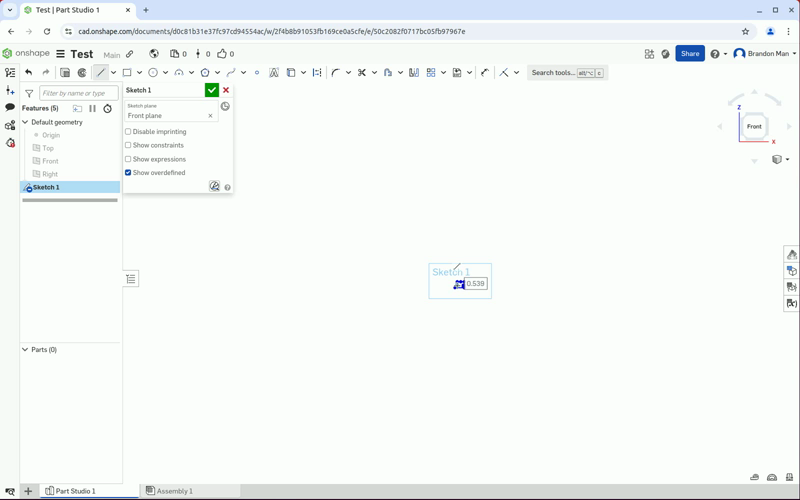
mouse_move(487, 285)
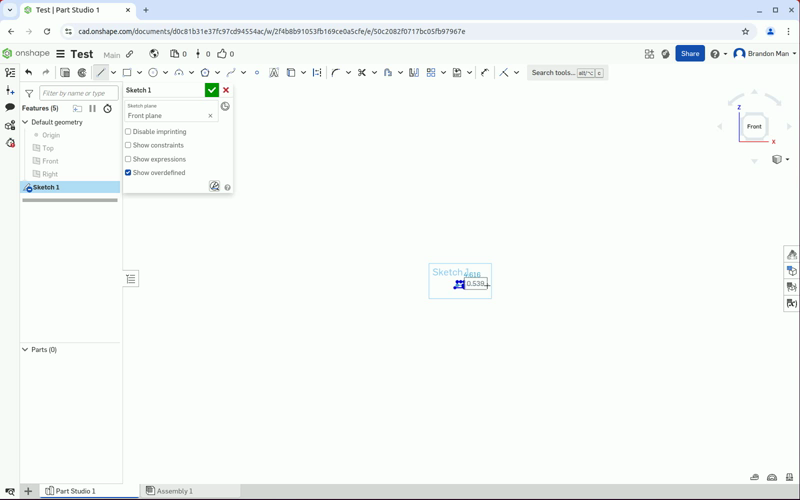
mouse_move(458, 285)
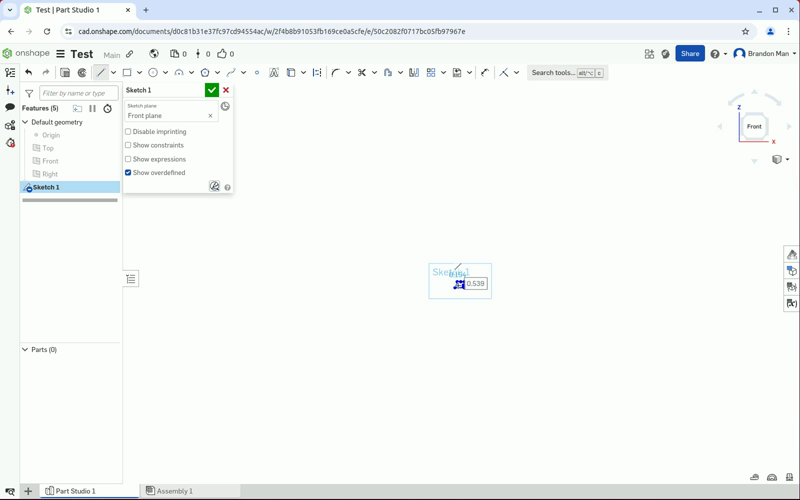
scroll(6)
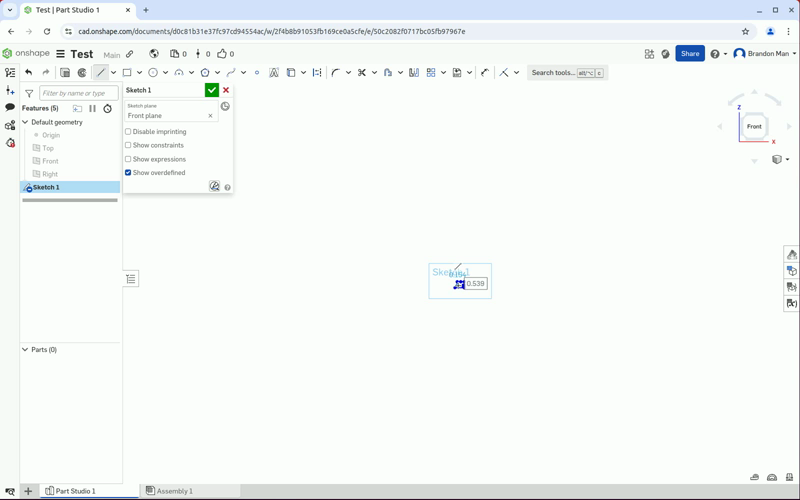
scroll(6)
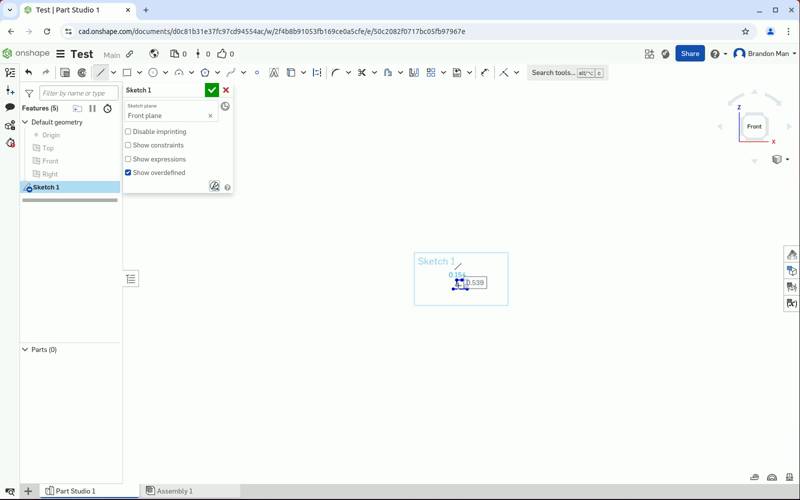
scroll(6)
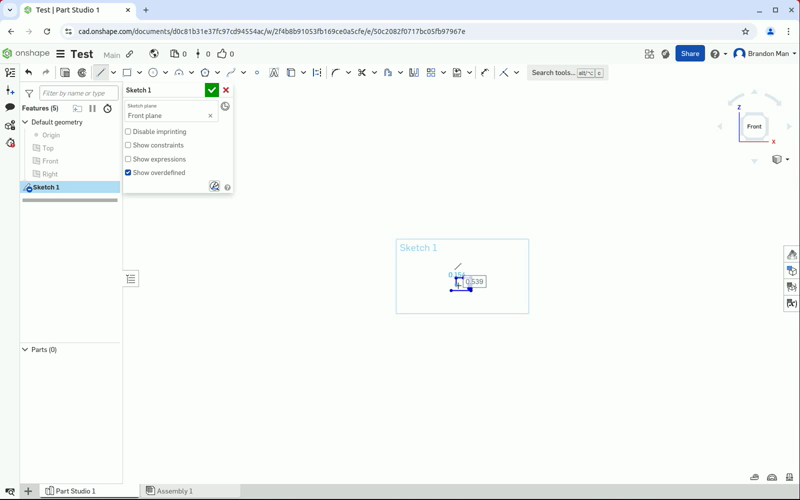
scroll(6)
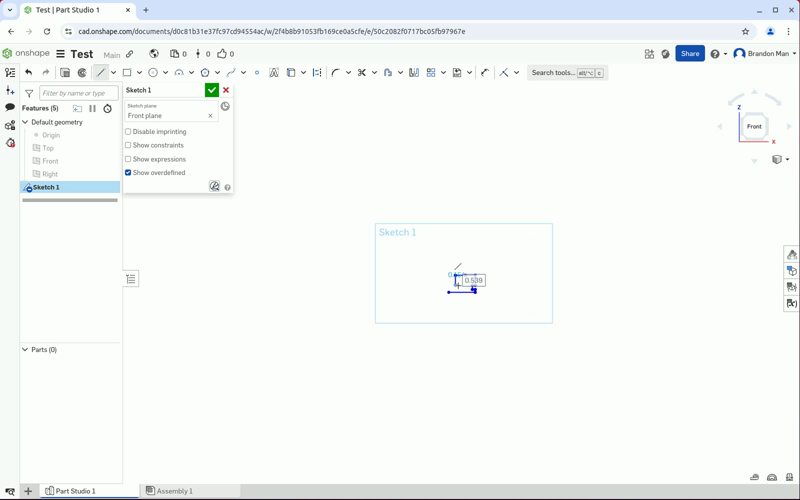
scroll(6)
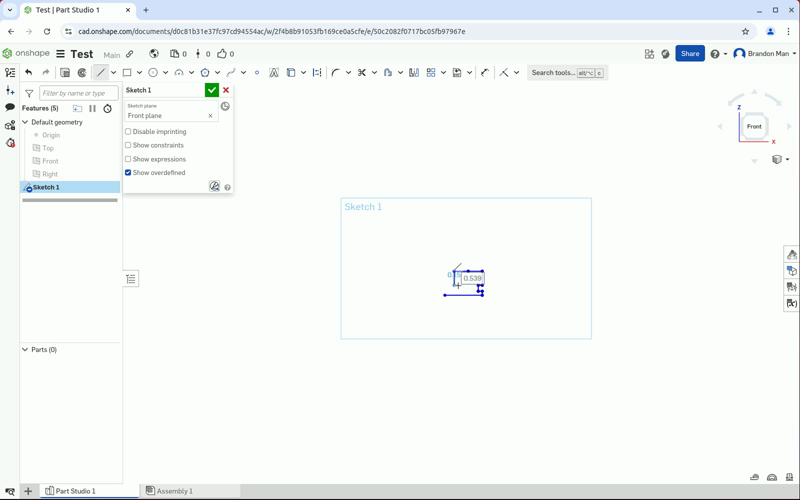
scroll(6)
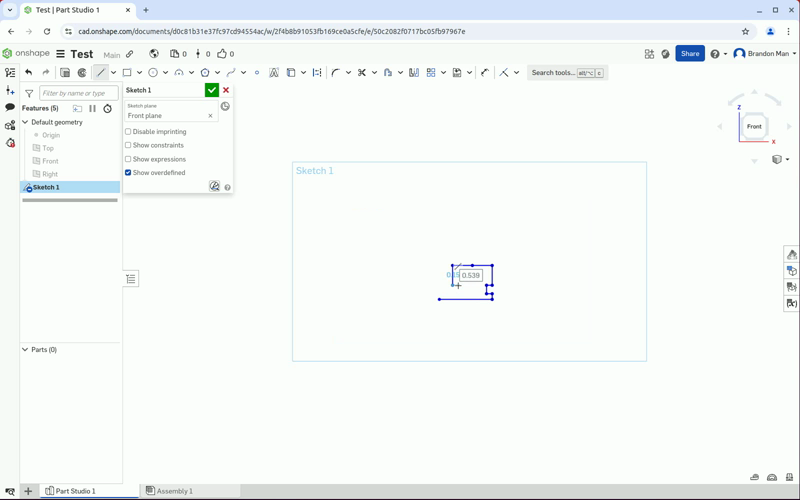
scroll(6)
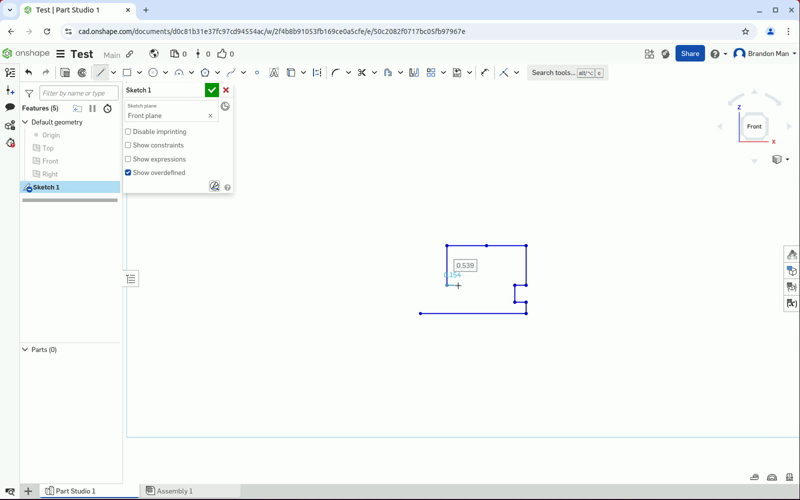
click(458, 285)
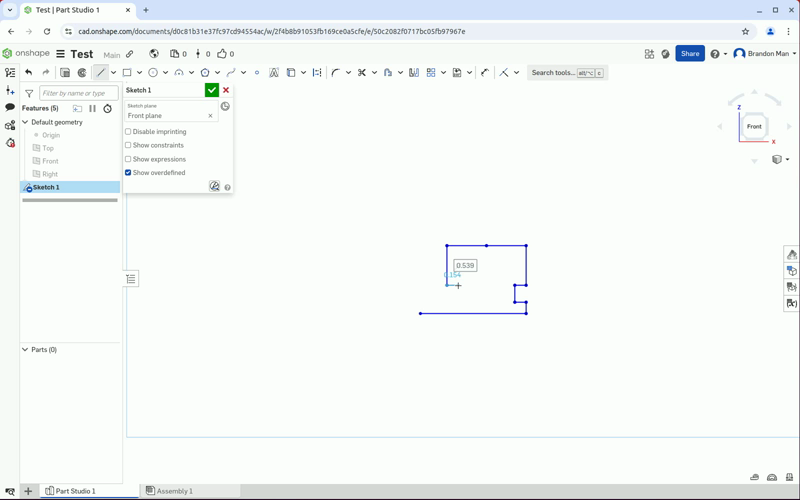
scroll(-6)
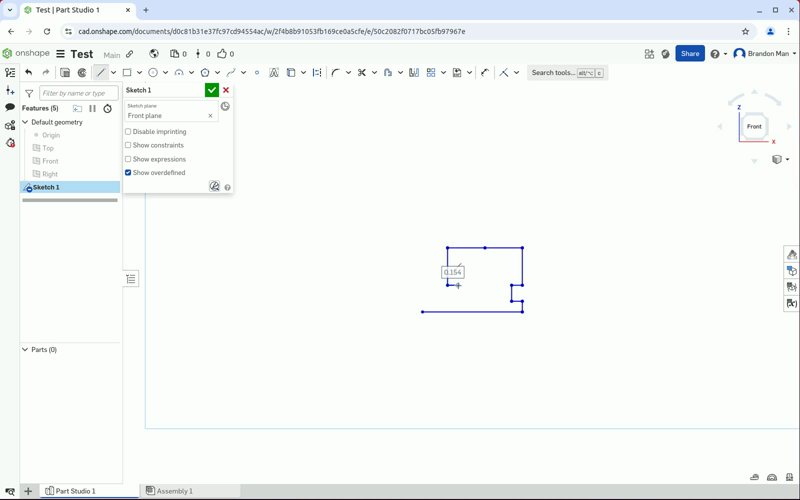
scroll(-6)
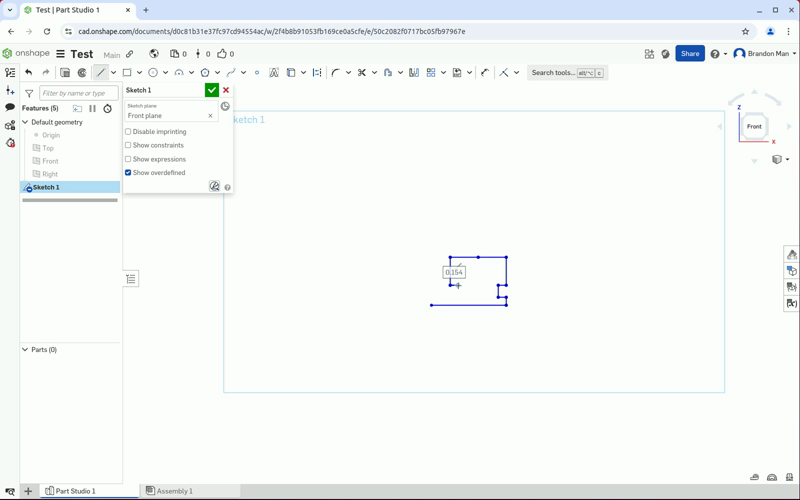
scroll(-6)
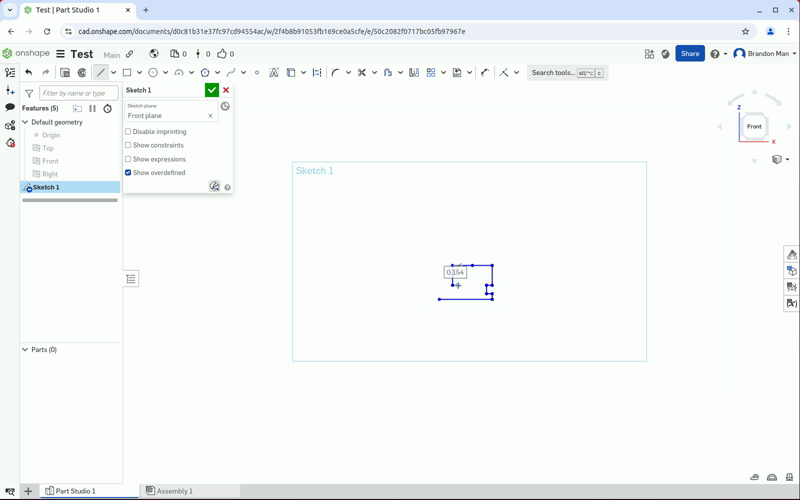
scroll(-6)
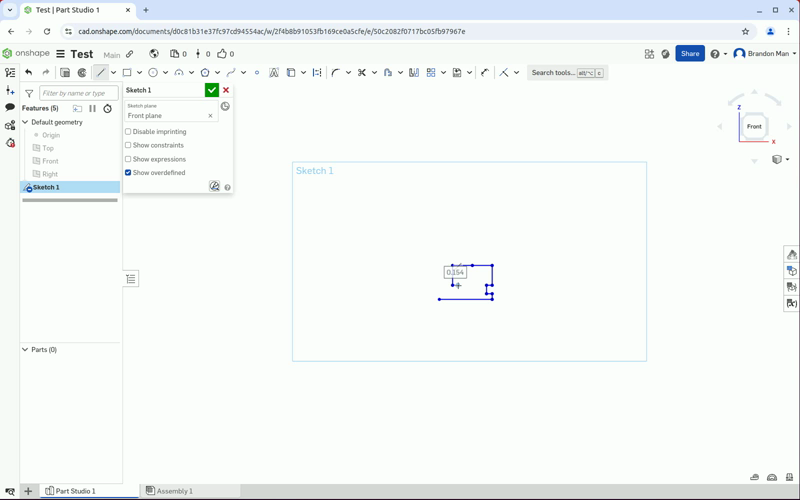
scroll(-6)
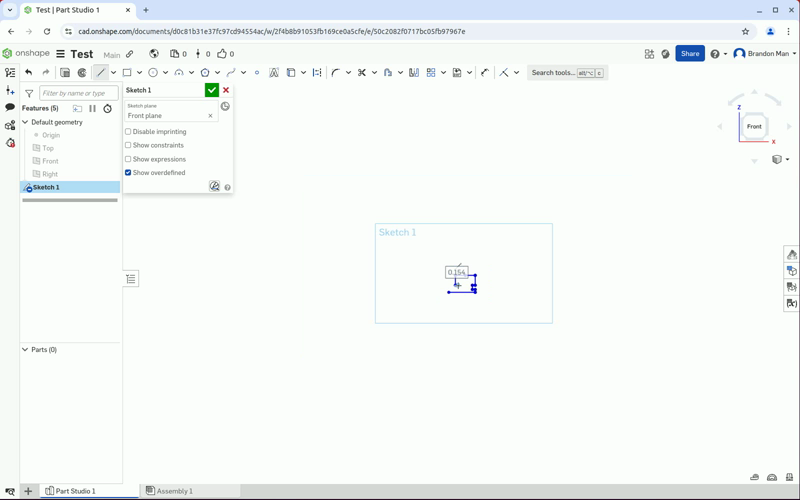
scroll(-6)
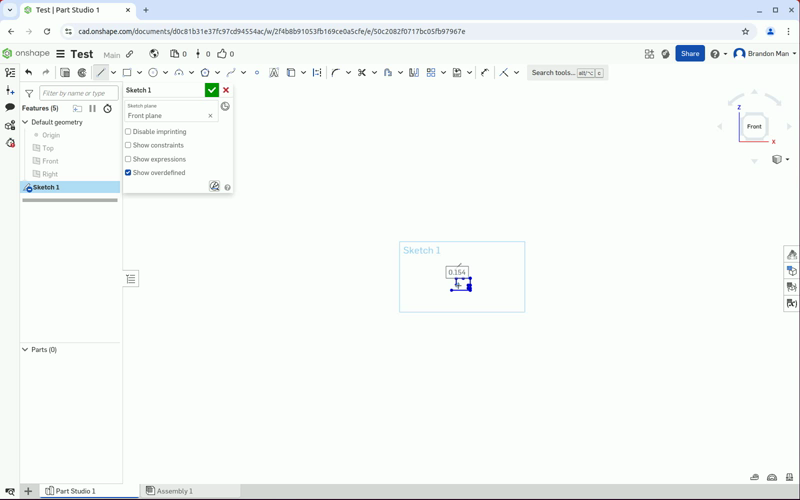
scroll(-6)
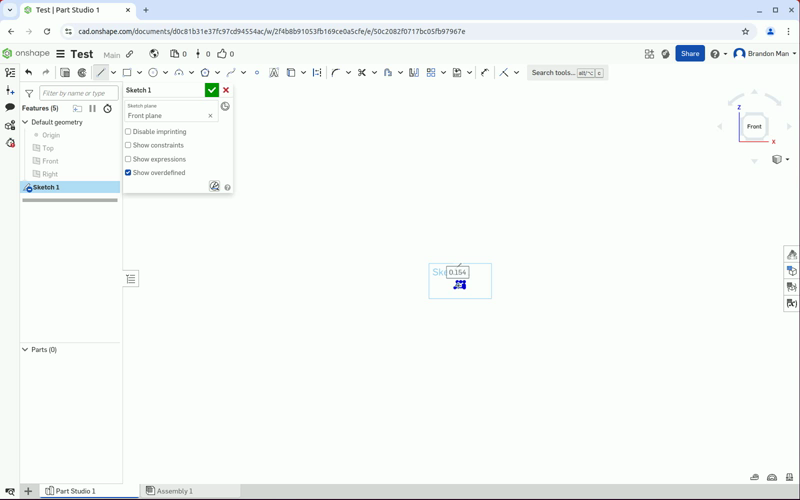
key_up(shift)
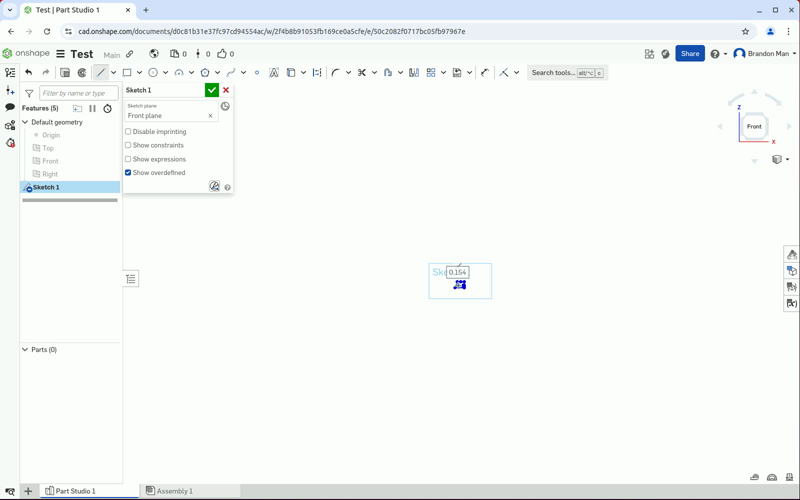
key_down(shift)
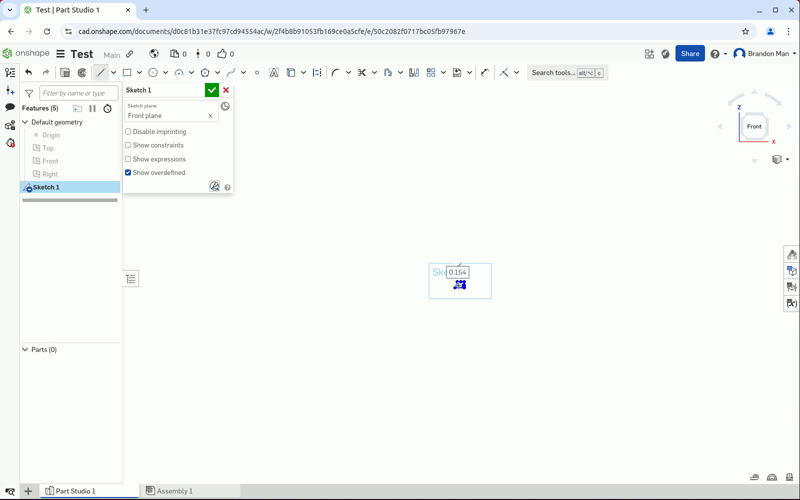
mouse_move(488, 285)
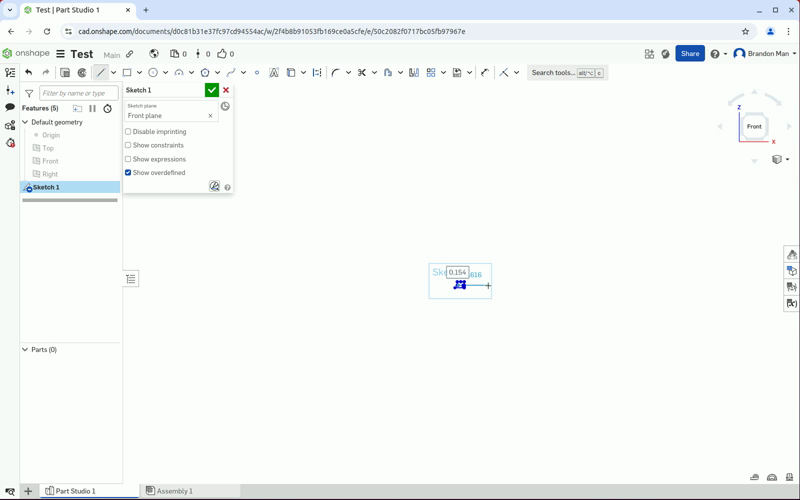
mouse_move(458, 286)
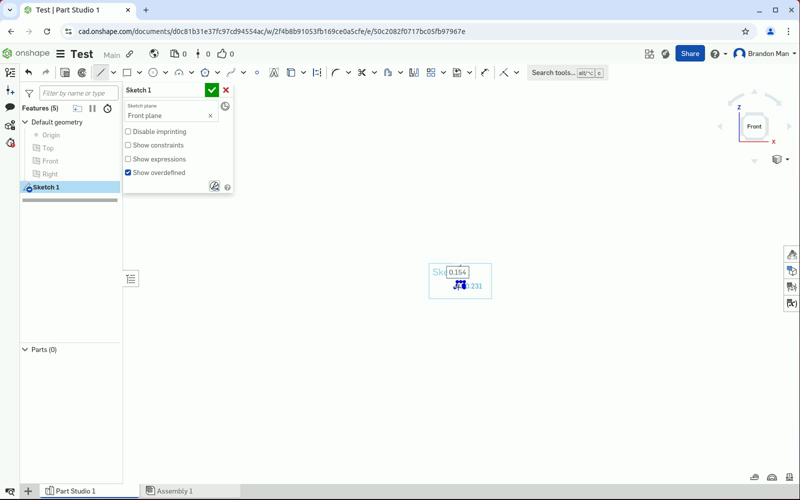
scroll(6)
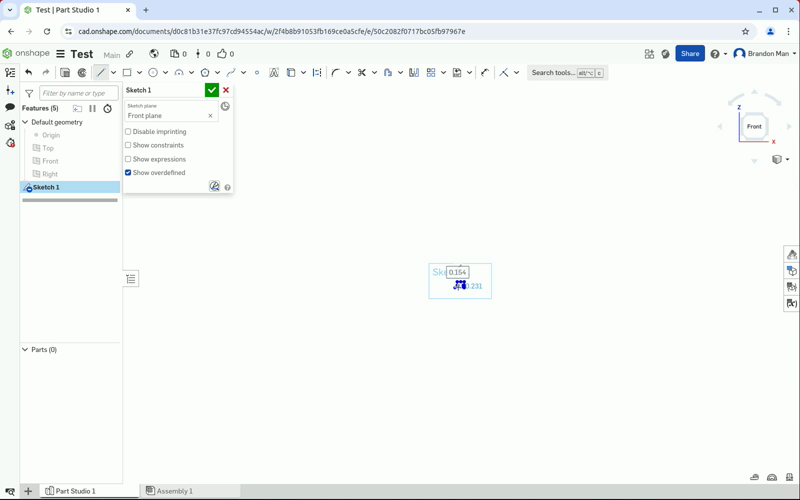
scroll(6)
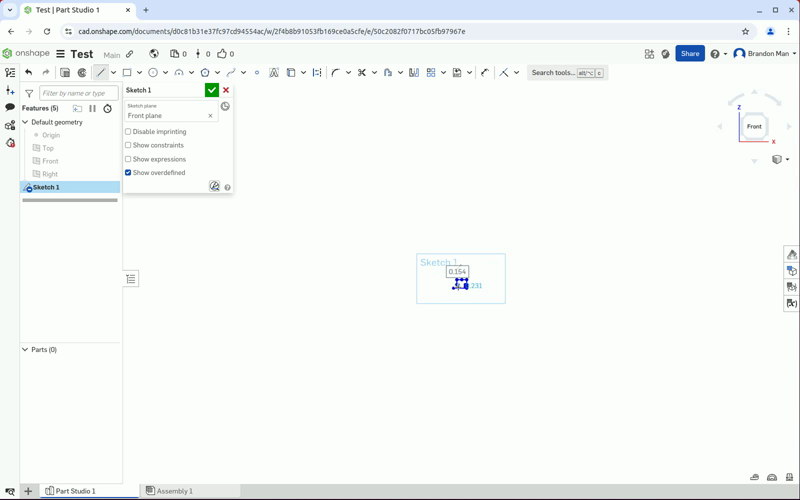
scroll(6)
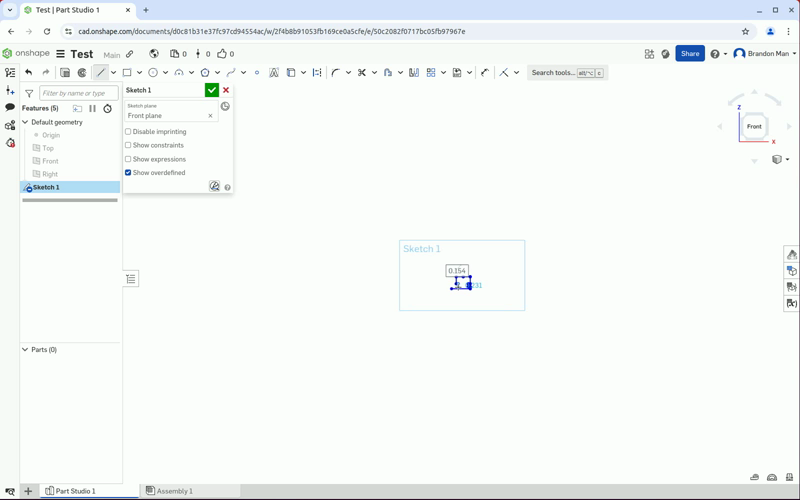
scroll(6)
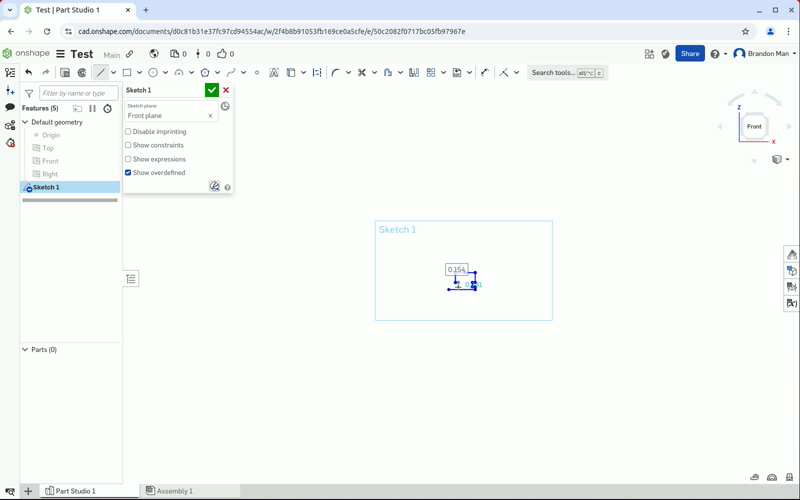
scroll(6)
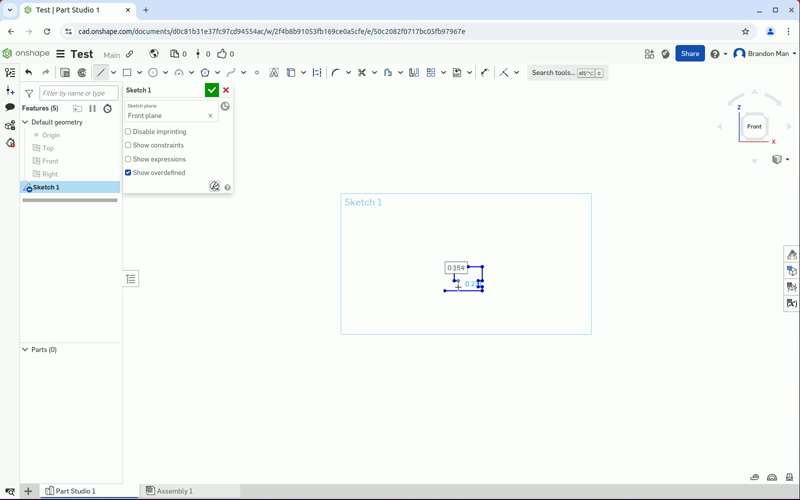
scroll(6)
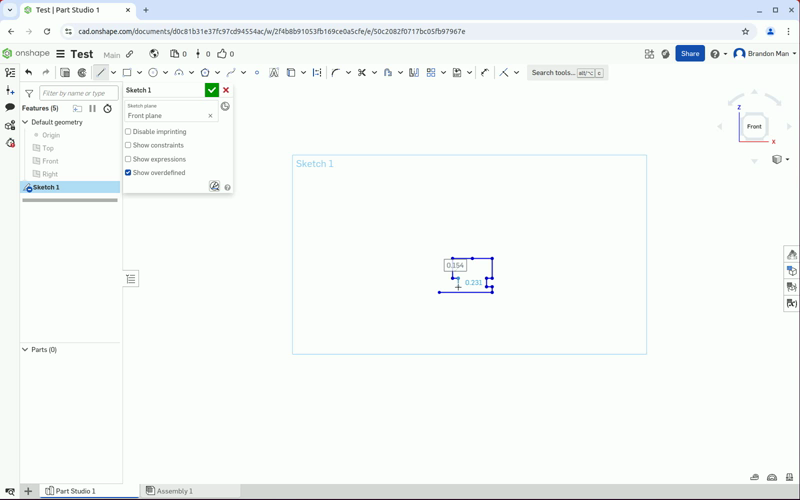
scroll(6)
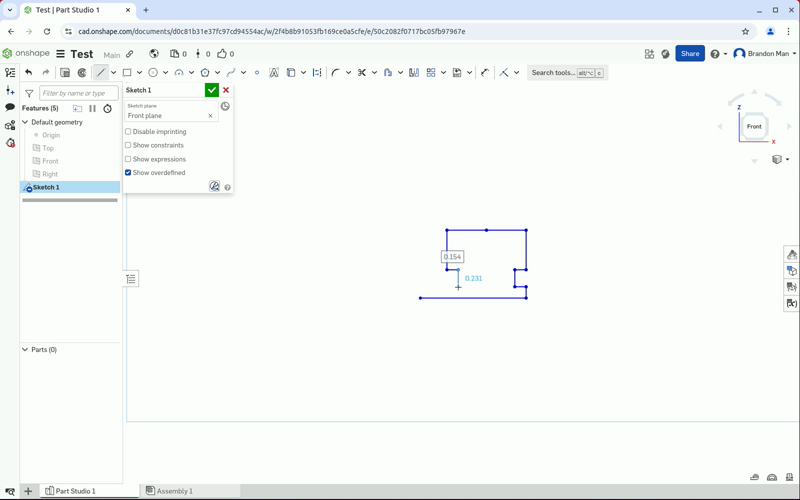
click(458, 286)
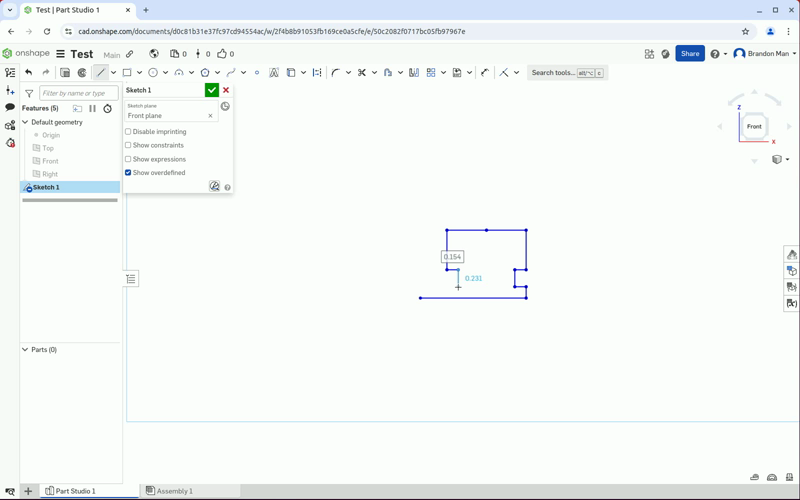
scroll(-6)
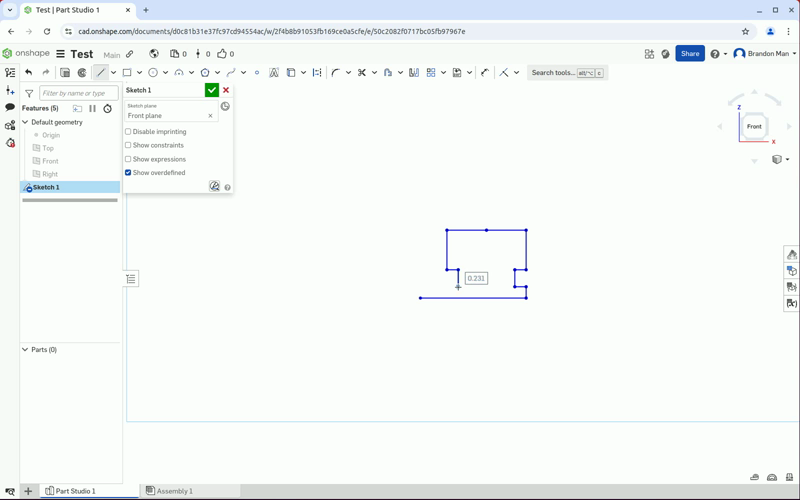
scroll(-6)
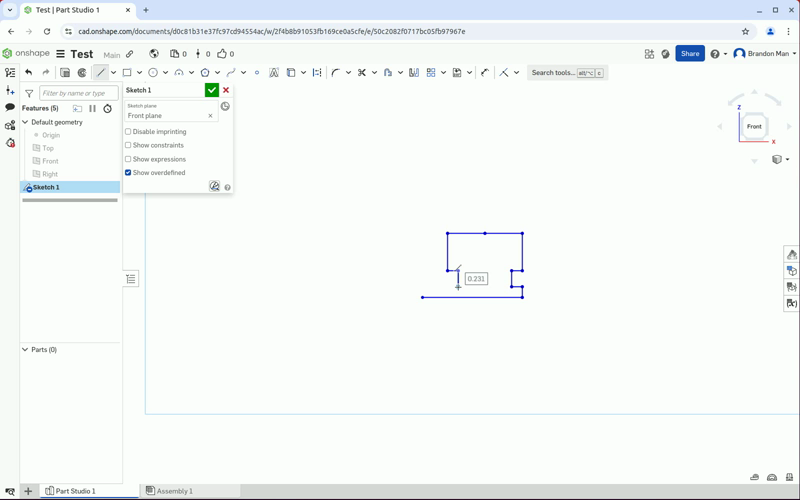
scroll(-6)
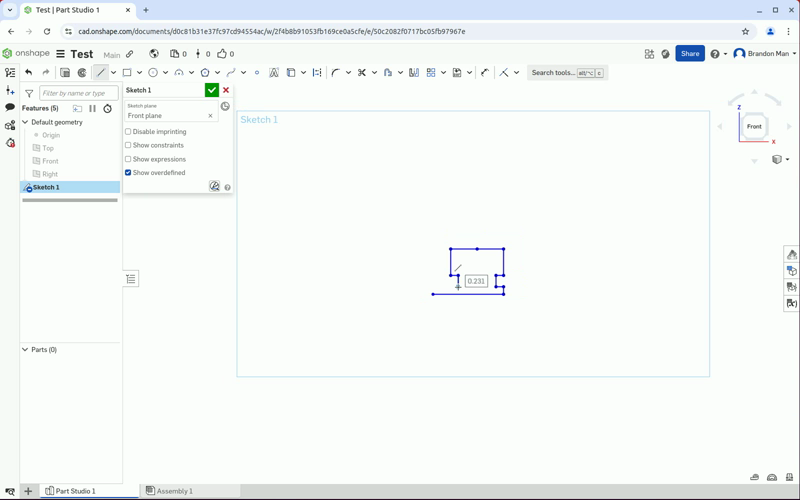
scroll(-6)
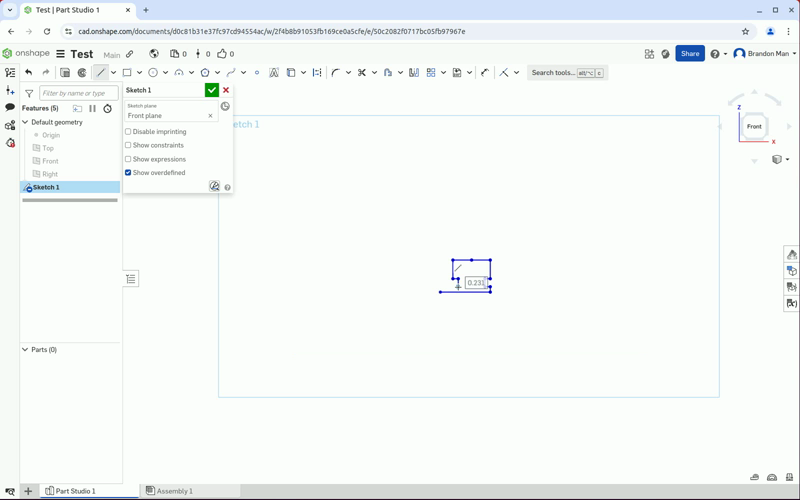
scroll(-6)
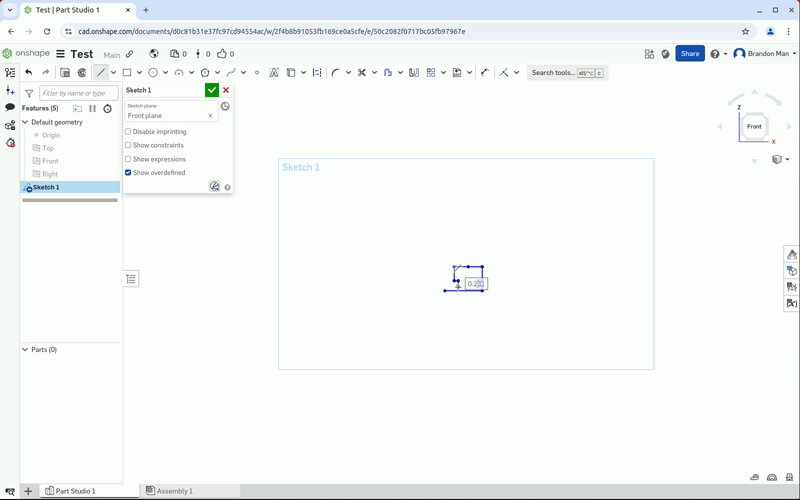
scroll(-6)
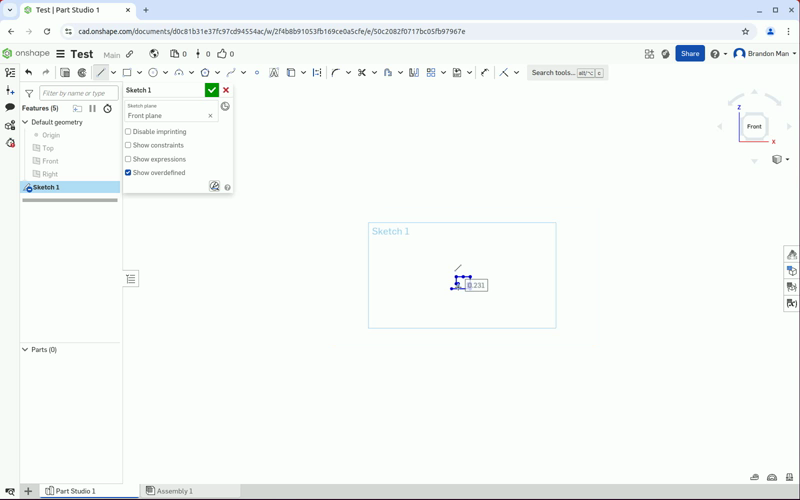
scroll(-6)
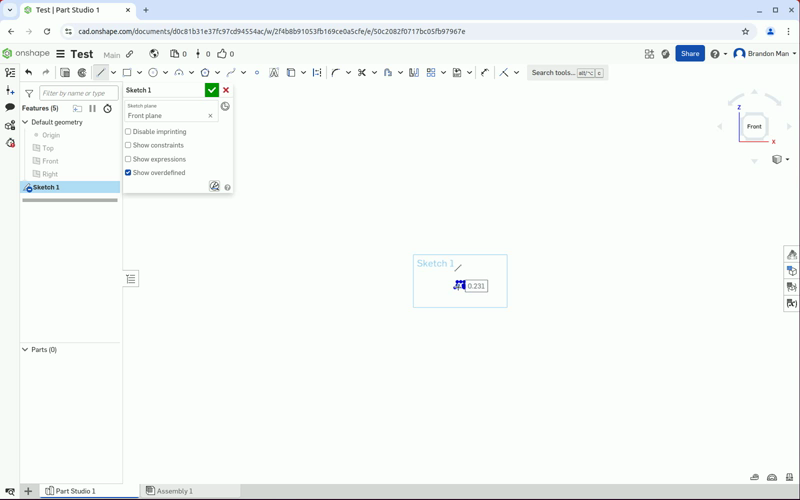
key_up(shift)
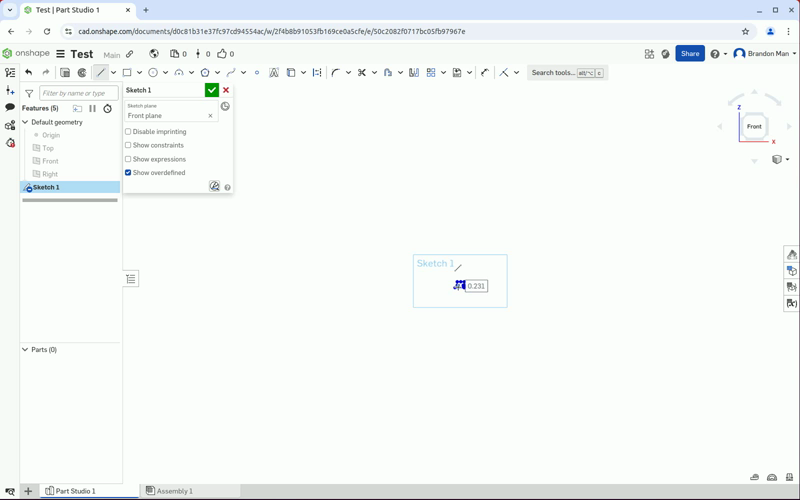
key_down(shift)
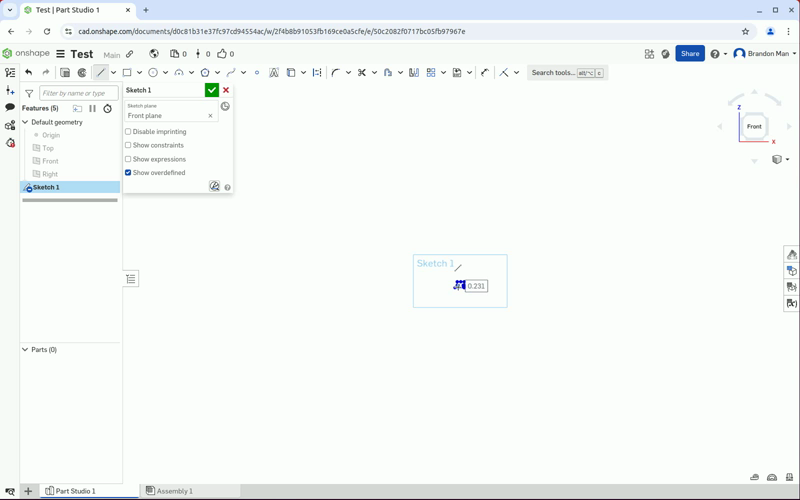
mouse_move(488, 286)
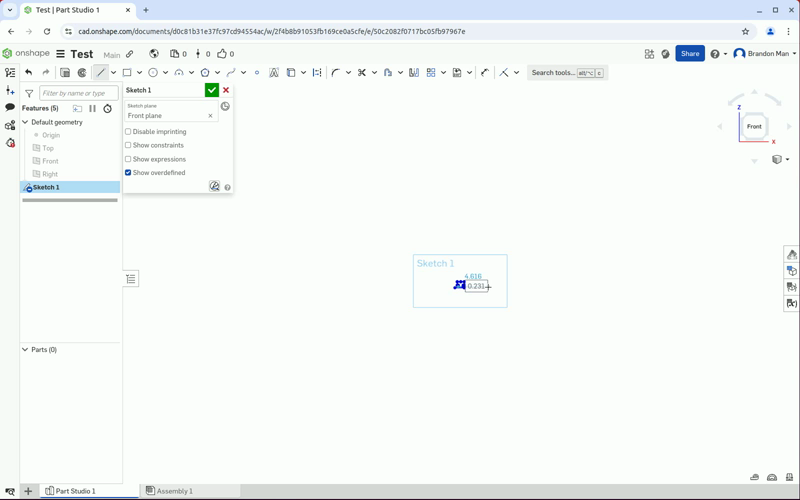
mouse_move(457, 286)
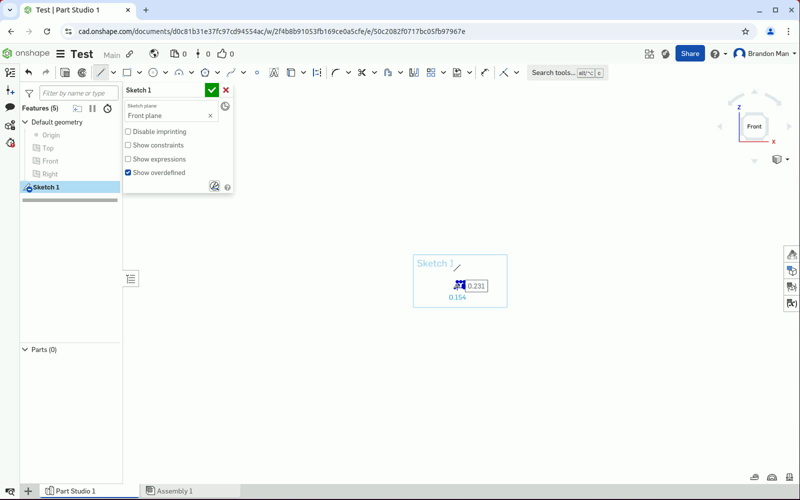
scroll(6)
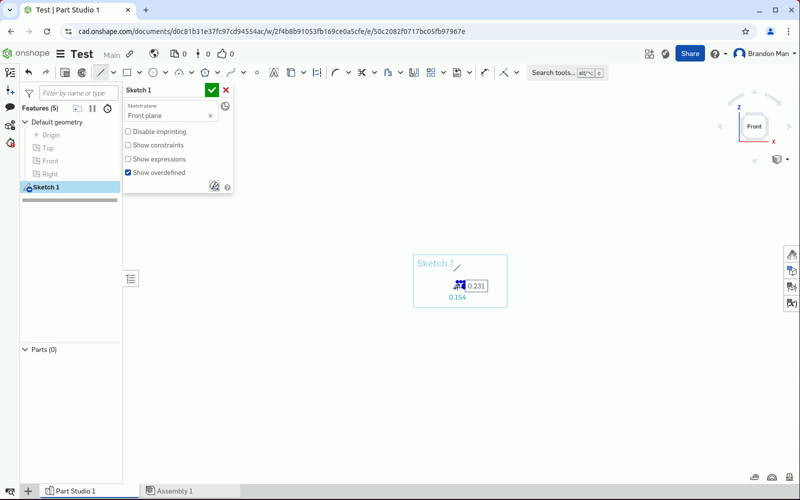
scroll(6)
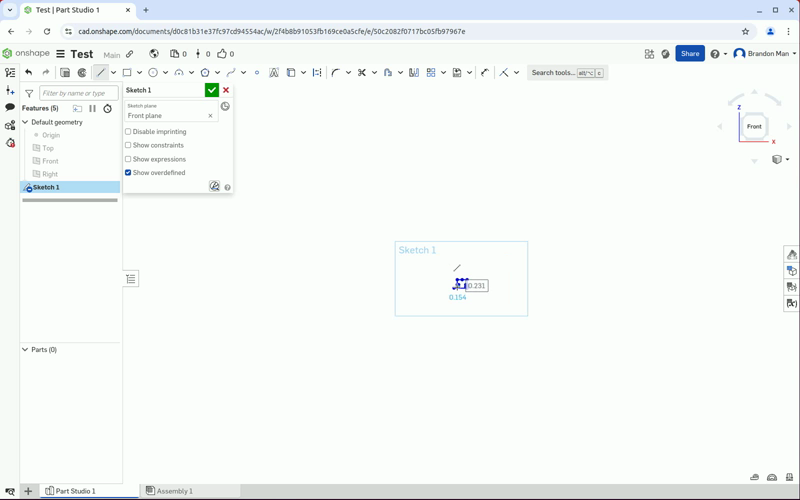
scroll(6)
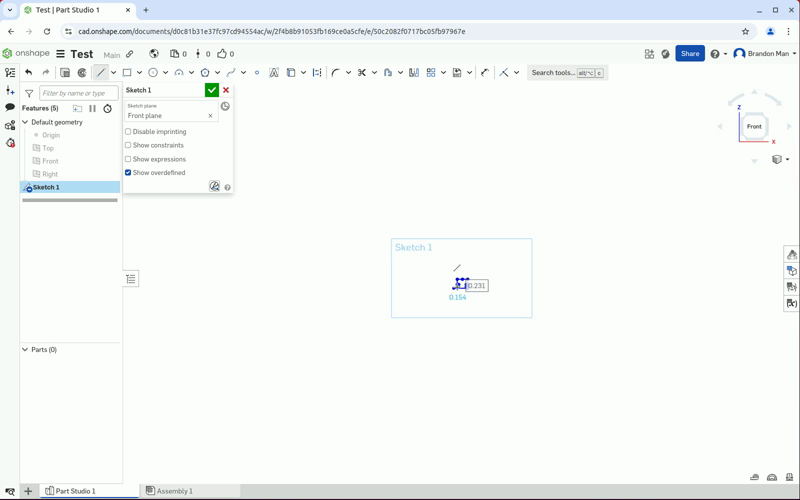
scroll(6)
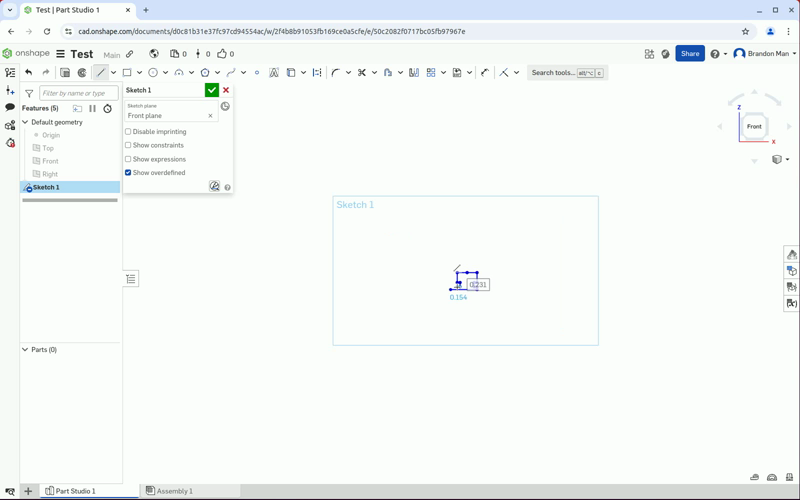
scroll(6)
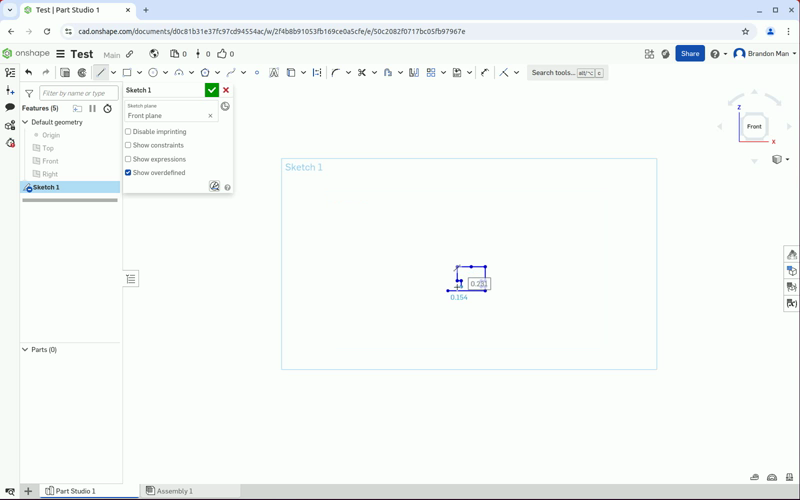
scroll(6)
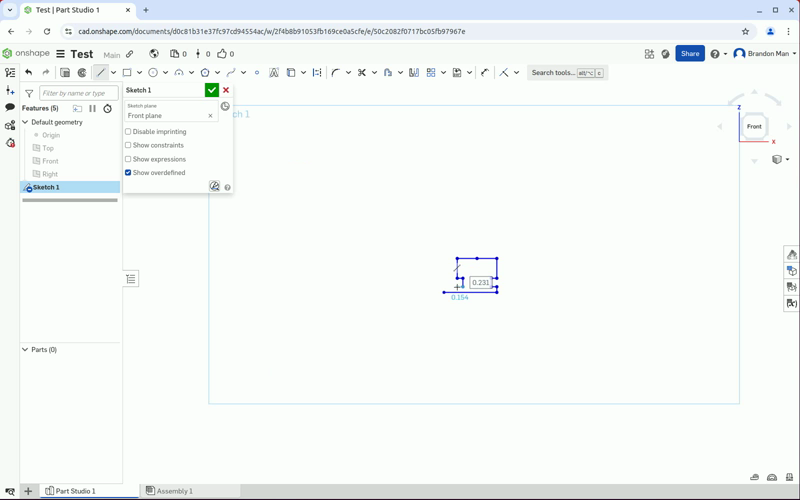
scroll(6)
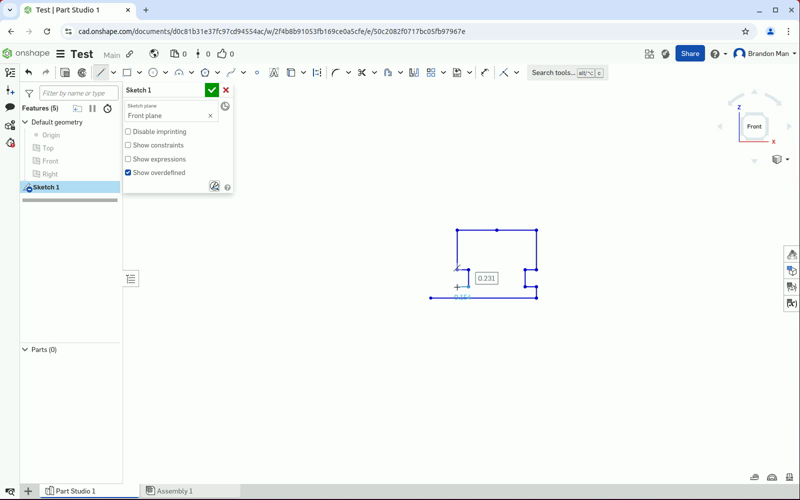
click(457, 286)
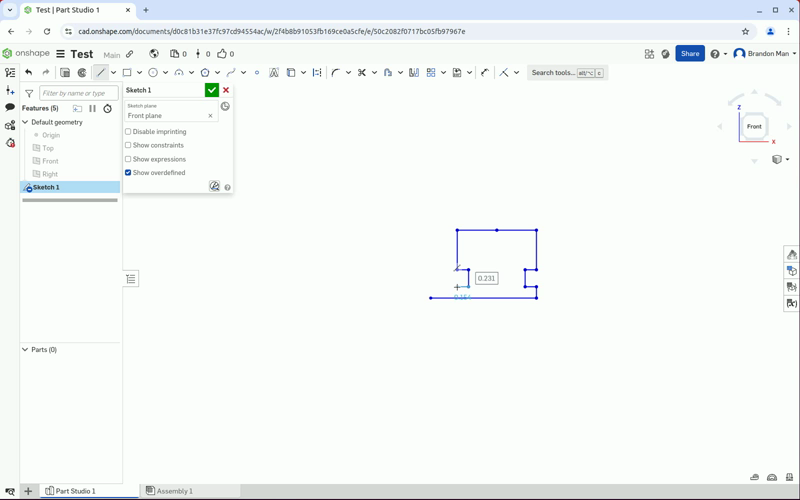
scroll(-6)
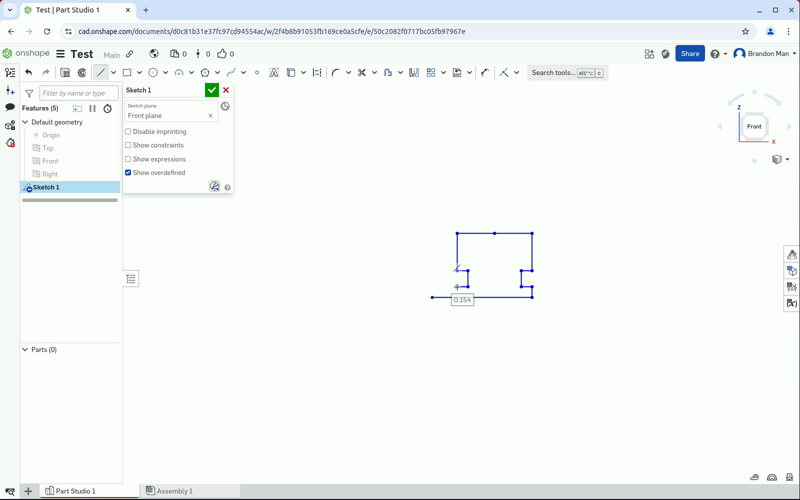
scroll(-6)
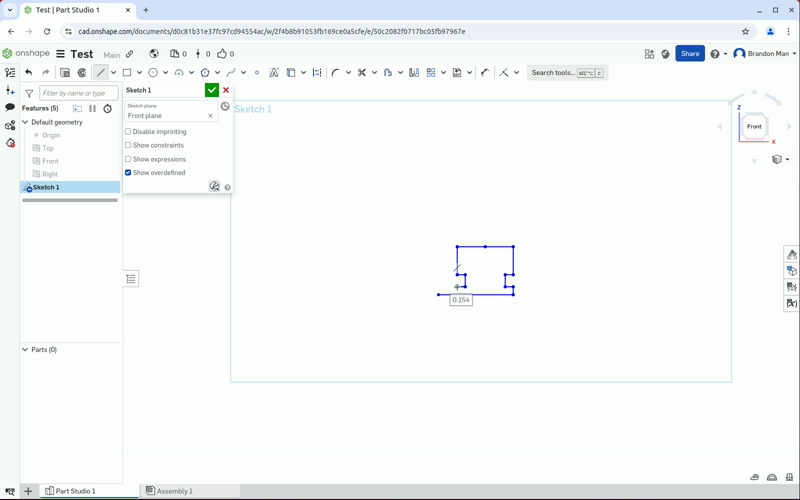
scroll(-6)
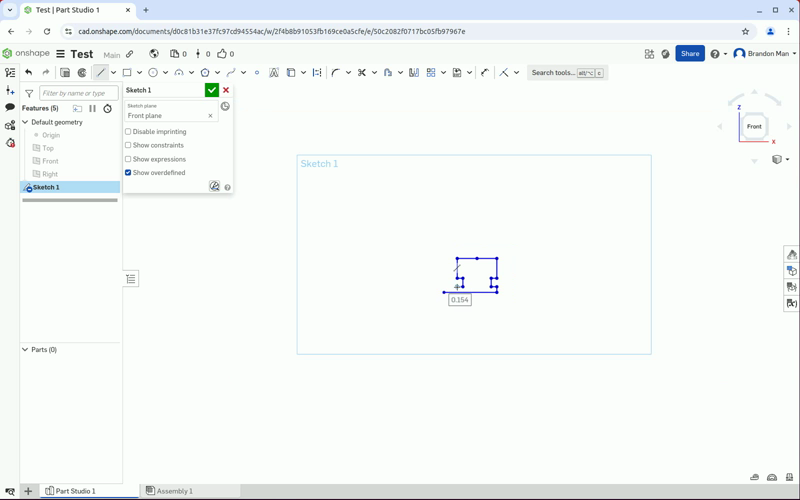
scroll(-6)
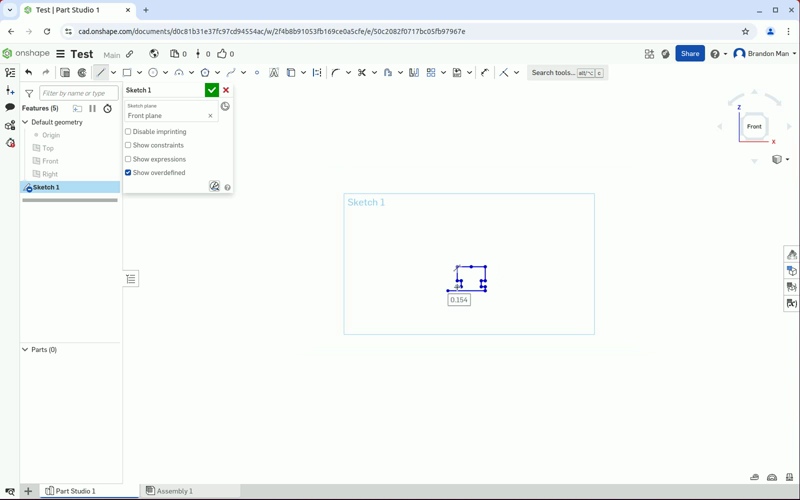
scroll(-6)
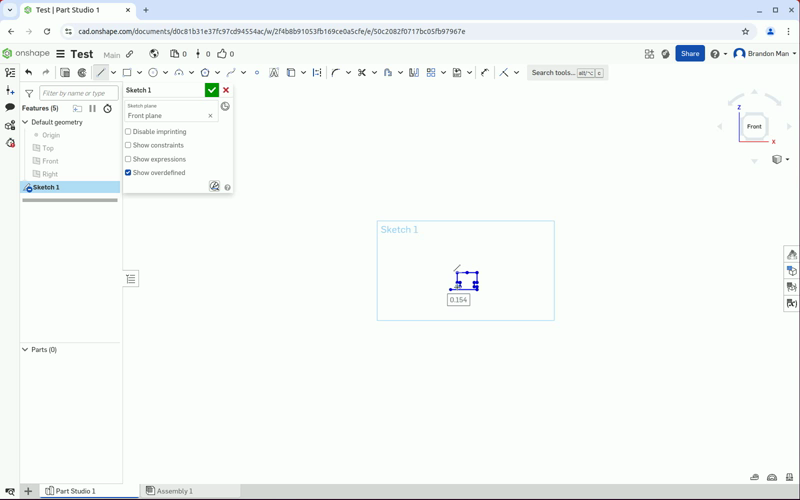
scroll(-6)
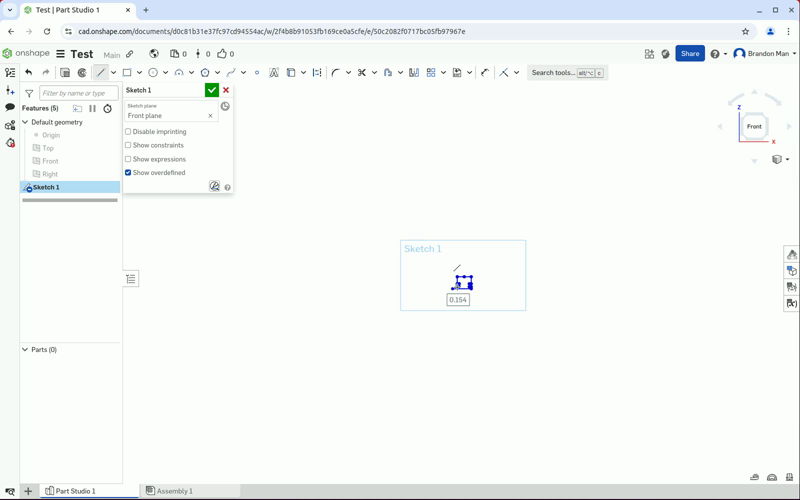
scroll(-6)
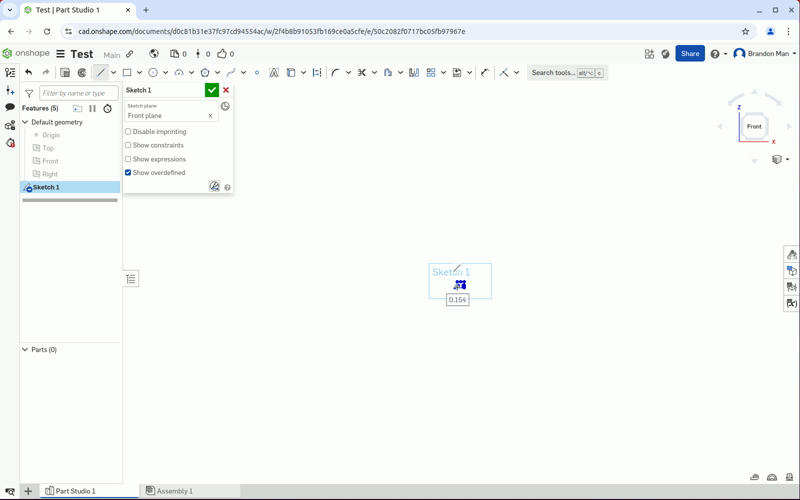
key_up(shift)
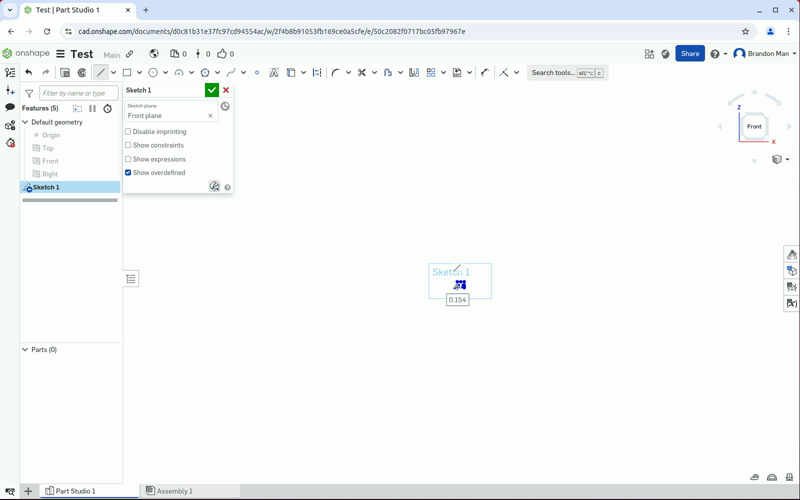
mouse_move(487, 286)
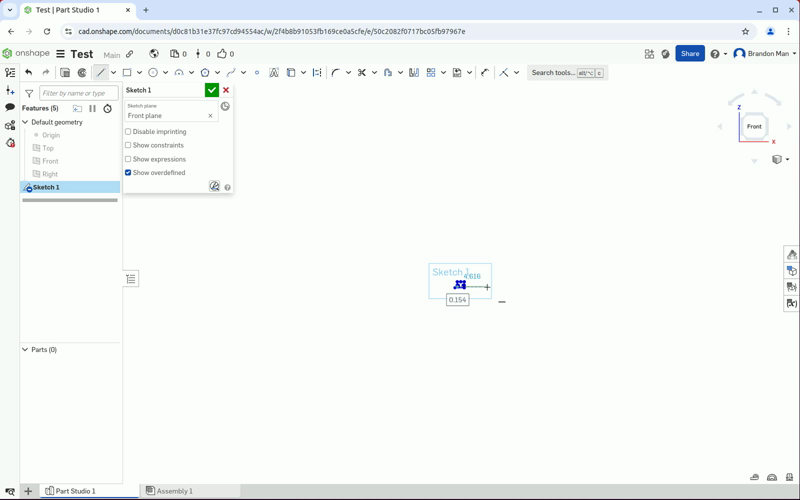
key_down(shift)
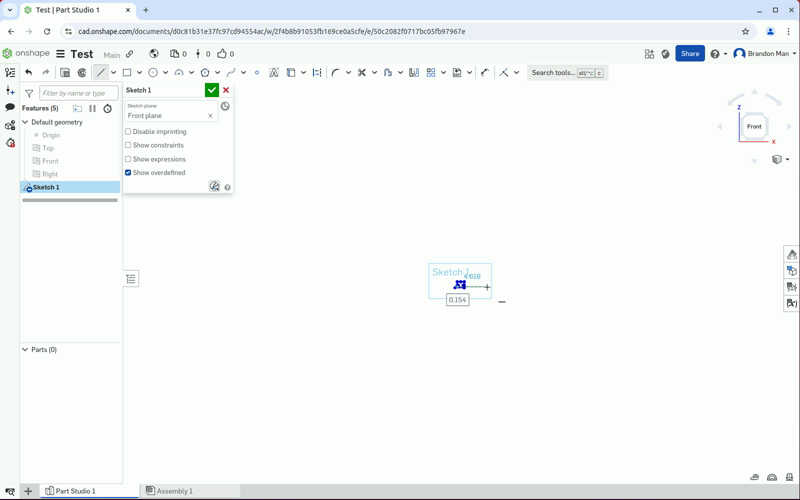
mouse_move(457, 287)
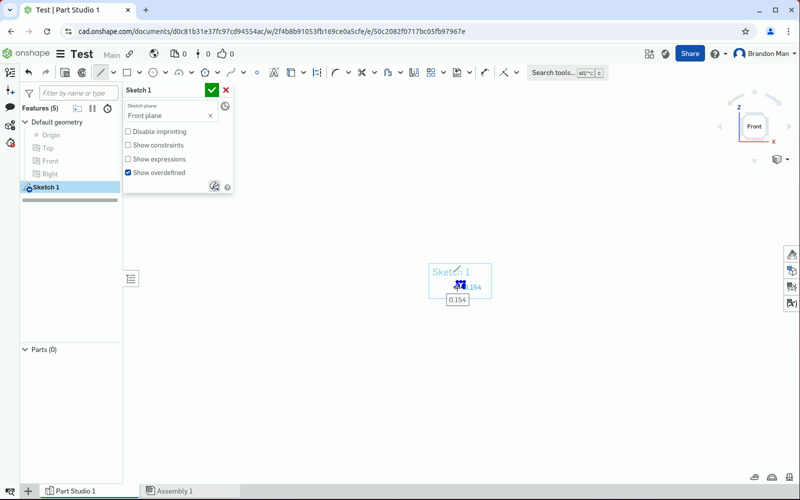
scroll(6)
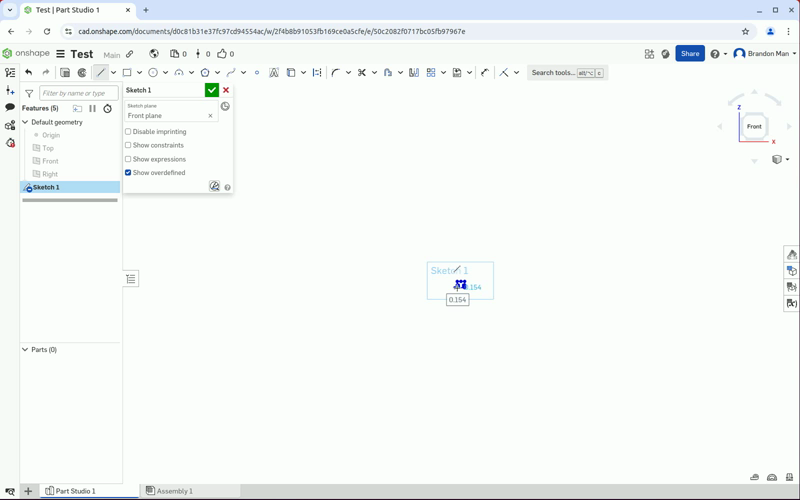
scroll(6)
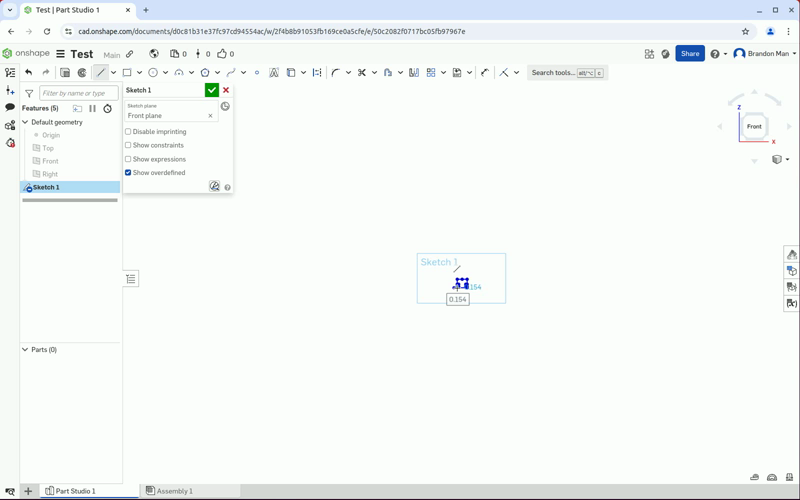
scroll(6)
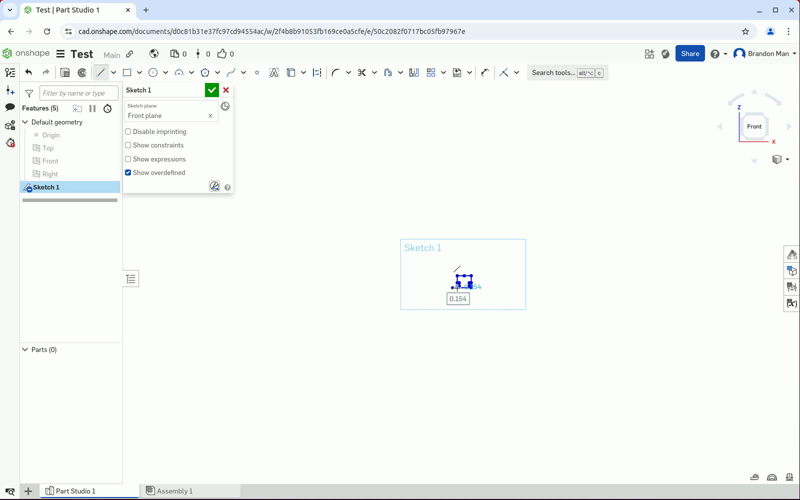
scroll(6)
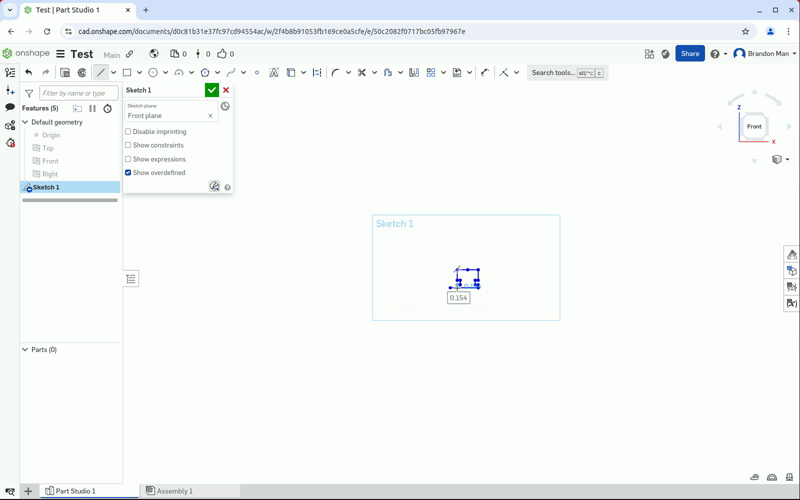
scroll(6)
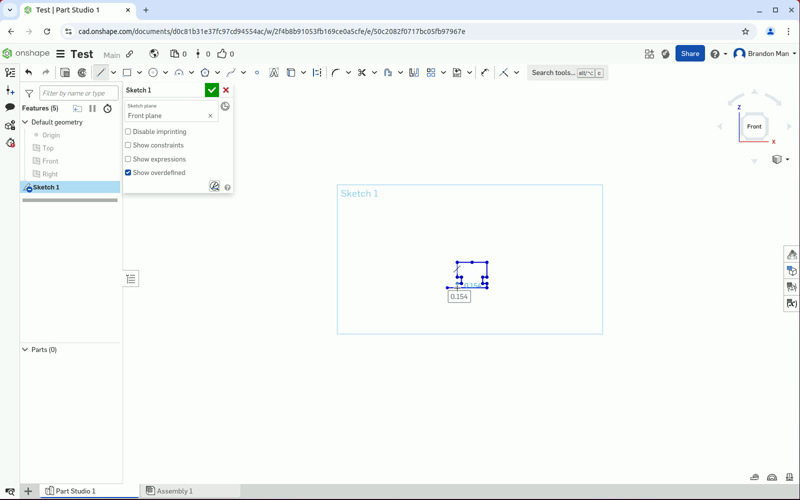
scroll(6)
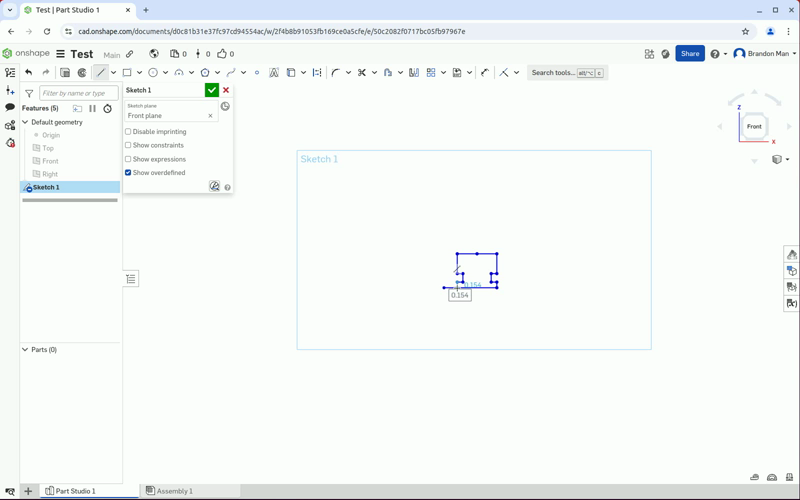
scroll(6)
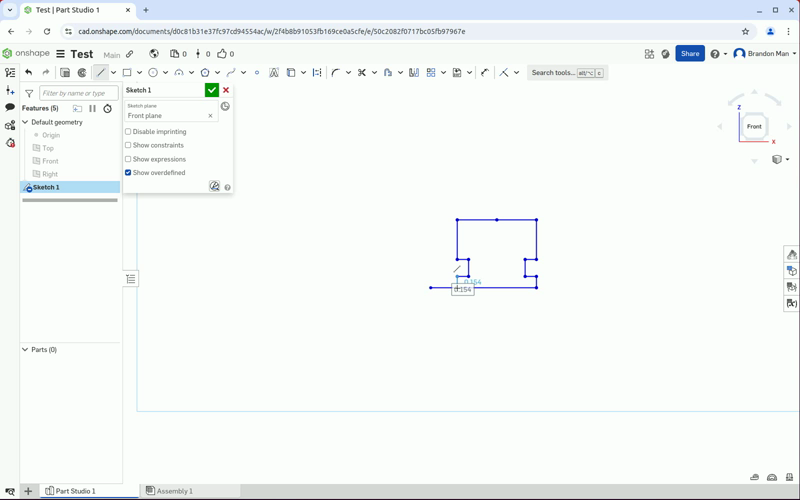
key_up(shift)
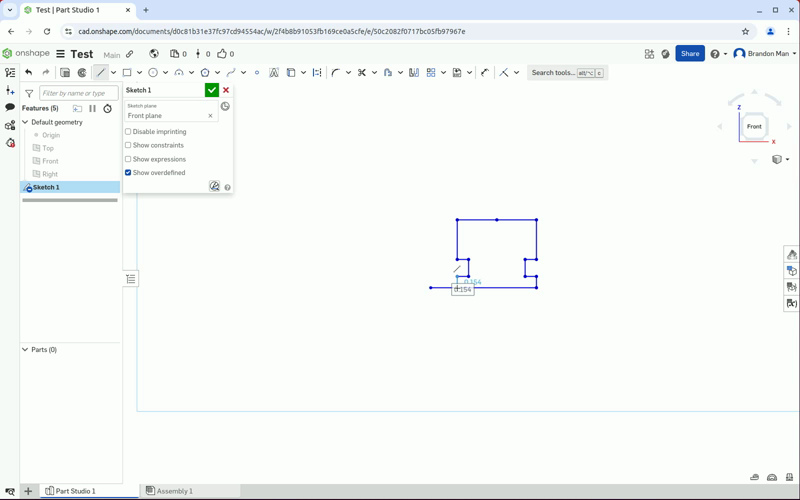
click(457, 287)
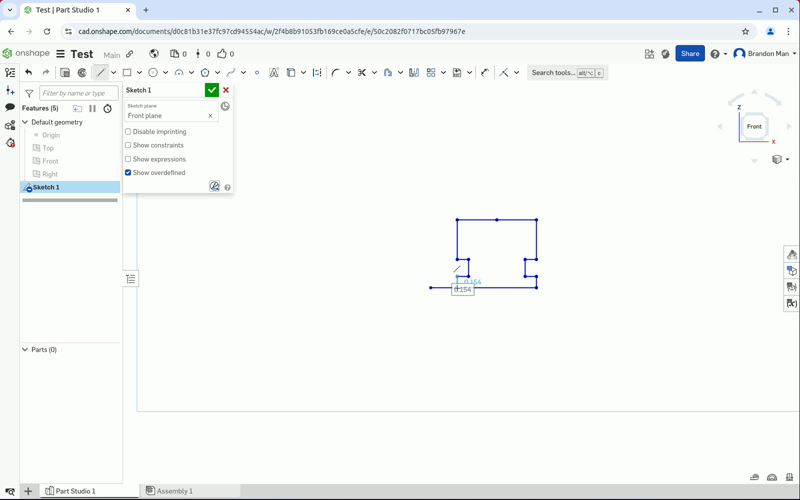
scroll(-6)
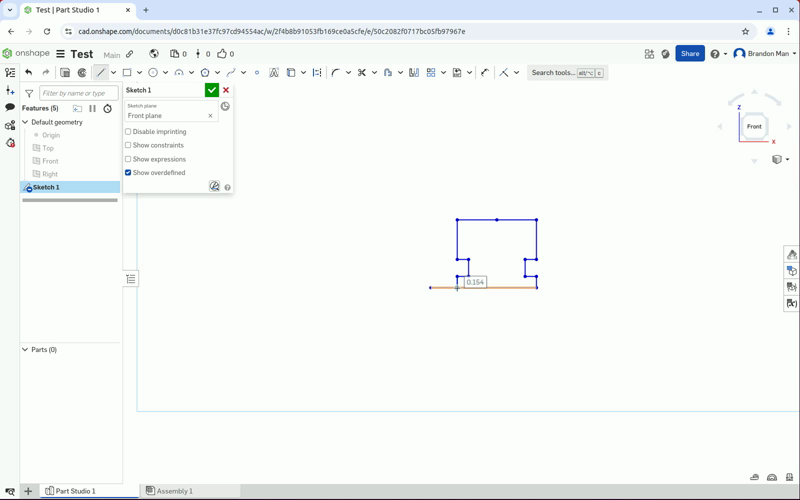
scroll(-6)
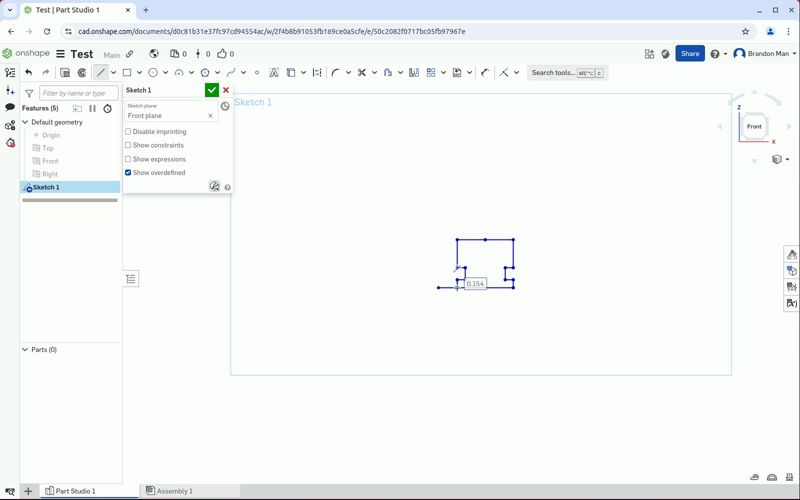
scroll(-6)
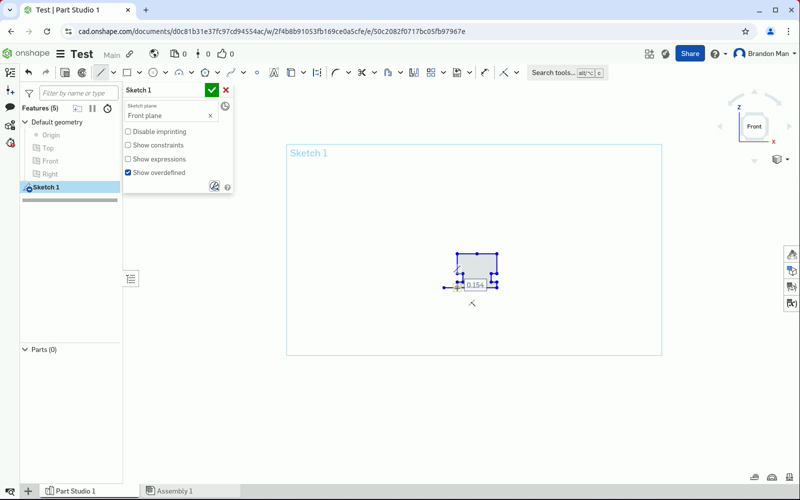
scroll(-6)
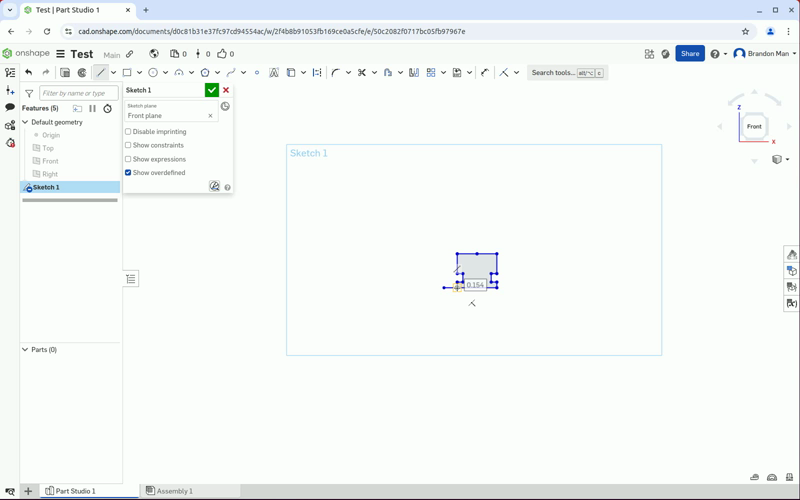
scroll(-6)
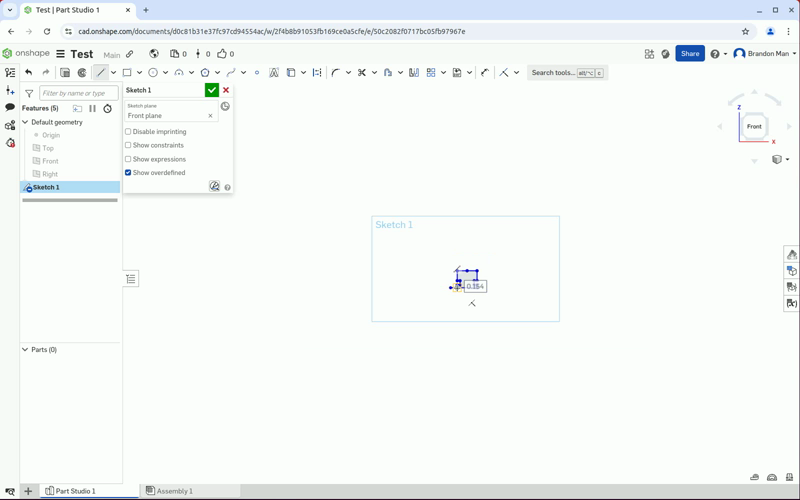
scroll(-6)
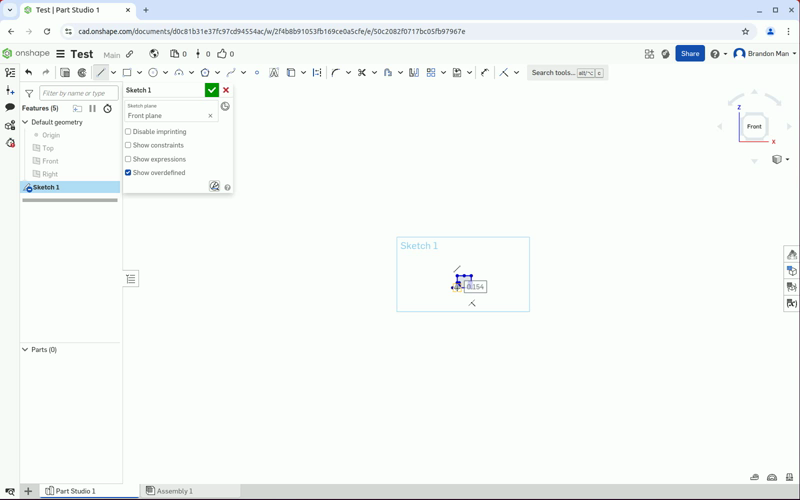
scroll(-6)
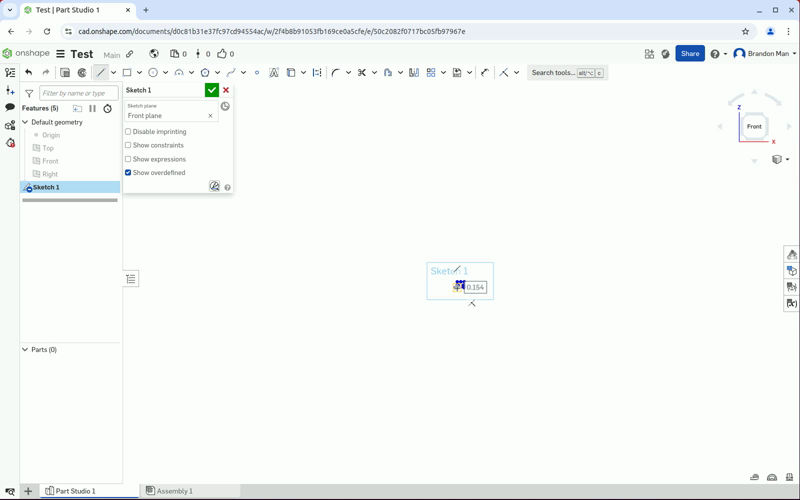
key(esc)
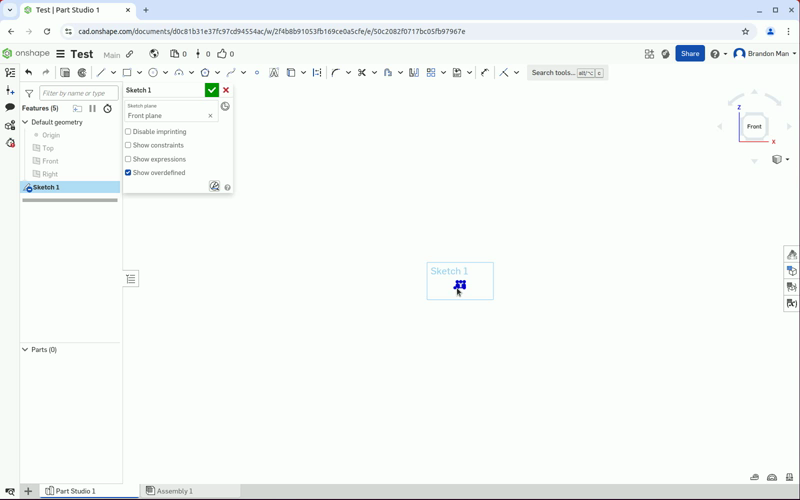
mouse_move(462, 285)
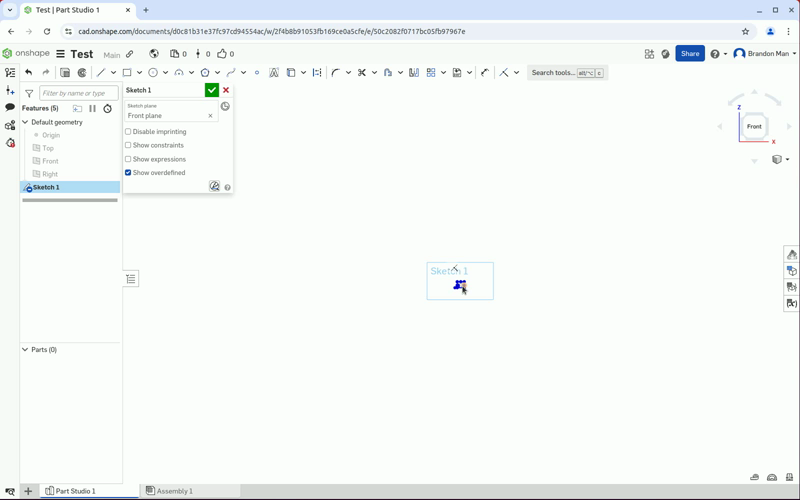
scroll(6)
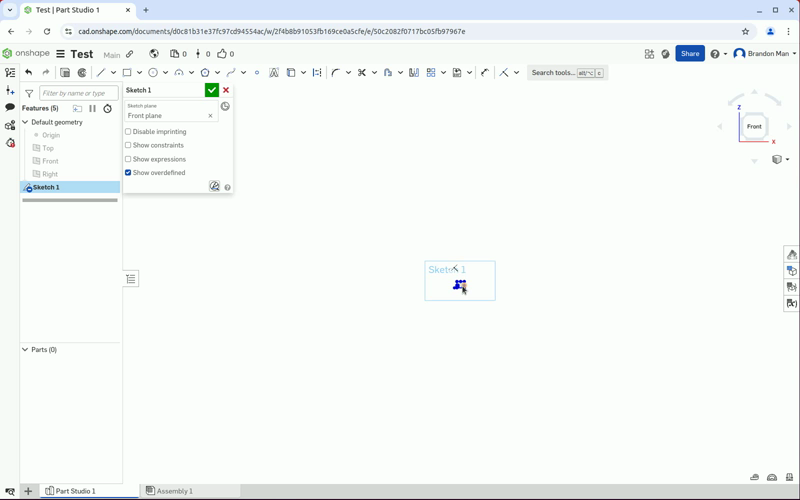
scroll(6)
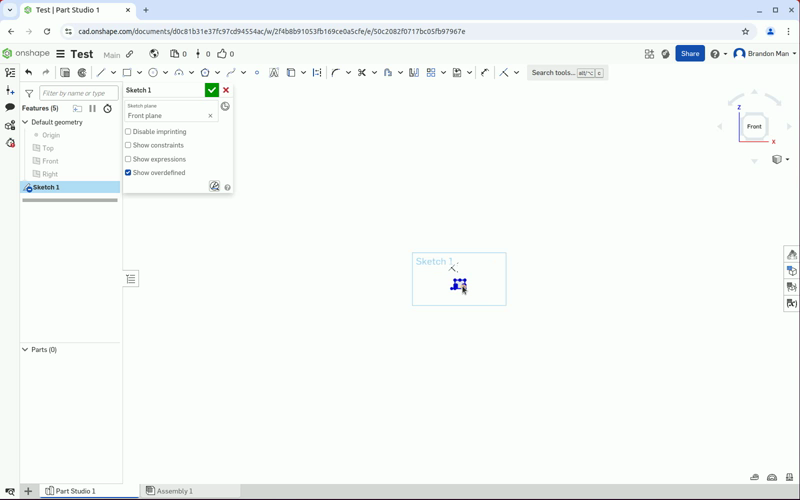
scroll(6)
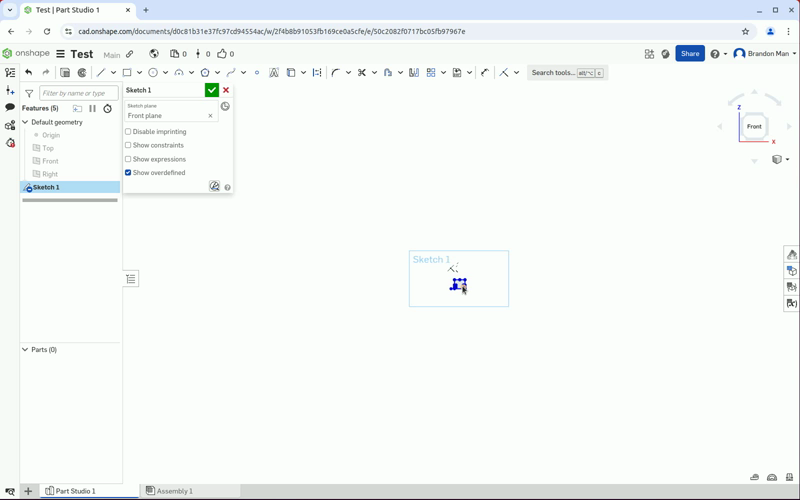
scroll(6)
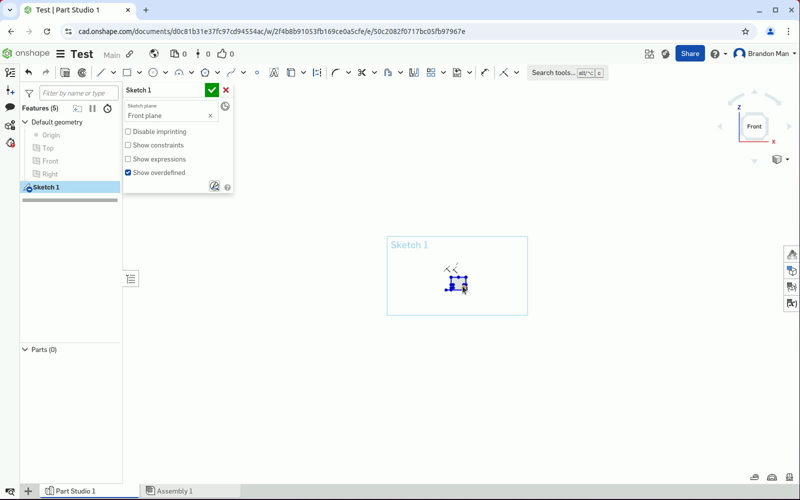
scroll(6)
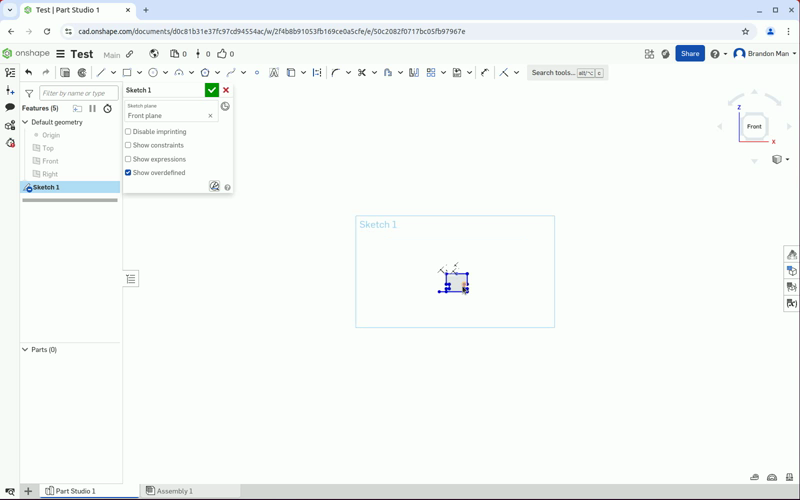
scroll(6)
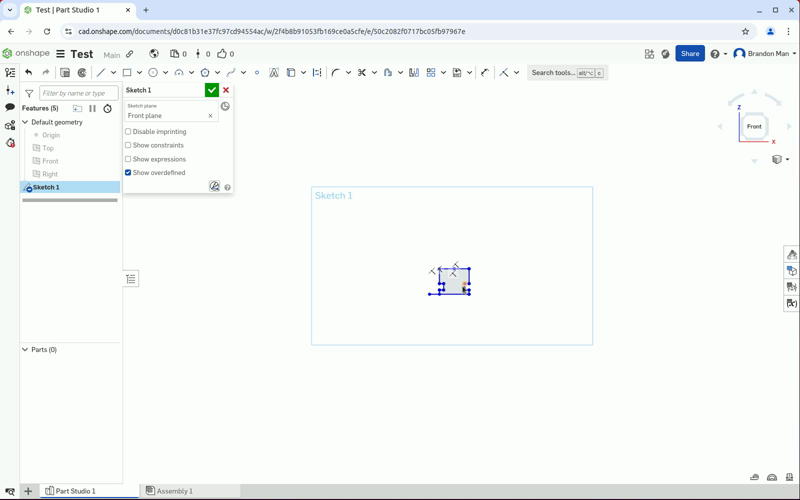
scroll(6)
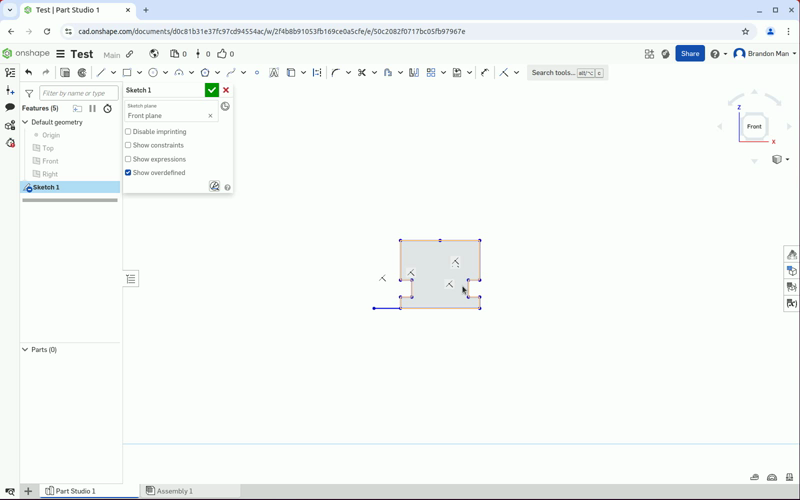
click(462, 285)
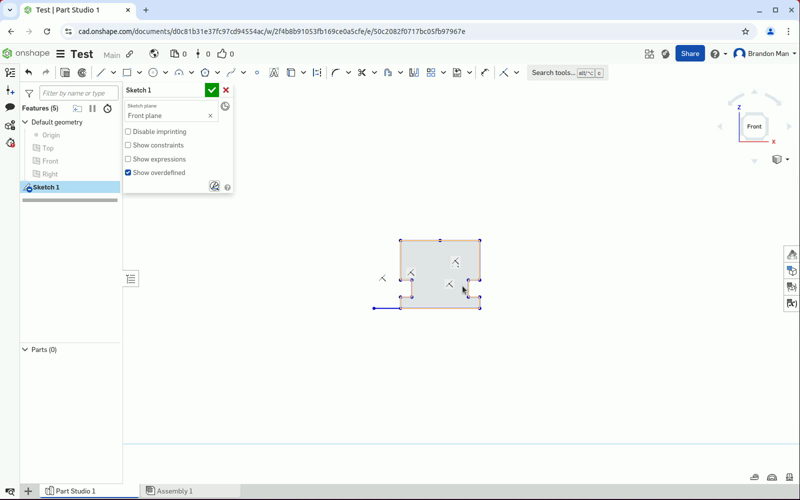
scroll(-6)
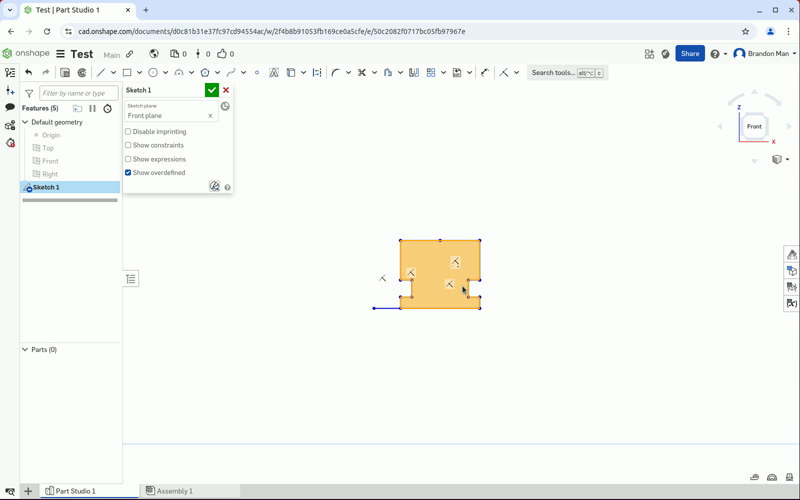
scroll(-6)
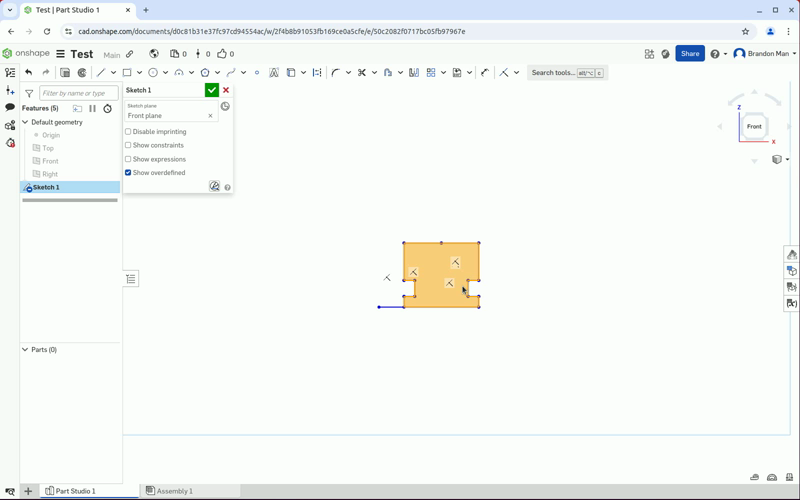
scroll(-6)
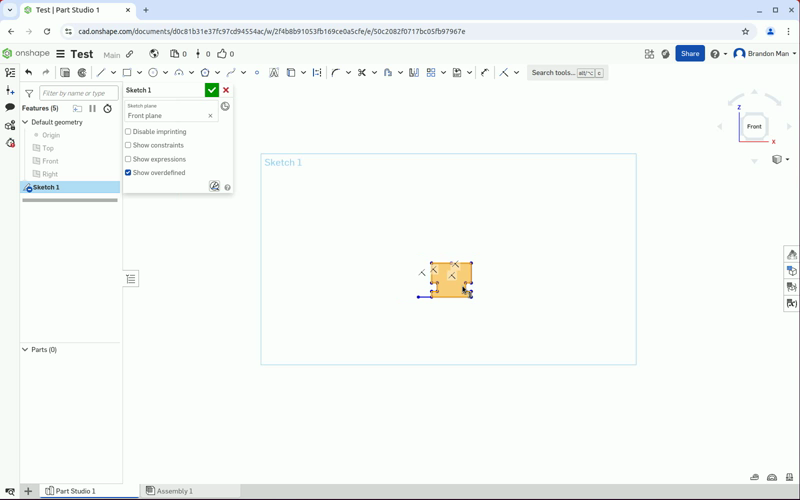
scroll(-6)
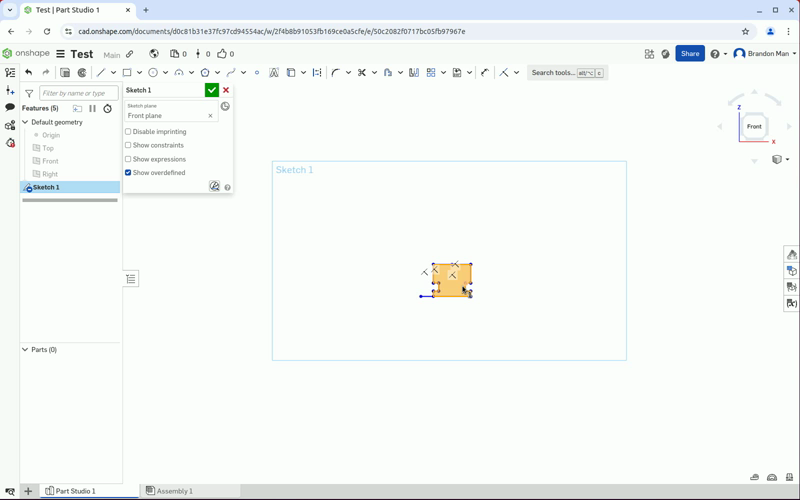
scroll(-6)
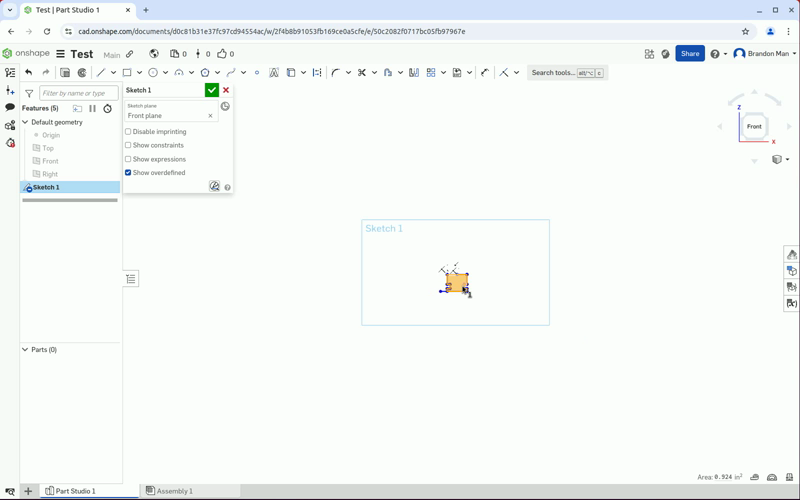
scroll(-6)
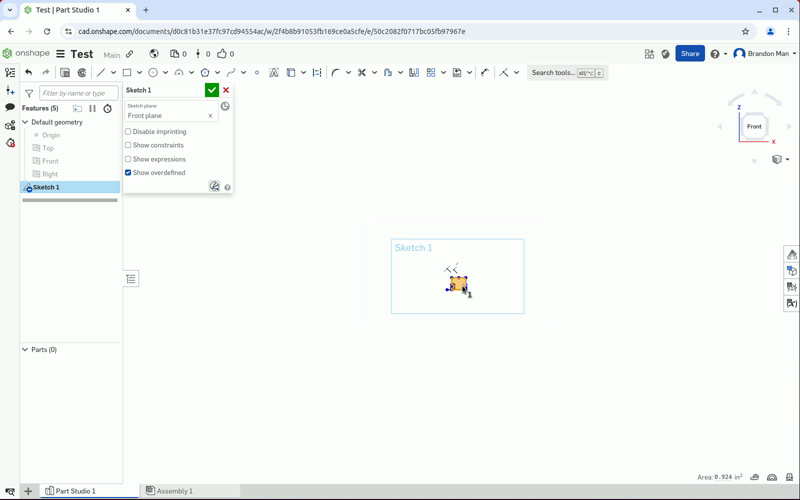
scroll(-6)
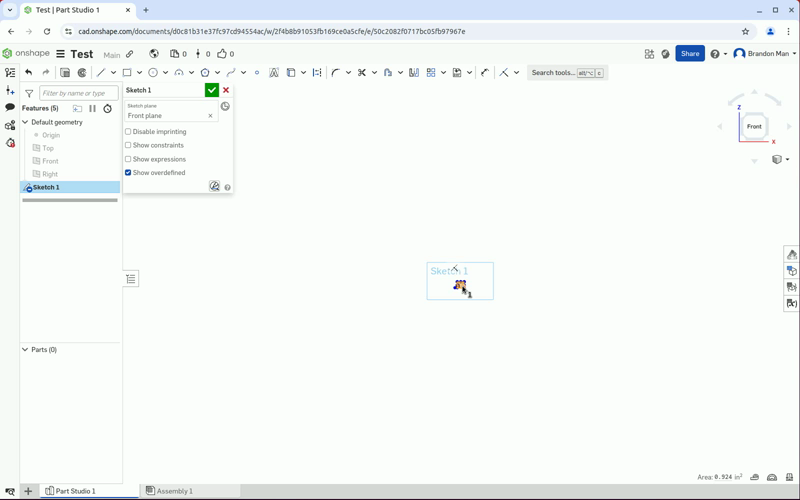
mouse_move(73, 352)
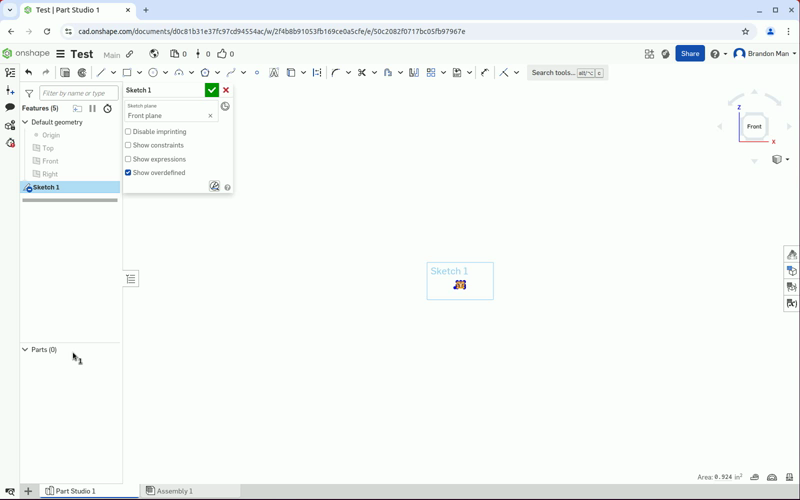
key(shift+y)
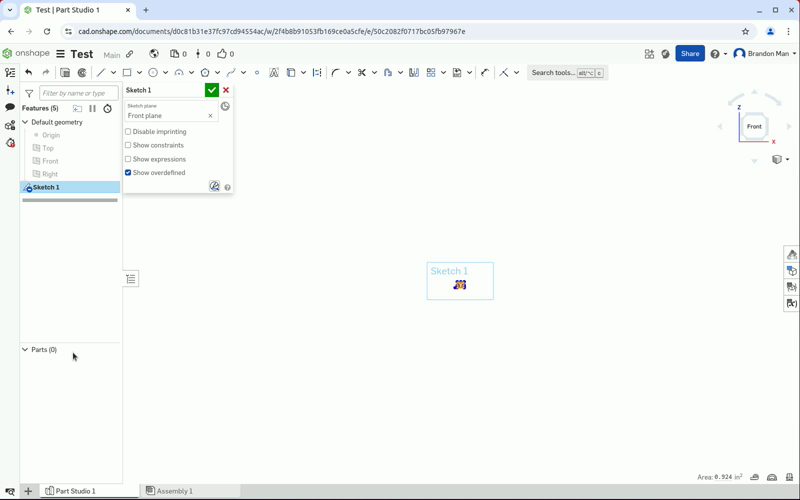
key(shift+e)
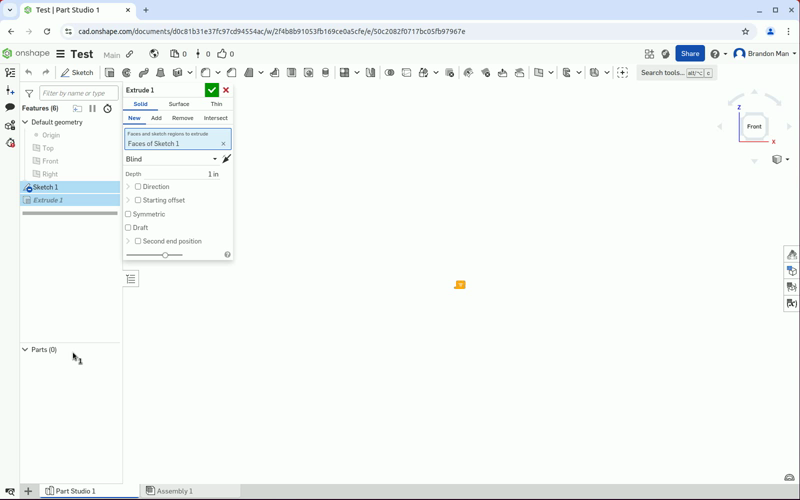
mouse_move(143, 106)
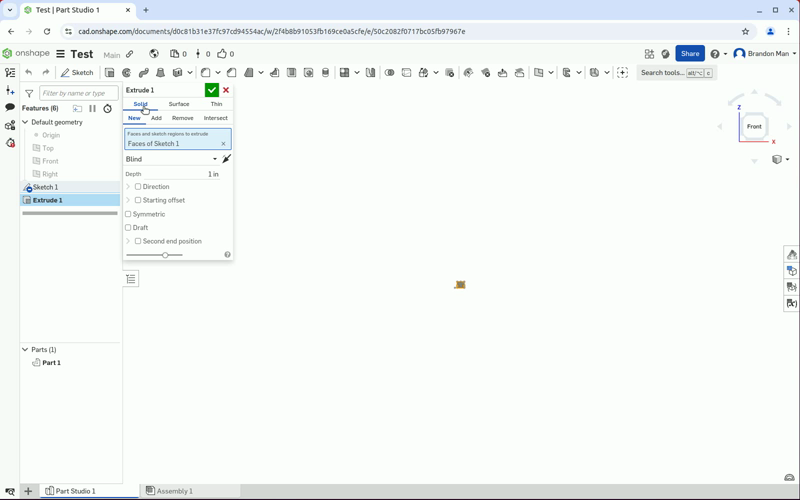
click(143, 106)
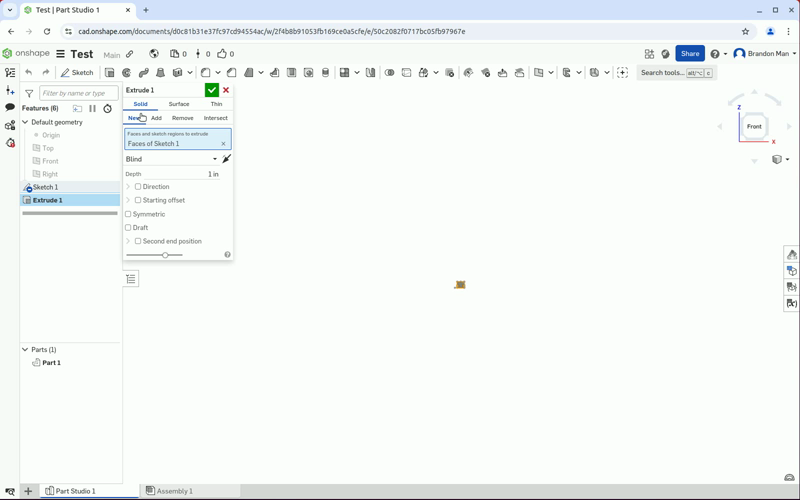
mouse_move(137, 120)
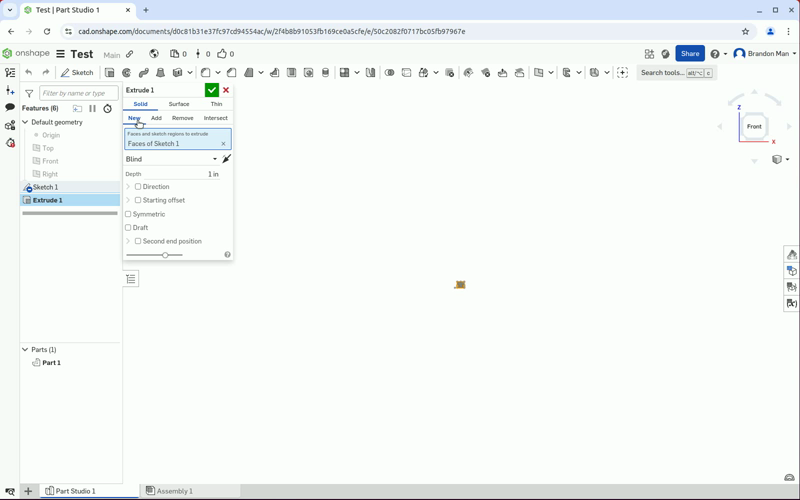
click(137, 120)
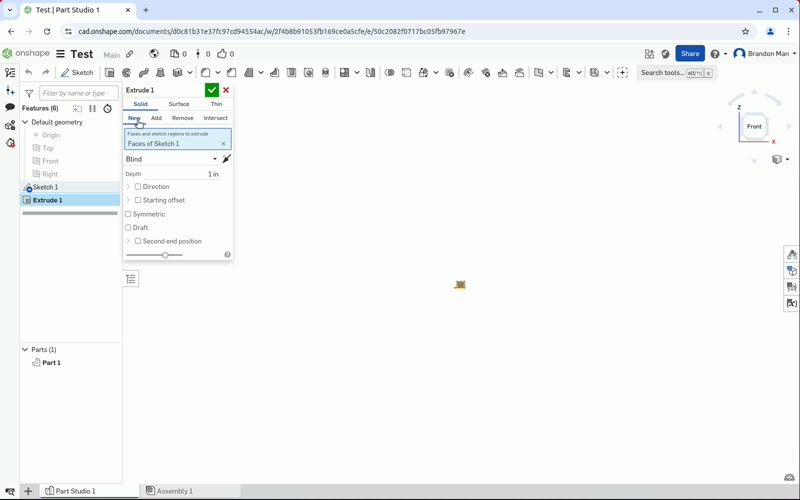
key(tab, 4)
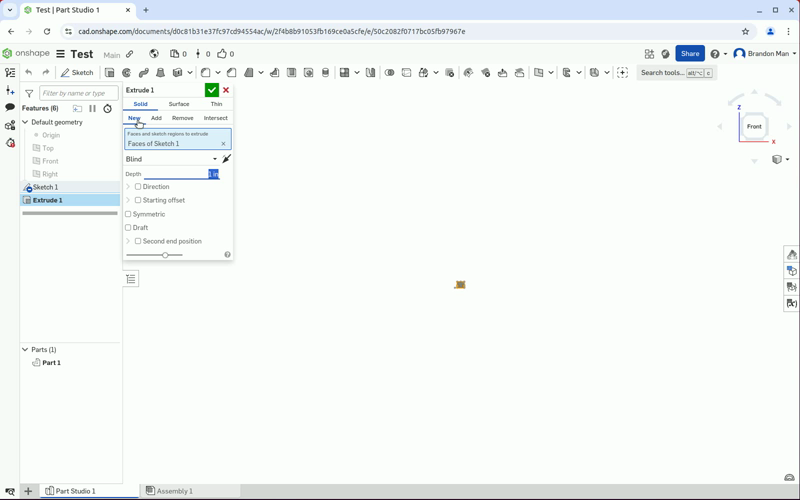
text(23.108)
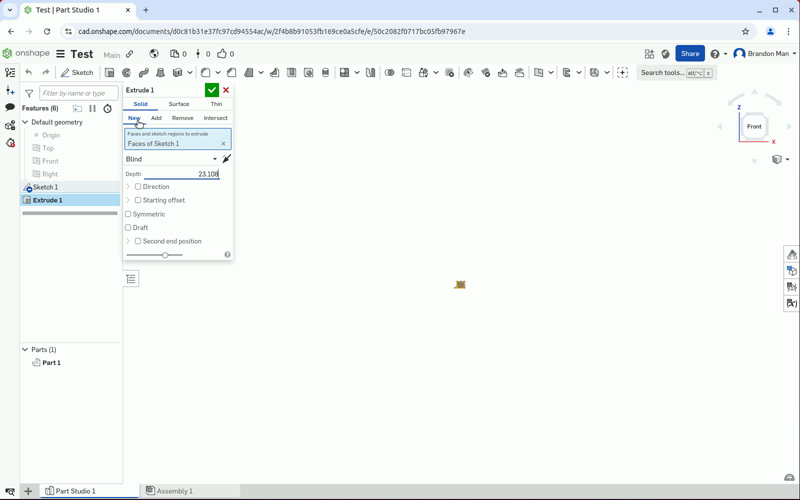
key(enter)
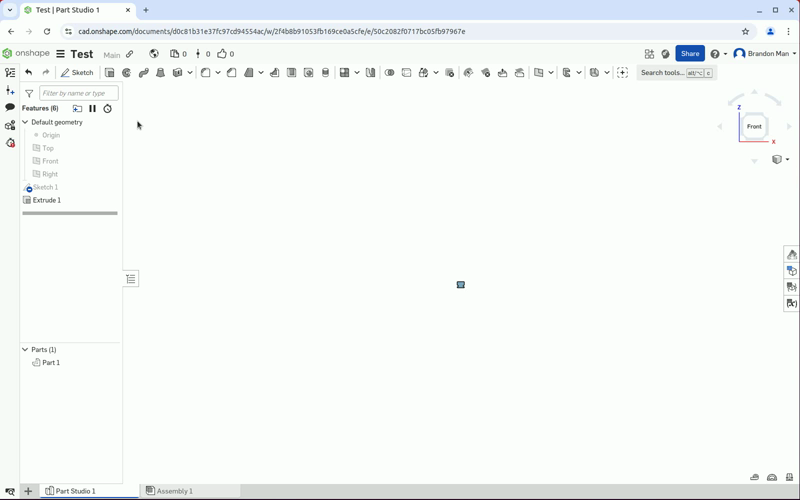
key(shift+h)
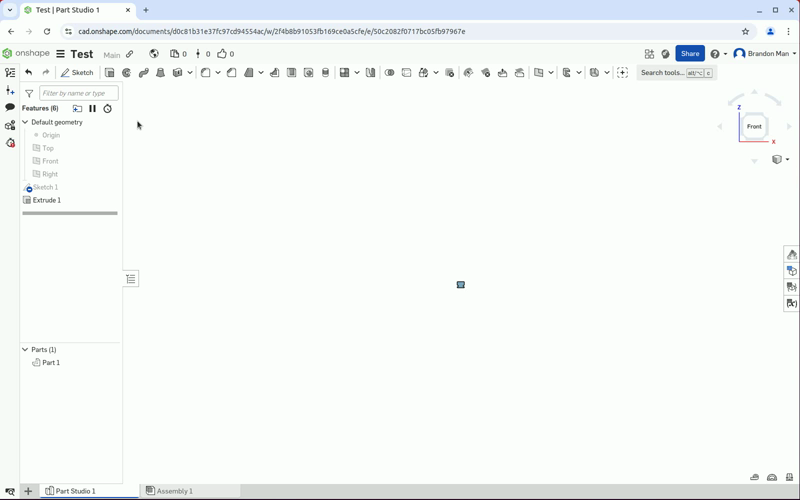
key(shift+h)
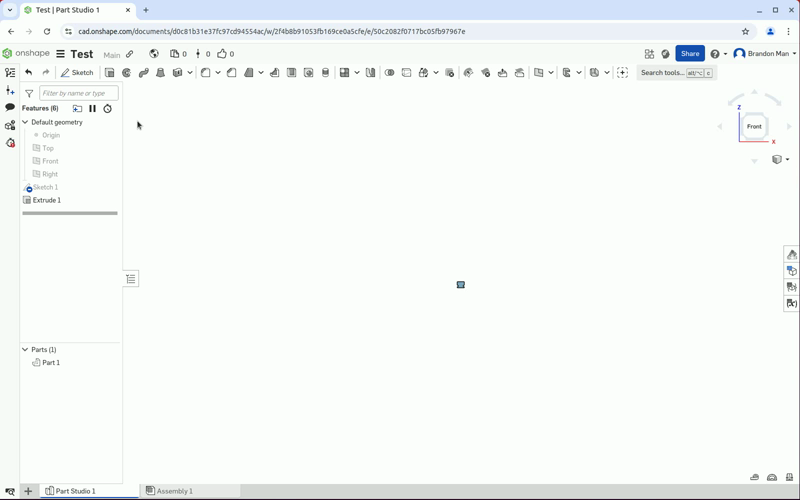
mouse_move(73, 189)
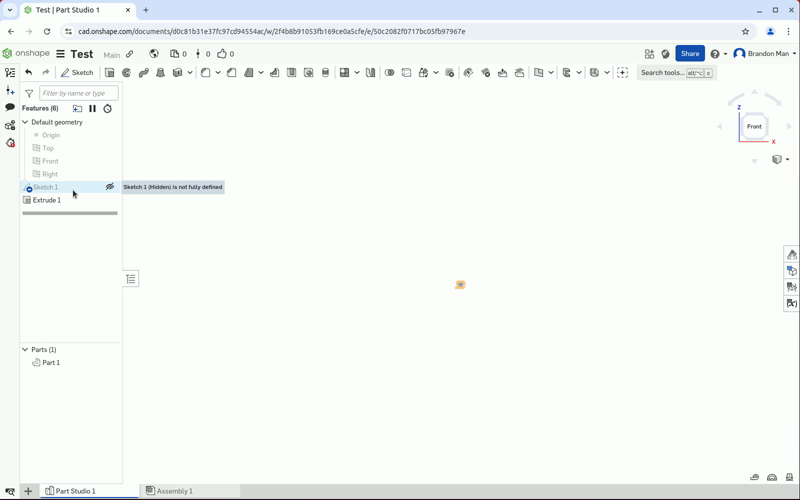
click(73, 189)
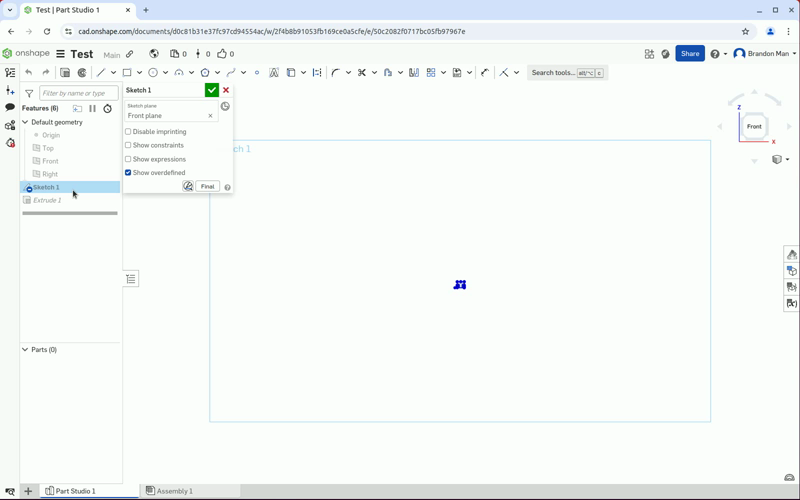
mouse_move(229, 92)
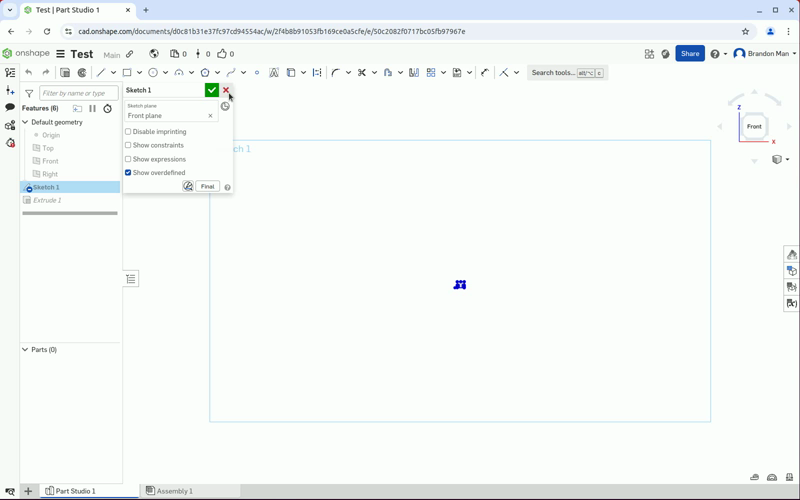
click(229, 92)
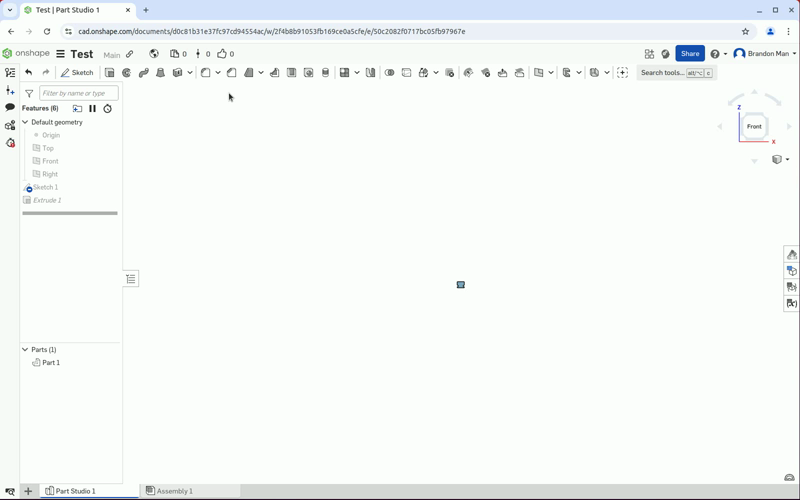
mouse_move(73, 352)
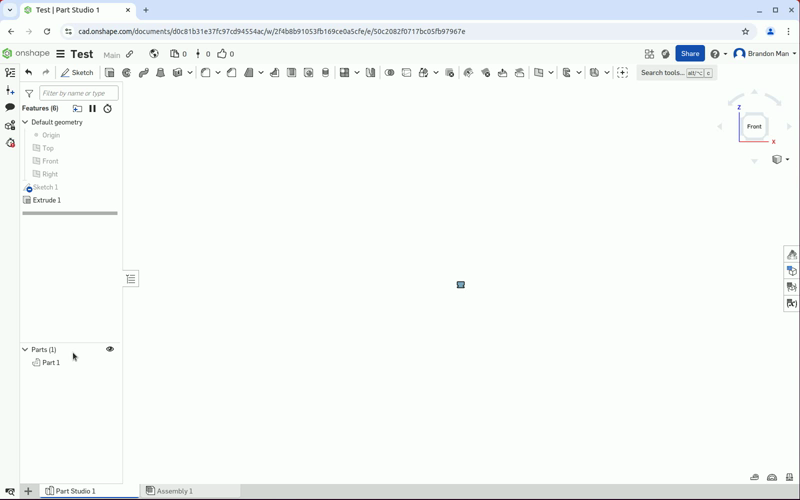
key(y)
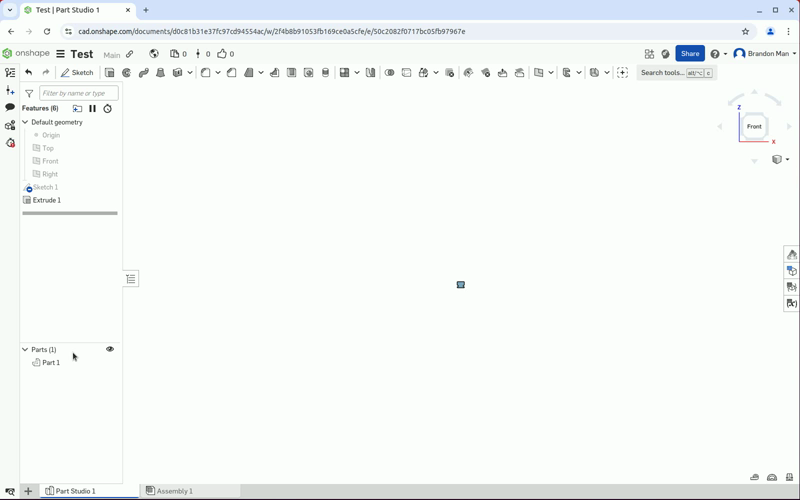
key(shift+p)
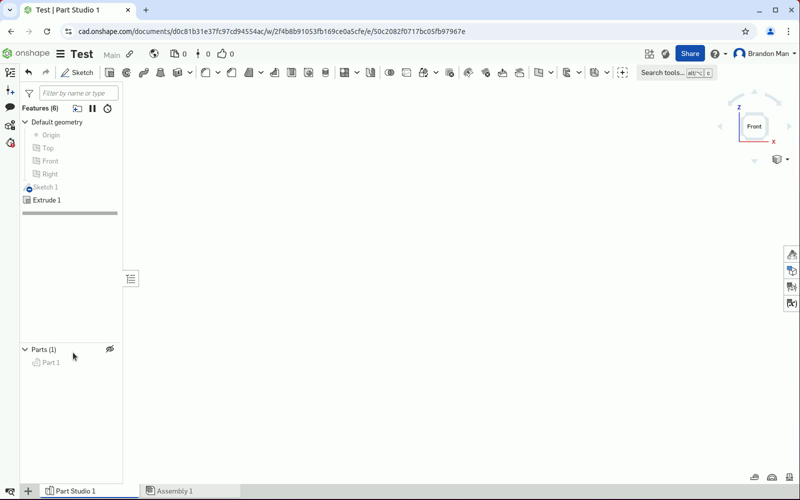
key(space)
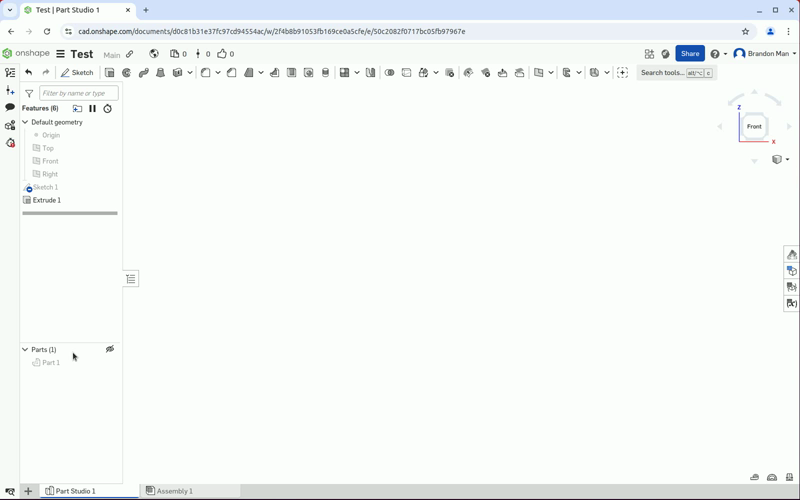
key_down(shift)
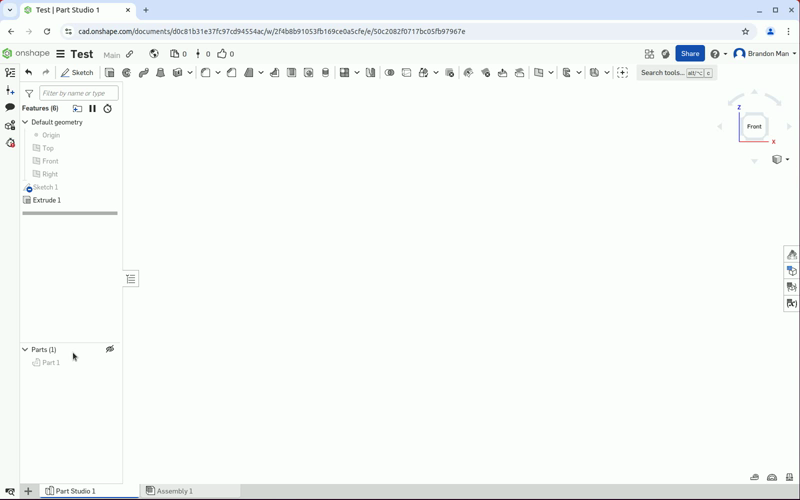
key(left)
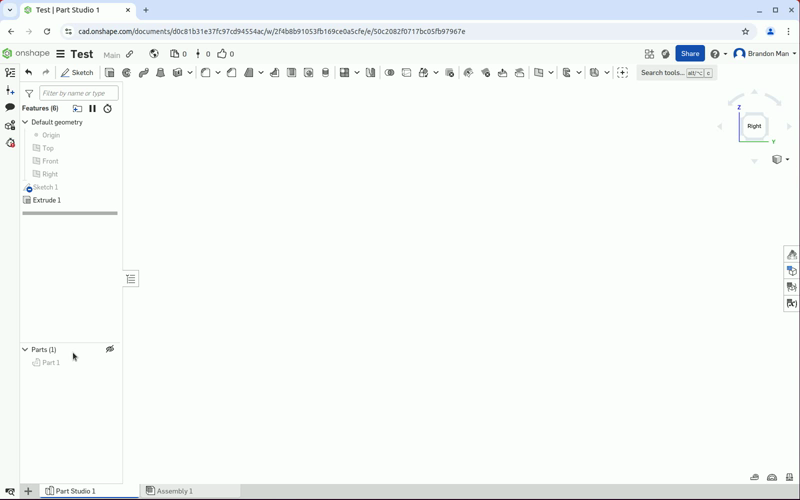
key_up(shift)
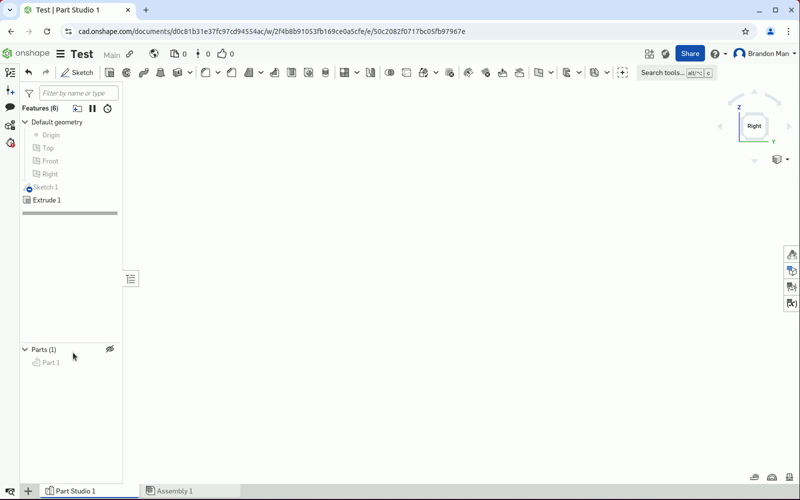
mouse_move(73, 352)
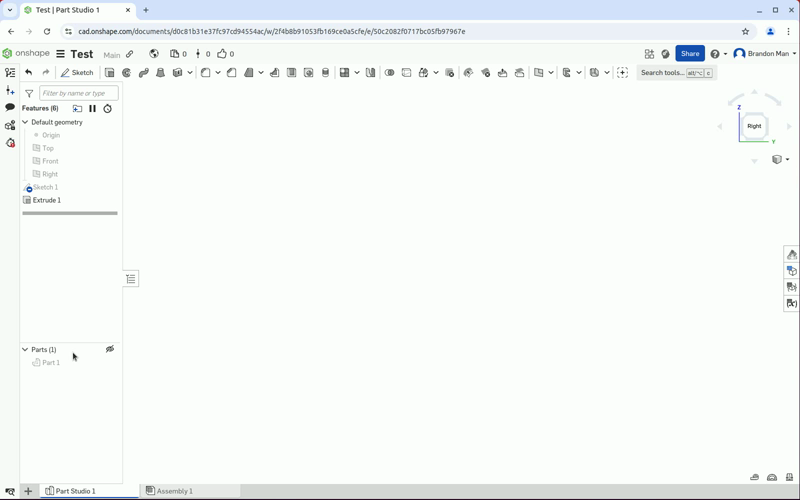
key(shift+y)
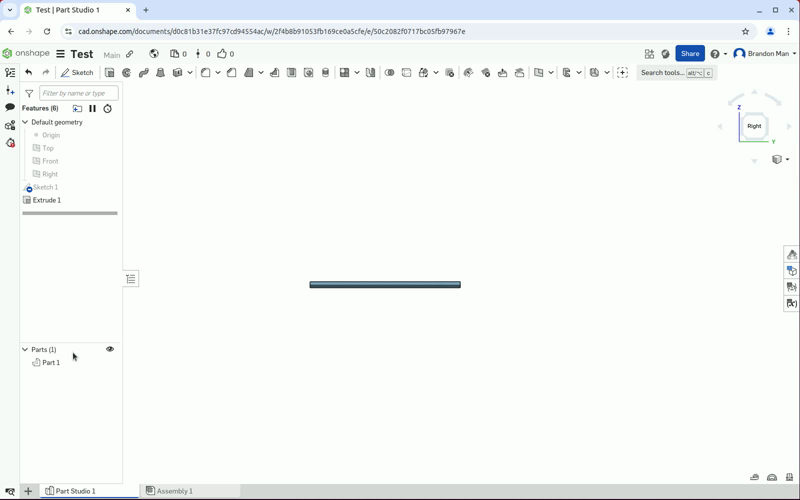
mouse_move(541, 75)
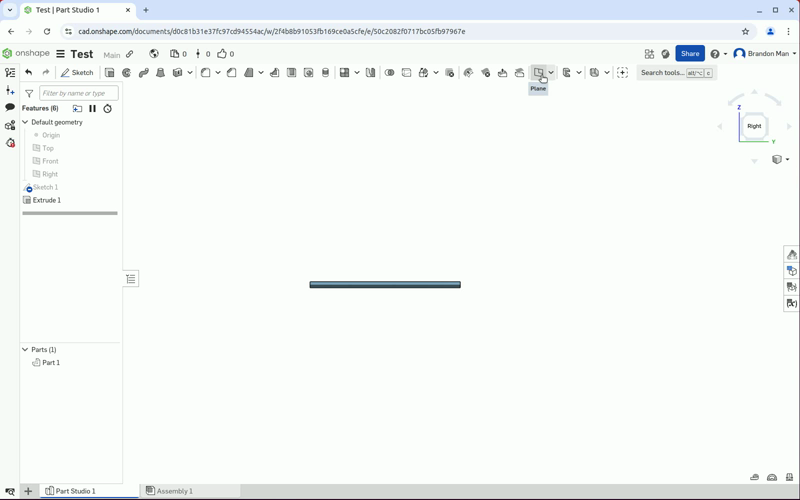
click(541, 75)
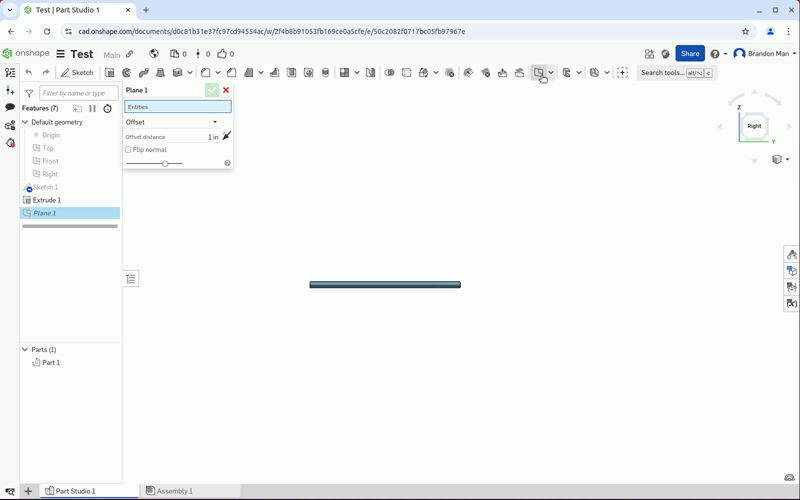
mouse_move(73, 176)
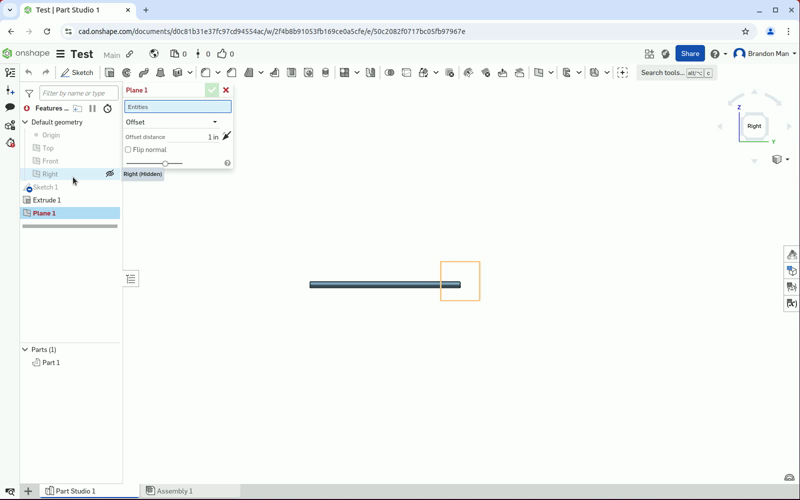
click(73, 176)
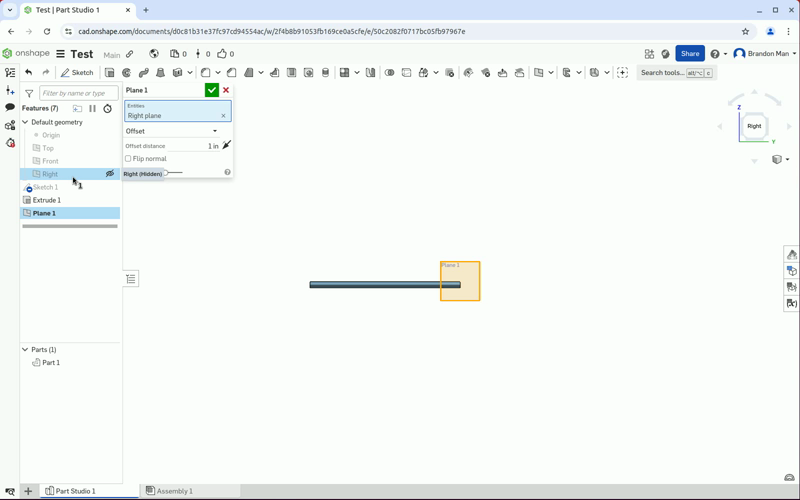
key(tab, 2)
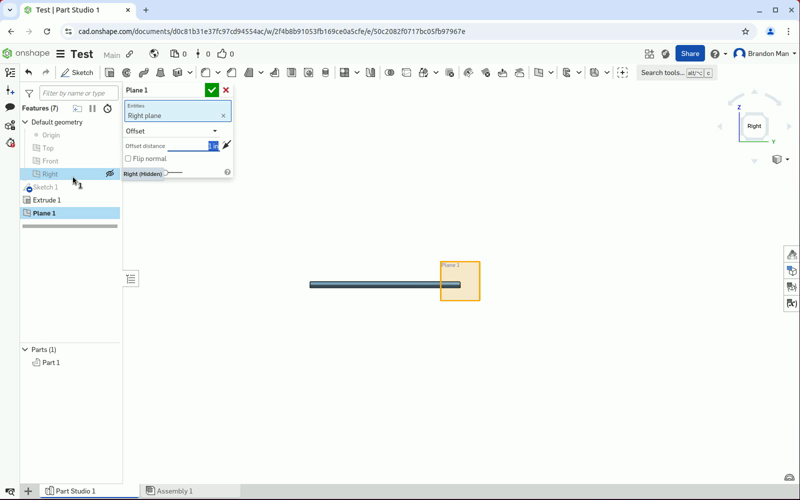
text(0.709)
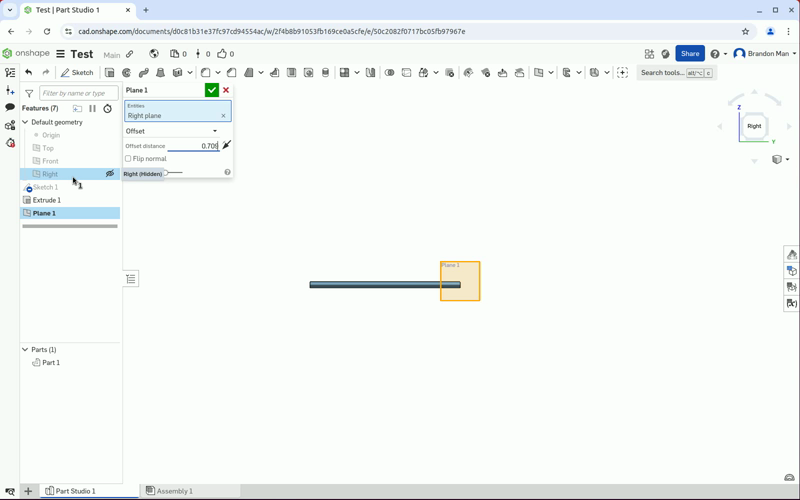
key(enter, 2)
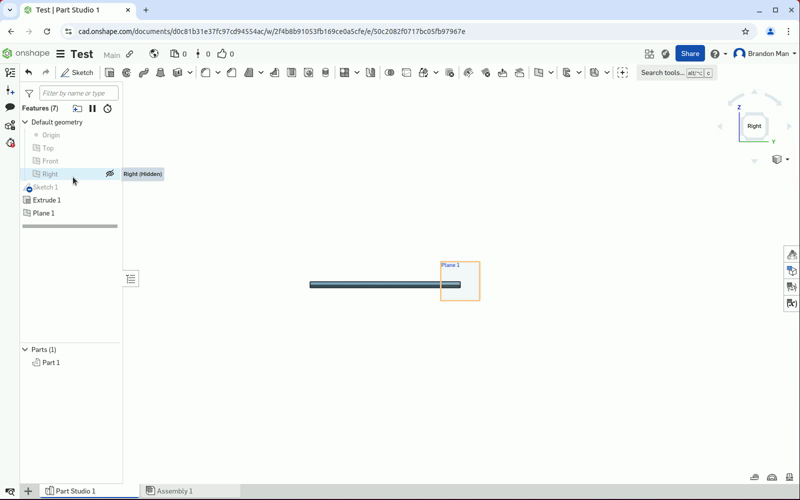
key(shift+s)
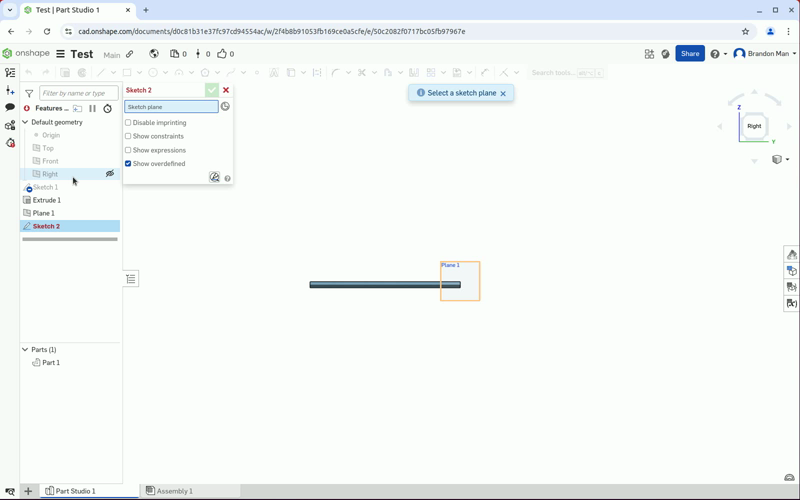
mouse_move(73, 215)
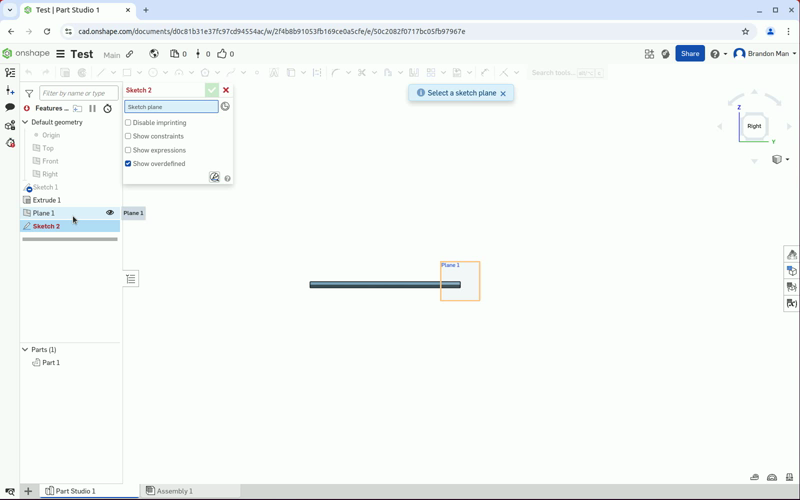
click(73, 215)
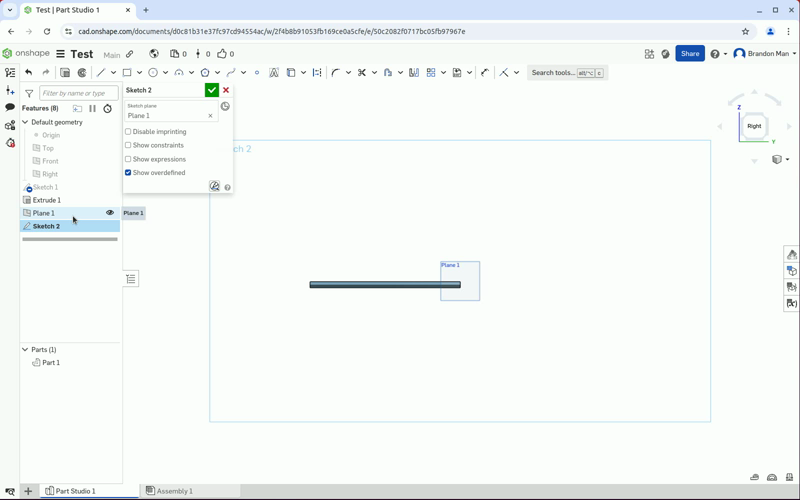
mouse_move(73, 352)
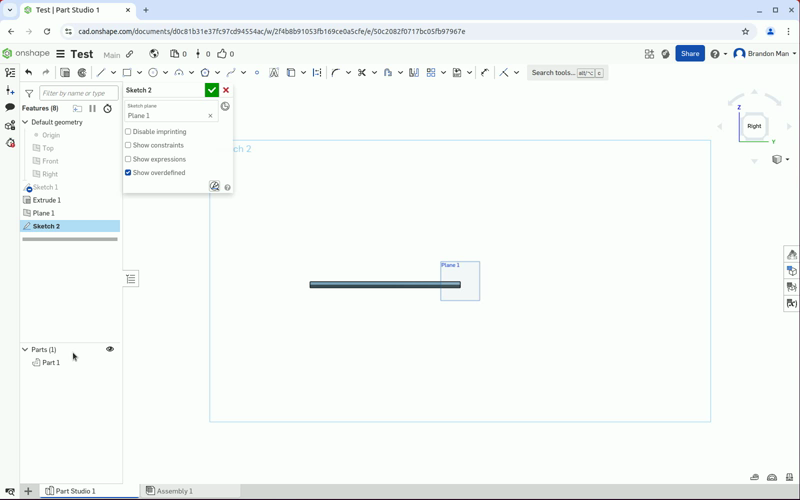
key(y)
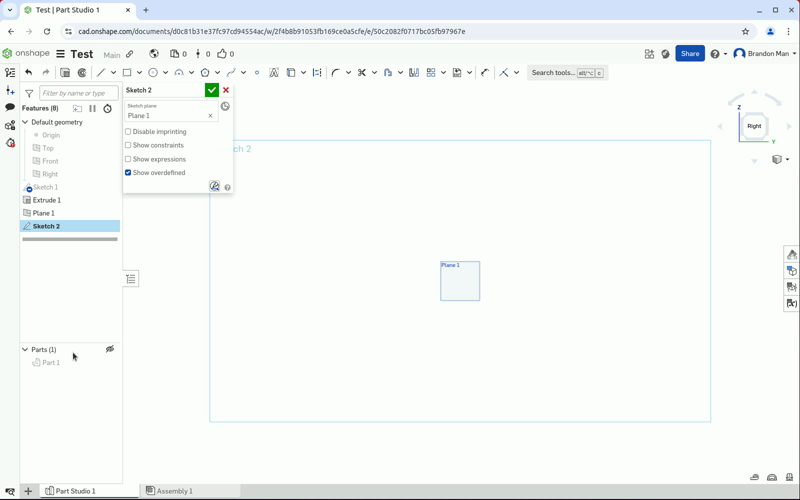
key(l)
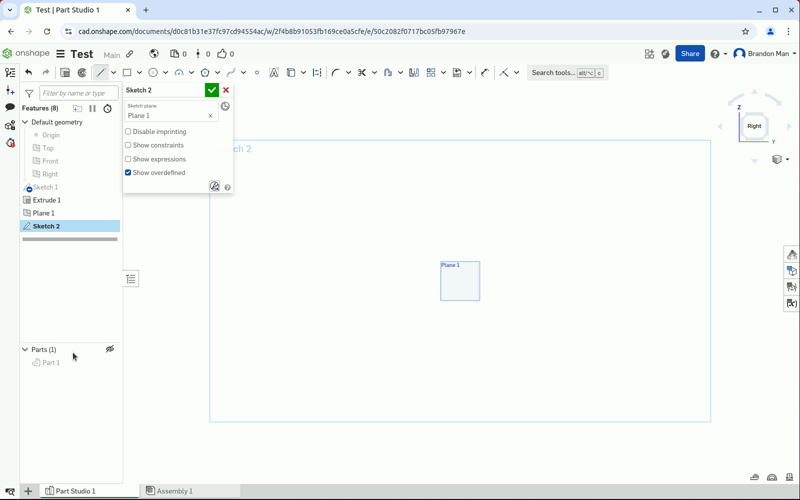
key_down(shift)
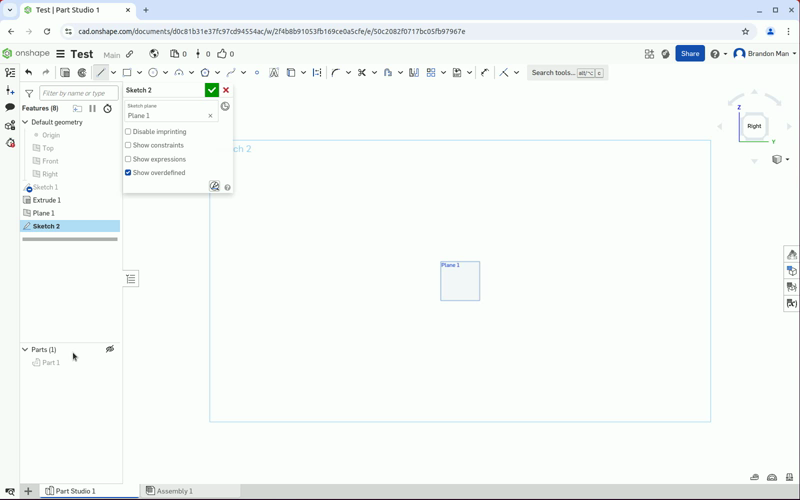
mouse_move(352, 285)
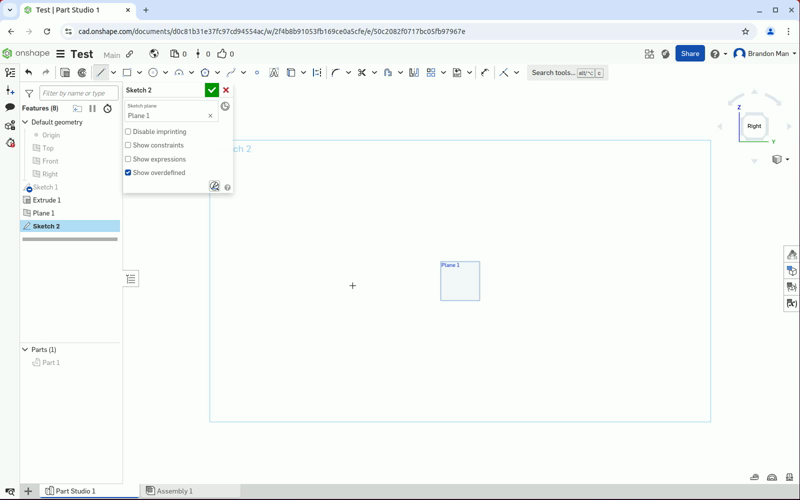
click(352, 285)
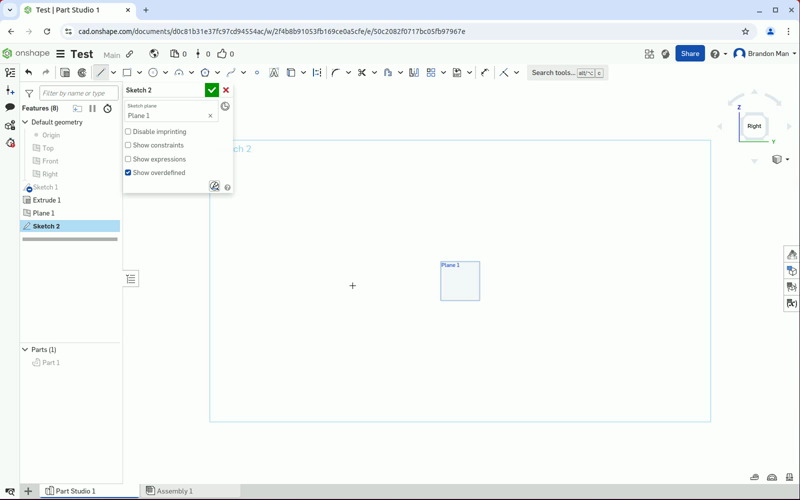
key_up(shift)
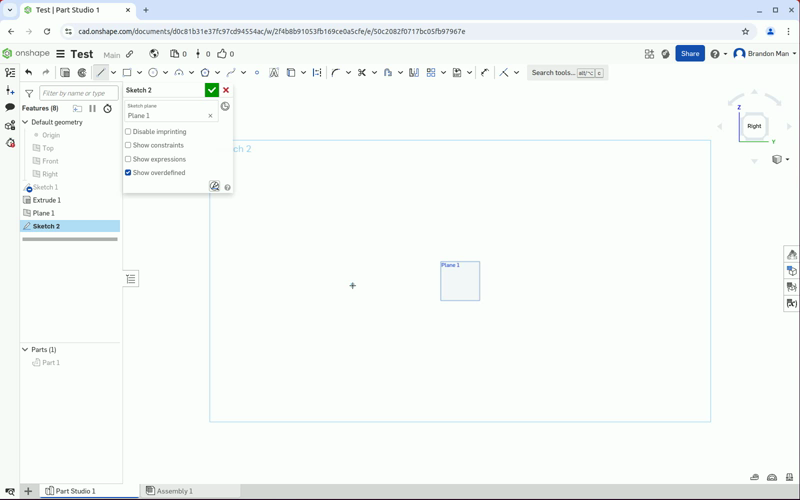
key_down(shift)
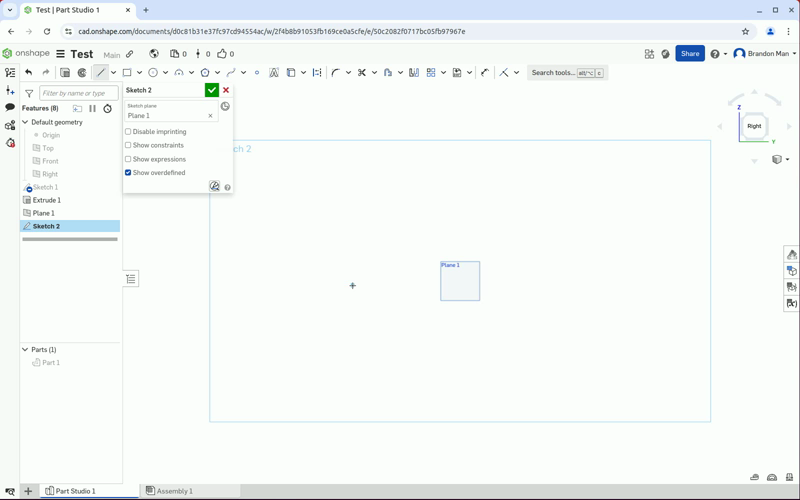
mouse_move(455, 285)
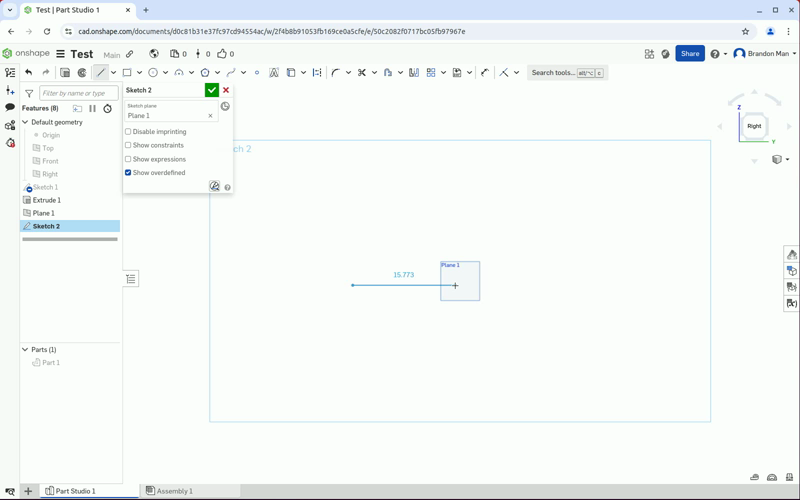
click(455, 285)
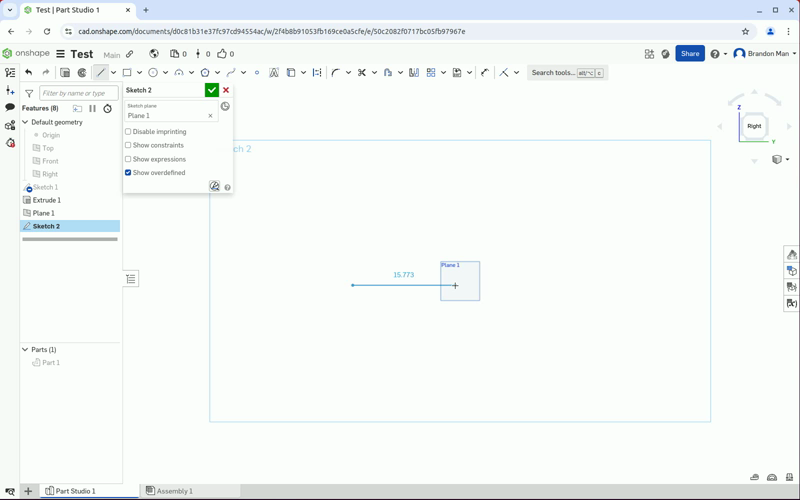
key_up(shift)
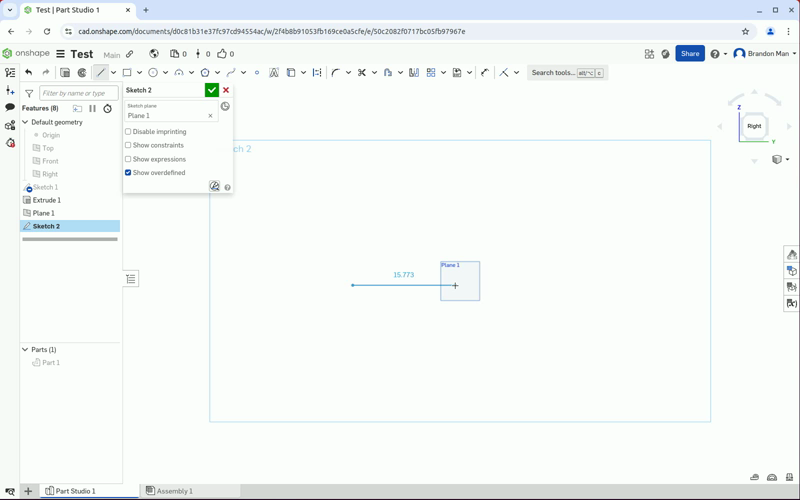
key_down(shift)
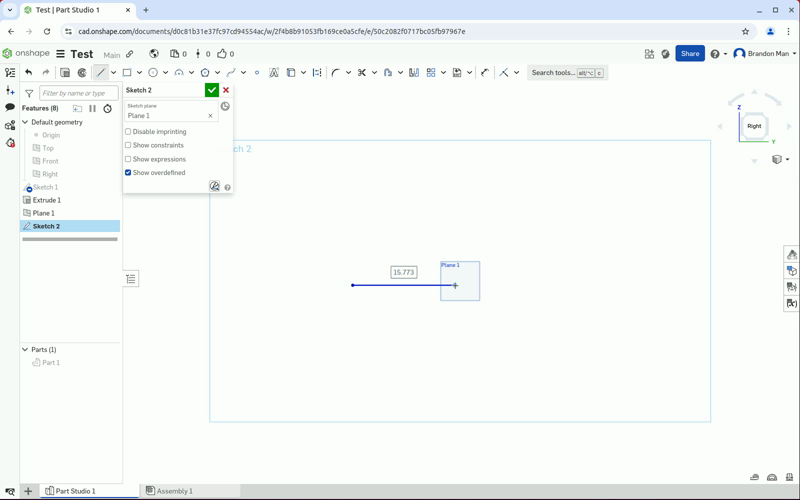
mouse_move(485, 285)
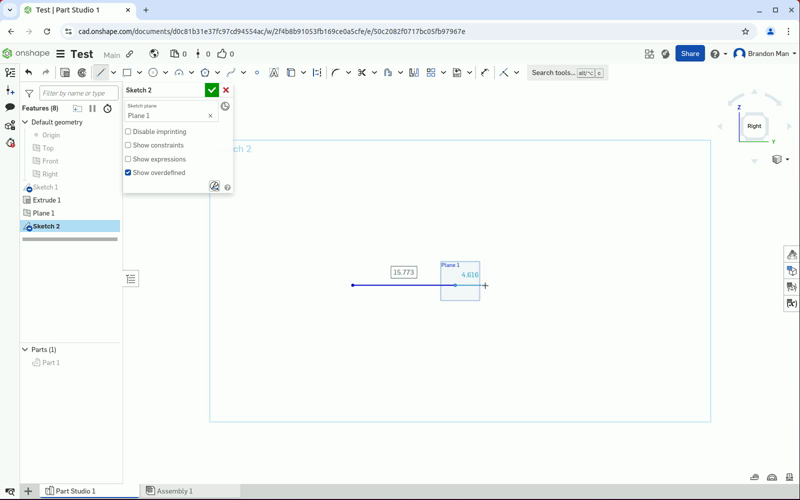
mouse_move(455, 284)
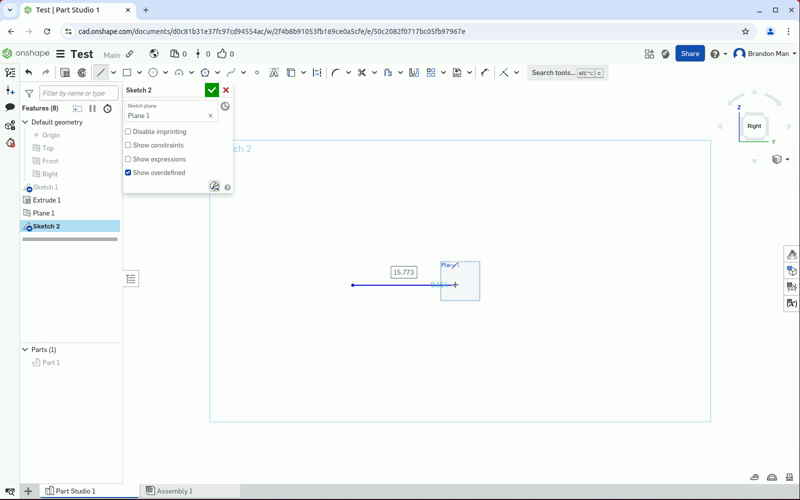
scroll(6)
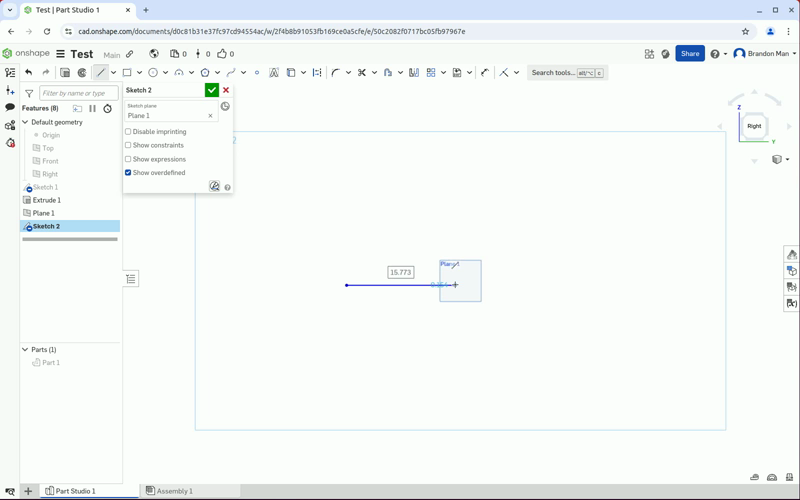
scroll(6)
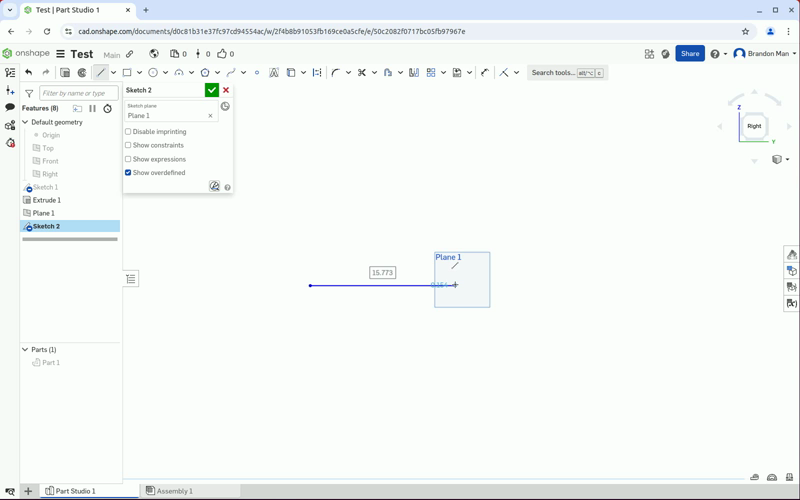
scroll(6)
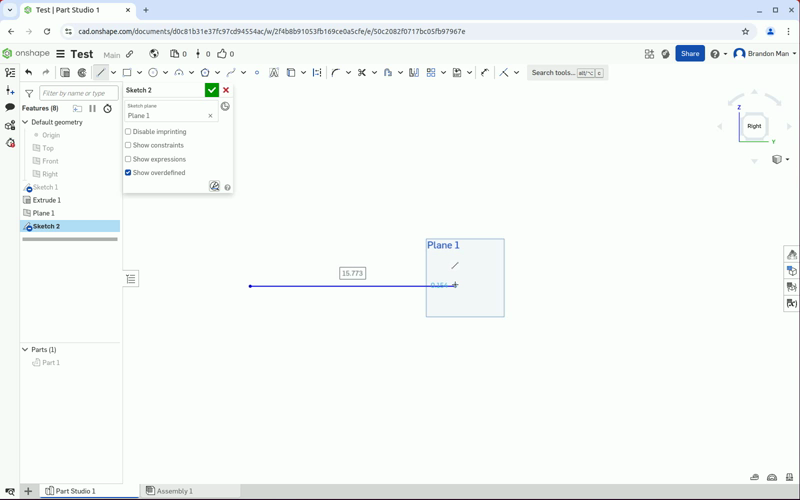
scroll(6)
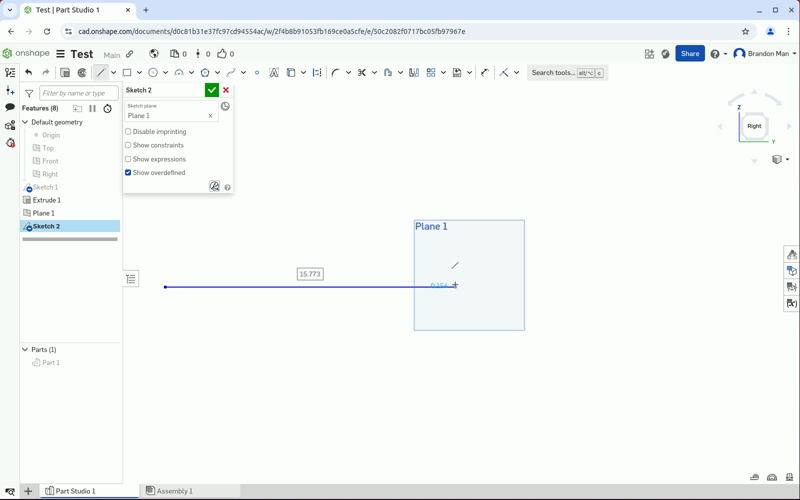
scroll(6)
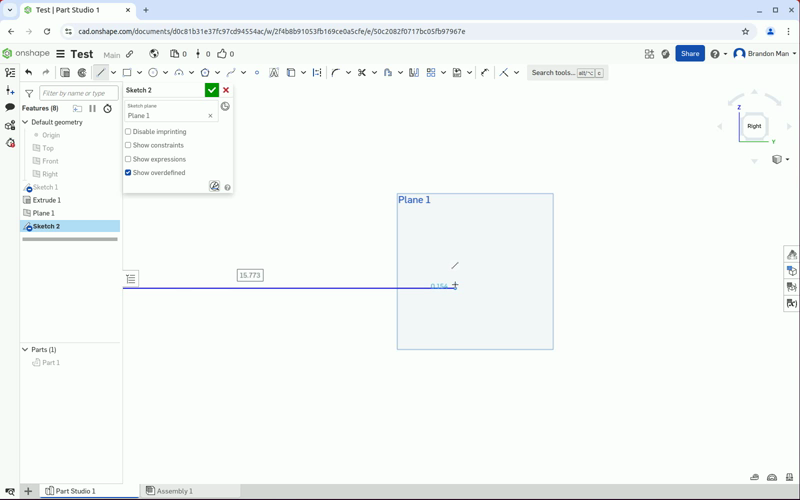
scroll(6)
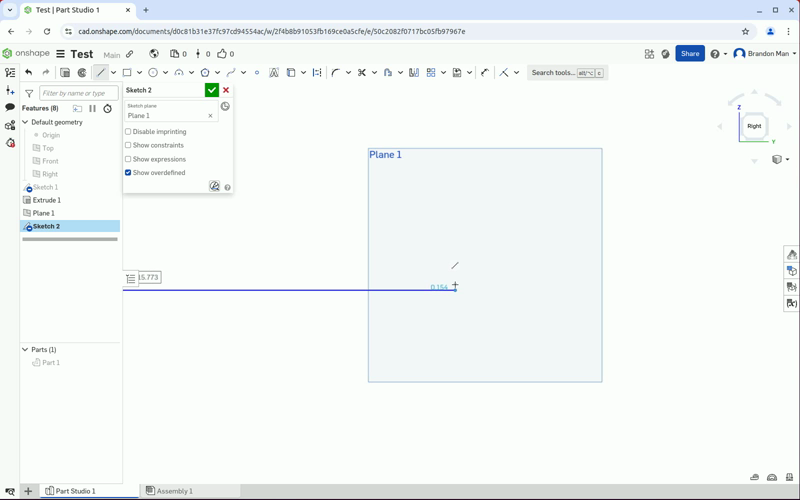
scroll(6)
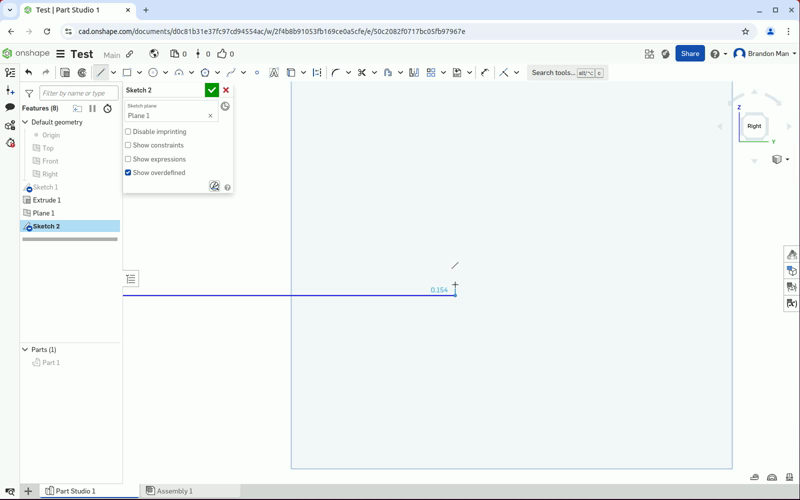
click(455, 284)
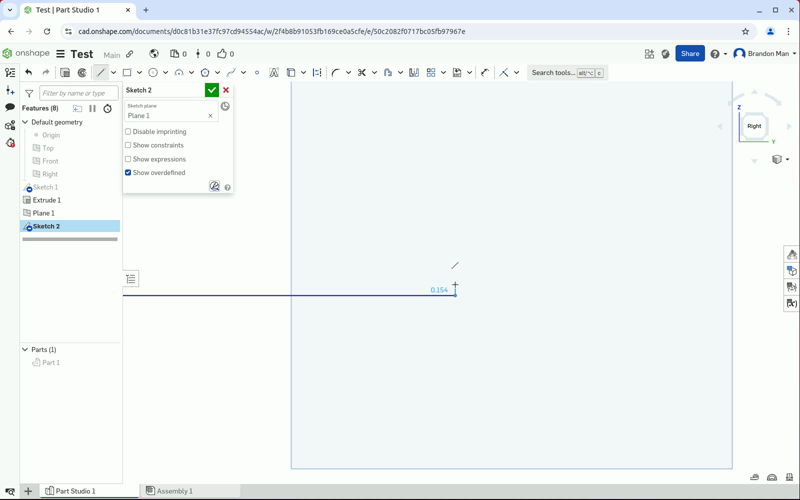
scroll(-6)
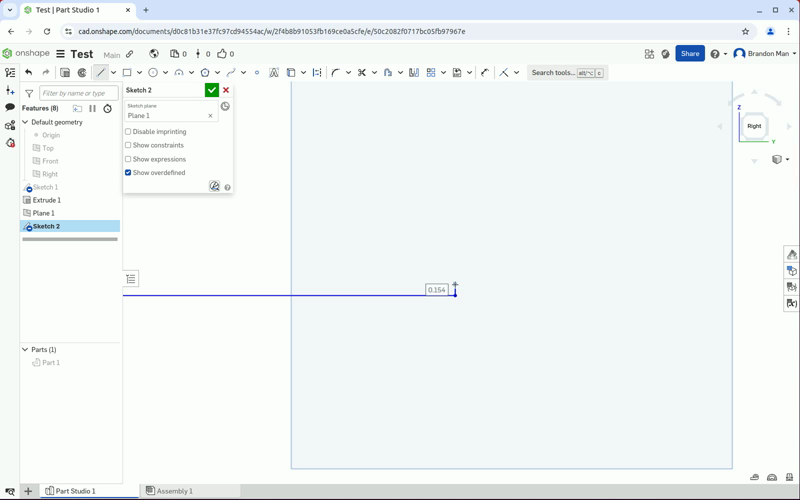
scroll(-6)
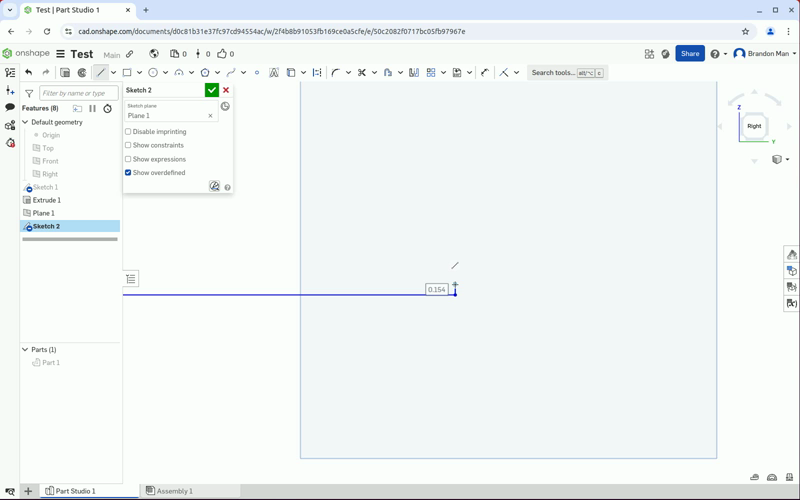
scroll(-6)
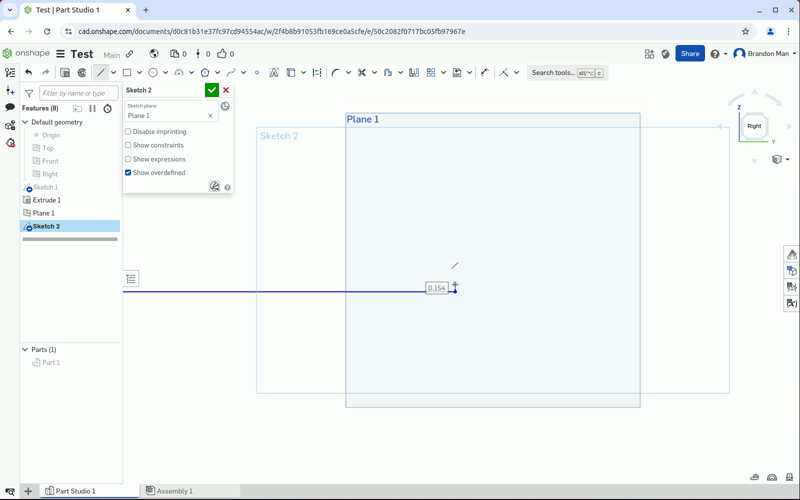
scroll(-6)
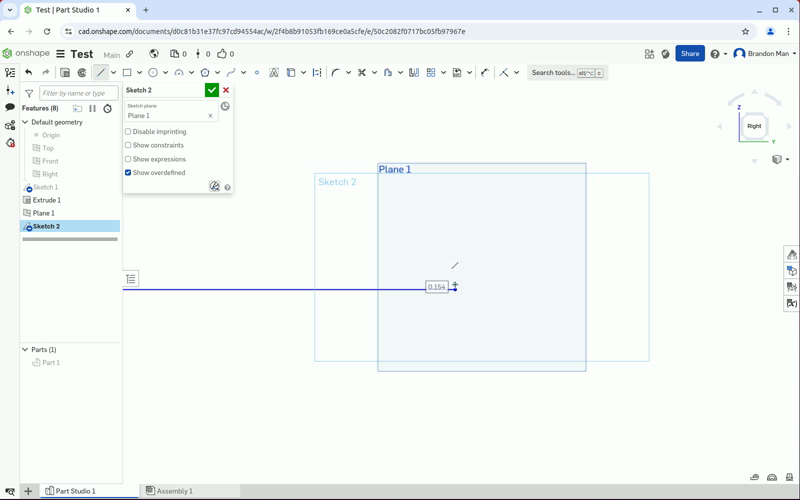
scroll(-6)
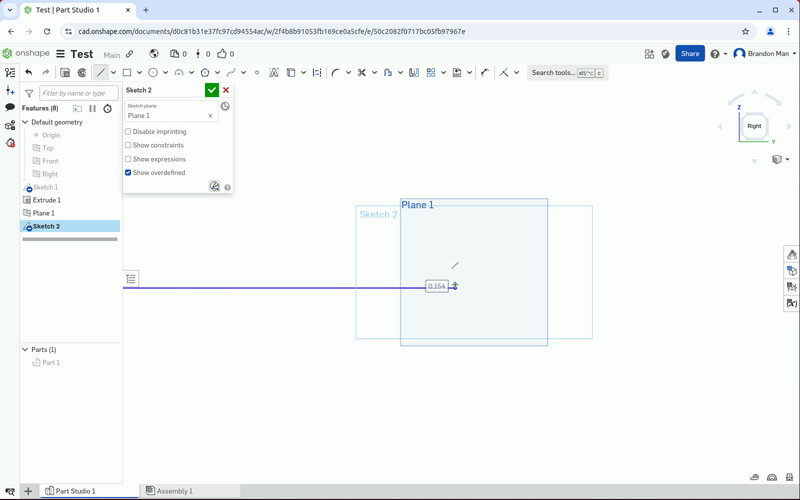
scroll(-6)
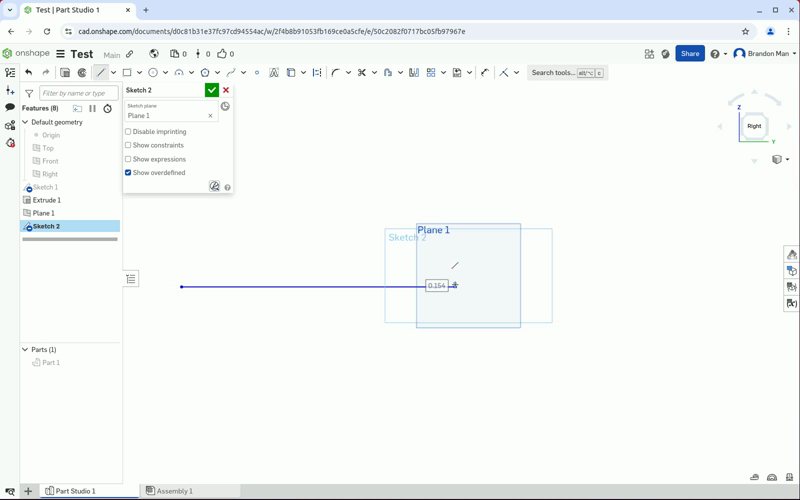
scroll(-6)
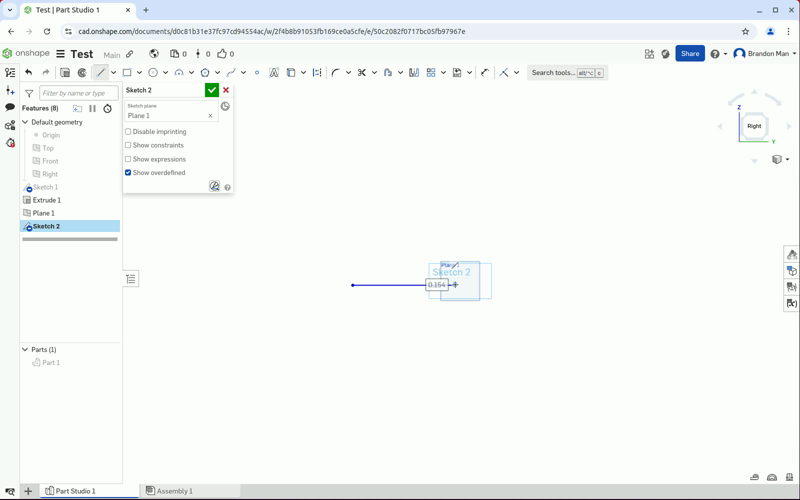
key_up(shift)
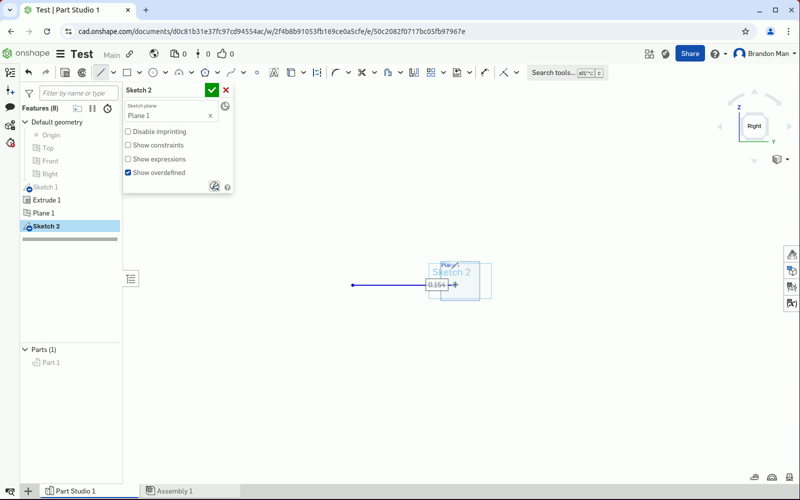
key_down(shift)
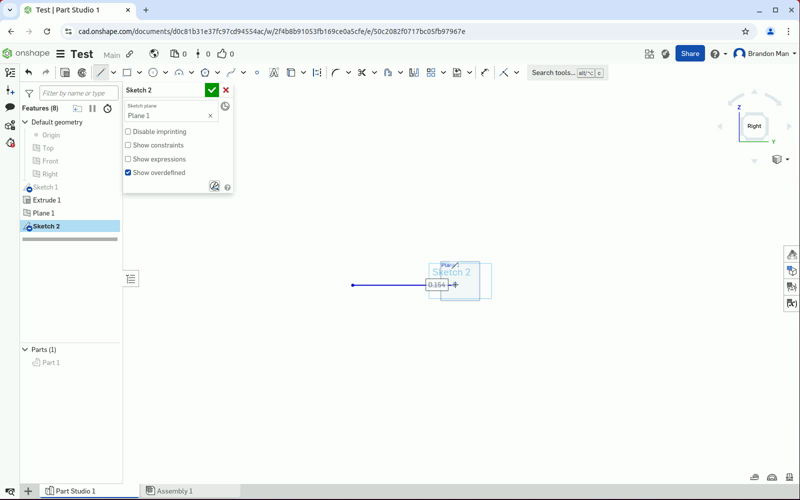
mouse_move(352, 284)
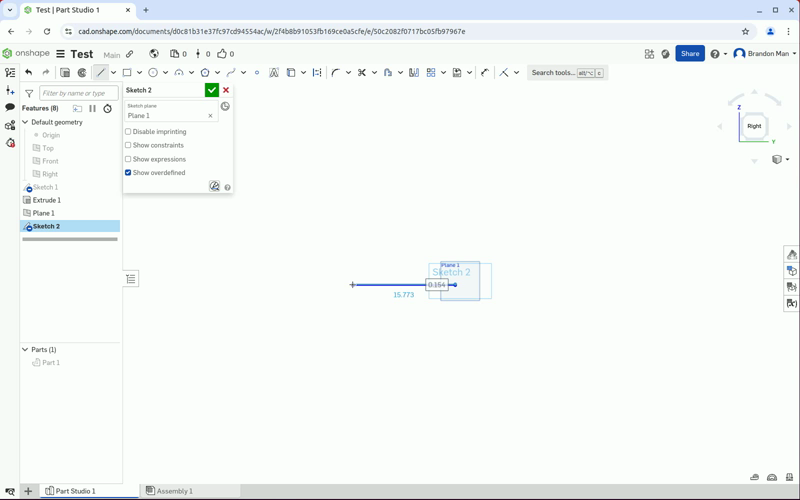
scroll(6)
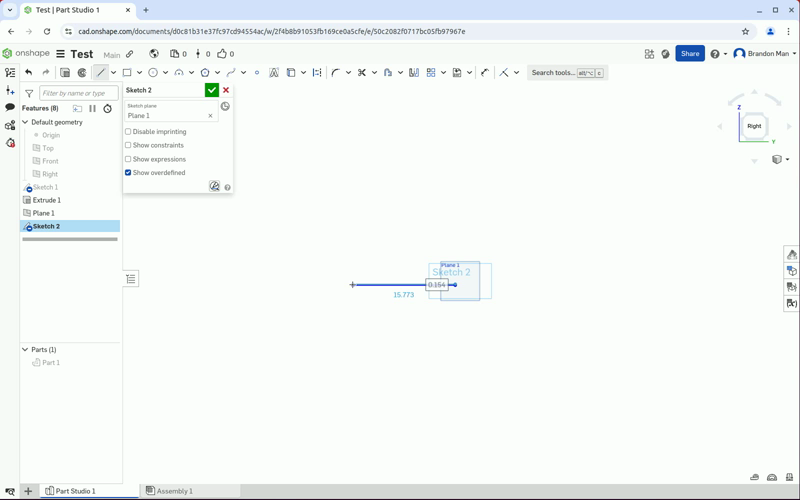
scroll(6)
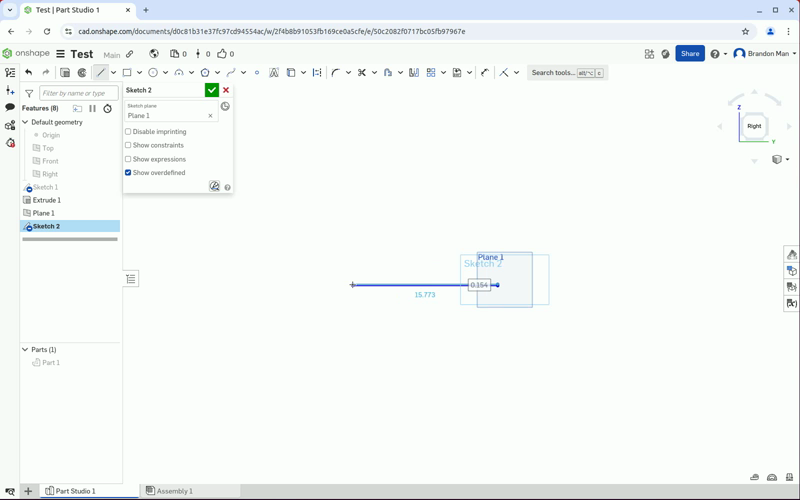
scroll(6)
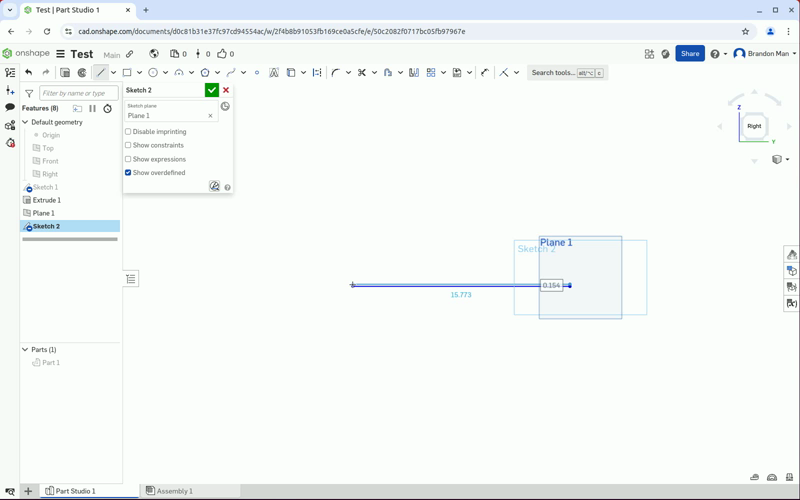
scroll(6)
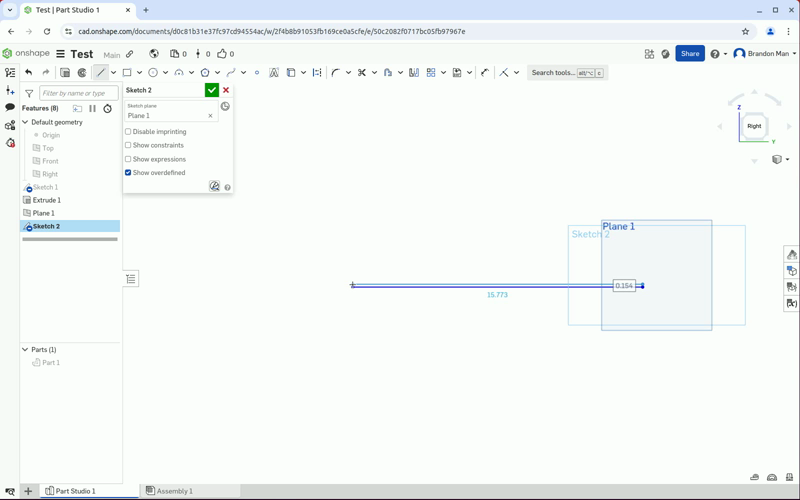
scroll(6)
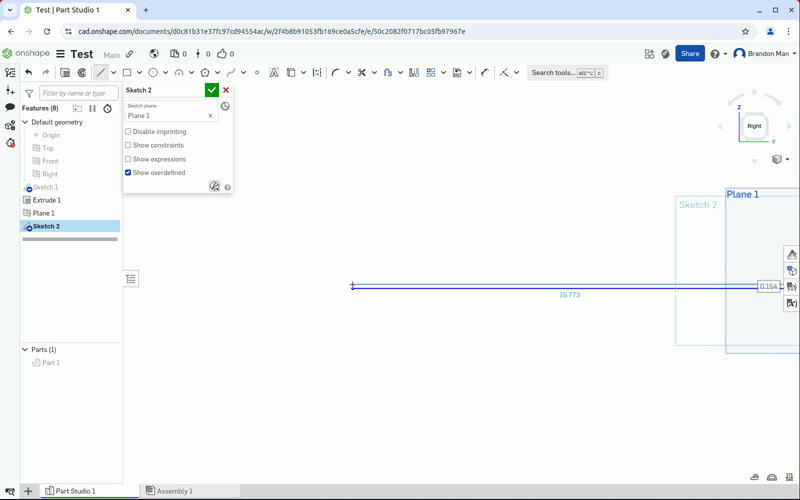
scroll(6)
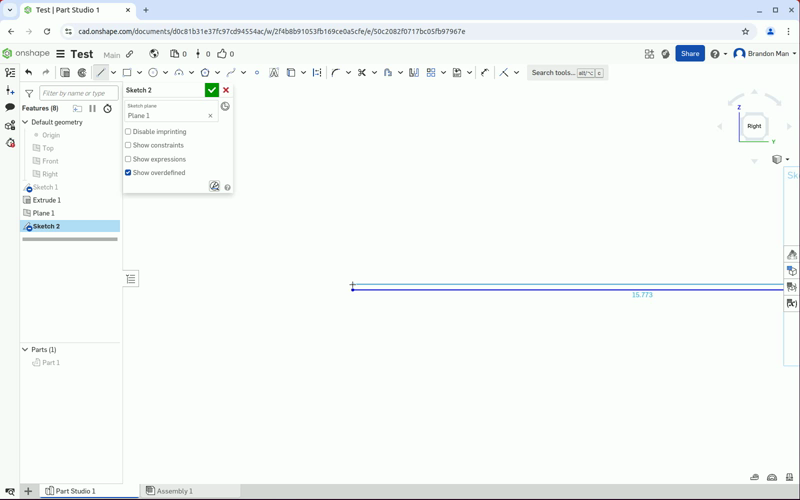
scroll(6)
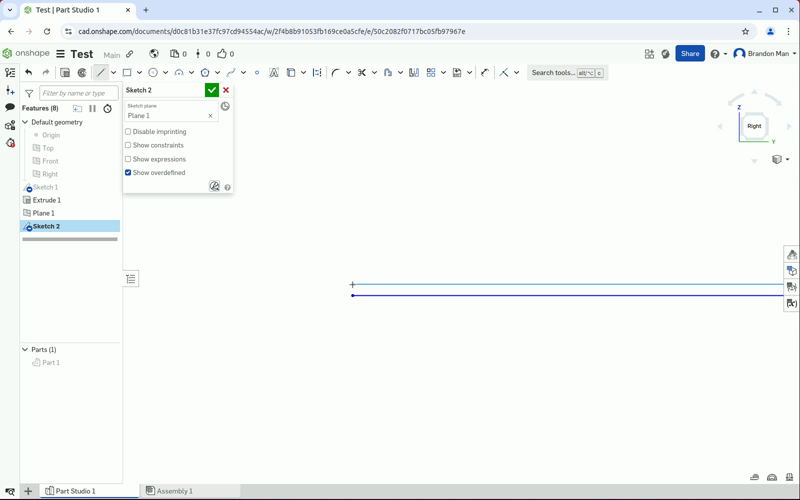
click(352, 284)
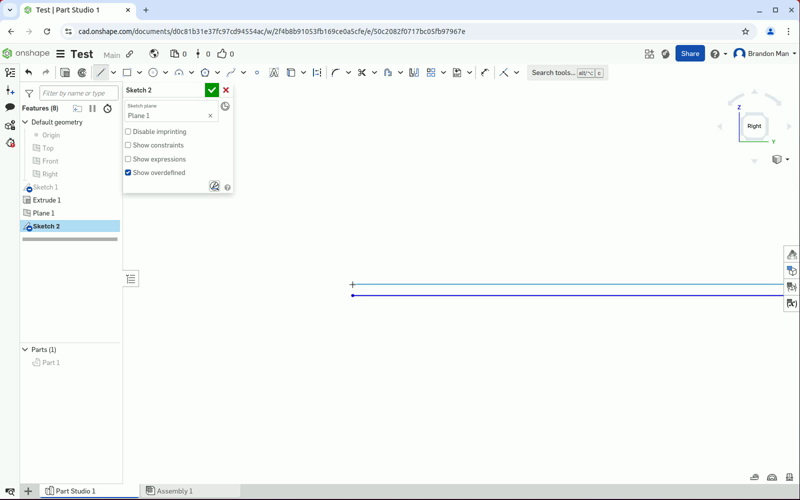
scroll(-6)
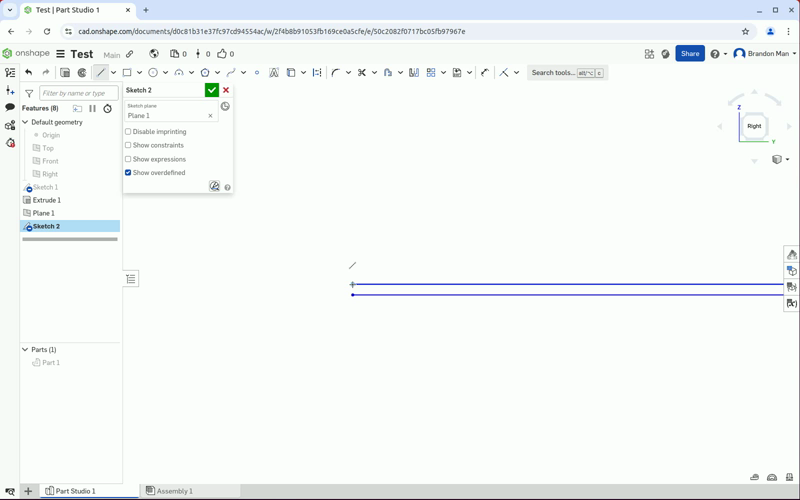
scroll(-6)
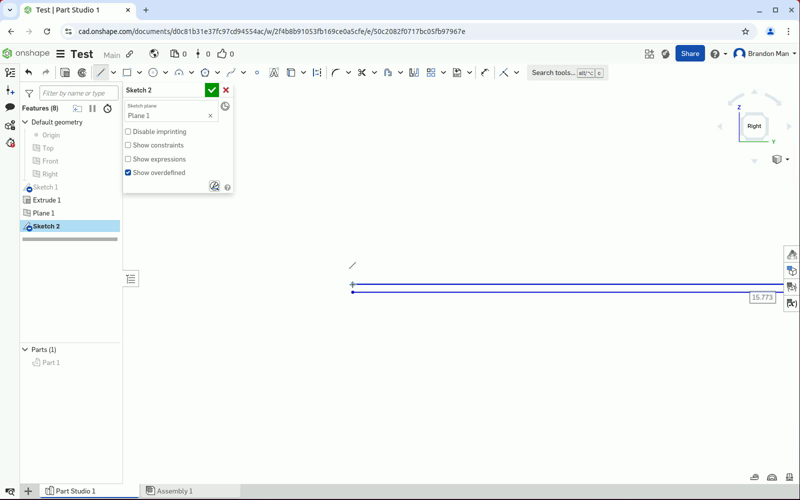
scroll(-6)
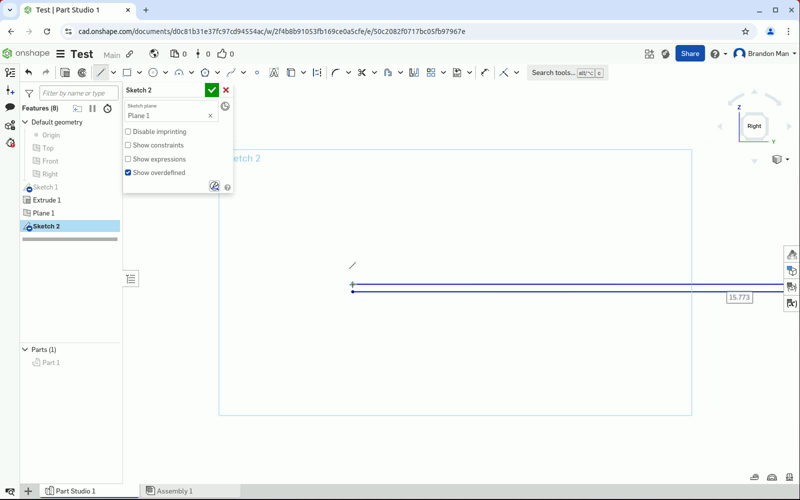
scroll(-6)
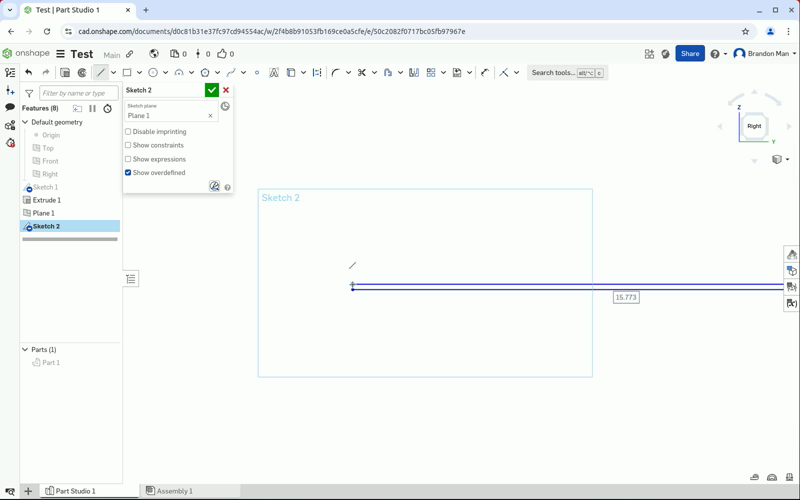
scroll(-6)
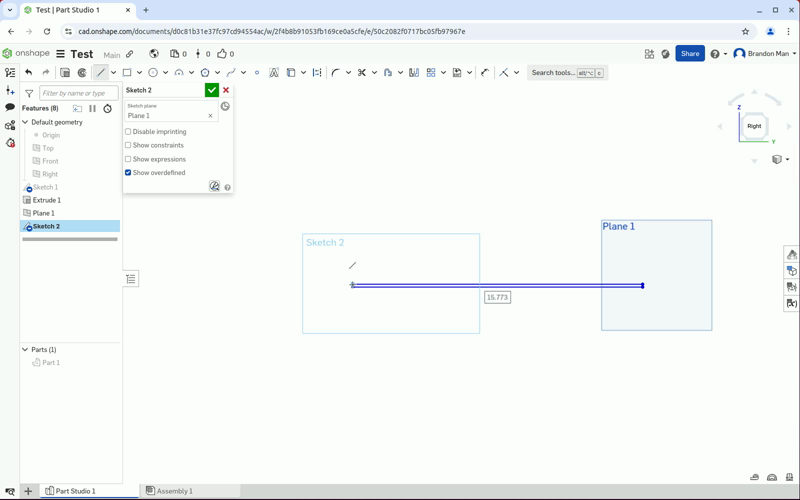
scroll(-6)
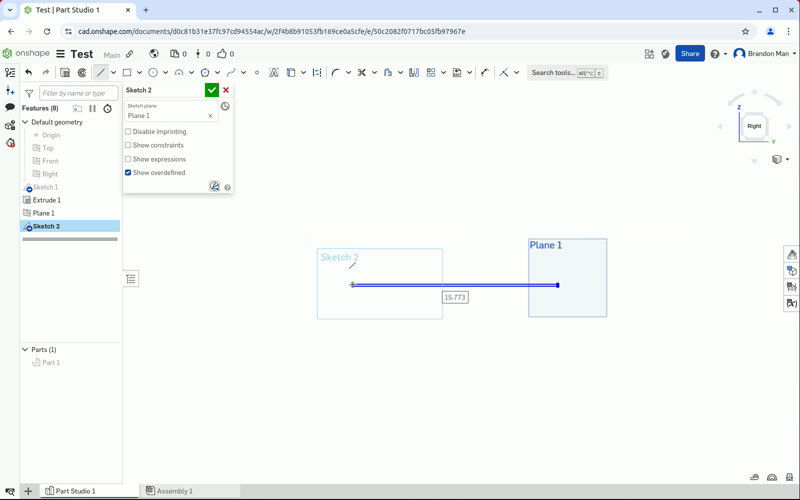
scroll(-6)
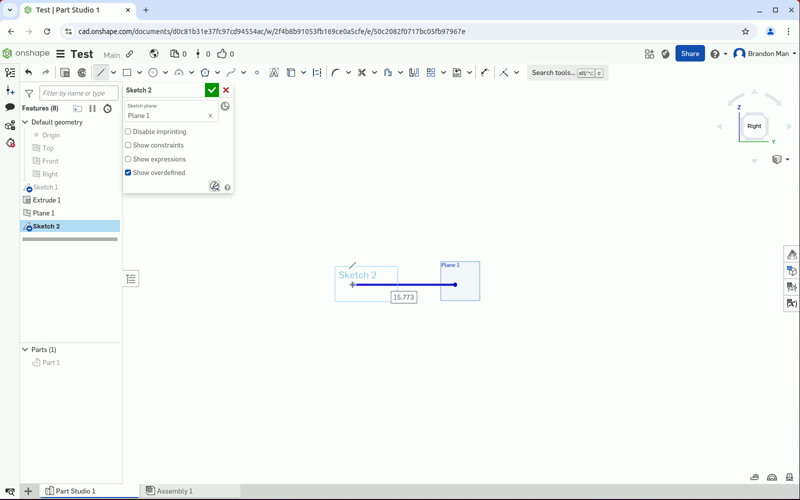
key_up(shift)
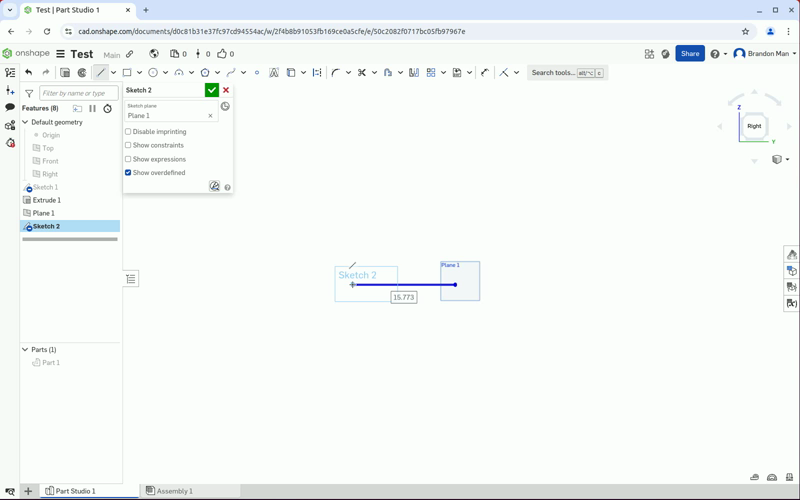
mouse_move(382, 284)
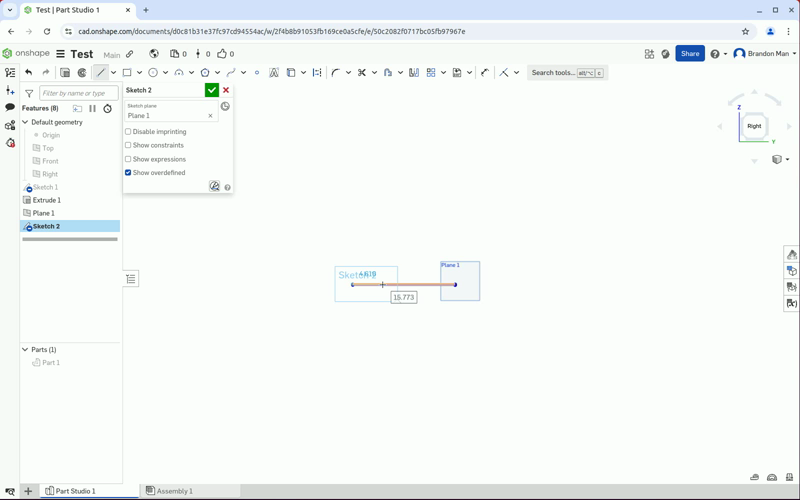
key_down(shift)
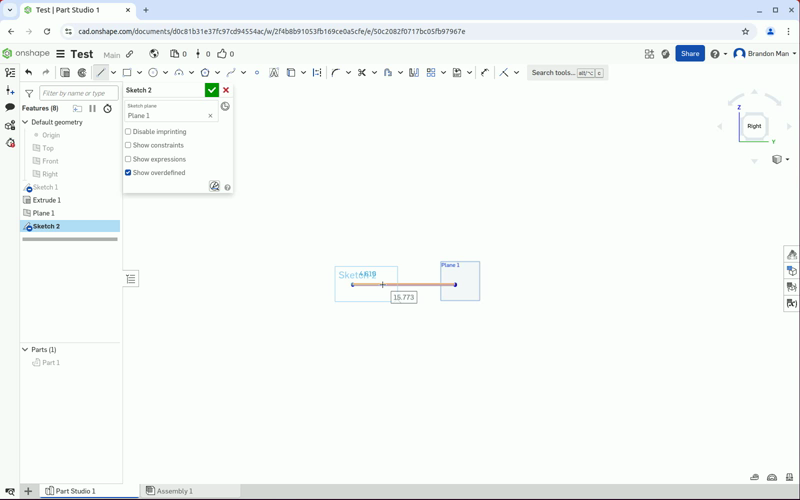
mouse_move(352, 285)
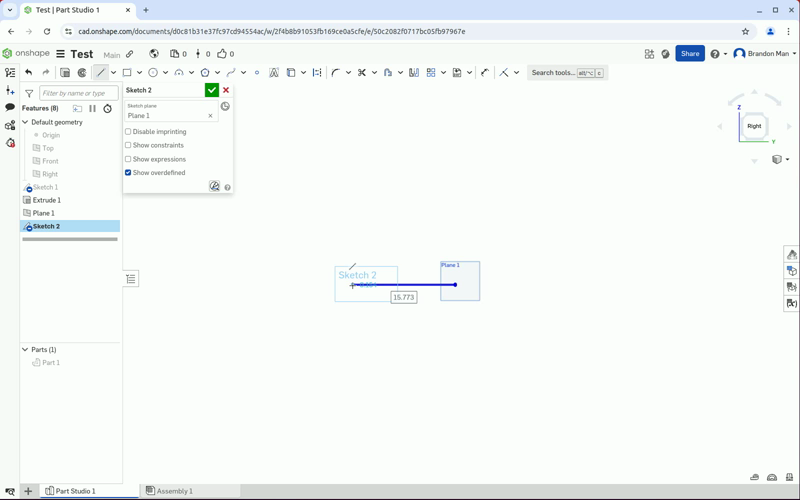
scroll(6)
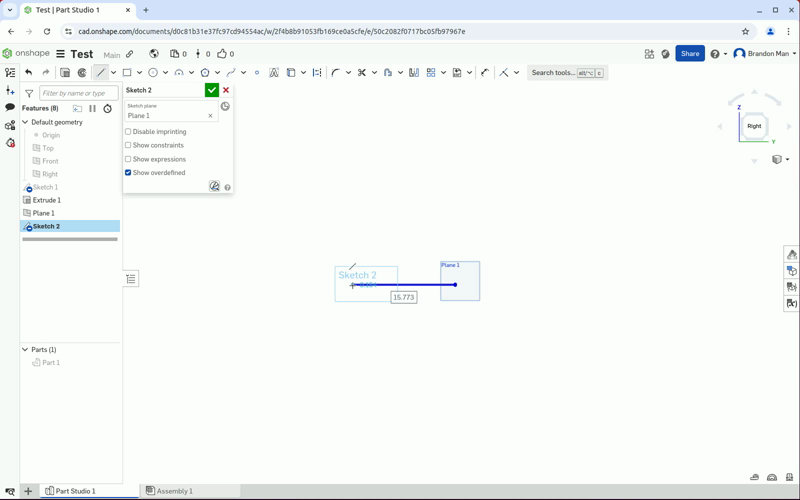
scroll(6)
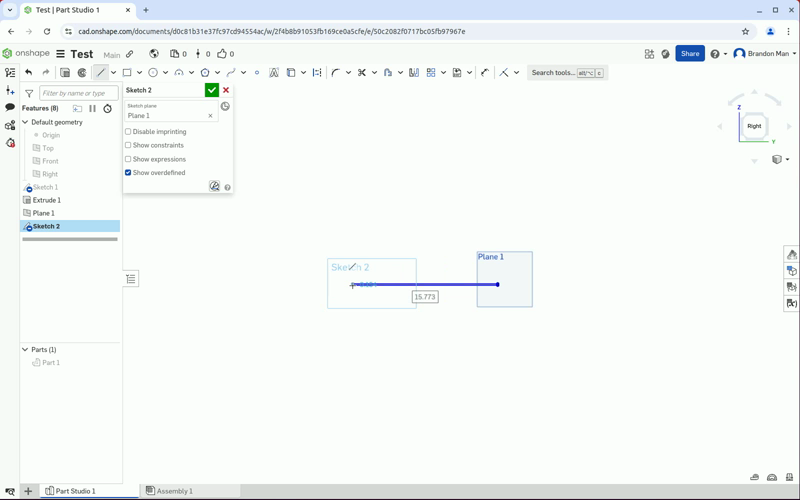
scroll(6)
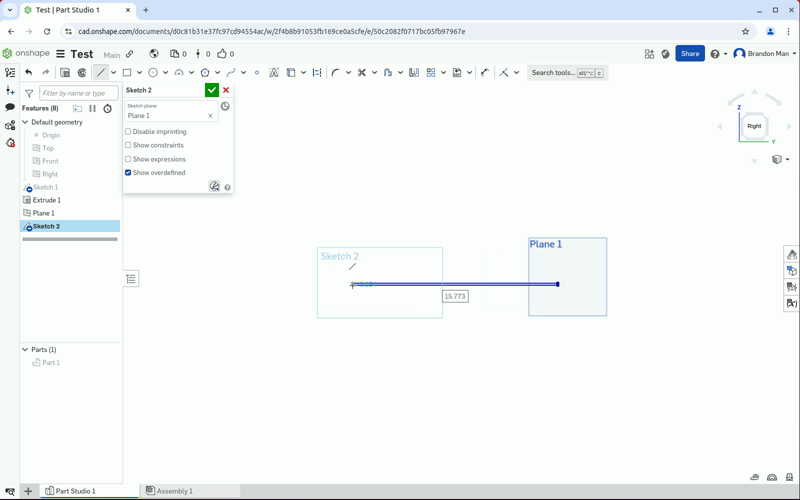
scroll(6)
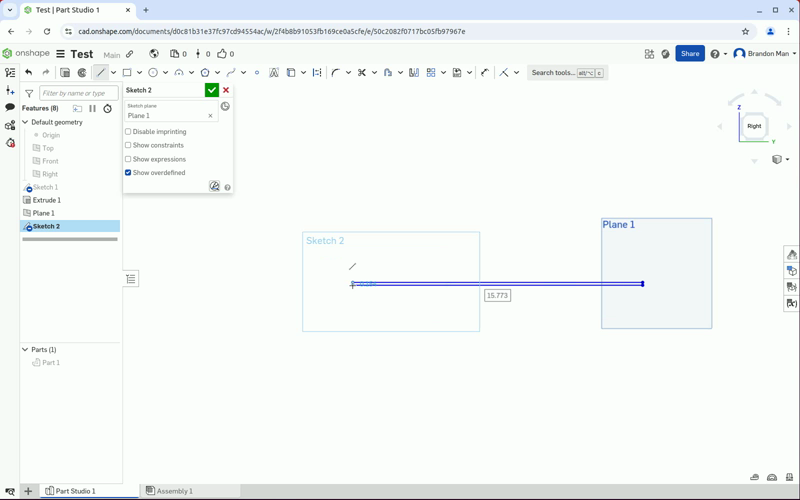
scroll(6)
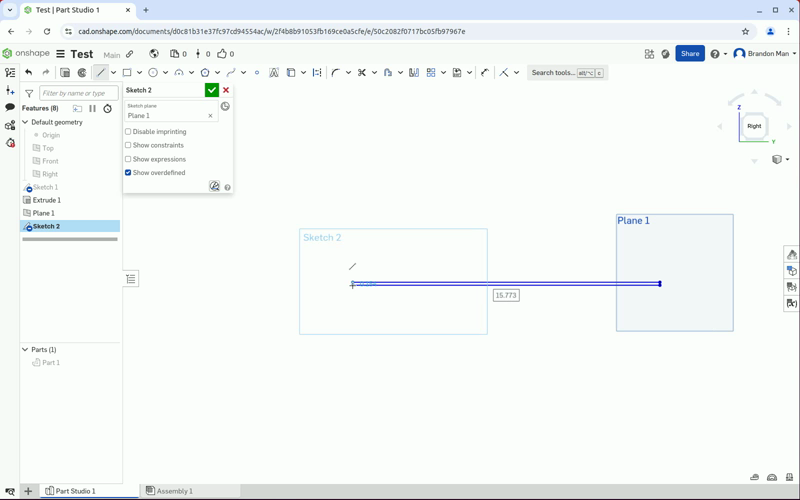
scroll(6)
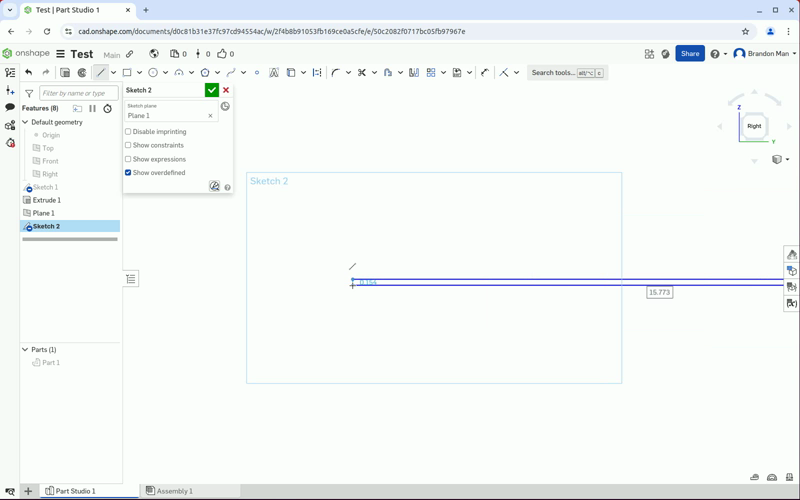
scroll(6)
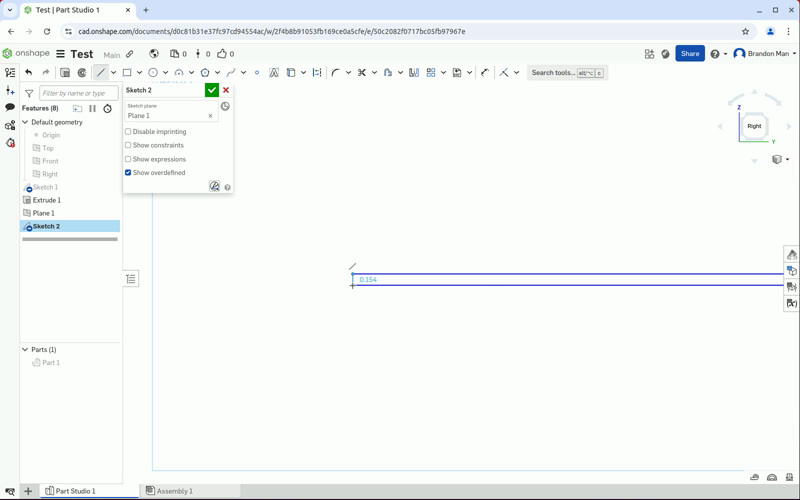
key_up(shift)
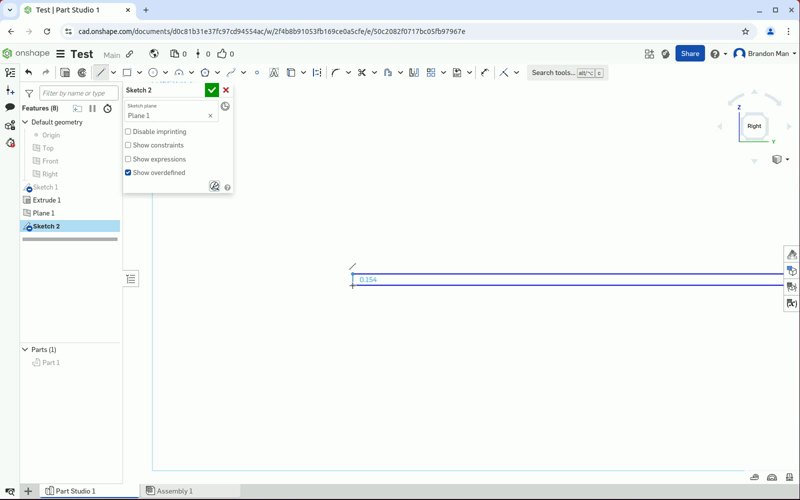
click(352, 285)
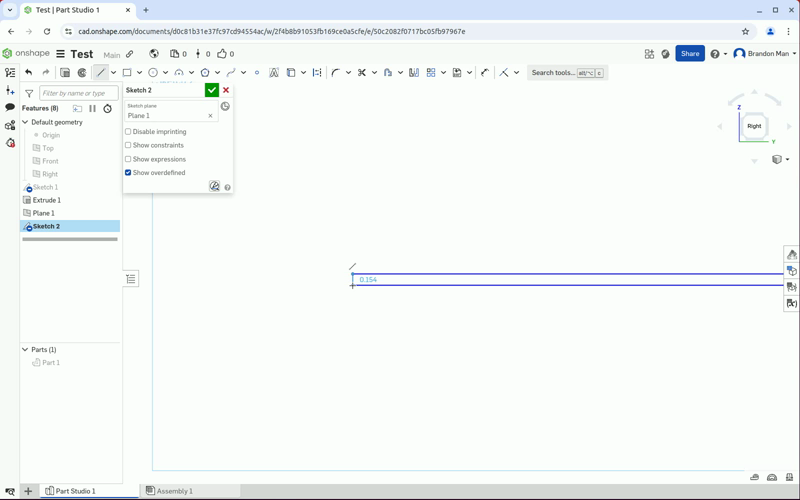
scroll(-6)
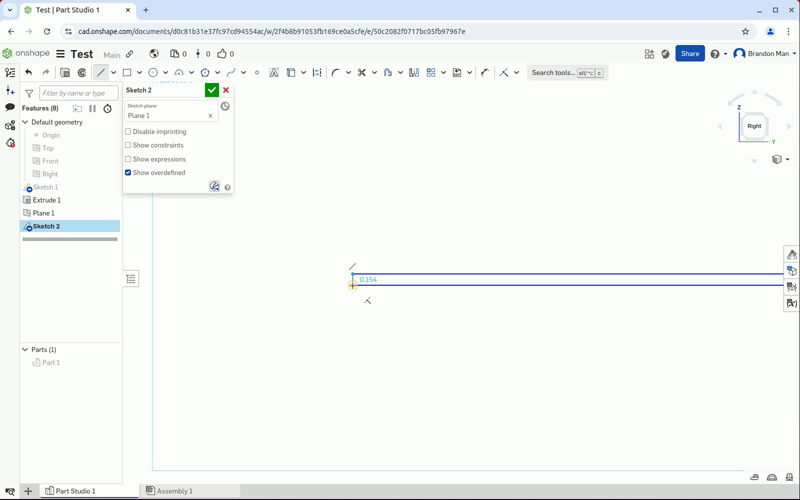
scroll(-6)
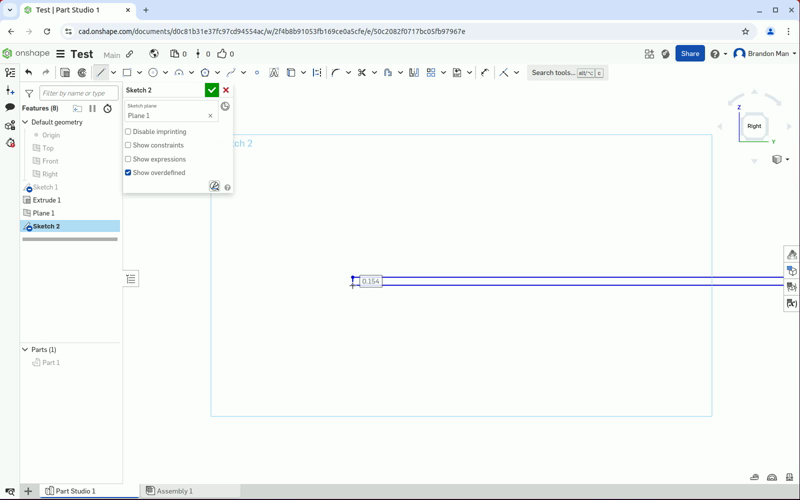
scroll(-6)
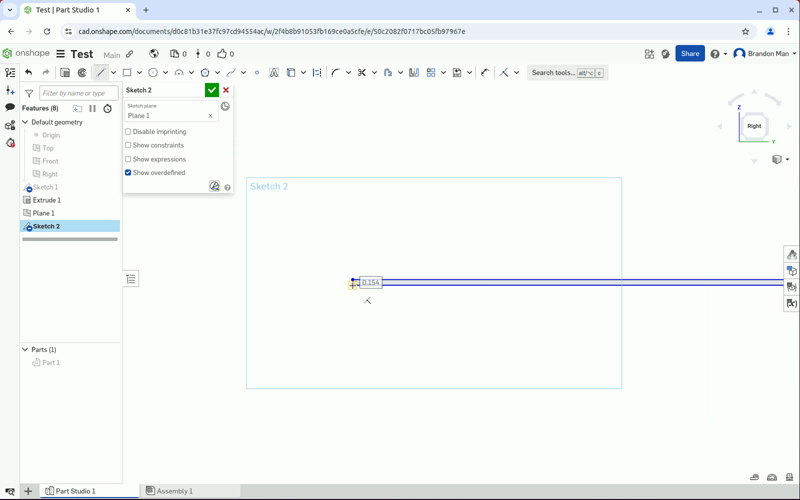
scroll(-6)
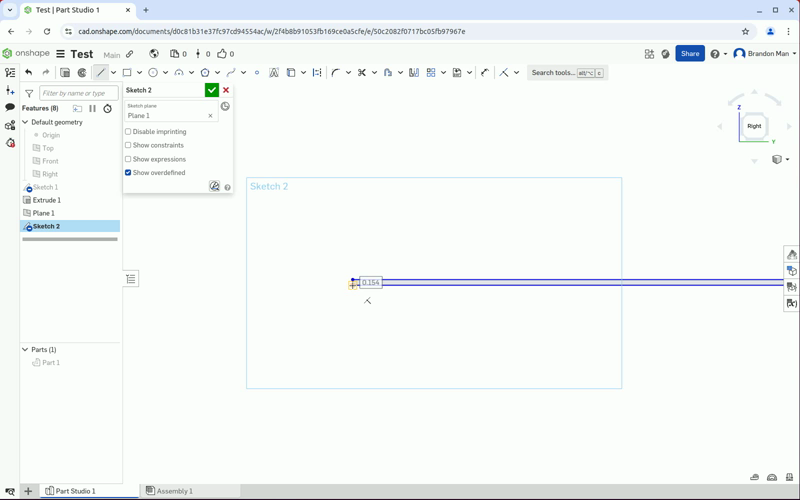
scroll(-6)
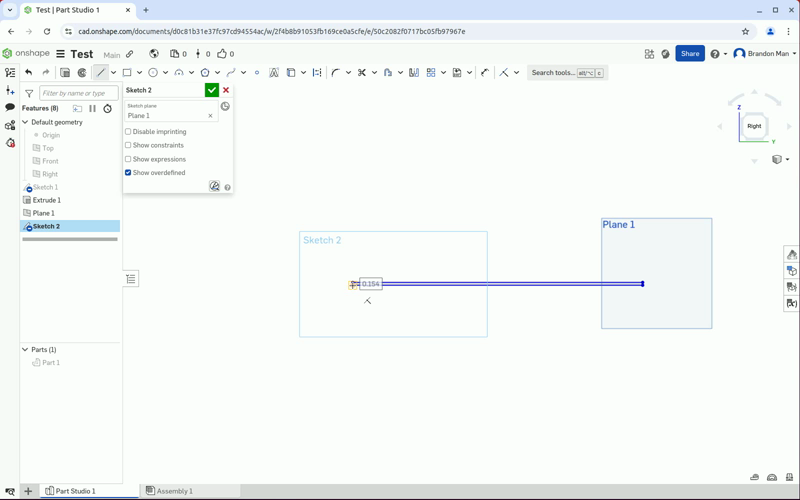
scroll(-6)
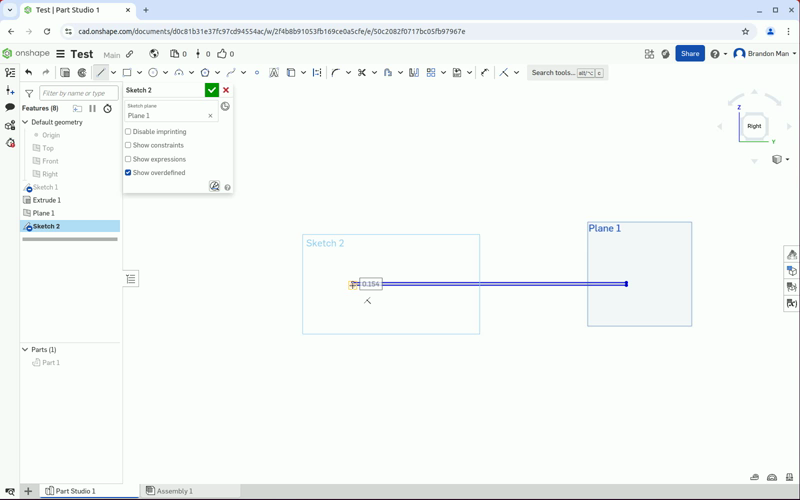
scroll(-6)
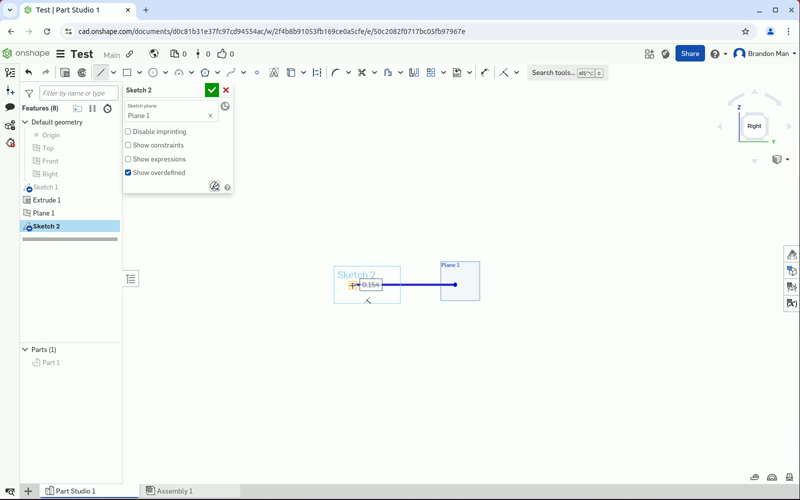
key(esc)
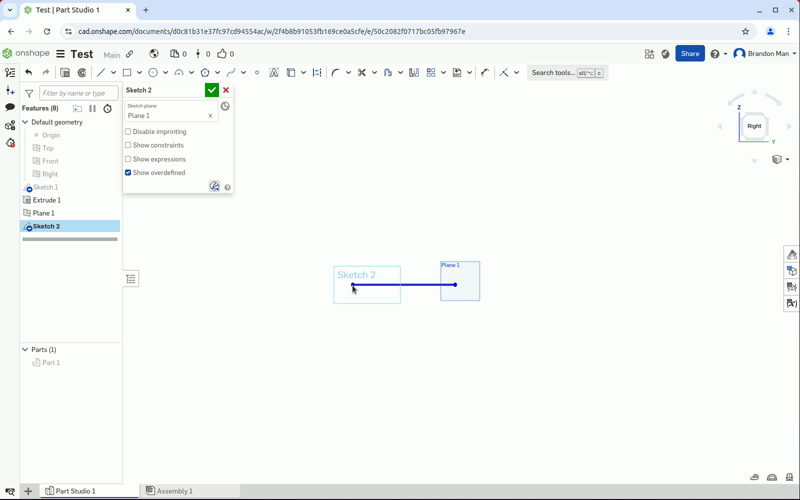
mouse_move(439, 284)
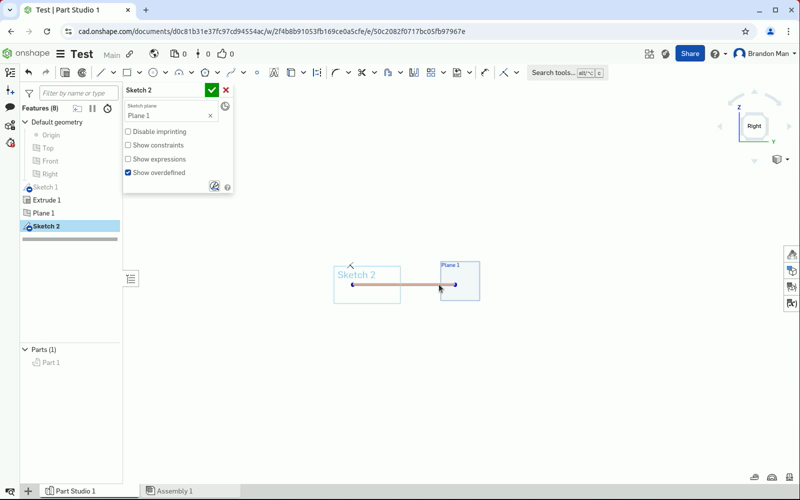
scroll(6)
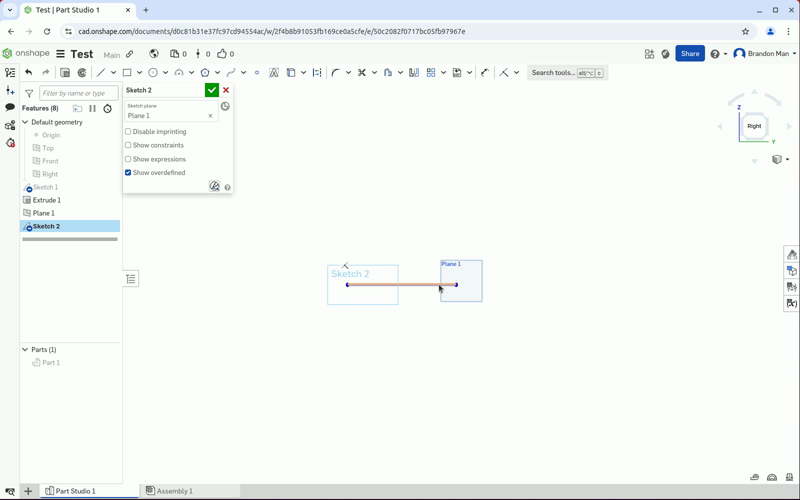
scroll(6)
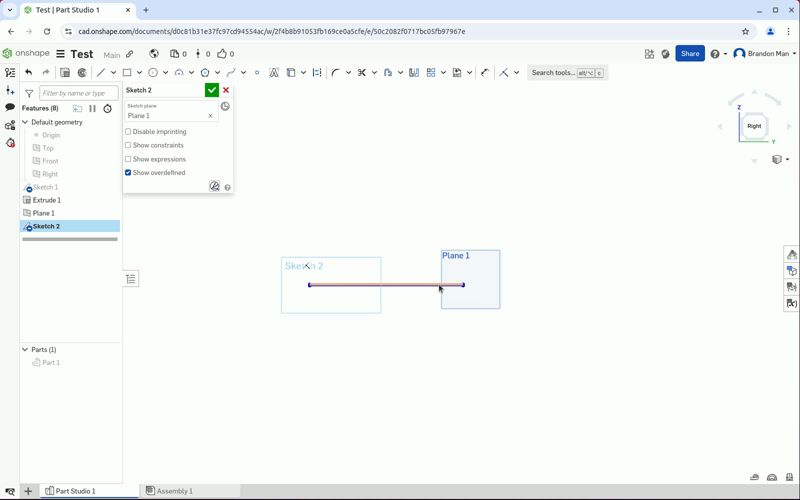
scroll(6)
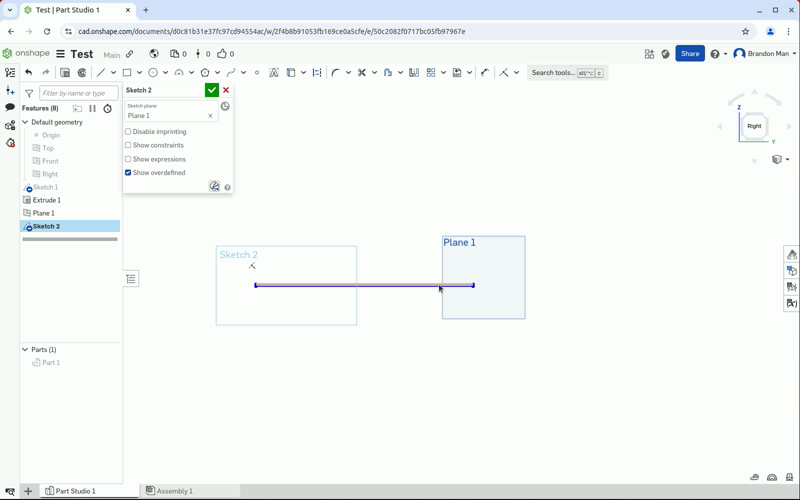
scroll(6)
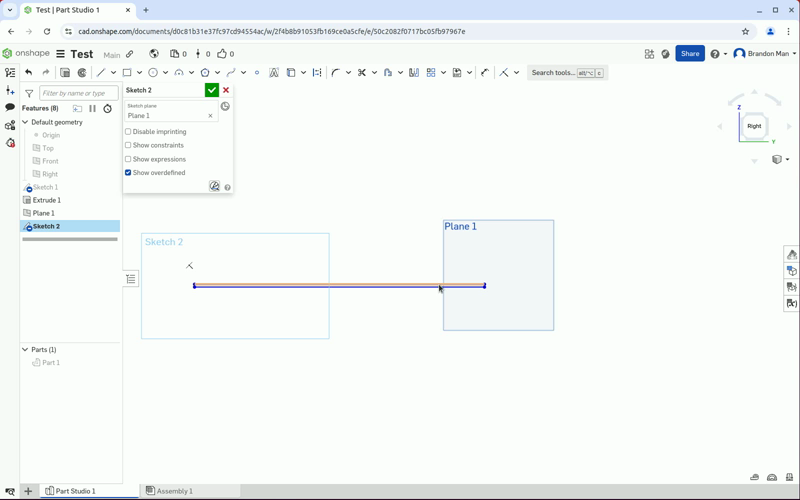
scroll(6)
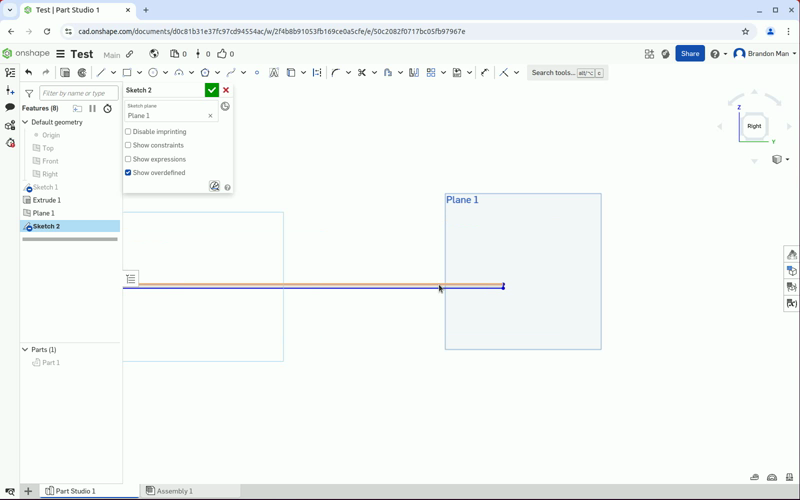
scroll(6)
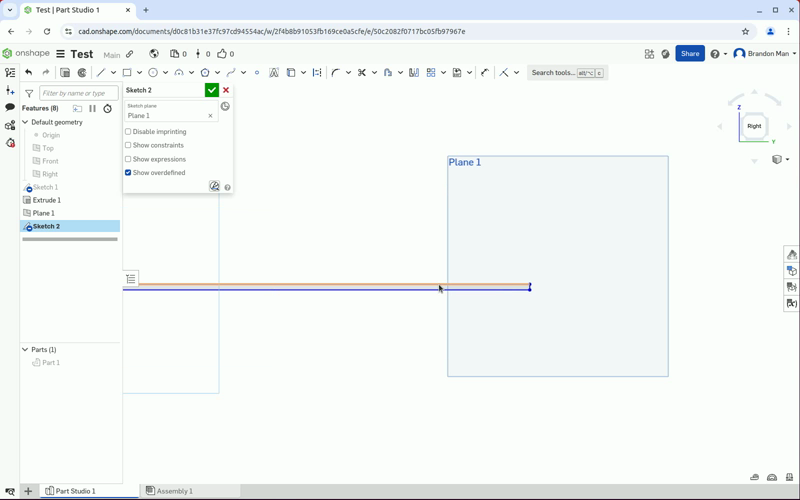
scroll(6)
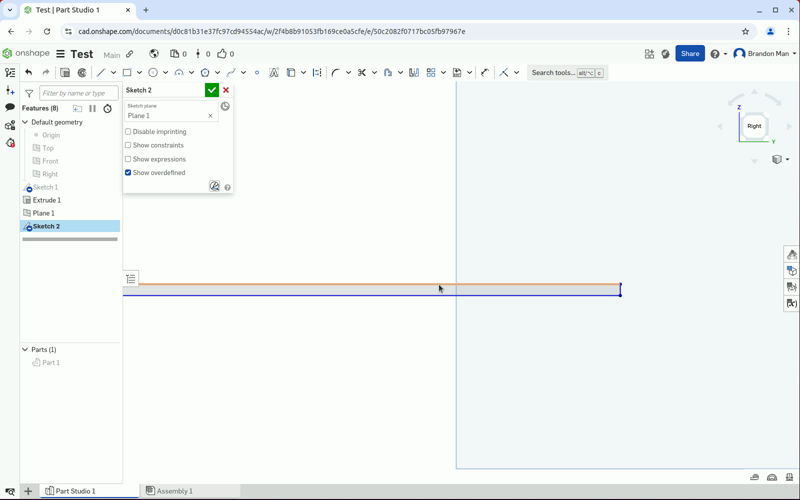
click(439, 284)
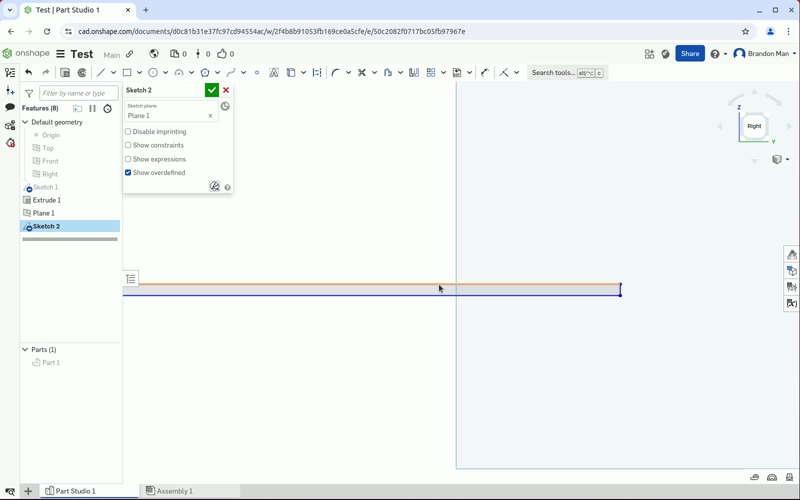
scroll(-6)
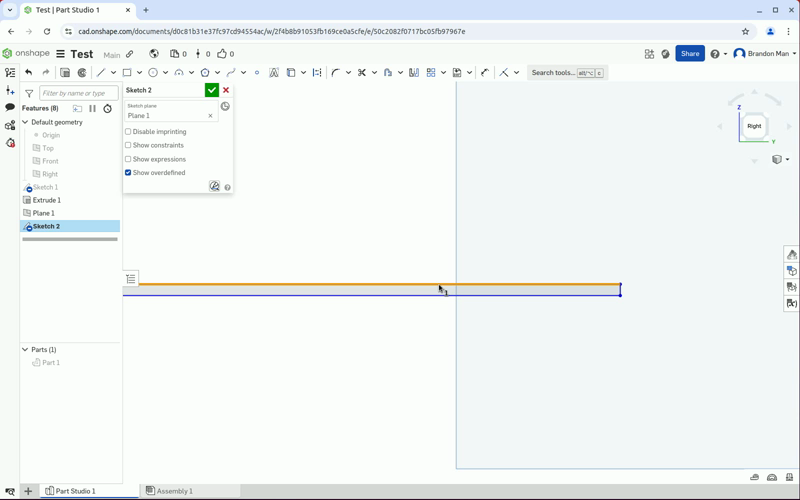
scroll(-6)
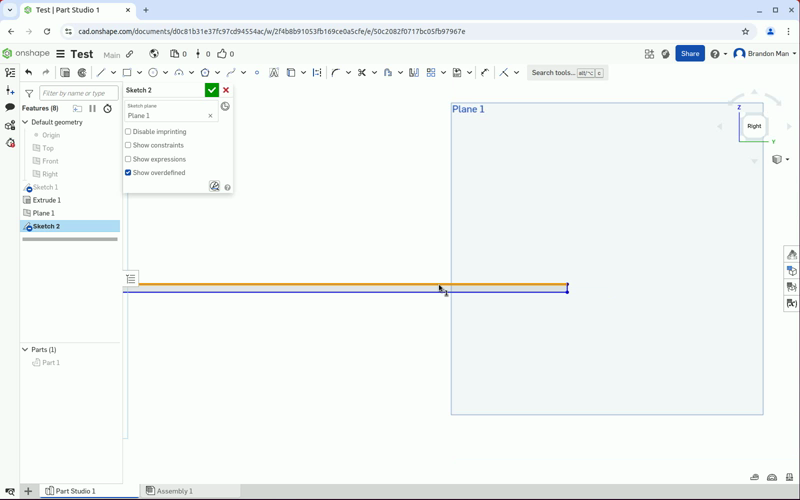
scroll(-6)
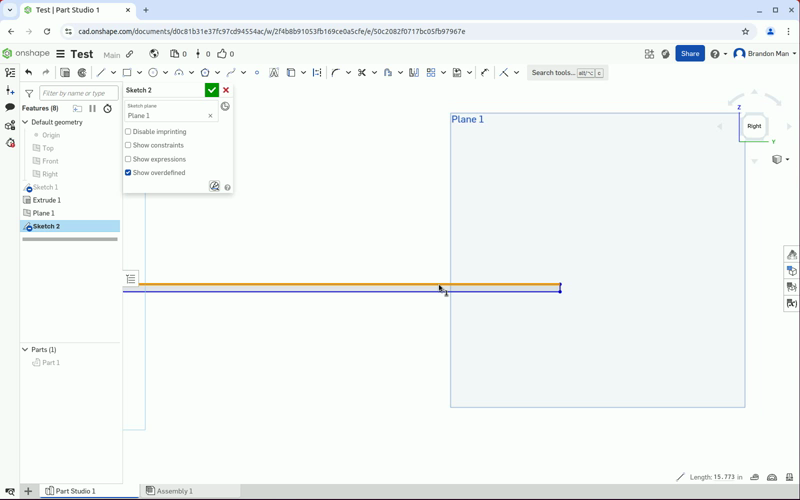
scroll(-6)
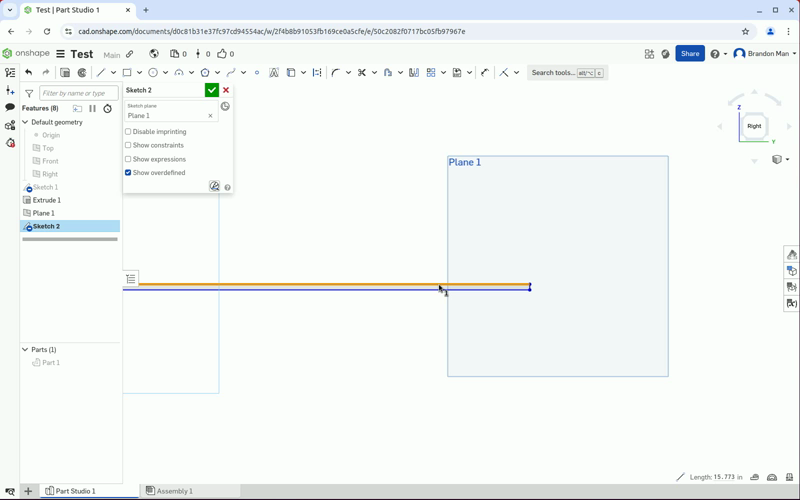
scroll(-6)
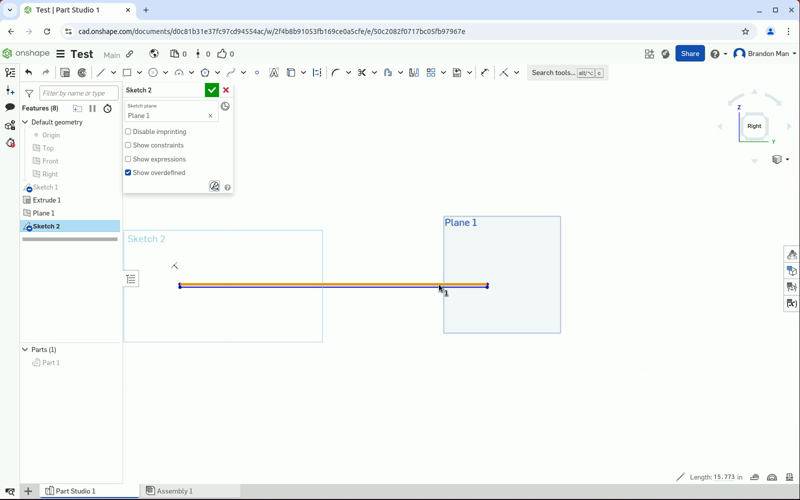
scroll(-6)
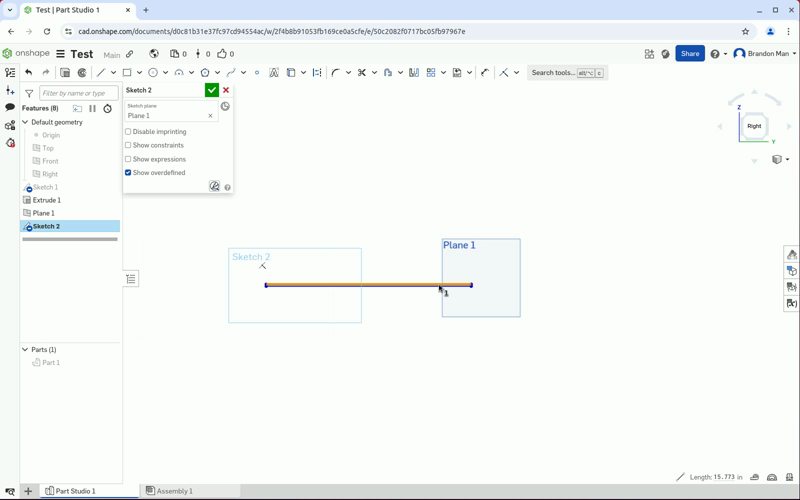
scroll(-6)
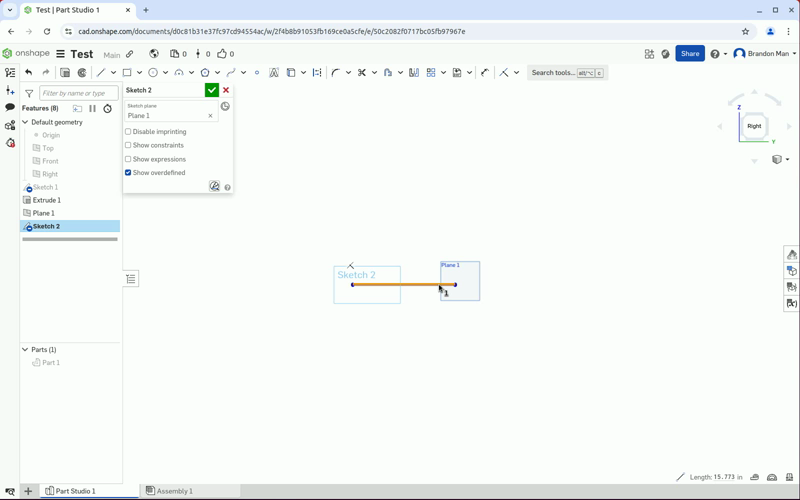
mouse_move(73, 352)
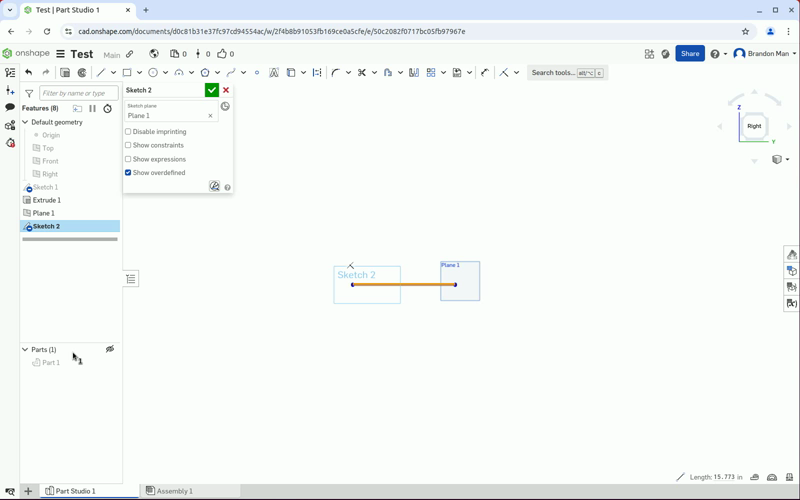
key(shift+y)
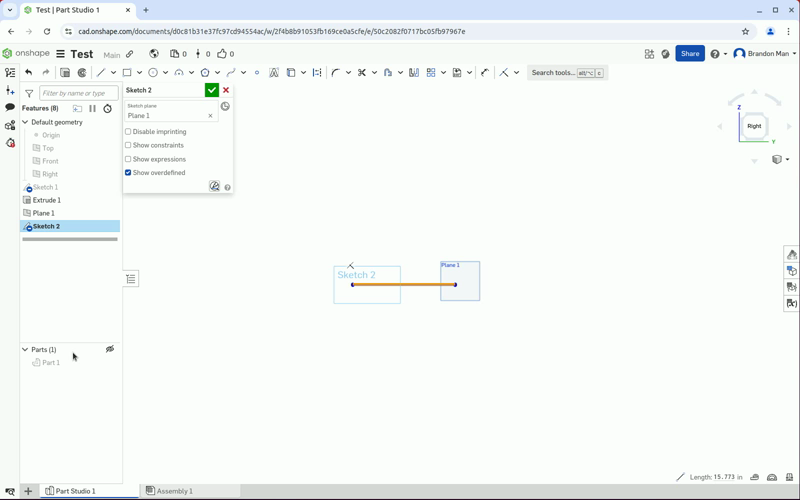
key(shift+e)
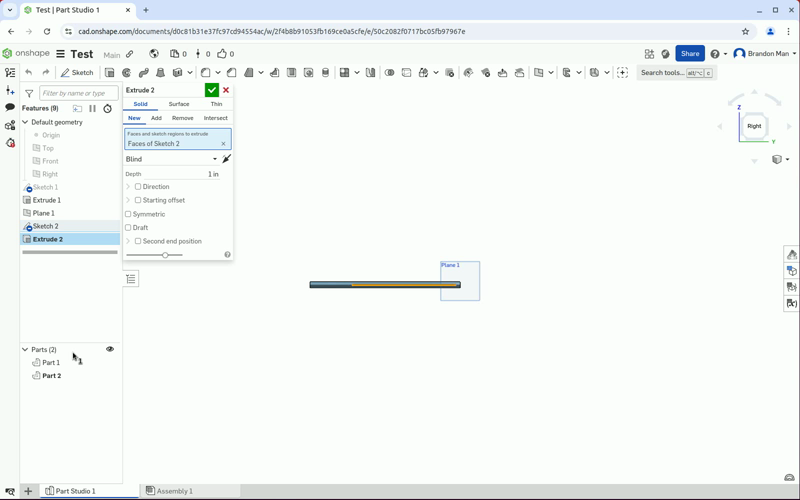
mouse_move(143, 106)
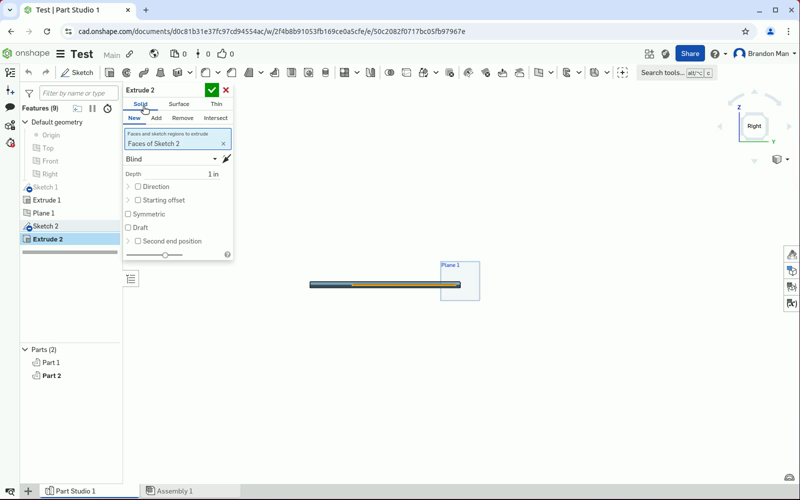
click(143, 106)
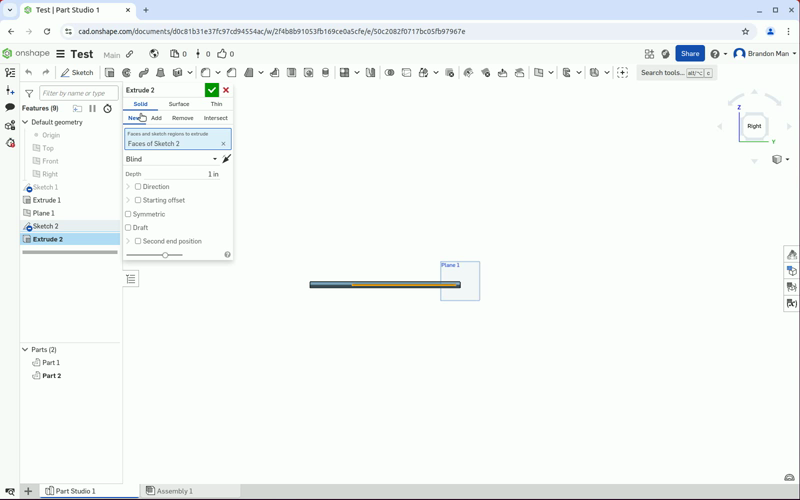
mouse_move(137, 120)
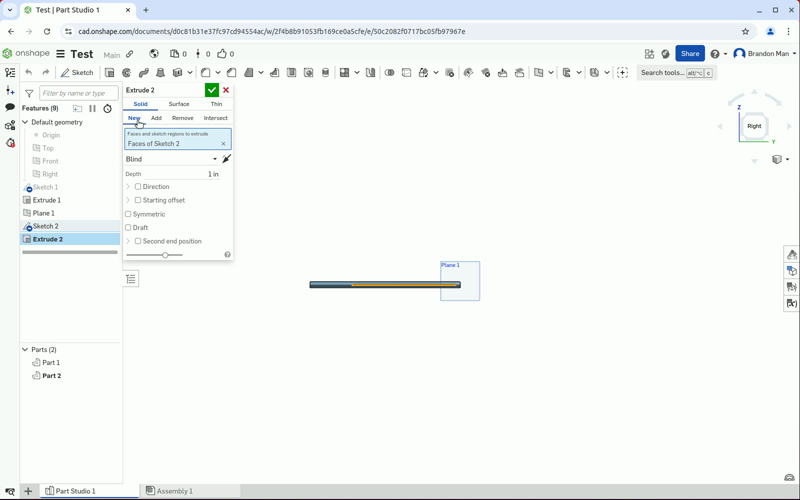
click(137, 120)
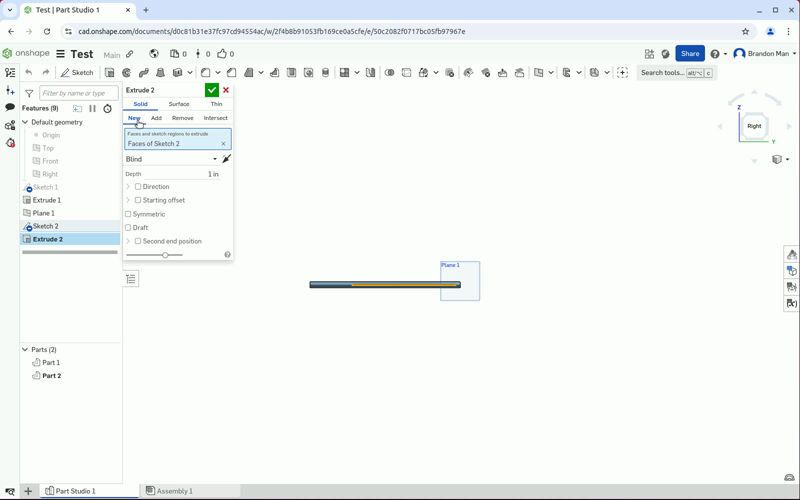
key(tab, 4)
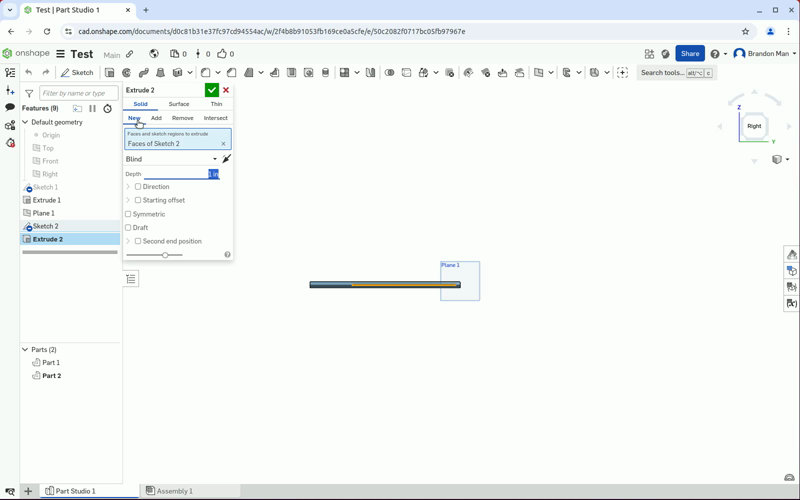
text(-0.241)
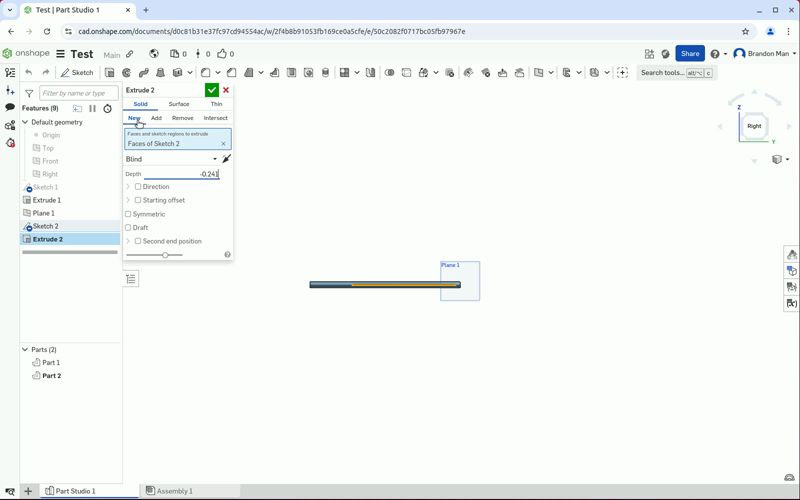
key(enter)
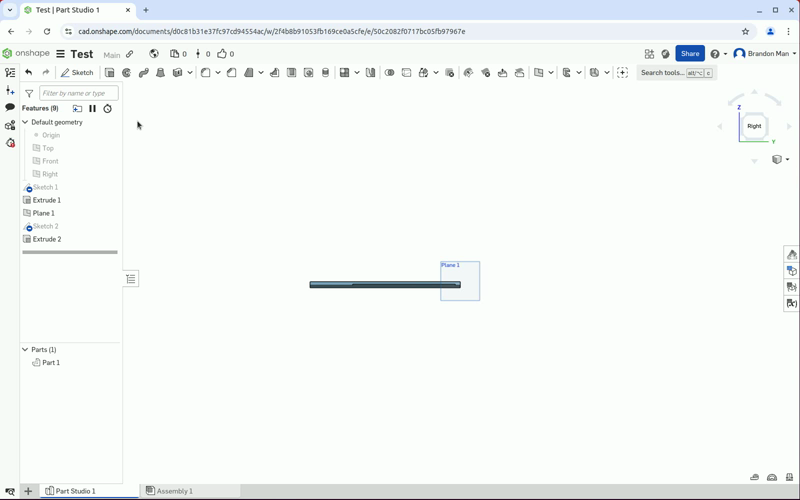
key(shift+h)
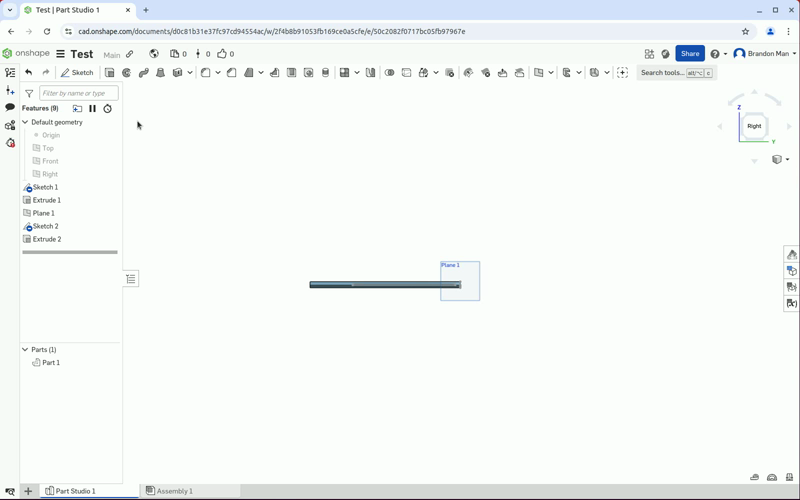
key(shift+h)
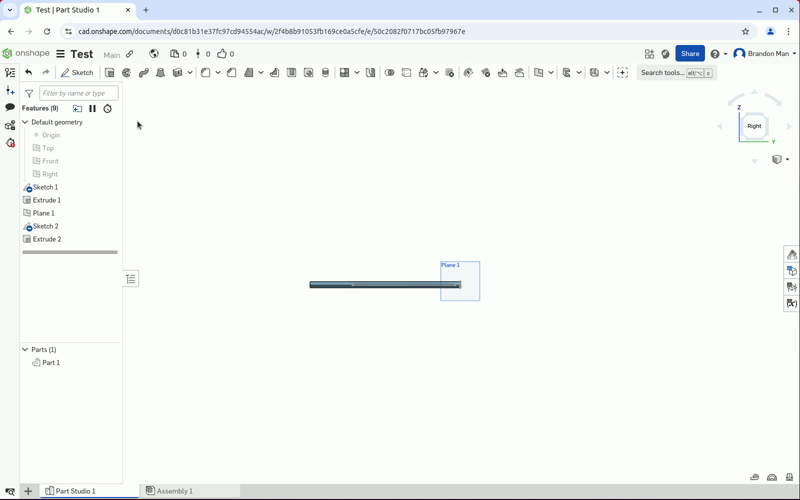
key(shift+7)
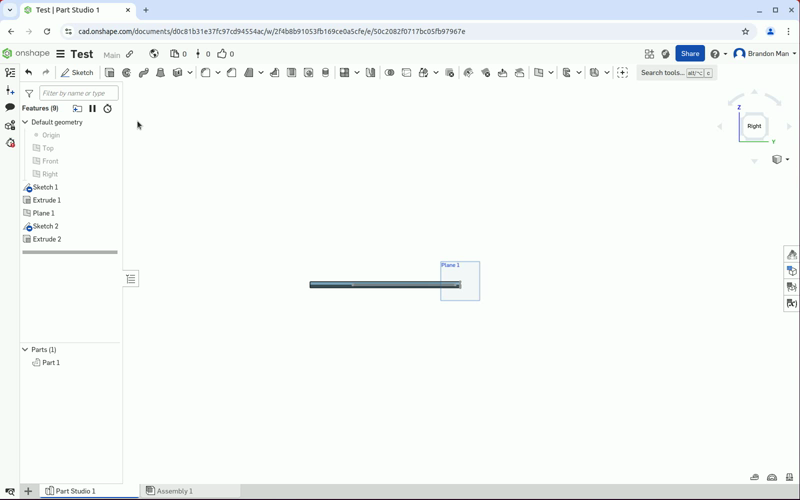
key(right, 2)
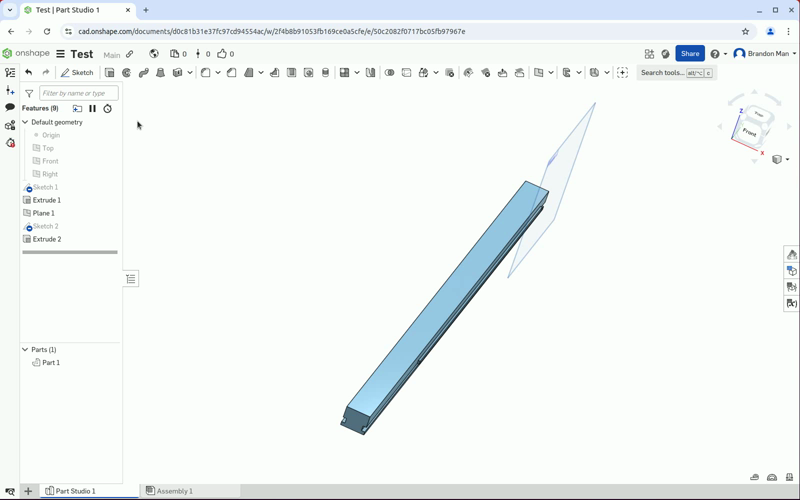
key(down, 2)
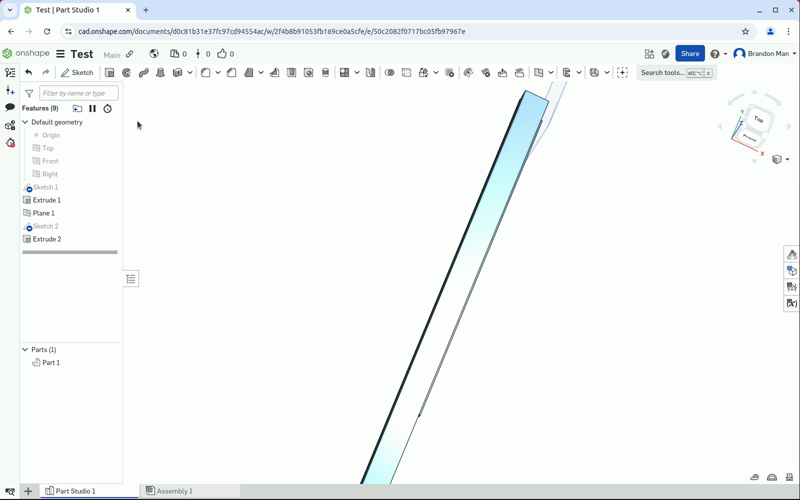
key(up, 2)
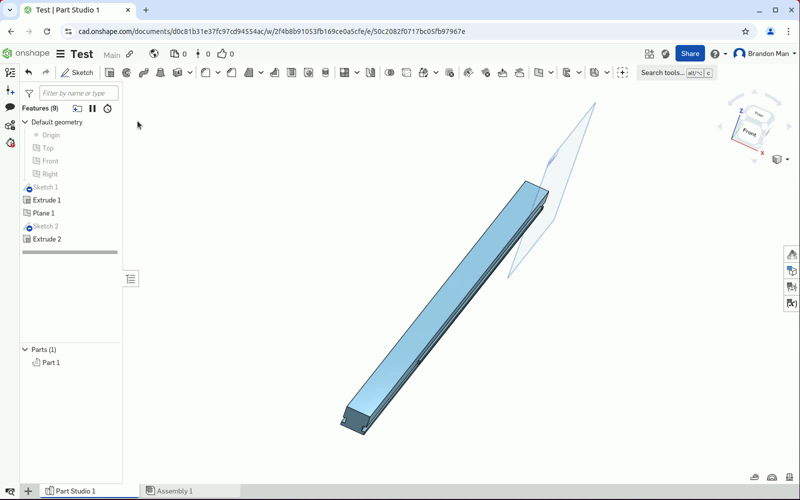
key(left, 2)
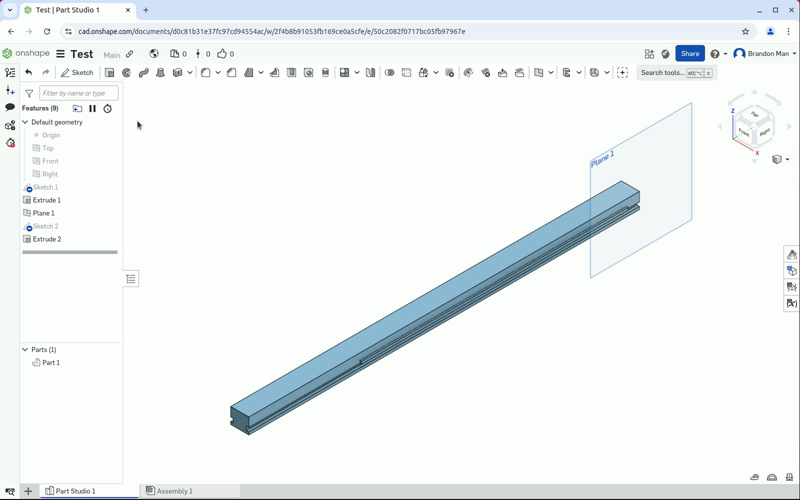
mouse_move(73, 189)
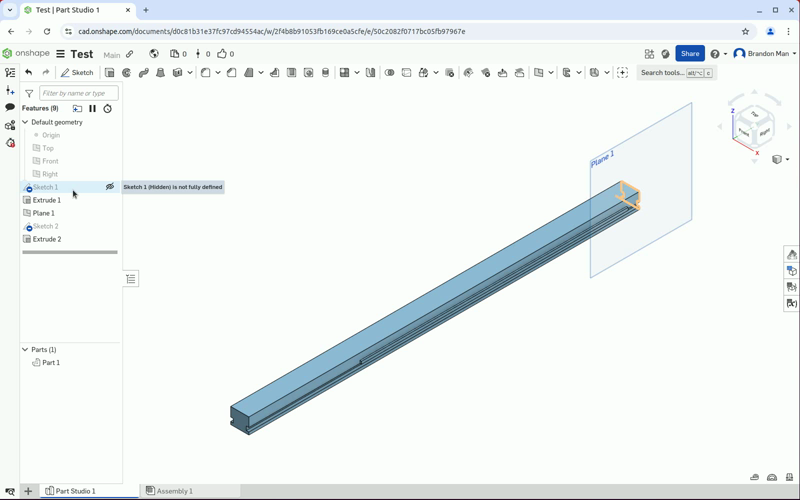
click(73, 189)